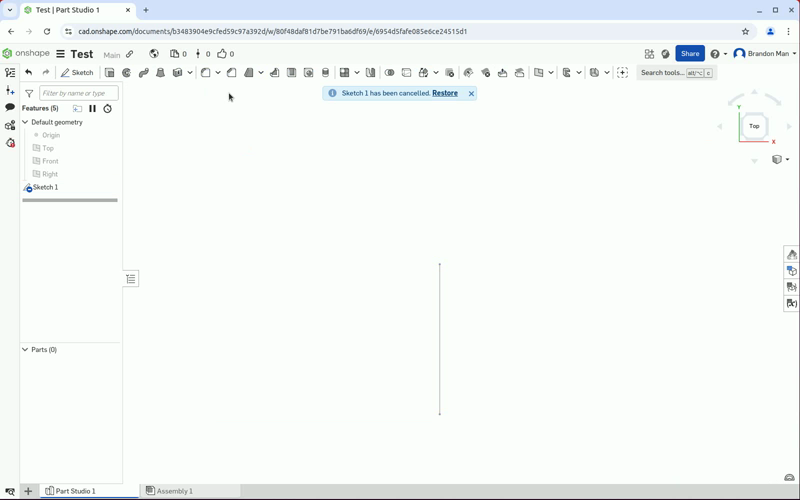
key(shift+h)
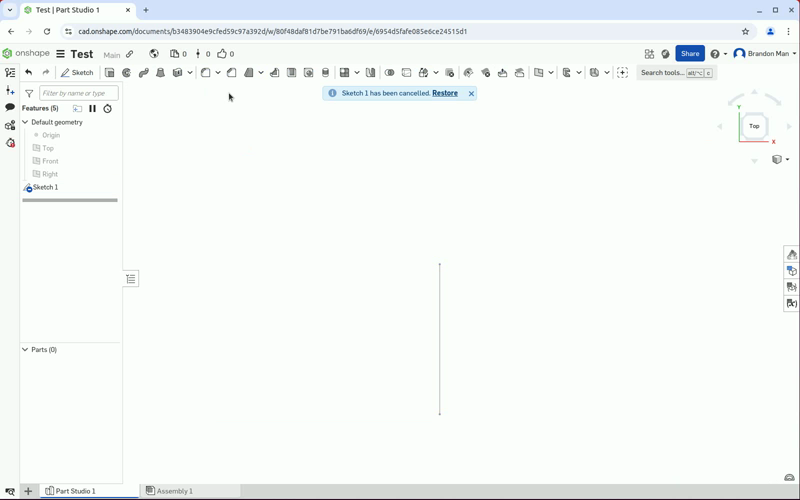
key(shift+s)
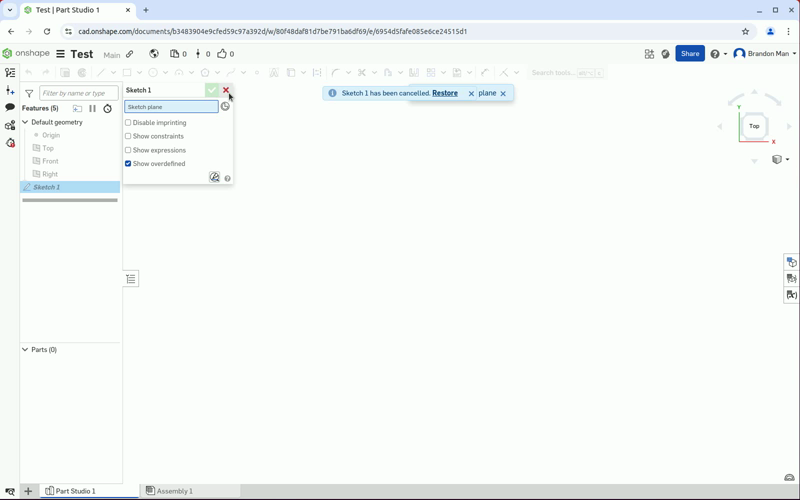
mouse_move(73, 150)
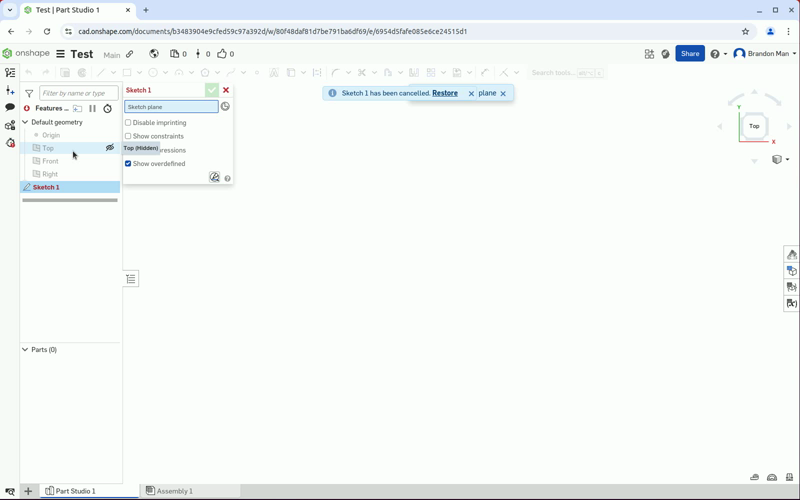
click(73, 150)
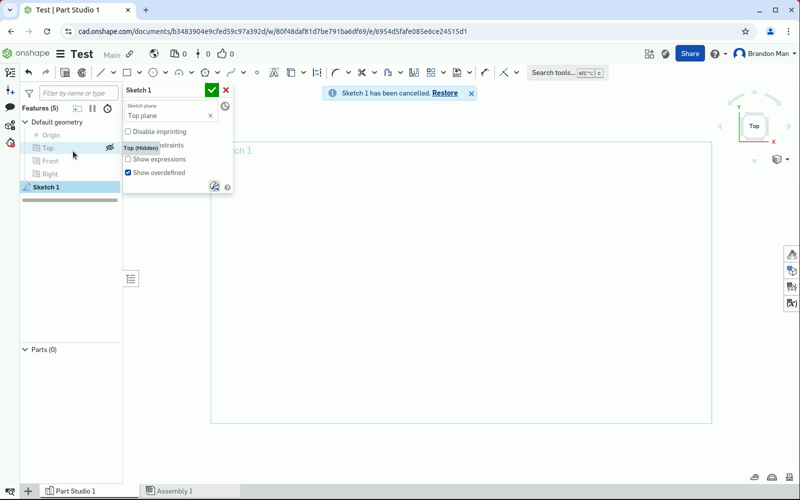
mouse_move(73, 352)
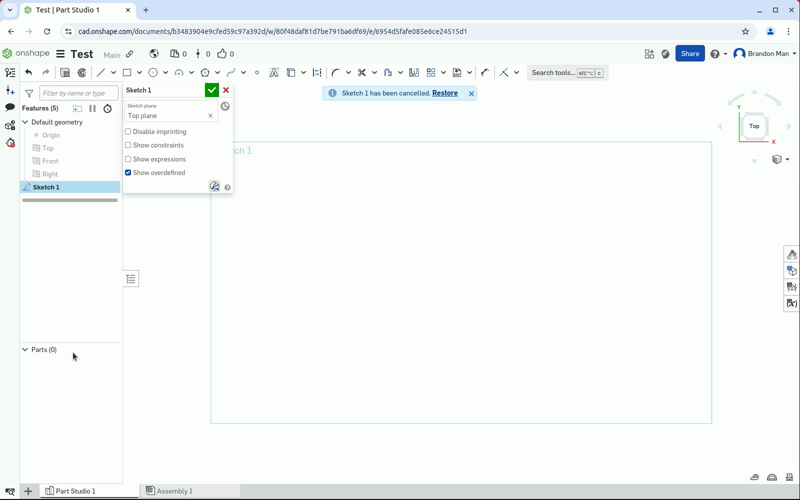
key(y)
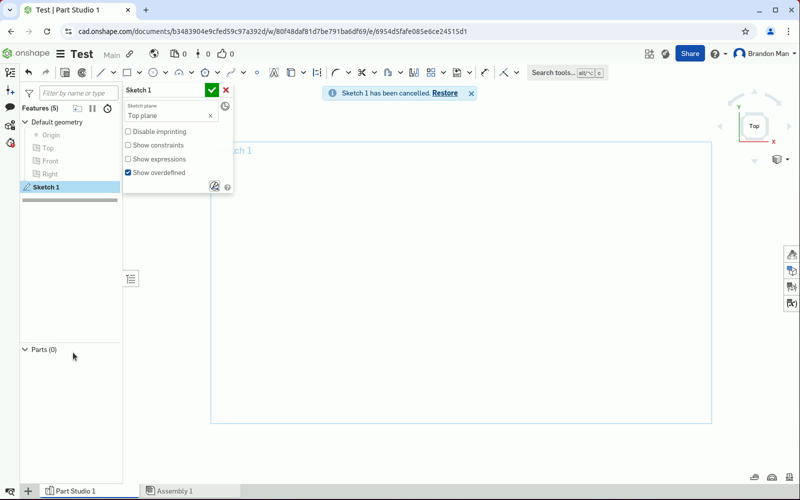
key(l)
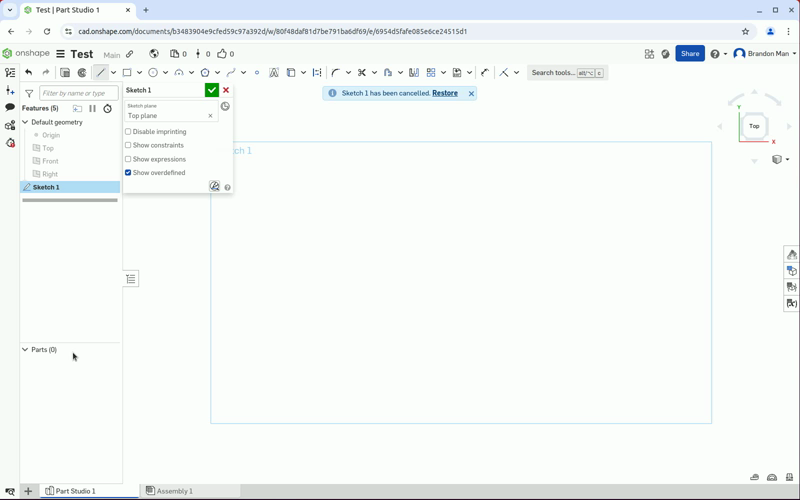
key_down(shift)
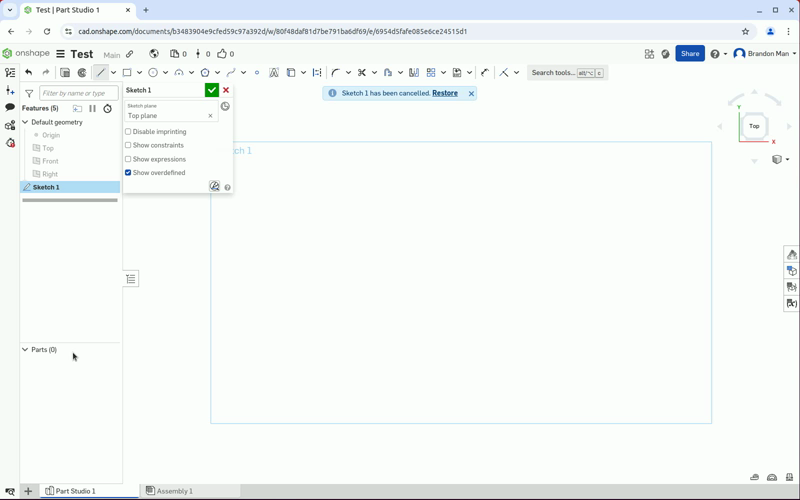
mouse_move(460, 395)
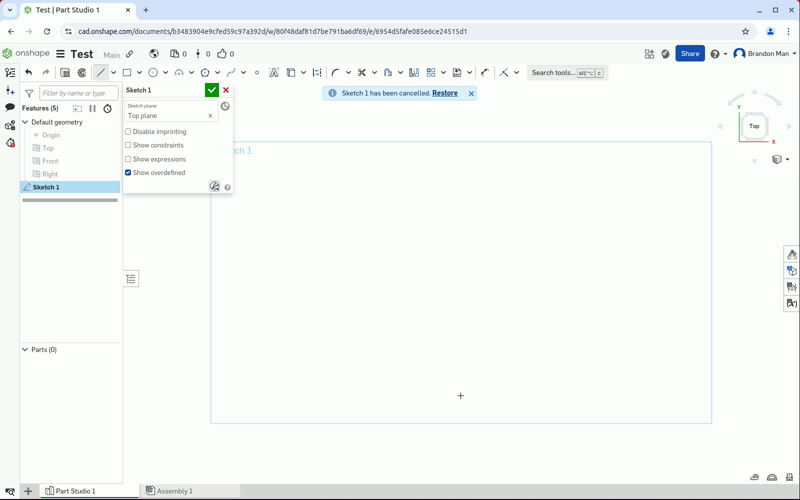
click(460, 395)
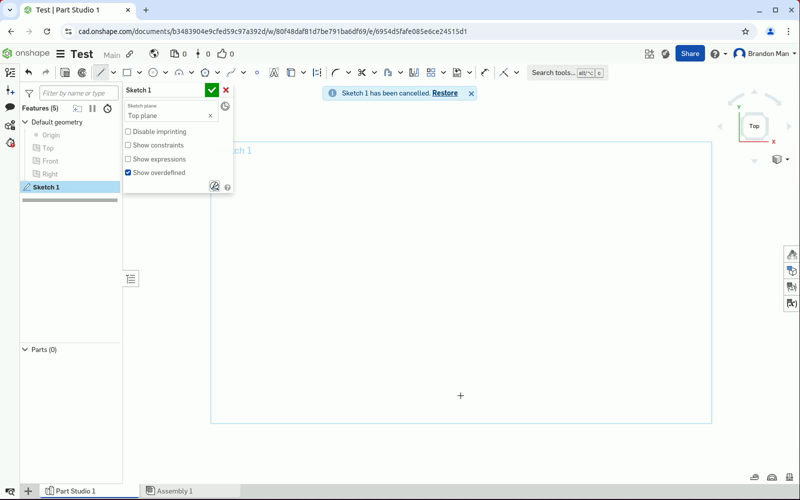
key_up(shift)
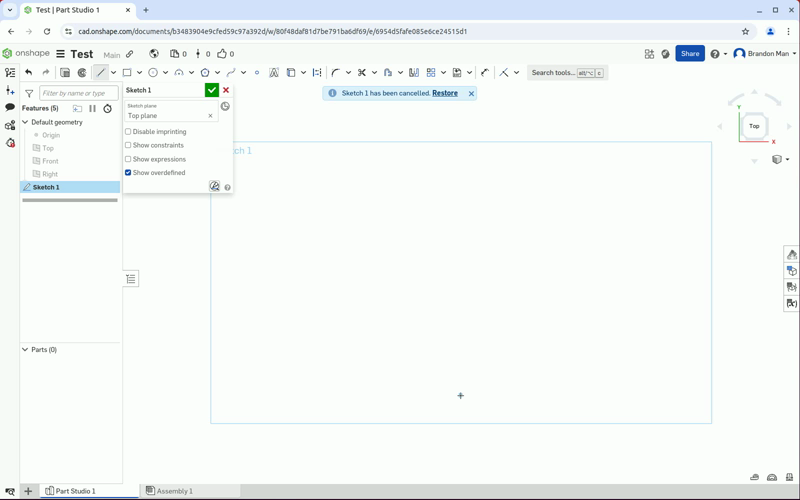
key_down(shift)
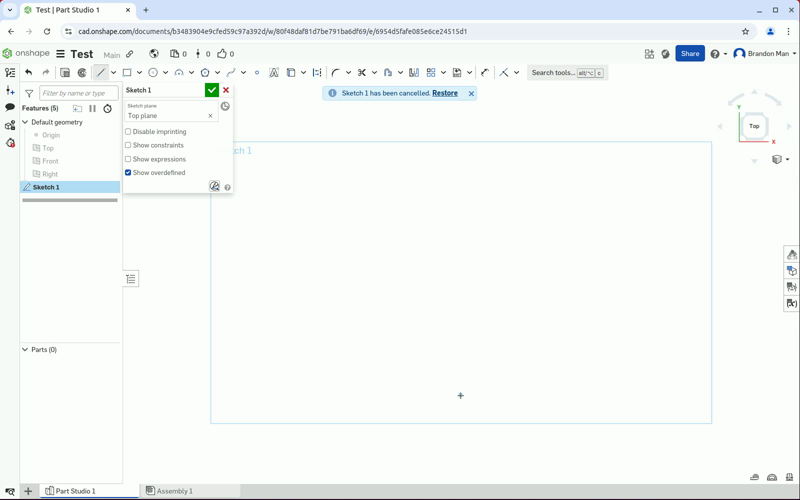
mouse_move(530, 395)
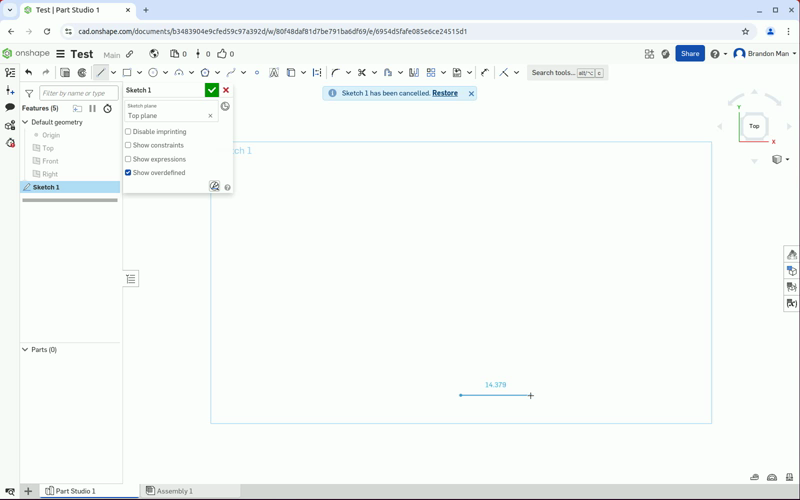
click(530, 395)
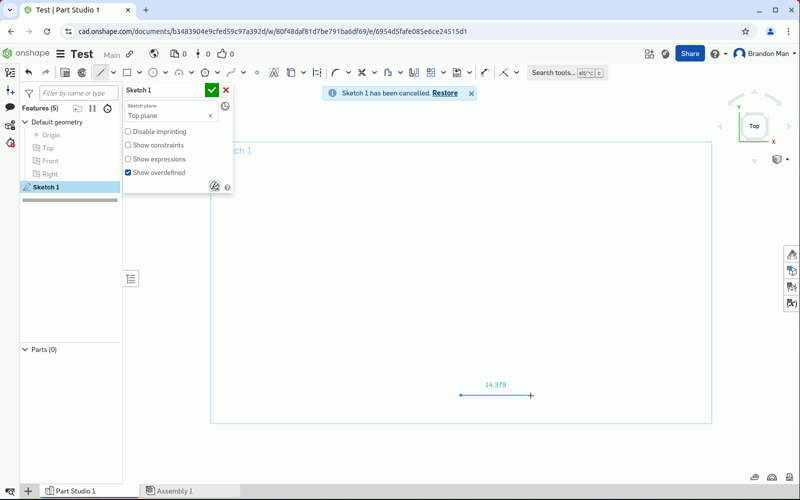
key_up(shift)
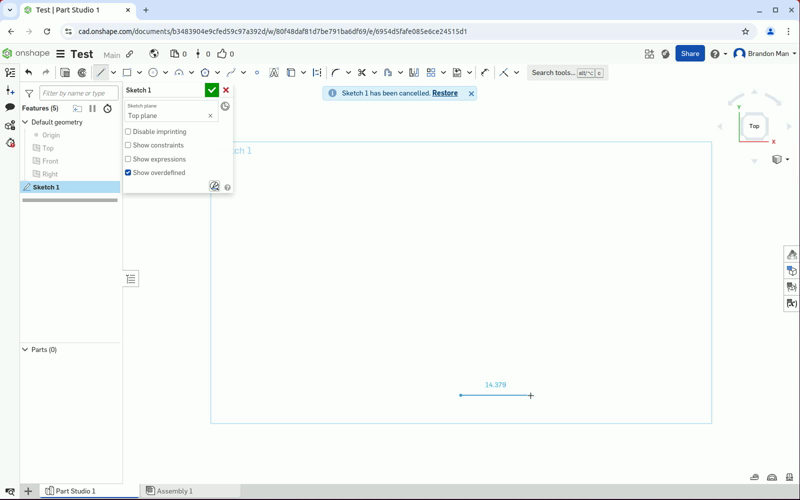
key_down(shift)
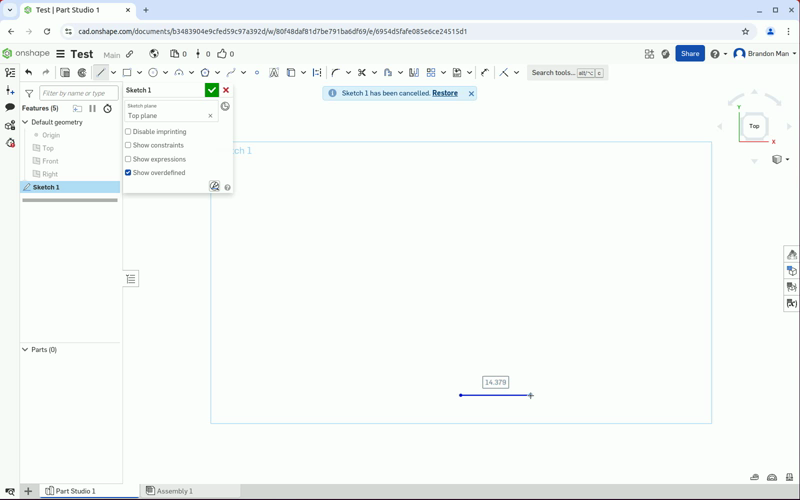
mouse_move(560, 395)
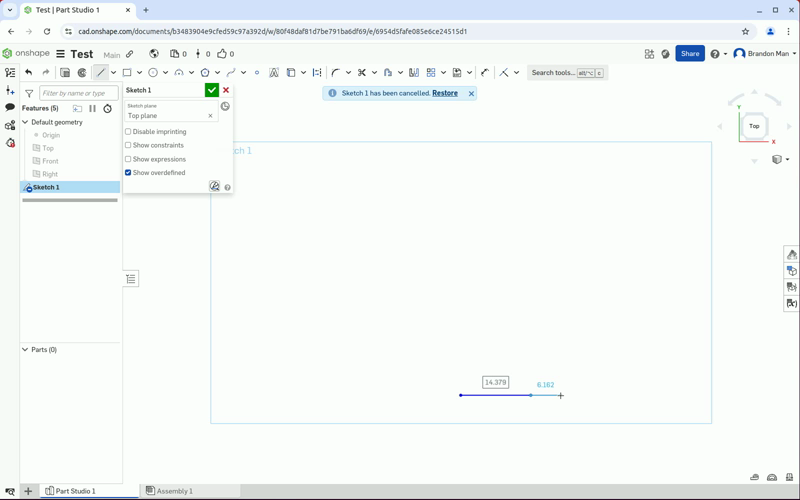
mouse_move(530, 364)
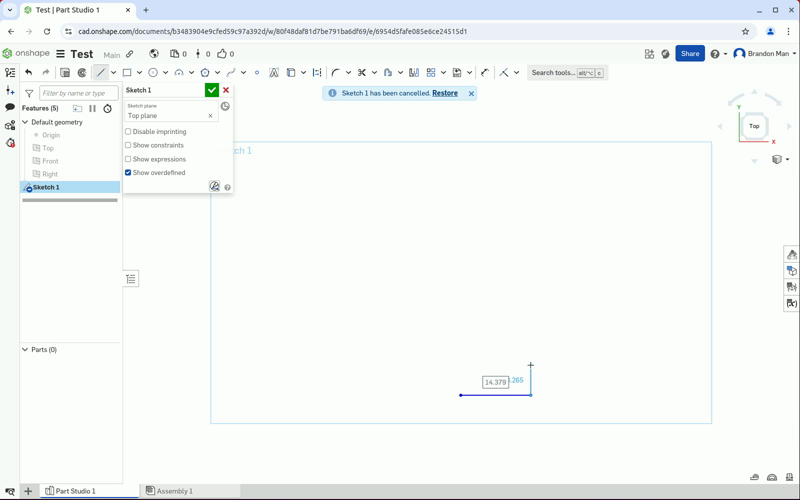
click(530, 364)
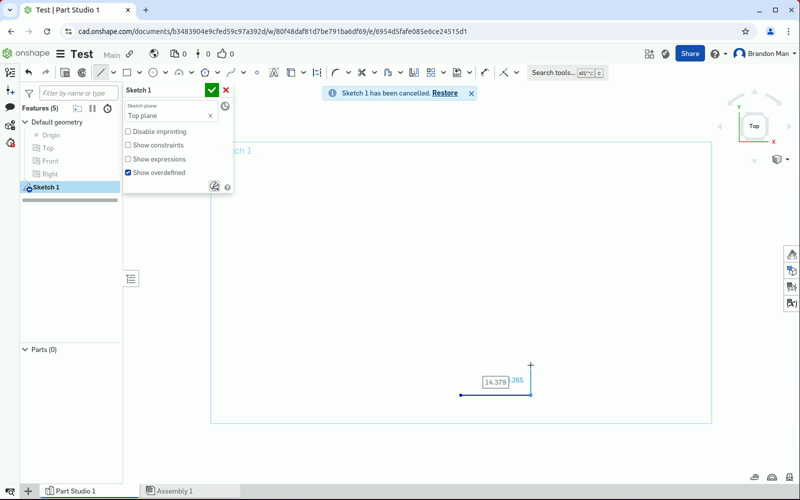
key_up(shift)
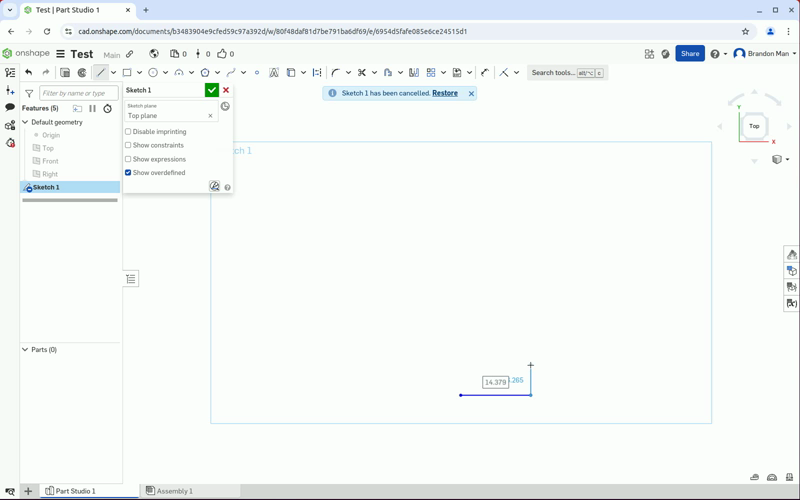
key_down(shift)
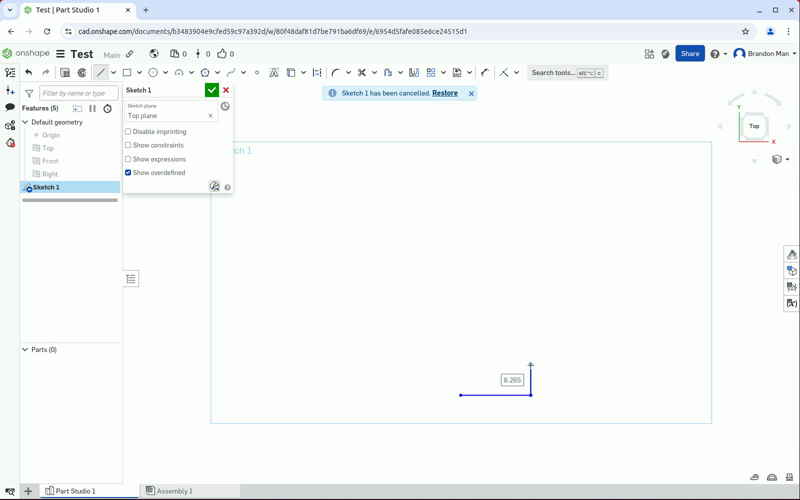
mouse_move(560, 364)
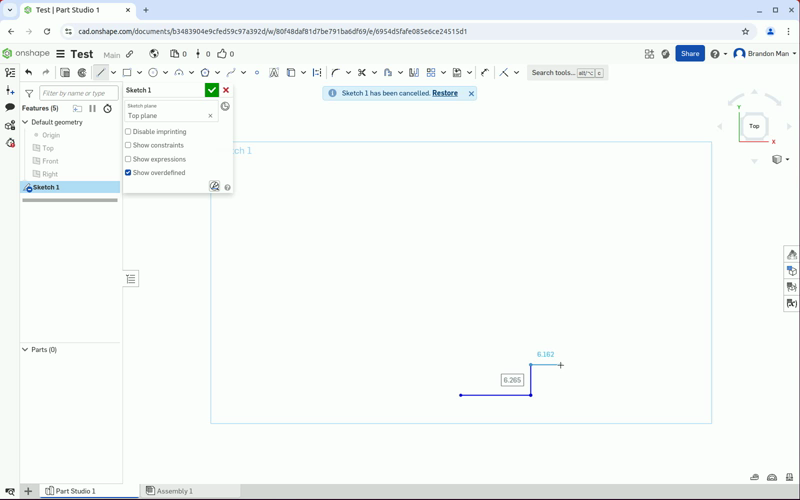
mouse_move(530, 313)
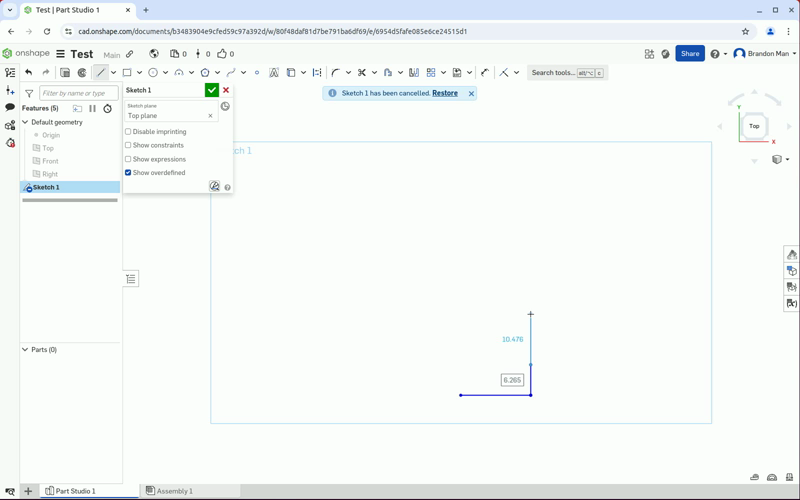
click(530, 313)
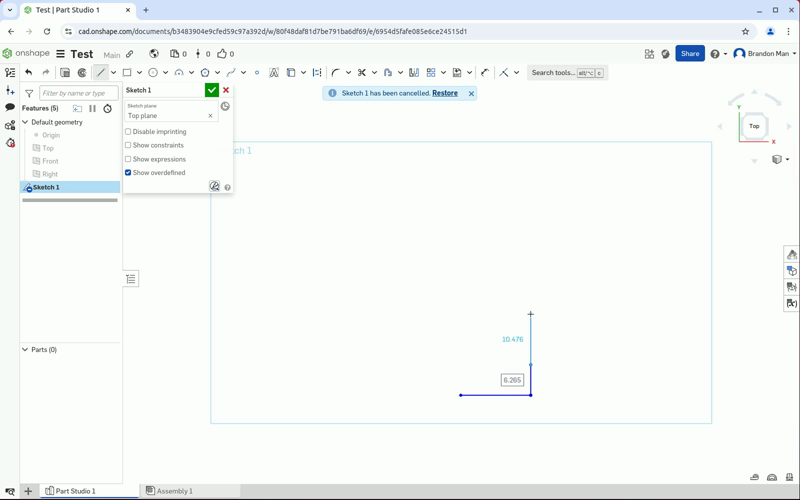
key_up(shift)
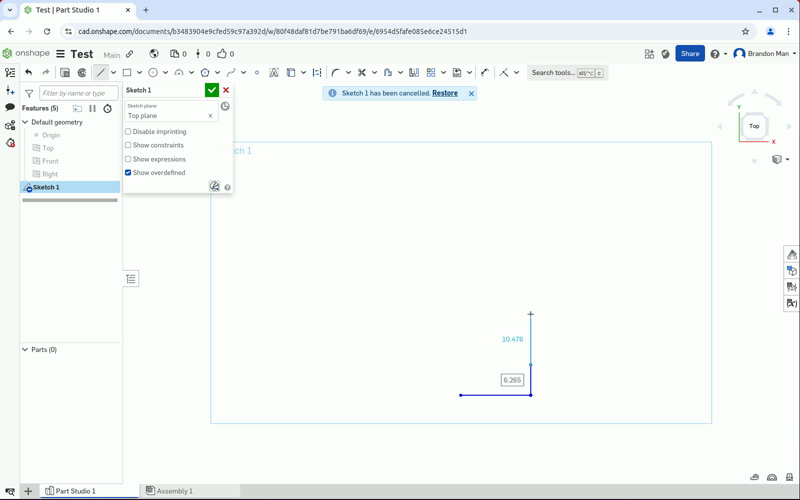
key_down(shift)
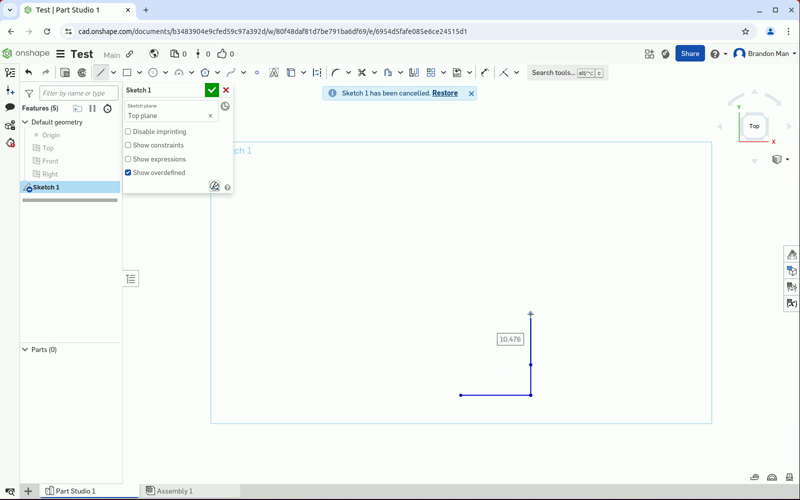
mouse_move(560, 313)
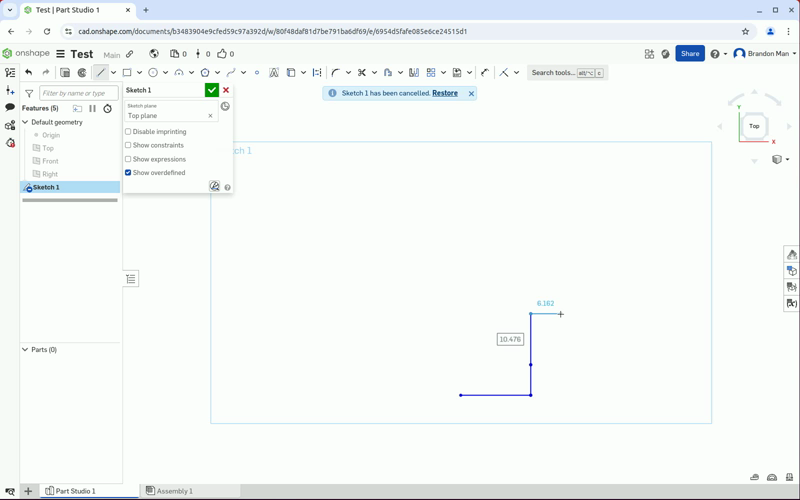
mouse_move(530, 282)
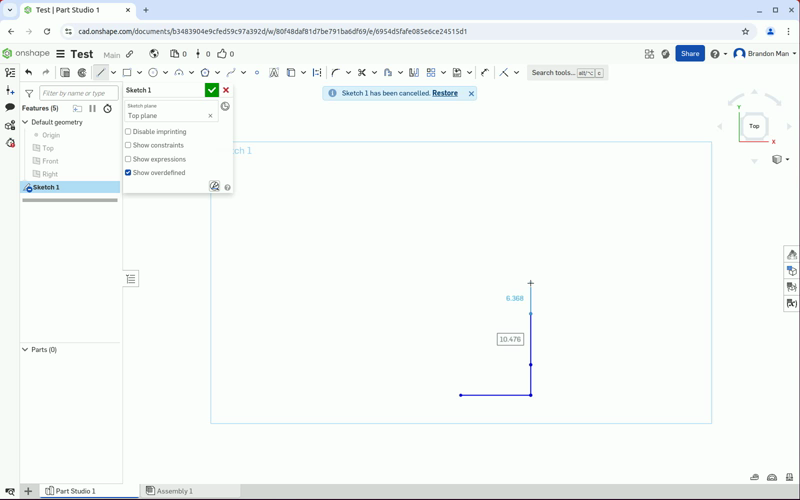
click(530, 282)
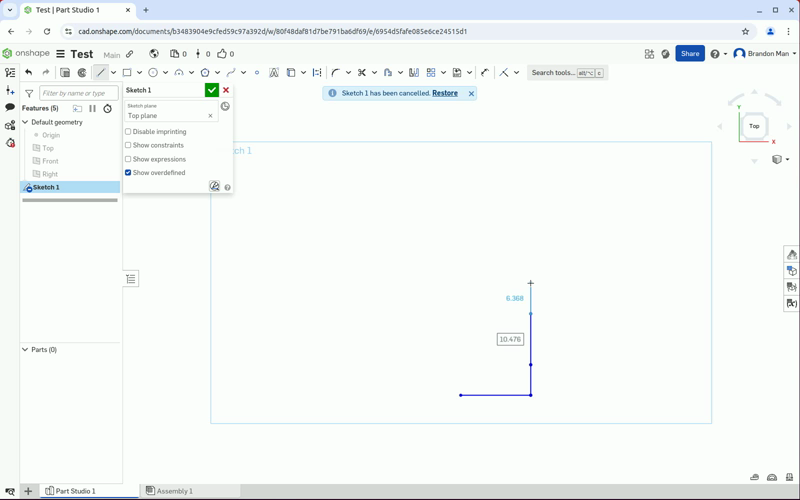
key_up(shift)
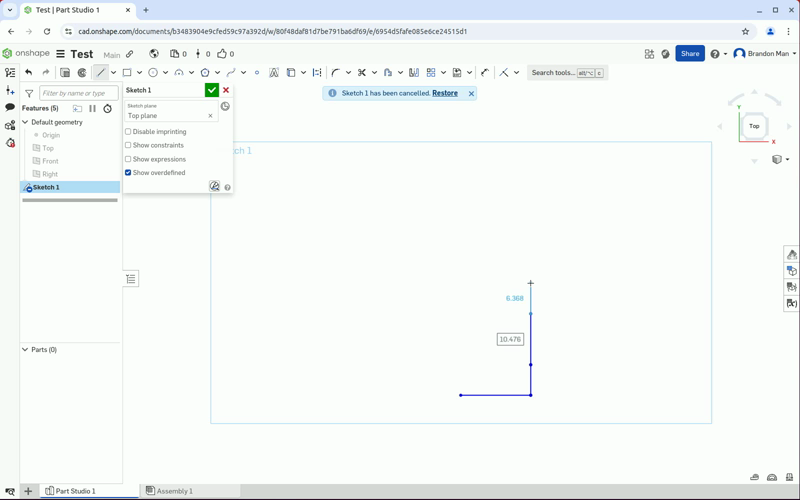
key_down(shift)
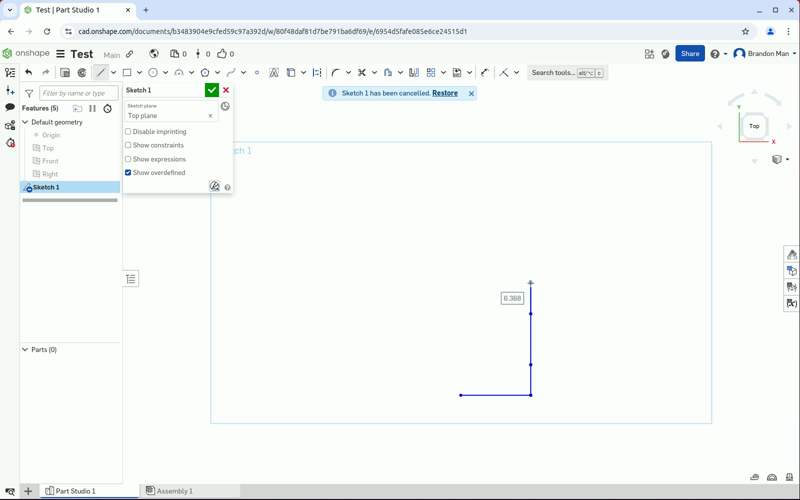
mouse_move(460, 282)
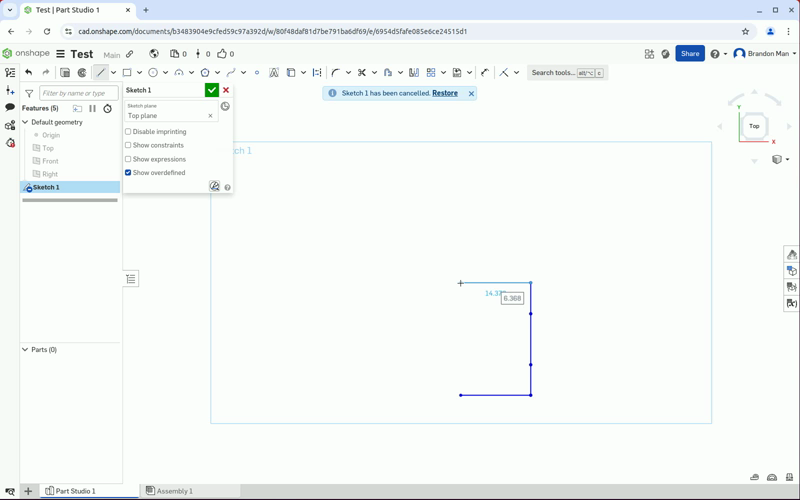
click(460, 282)
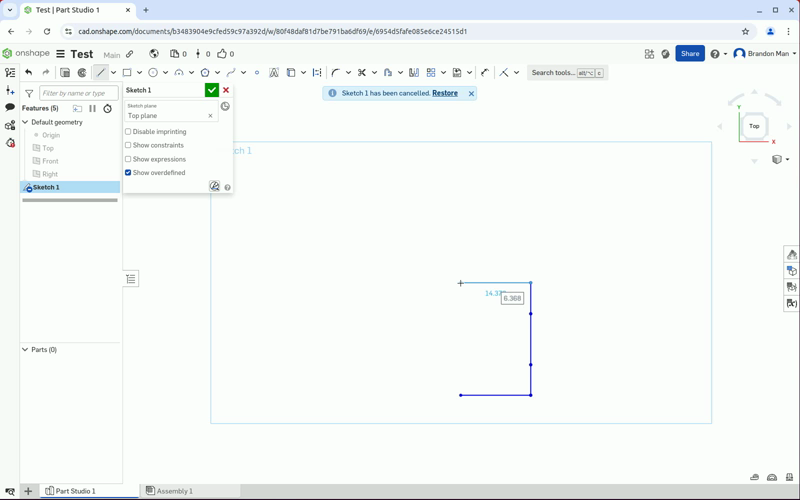
key_up(shift)
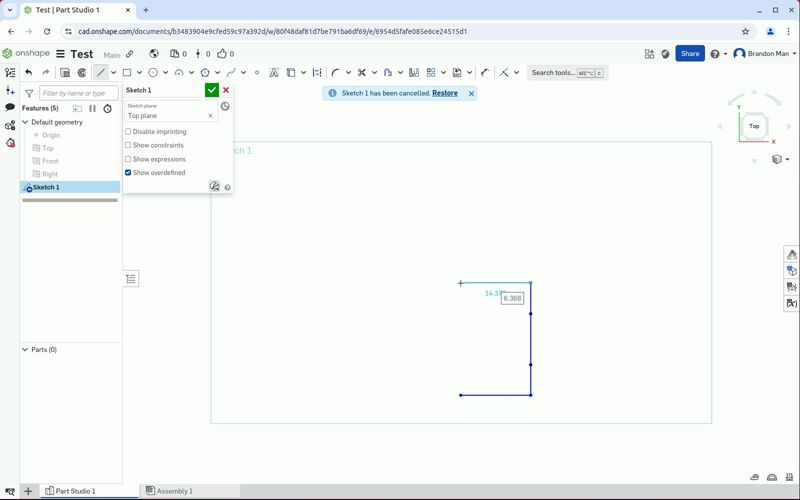
key_down(shift)
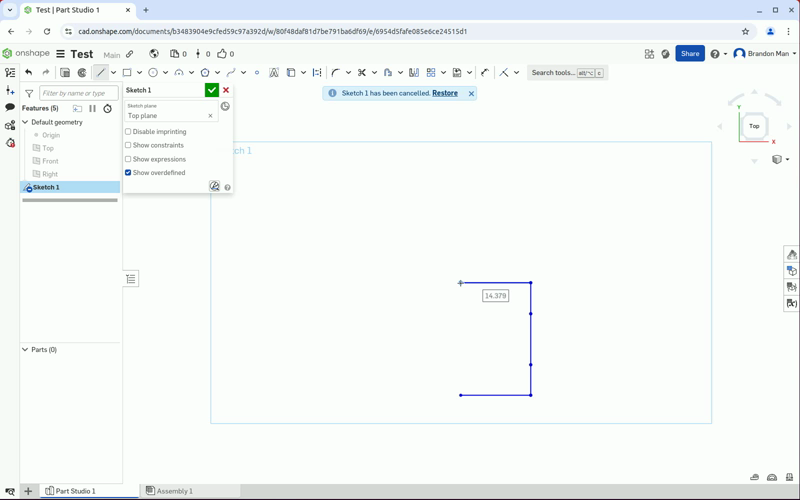
mouse_move(460, 395)
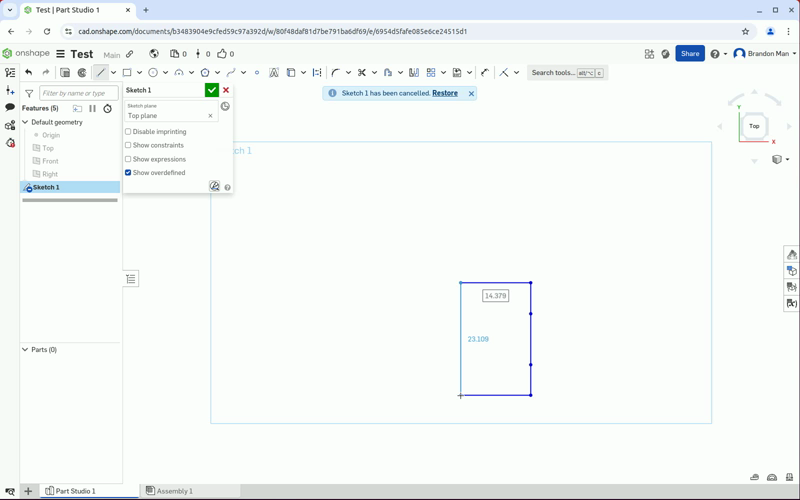
key_up(shift)
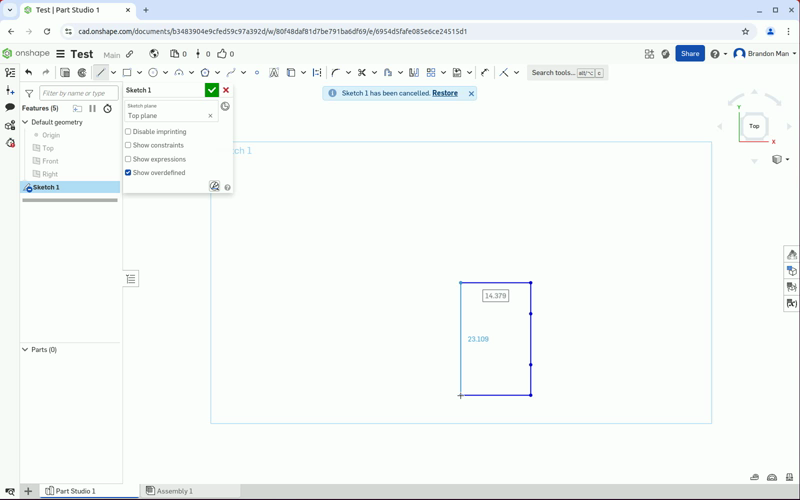
click(460, 395)
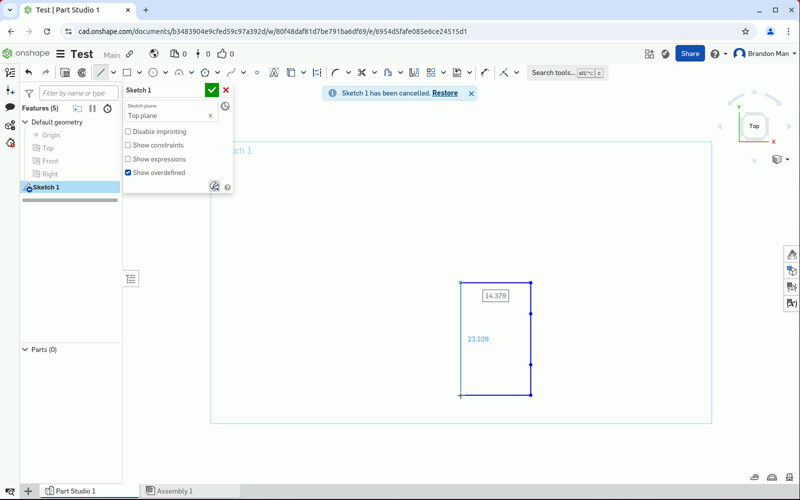
key(esc)
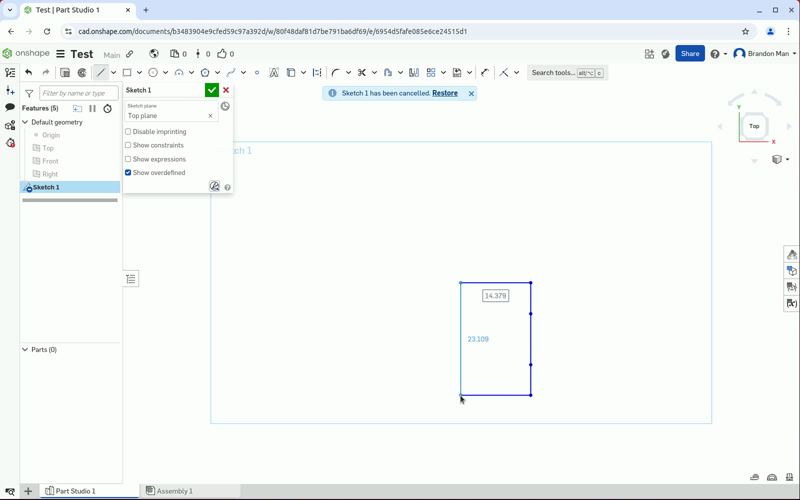
key(l)
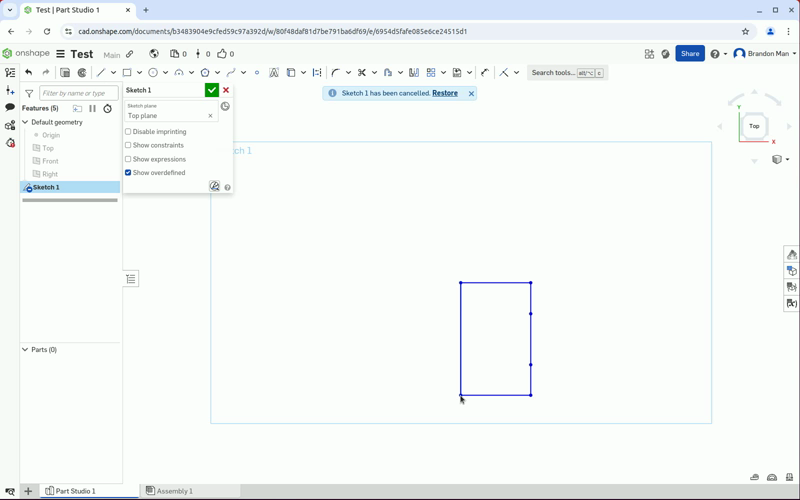
key_down(shift)
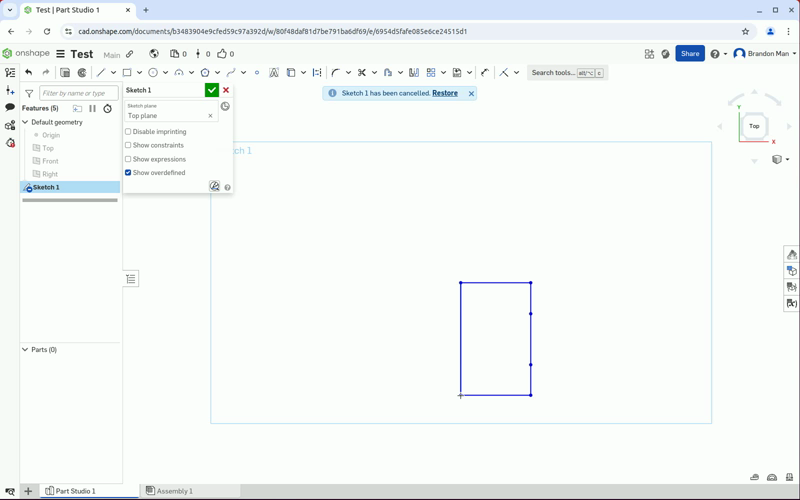
mouse_move(489, 375)
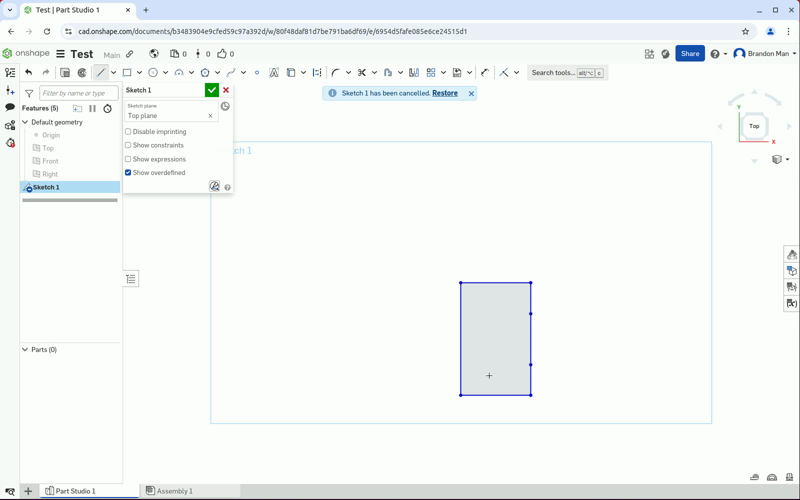
click(489, 375)
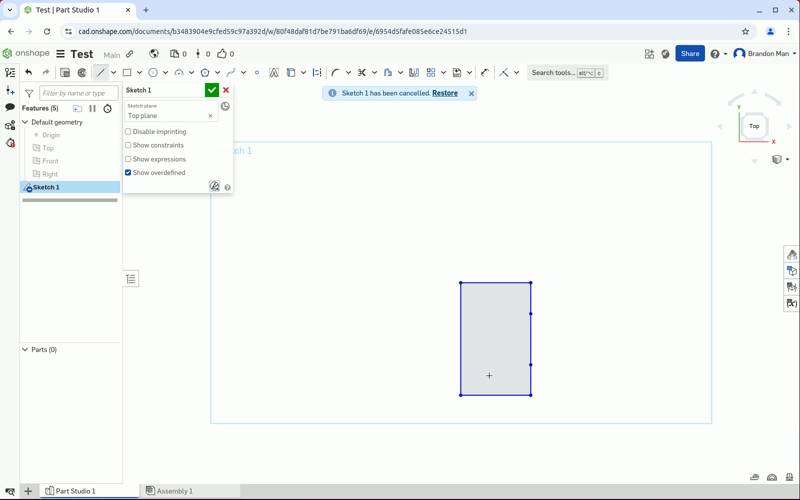
key_up(shift)
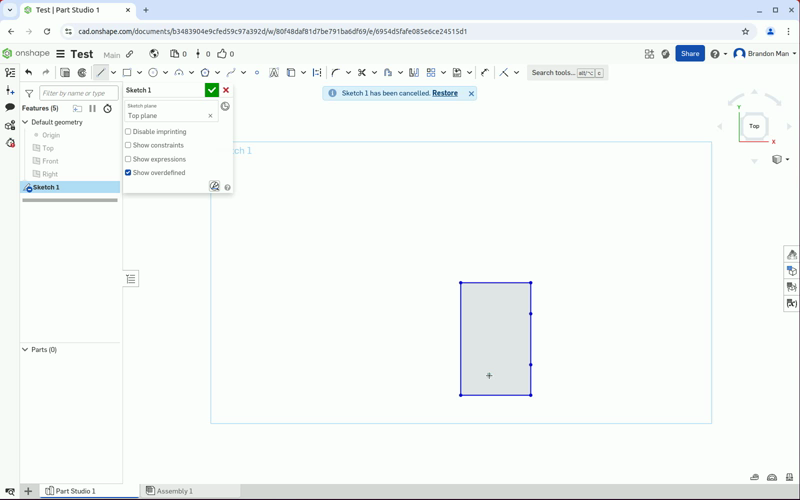
key_down(shift)
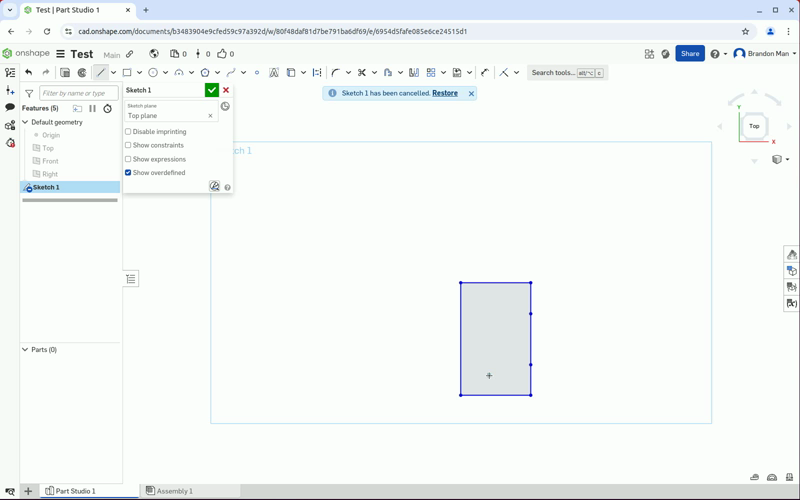
mouse_move(519, 375)
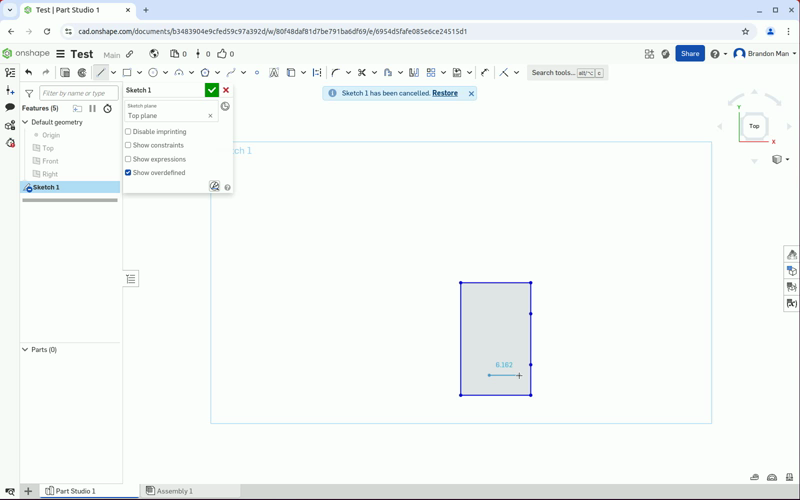
mouse_move(502, 375)
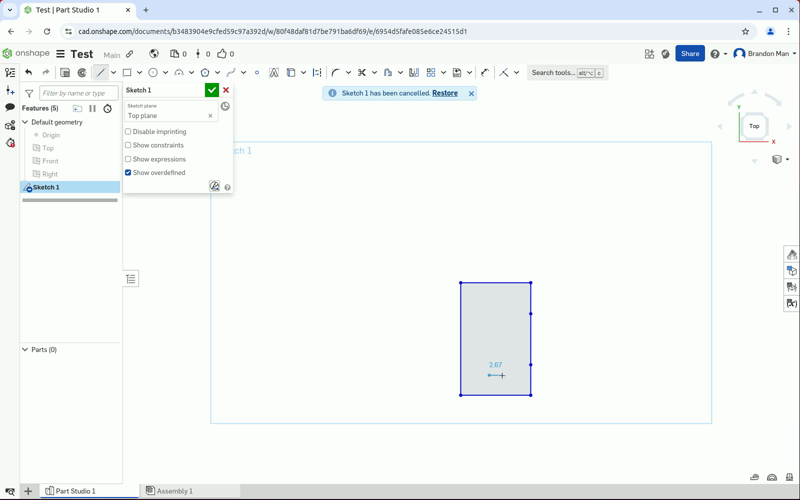
click(502, 375)
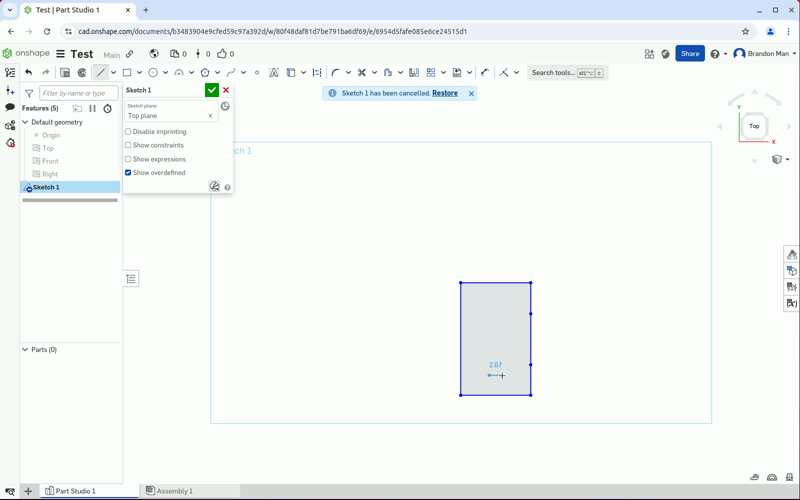
key_up(shift)
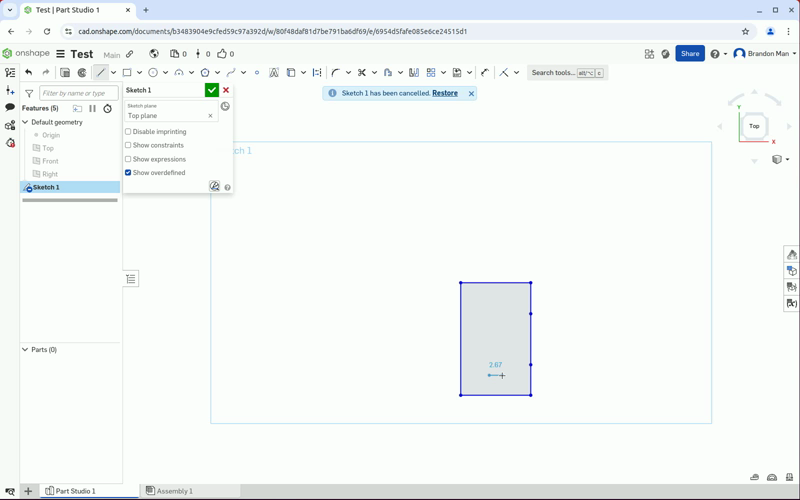
key_down(shift)
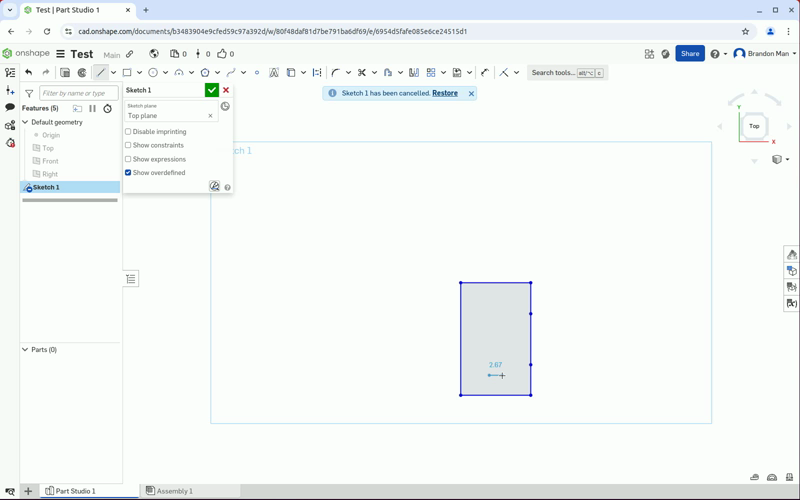
mouse_move(532, 375)
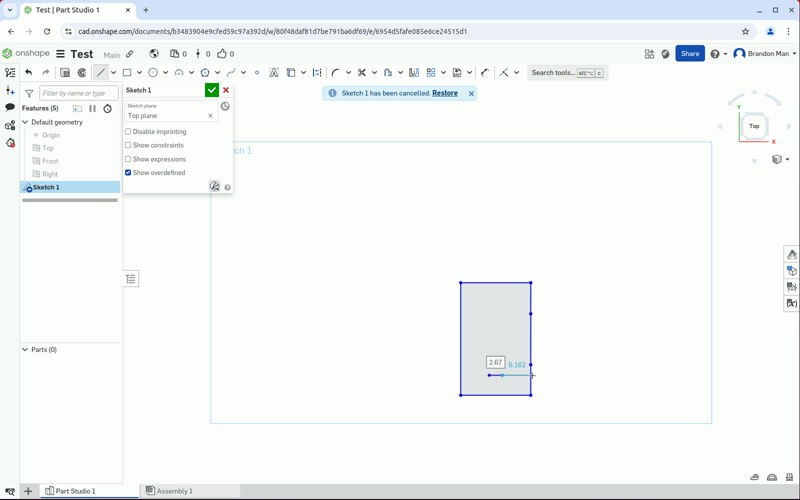
mouse_move(502, 354)
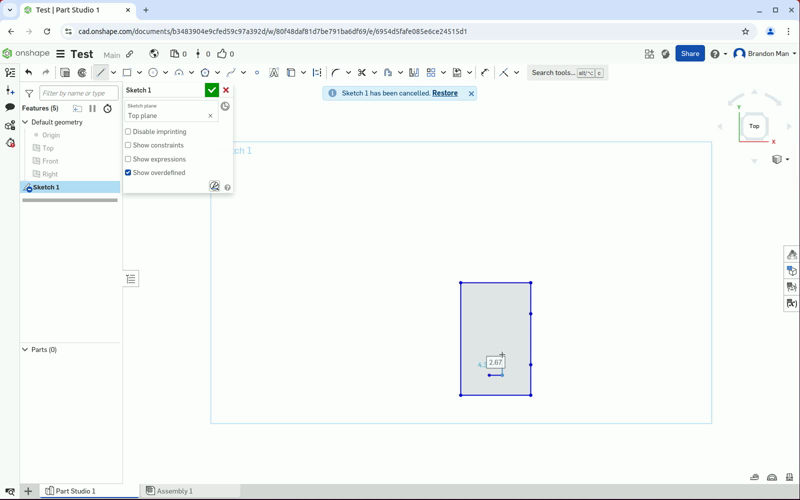
click(502, 354)
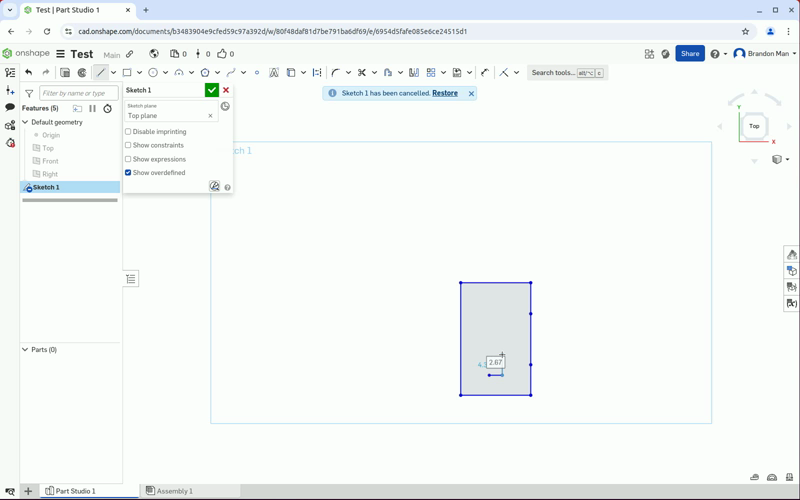
key_up(shift)
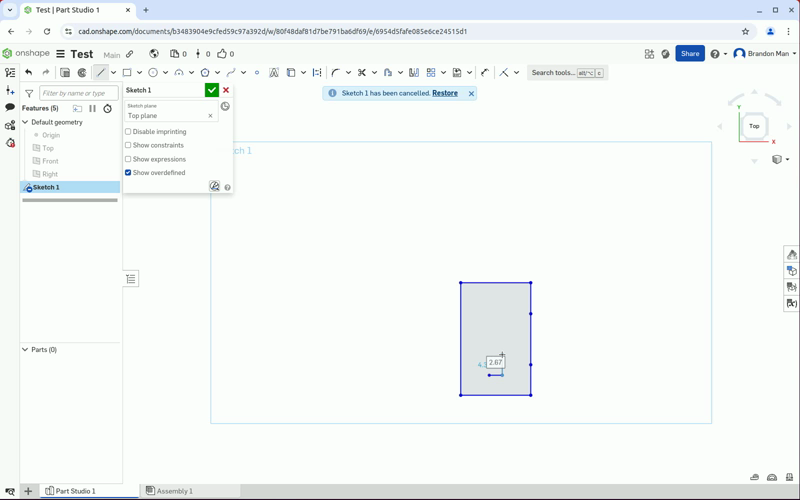
key_down(shift)
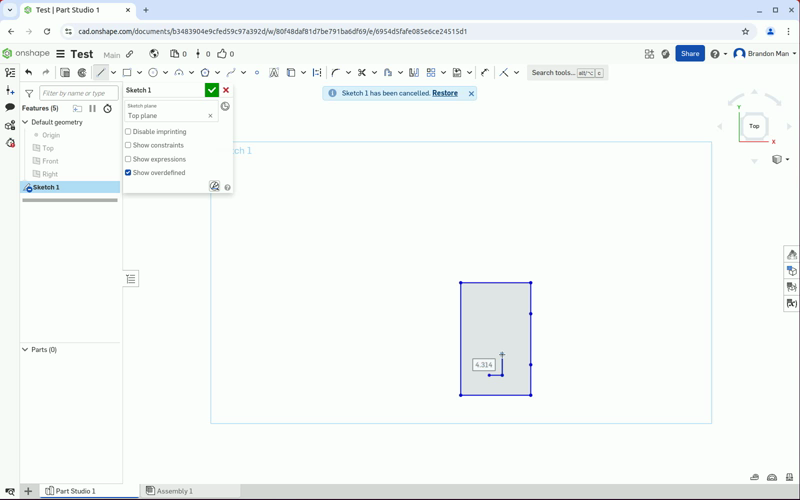
mouse_move(532, 354)
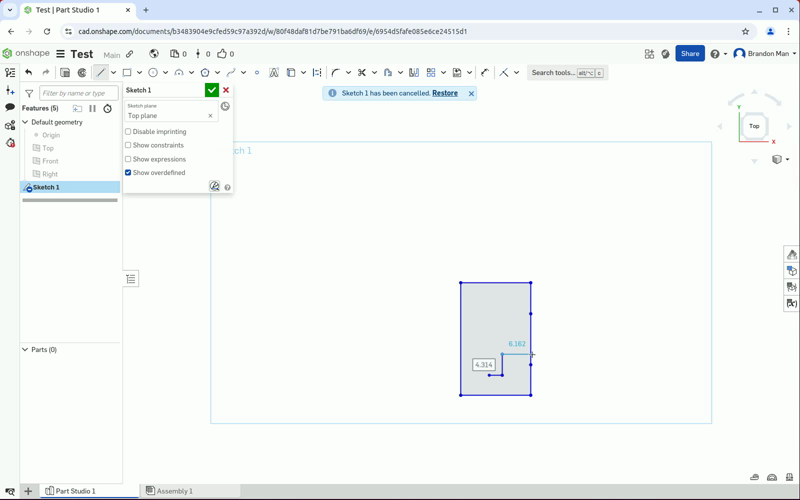
mouse_move(489, 354)
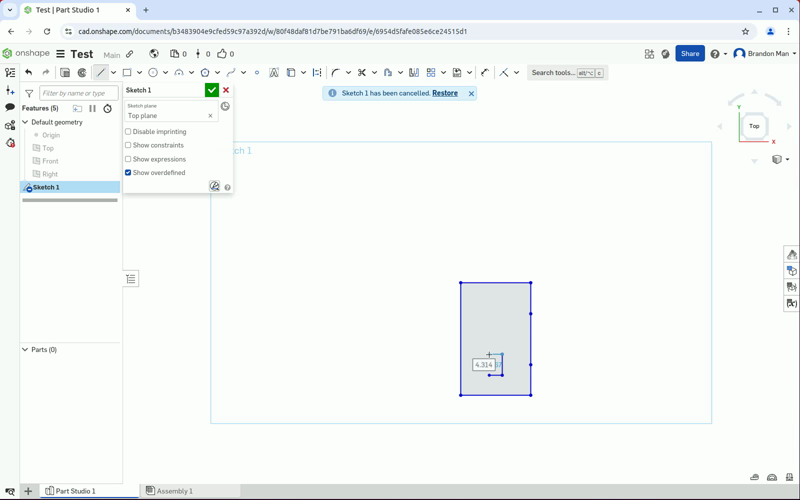
click(489, 354)
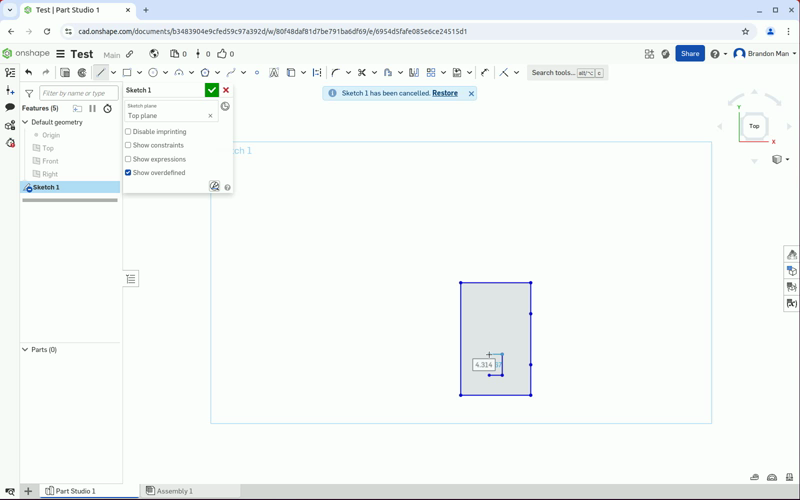
key_up(shift)
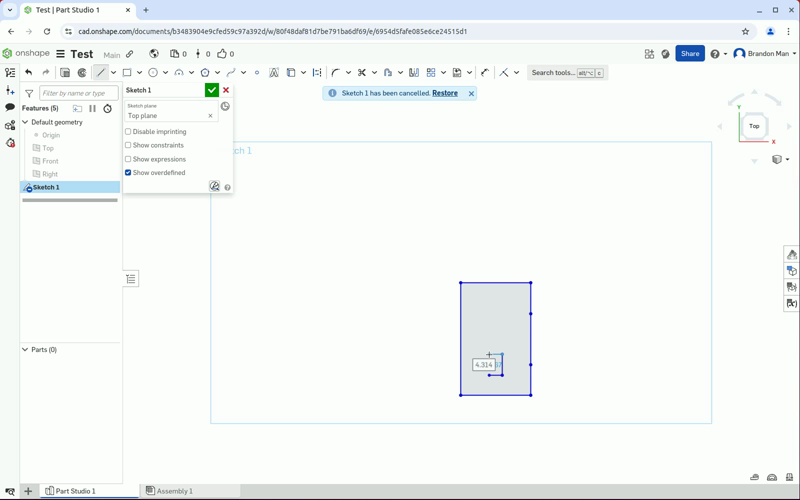
mouse_move(519, 354)
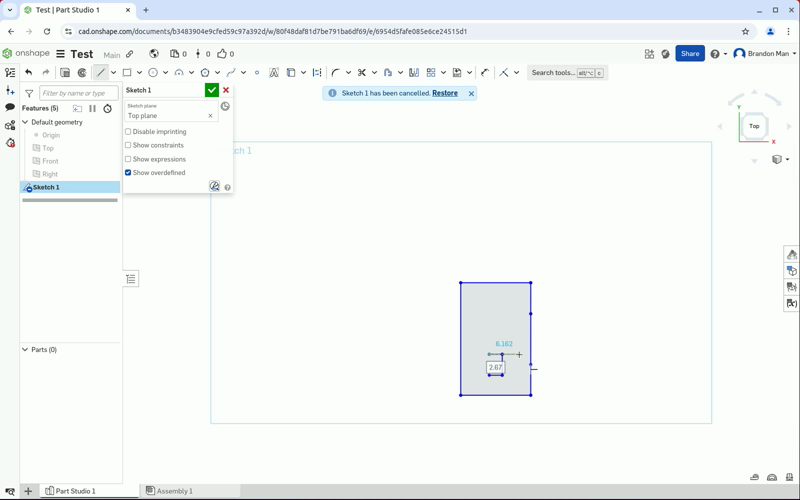
key_down(shift)
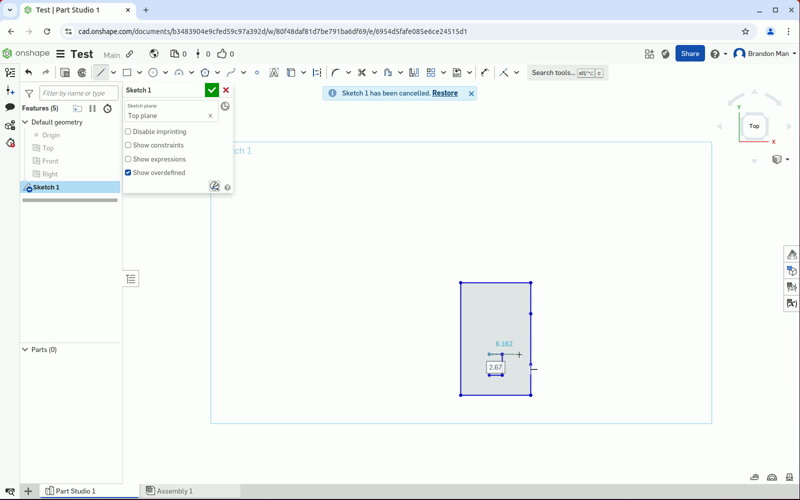
mouse_move(489, 375)
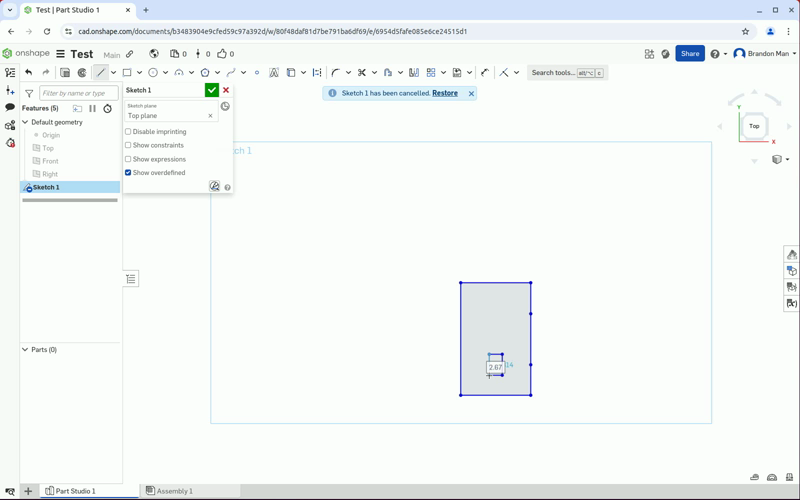
key_up(shift)
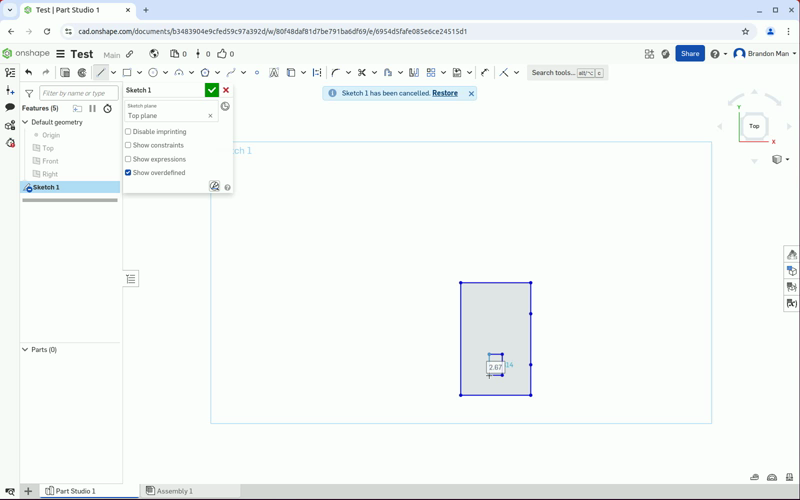
click(489, 375)
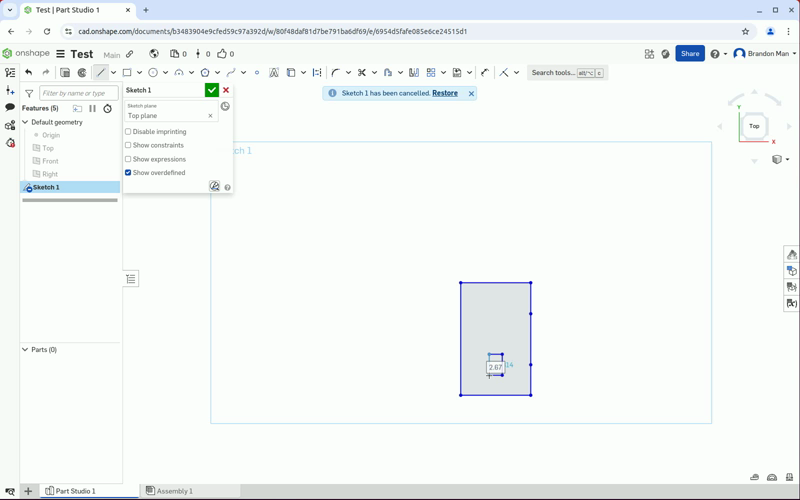
key(esc)
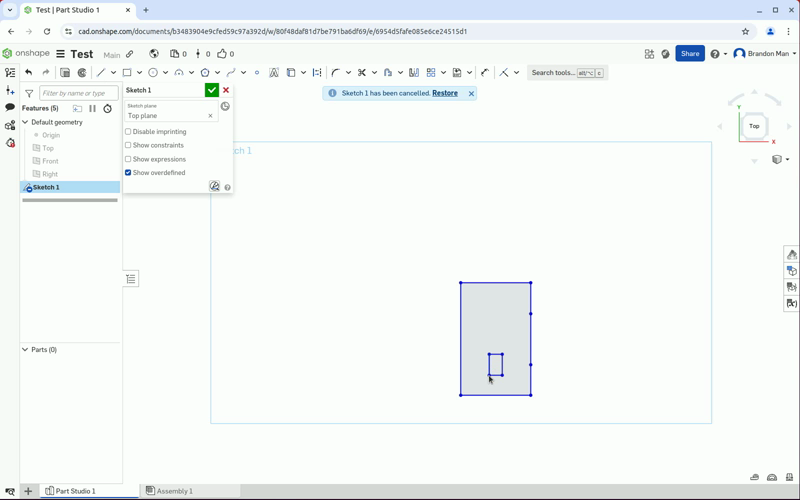
key(l)
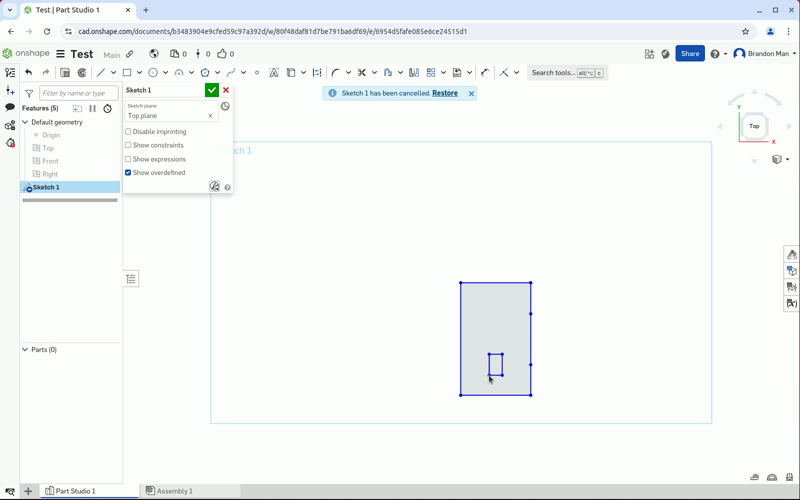
key_down(shift)
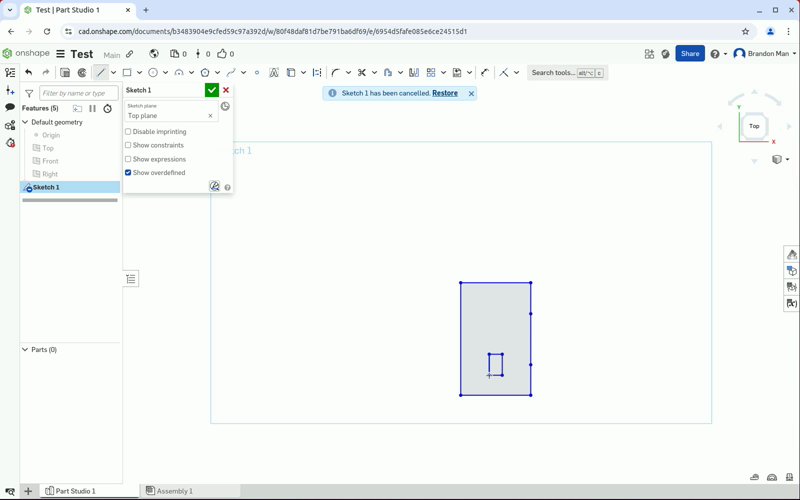
mouse_move(489, 324)
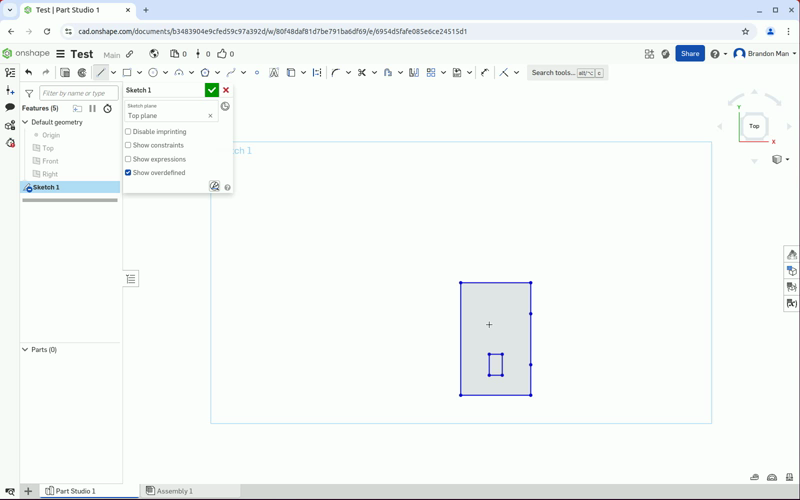
click(489, 324)
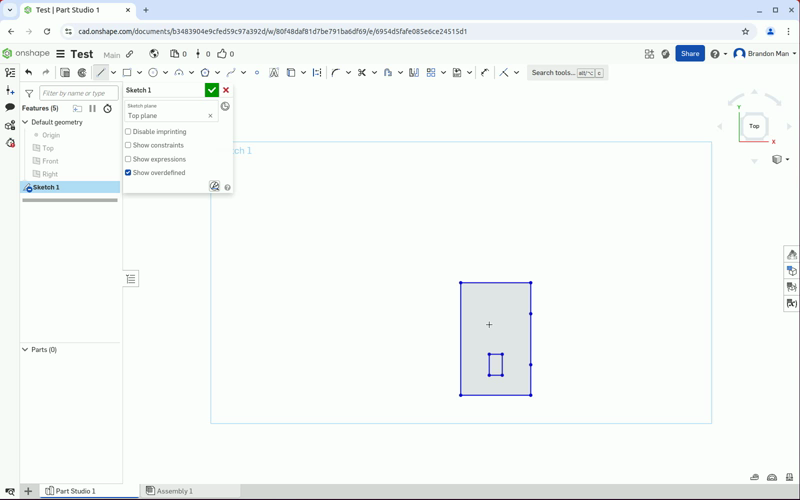
key_up(shift)
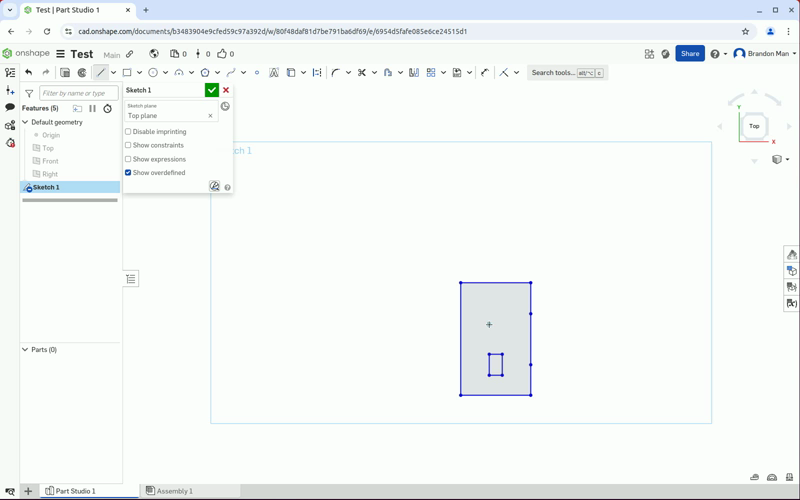
key_down(shift)
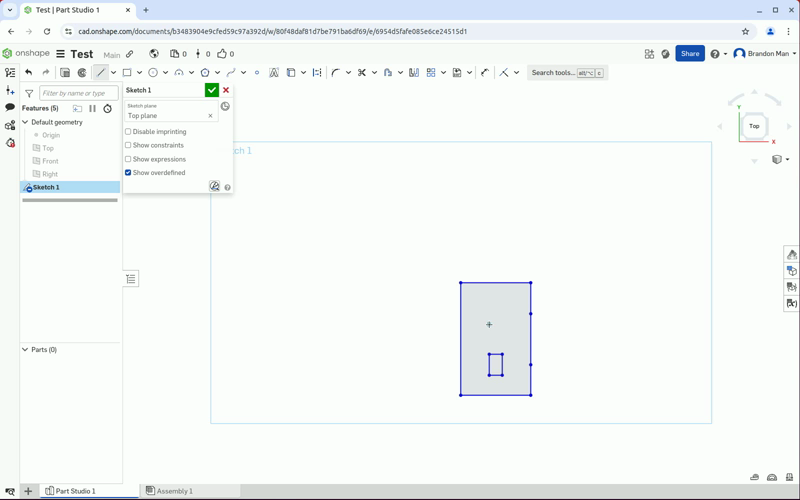
mouse_move(519, 324)
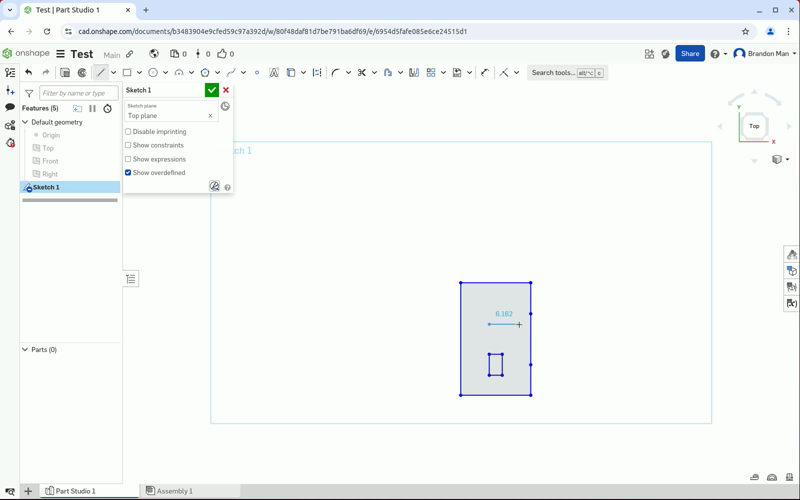
mouse_move(502, 324)
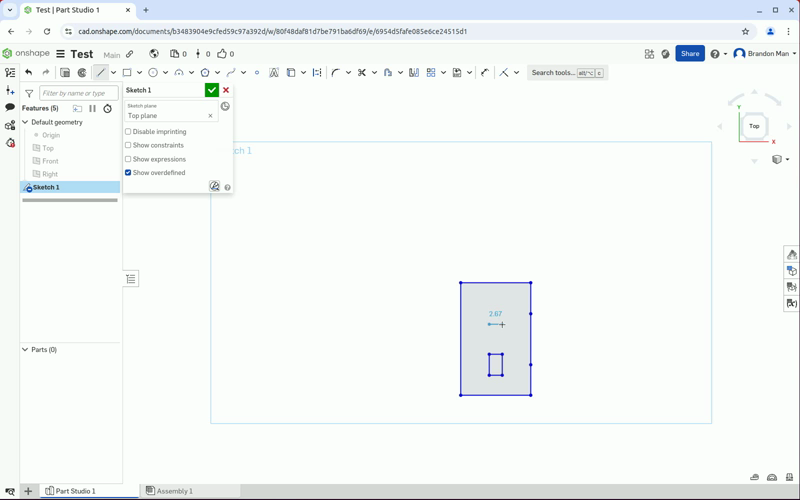
click(502, 324)
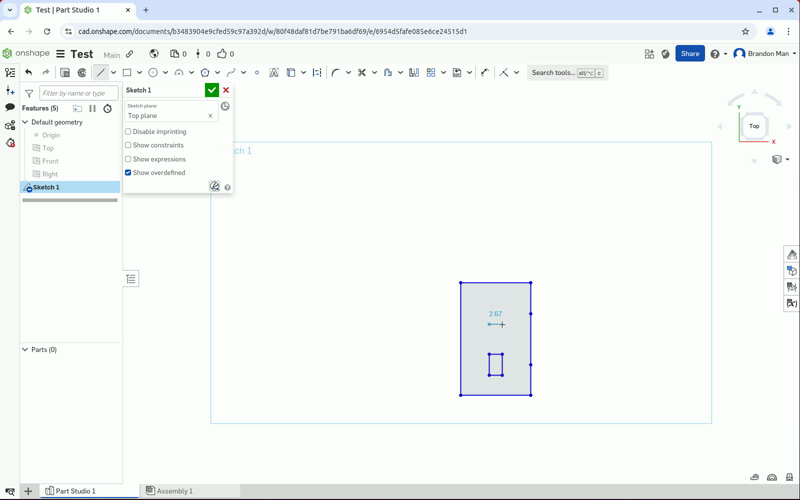
key_up(shift)
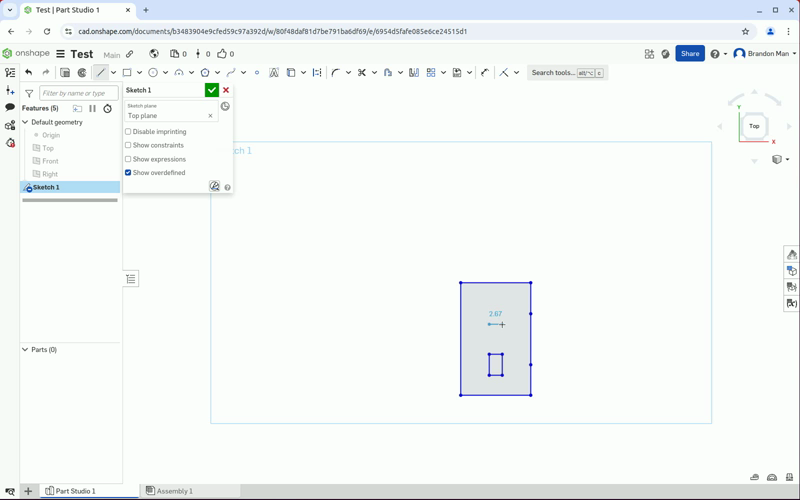
key_down(shift)
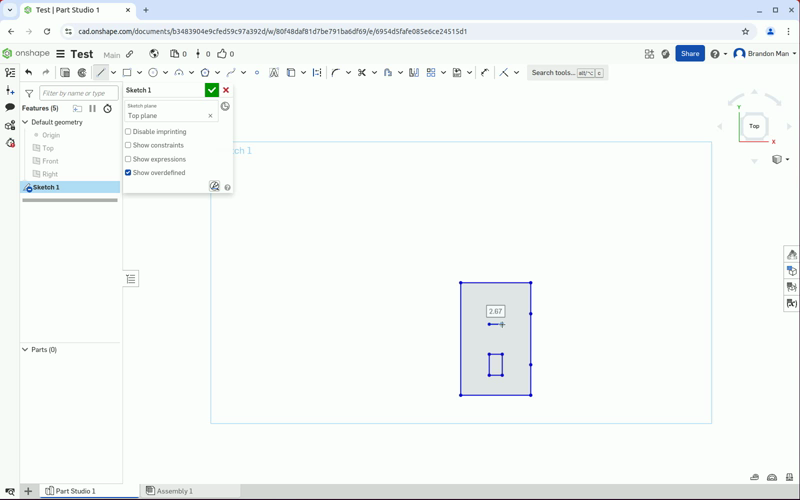
mouse_move(532, 324)
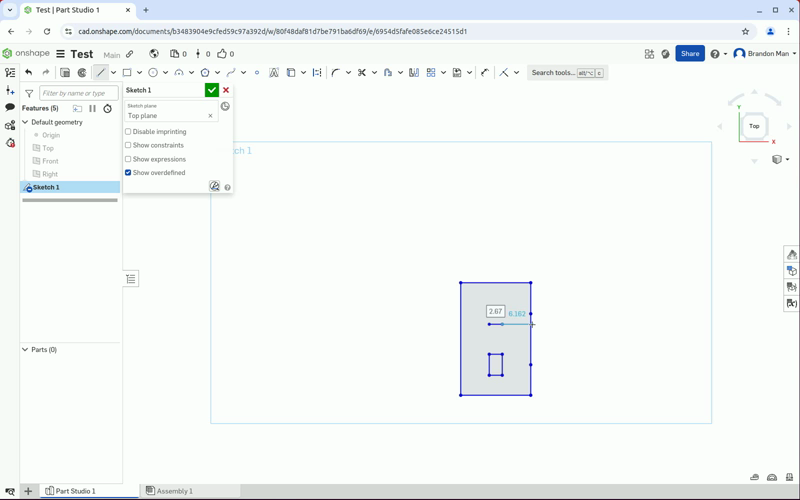
mouse_move(502, 303)
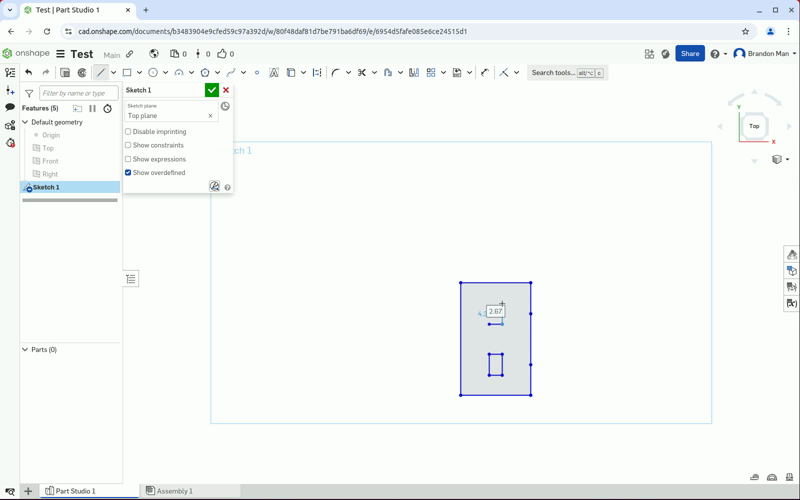
click(502, 303)
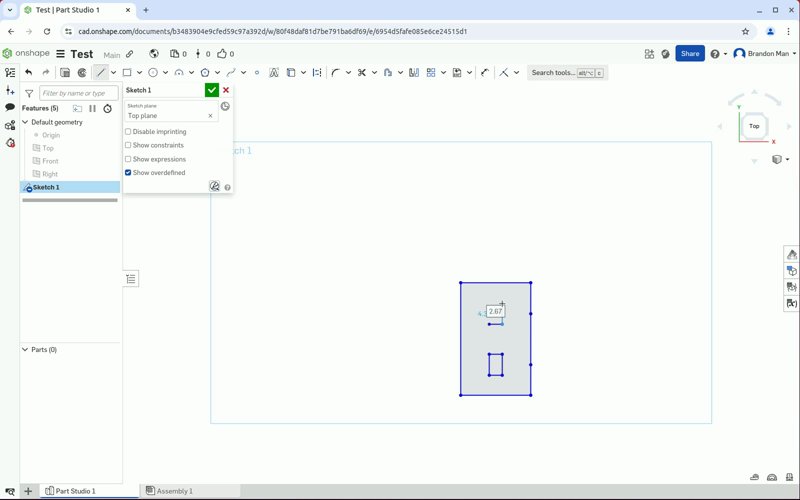
key_up(shift)
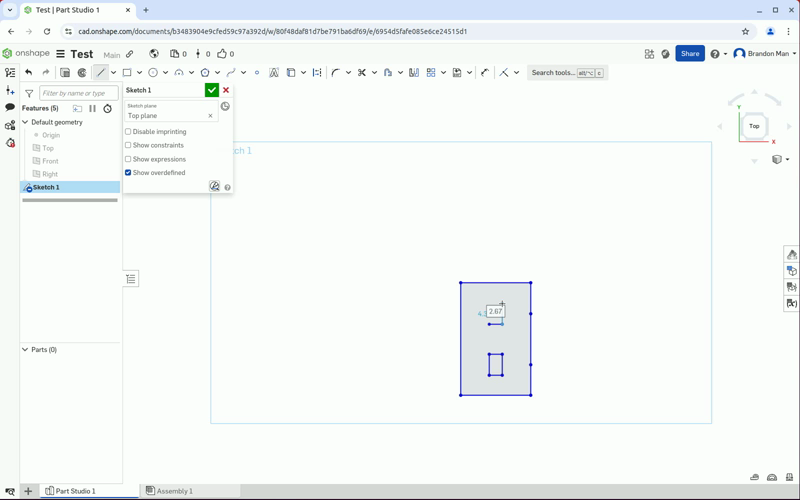
key_down(shift)
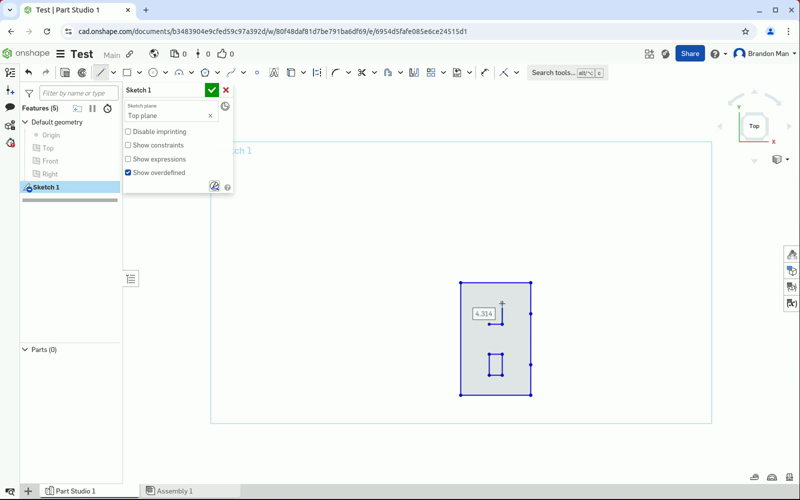
mouse_move(532, 303)
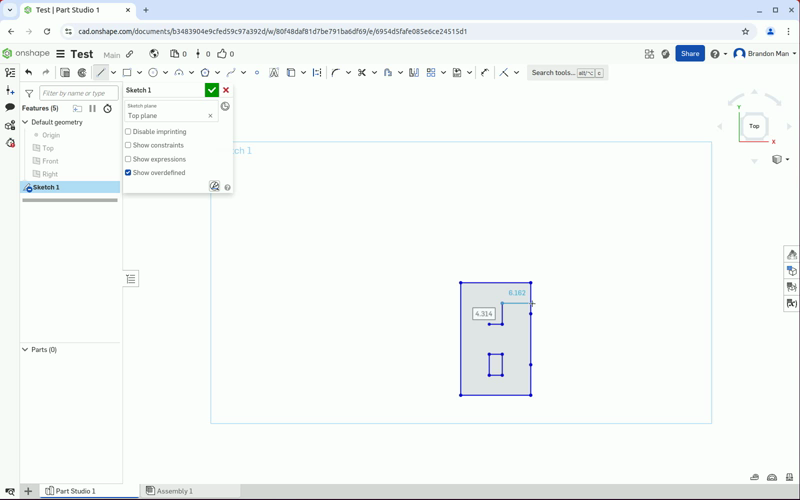
mouse_move(489, 303)
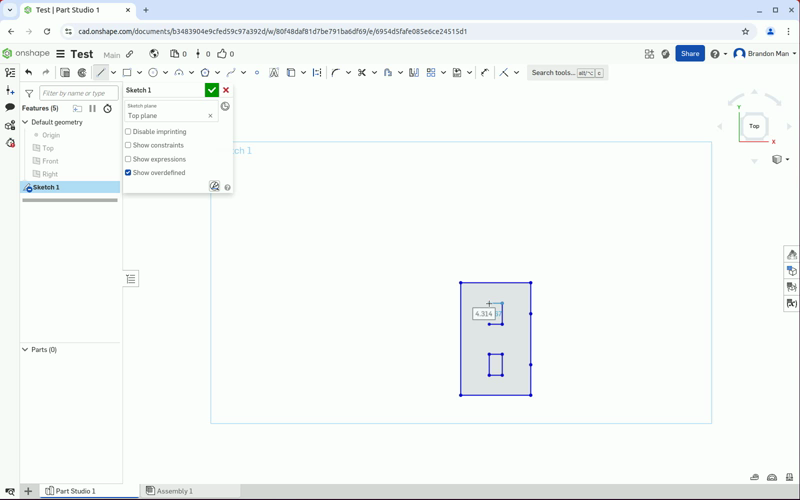
click(489, 303)
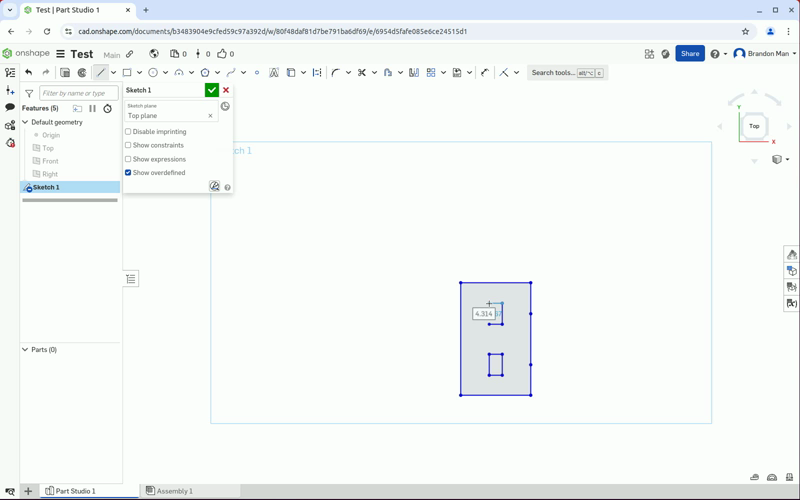
key_up(shift)
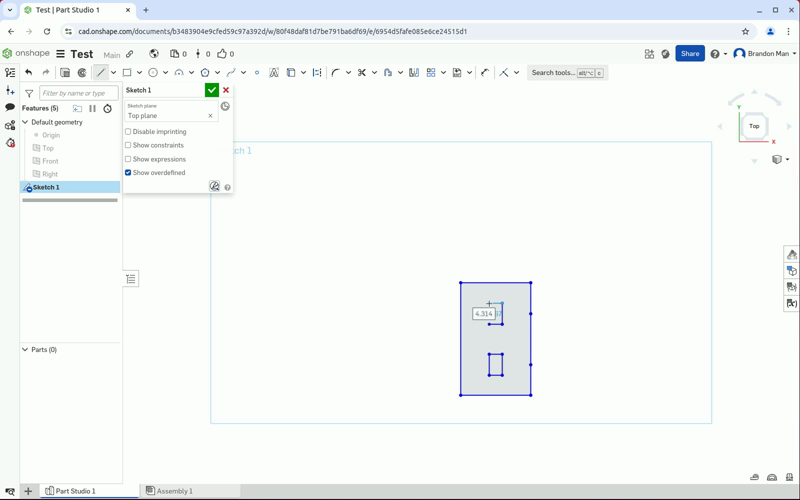
mouse_move(519, 303)
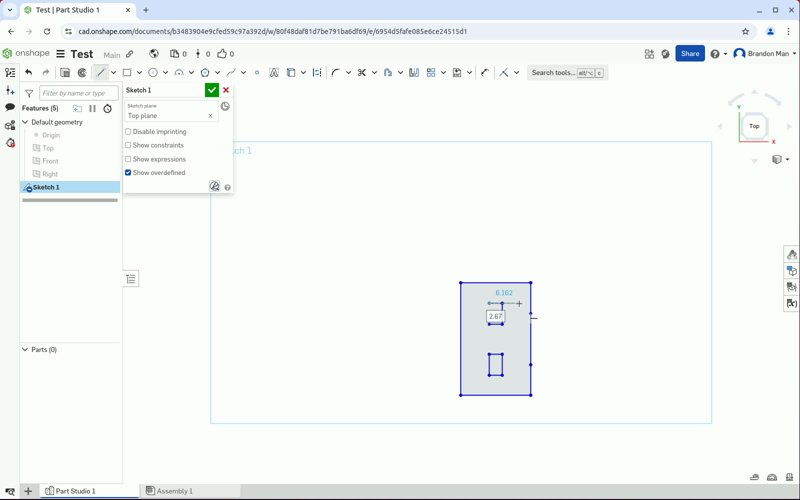
key_down(shift)
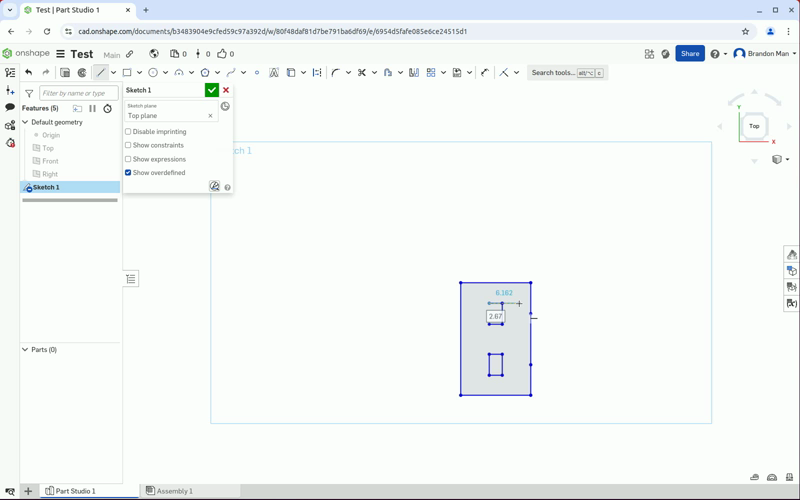
mouse_move(489, 324)
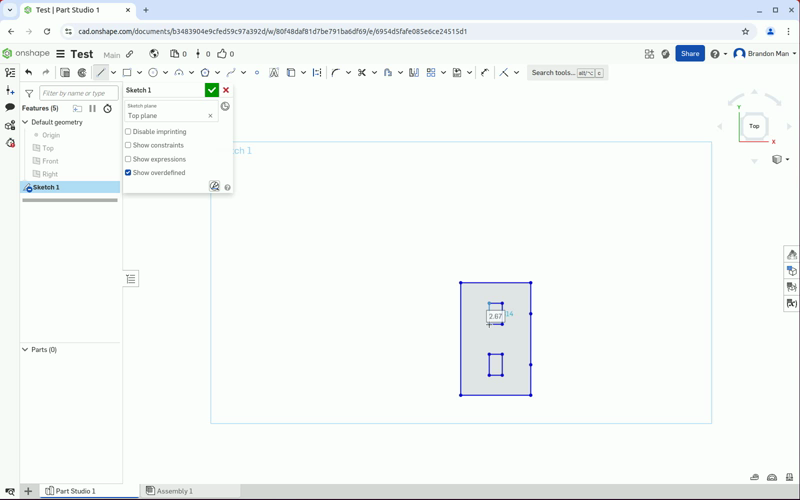
key_up(shift)
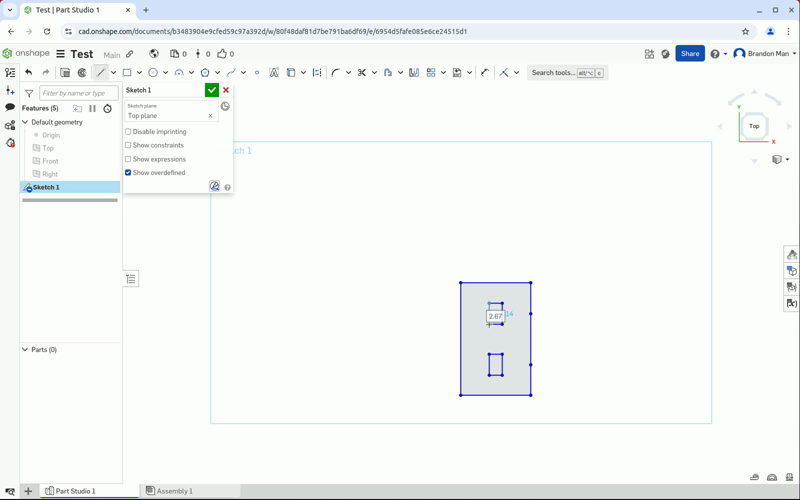
click(489, 324)
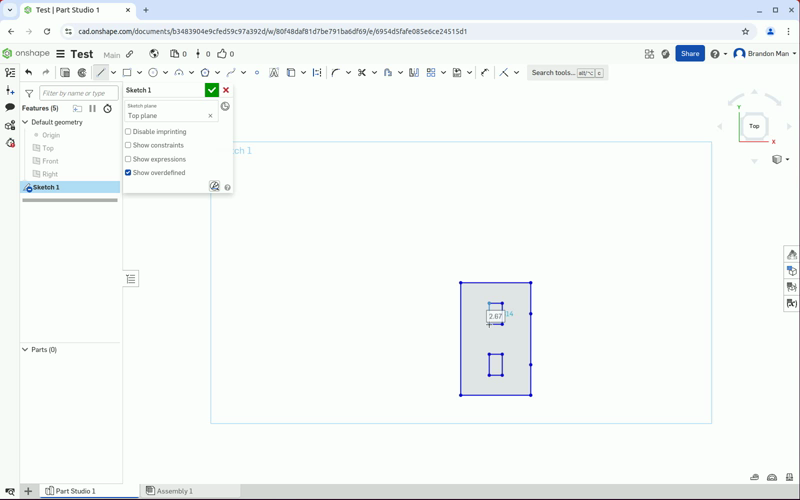
key(esc)
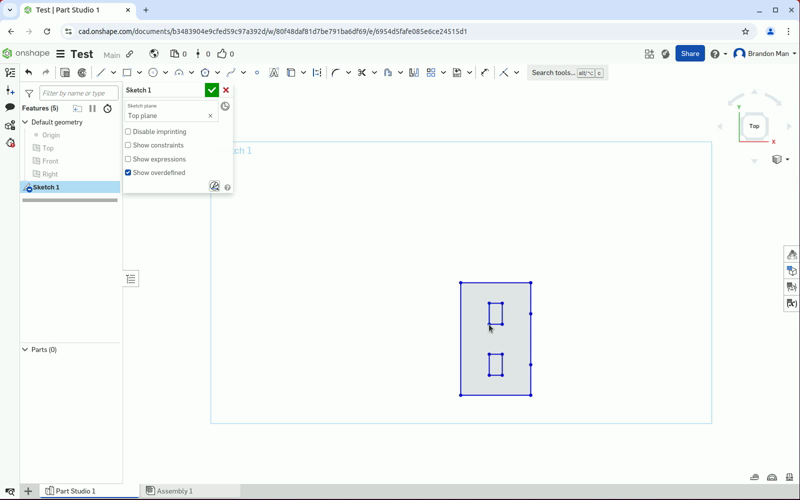
mouse_move(517, 369)
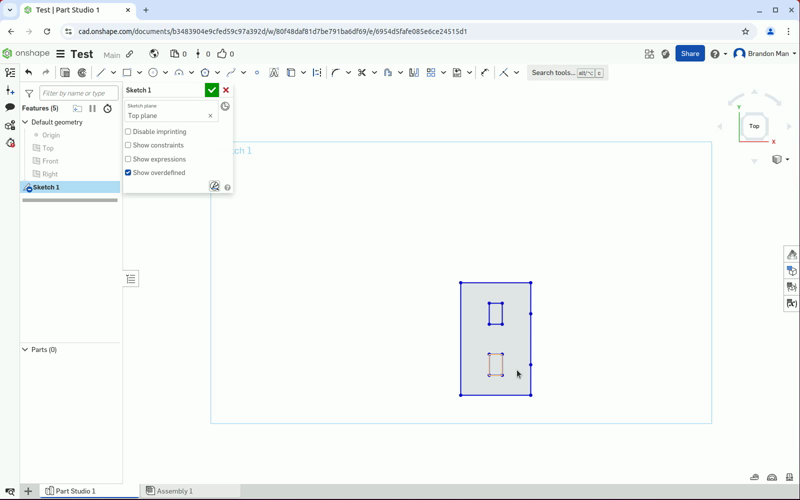
click(517, 369)
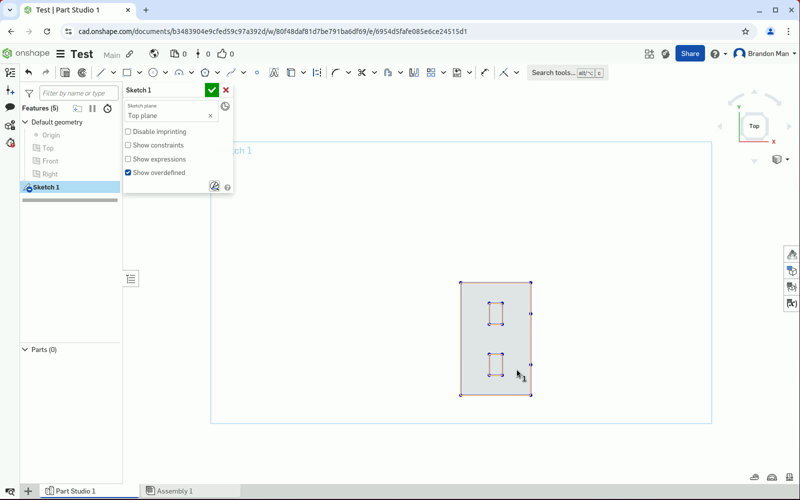
mouse_move(73, 352)
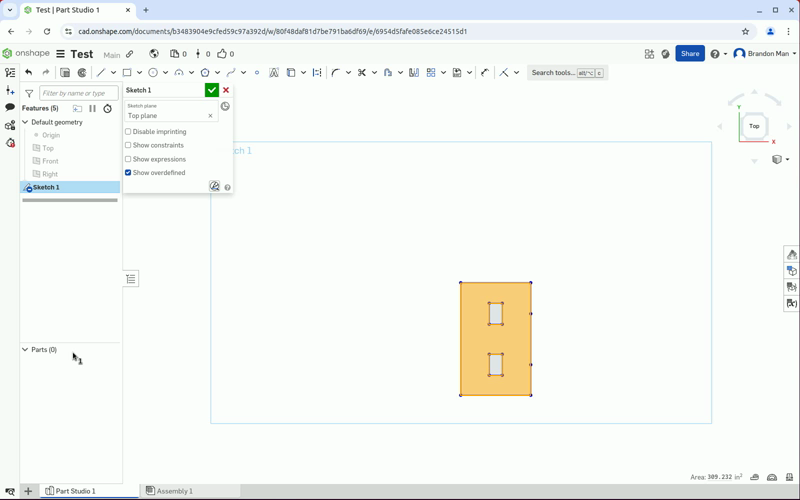
key(shift+y)
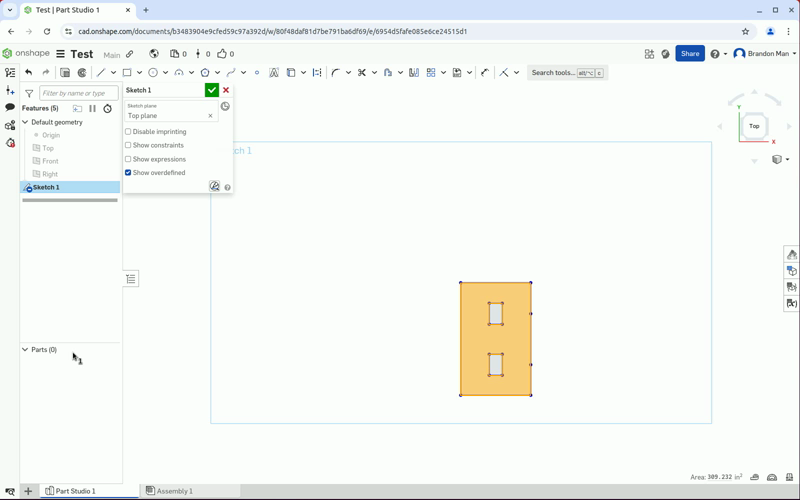
key(shift+e)
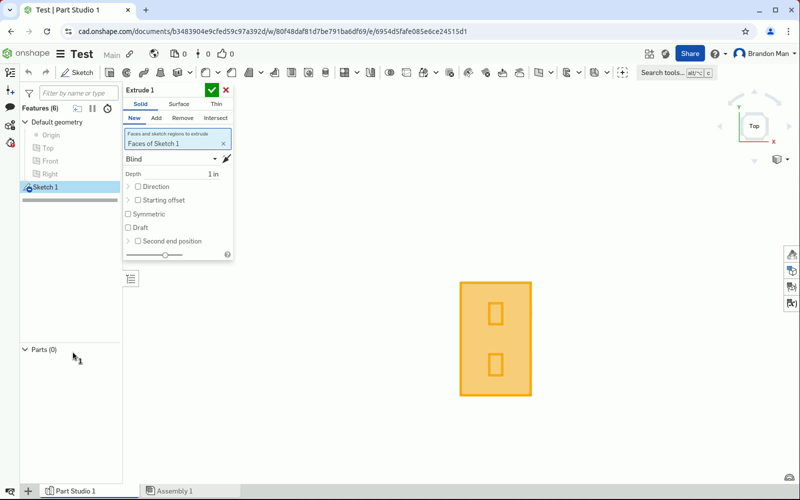
mouse_move(143, 106)
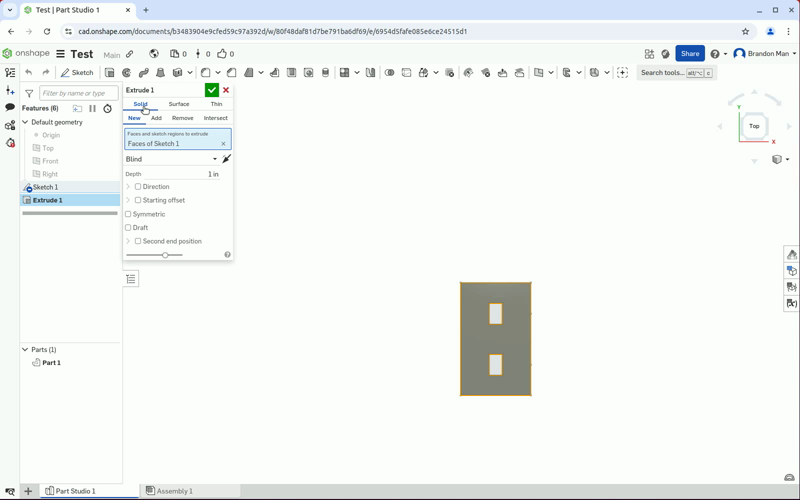
click(143, 106)
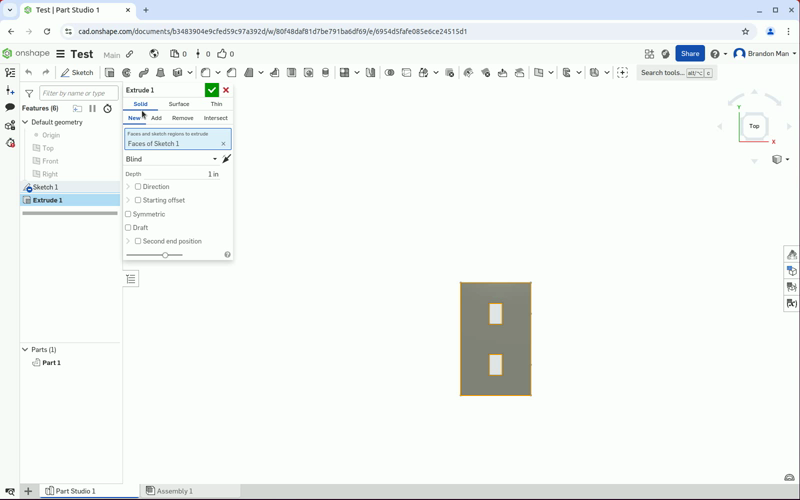
mouse_move(137, 120)
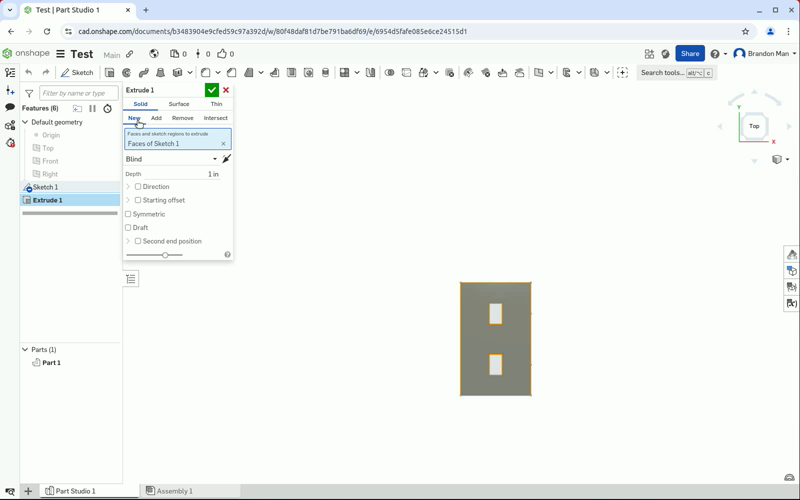
click(137, 120)
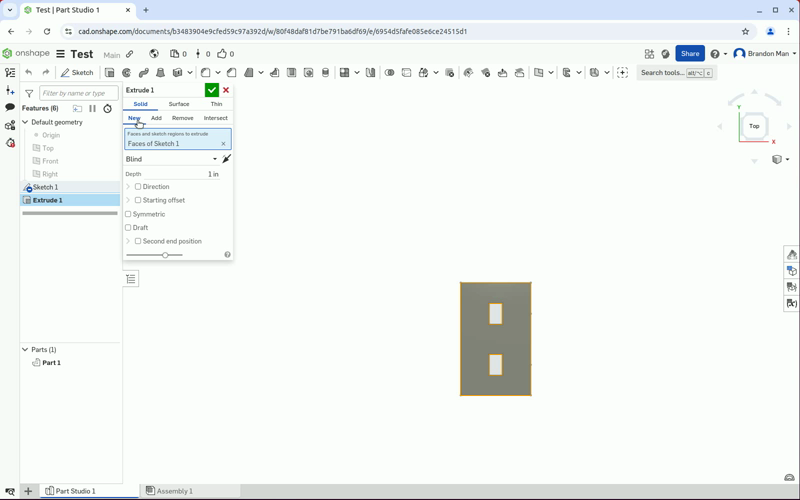
key(tab, 4)
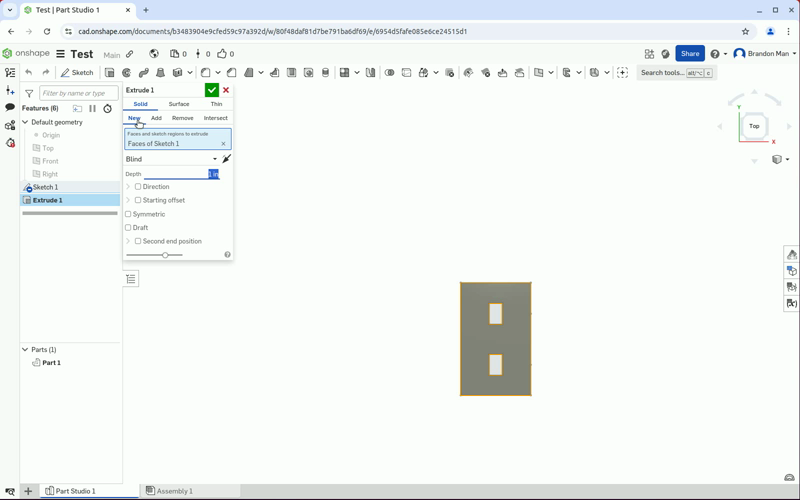
text(3.851)
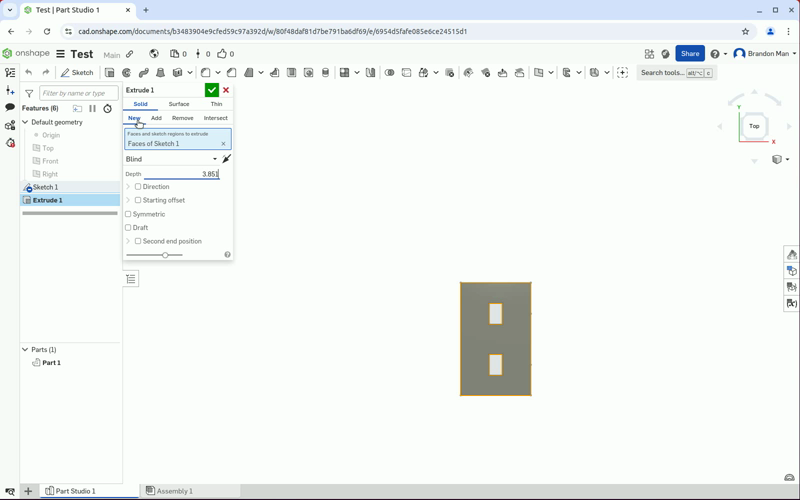
key(enter)
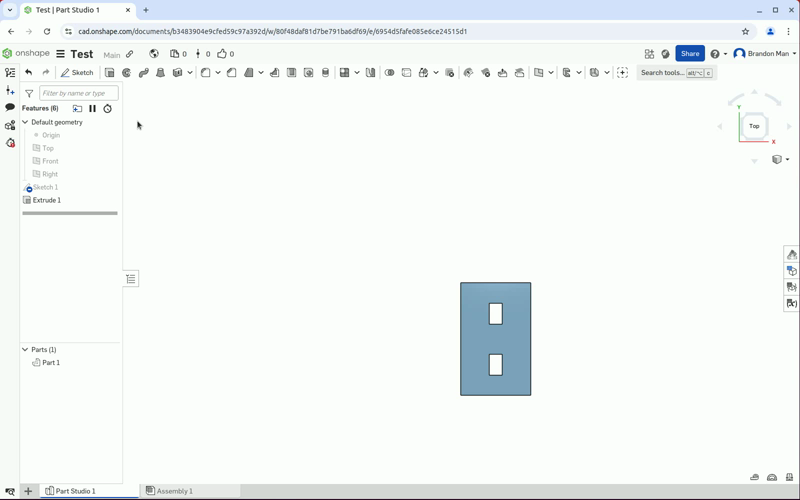
key(shift+h)
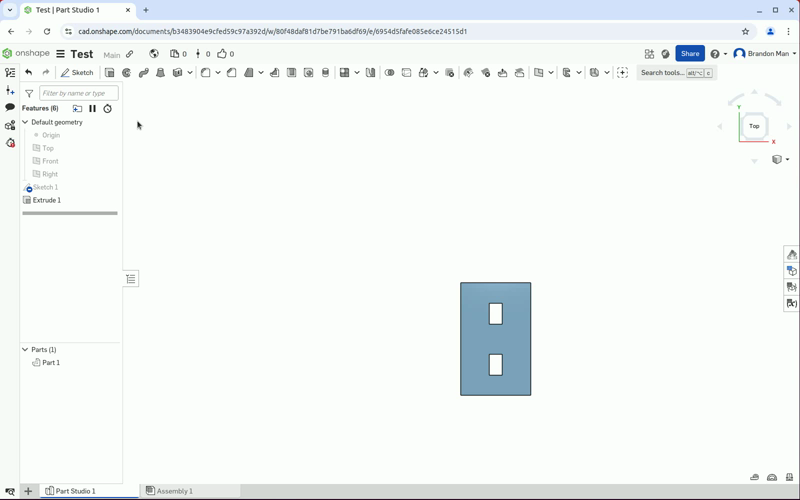
key(shift+h)
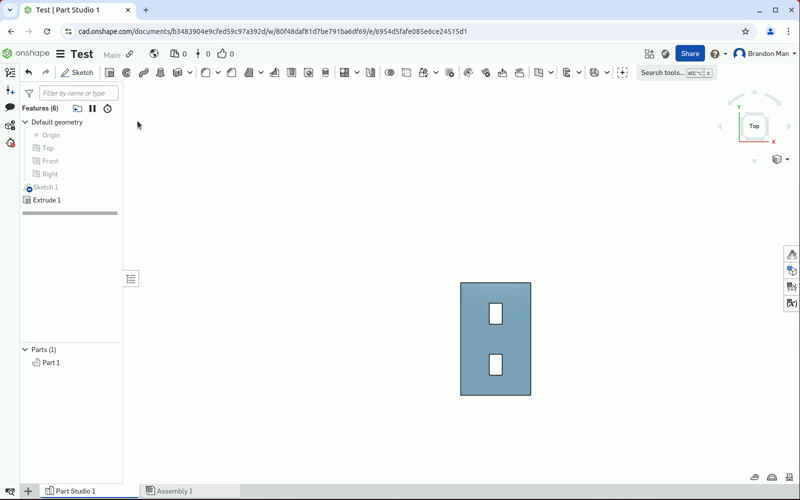
mouse_move(73, 189)
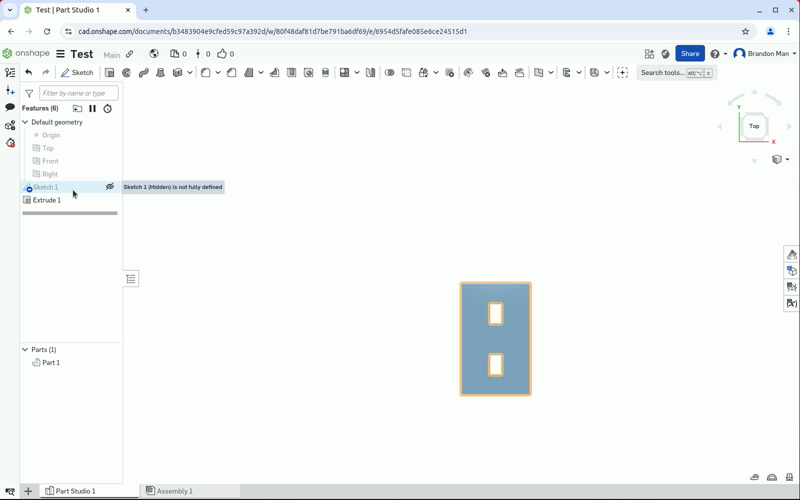
click(73, 189)
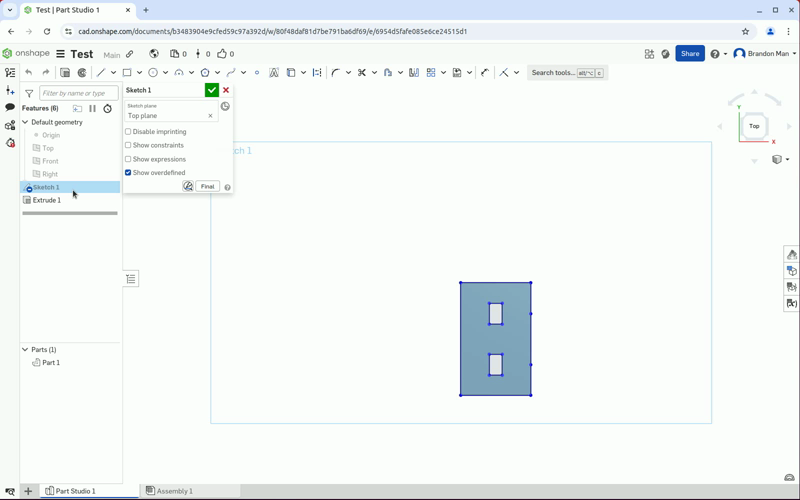
mouse_move(229, 92)
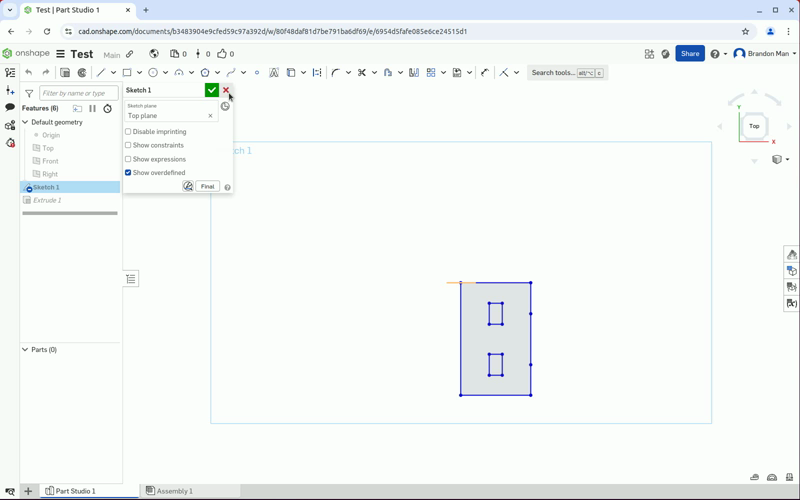
click(229, 92)
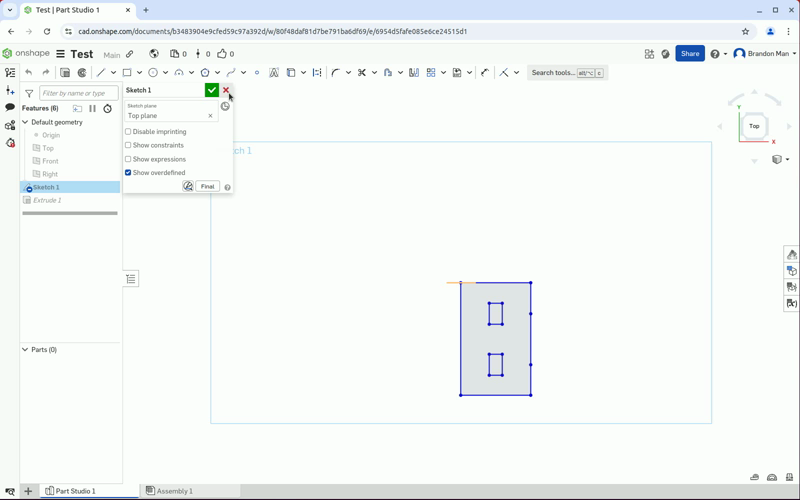
key(shift+s)
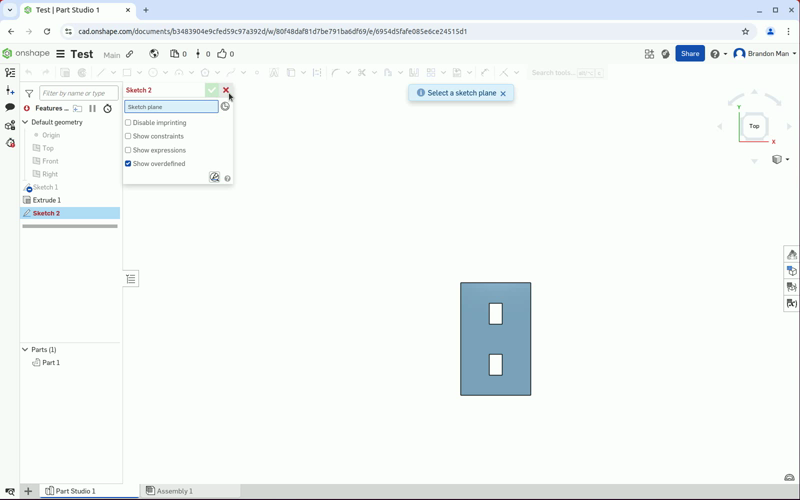
mouse_move(73, 150)
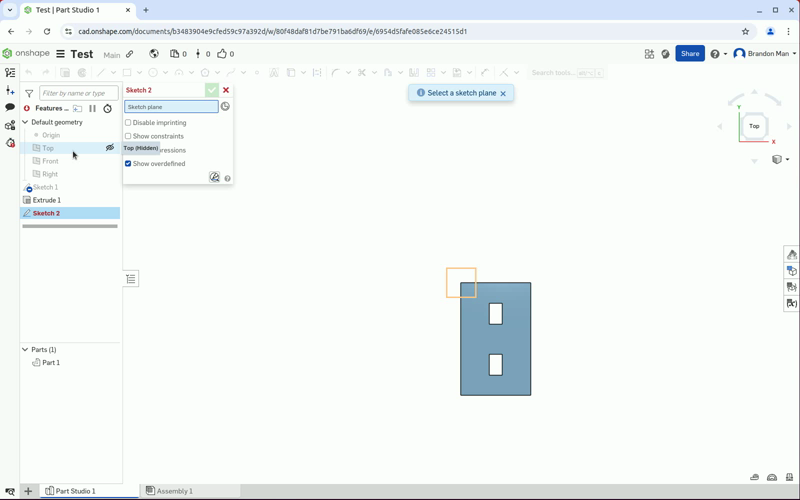
click(73, 150)
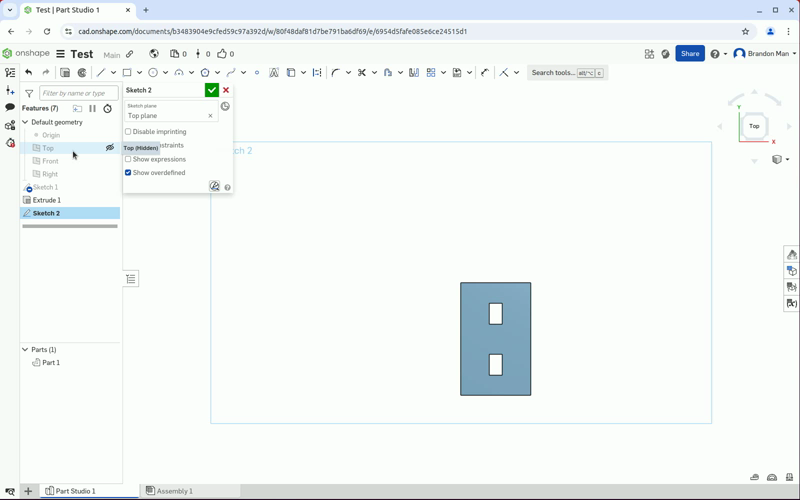
mouse_move(73, 352)
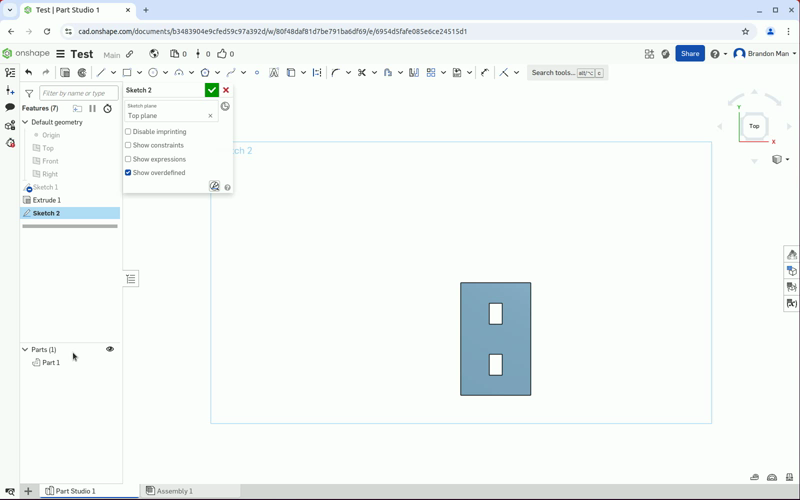
key(y)
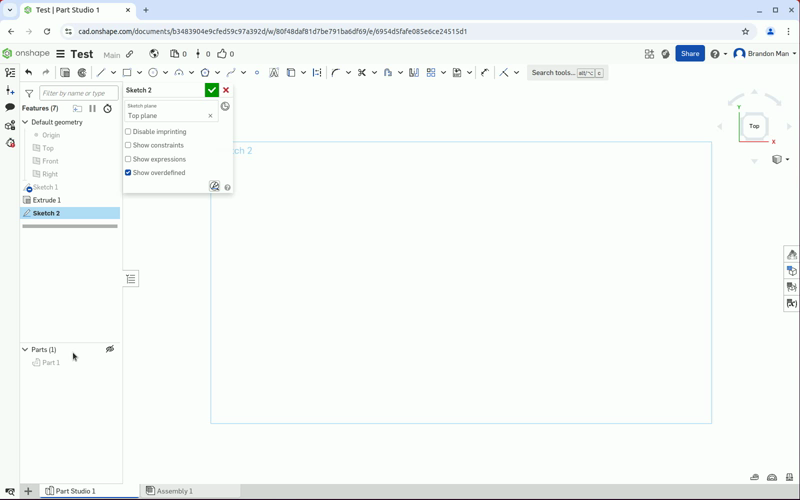
key(l)
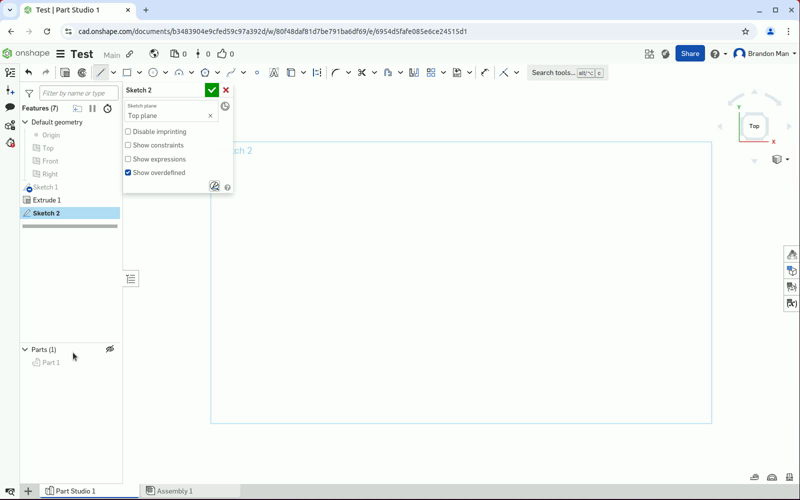
key_down(shift)
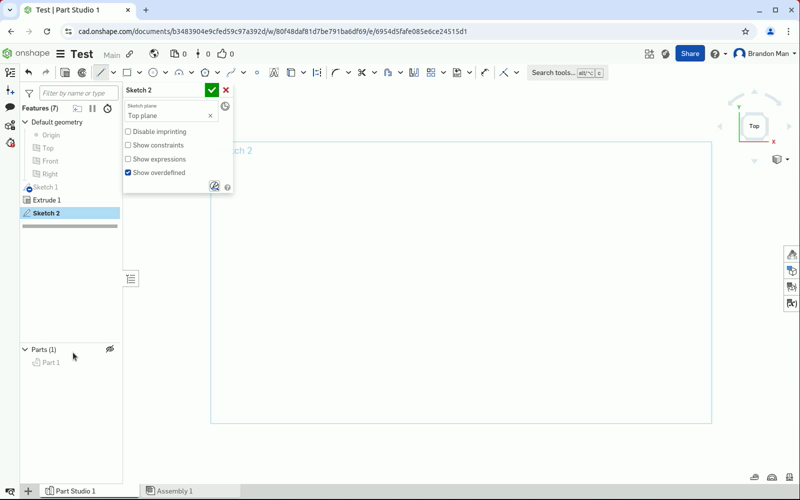
mouse_move(531, 365)
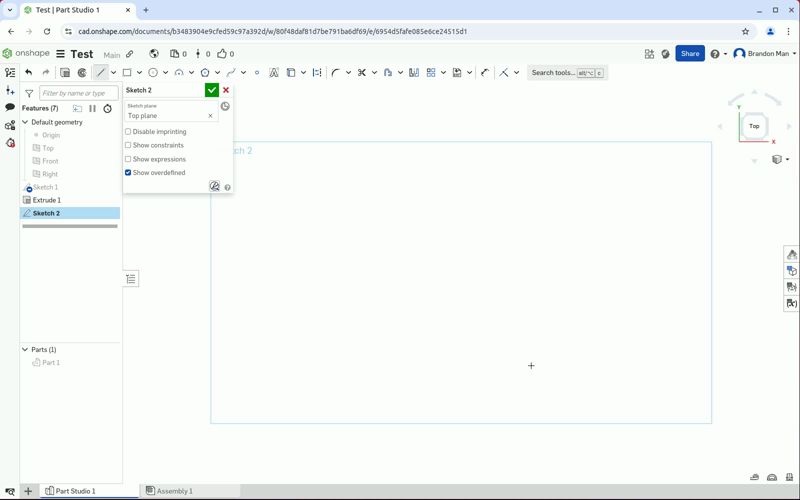
click(531, 365)
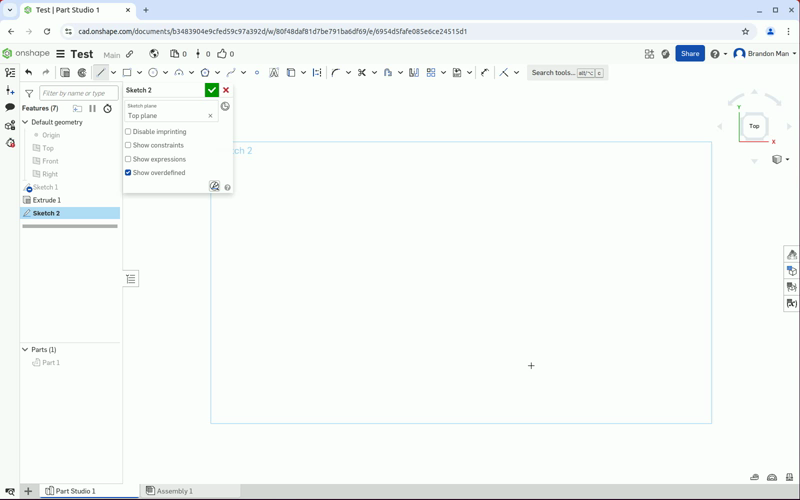
key_up(shift)
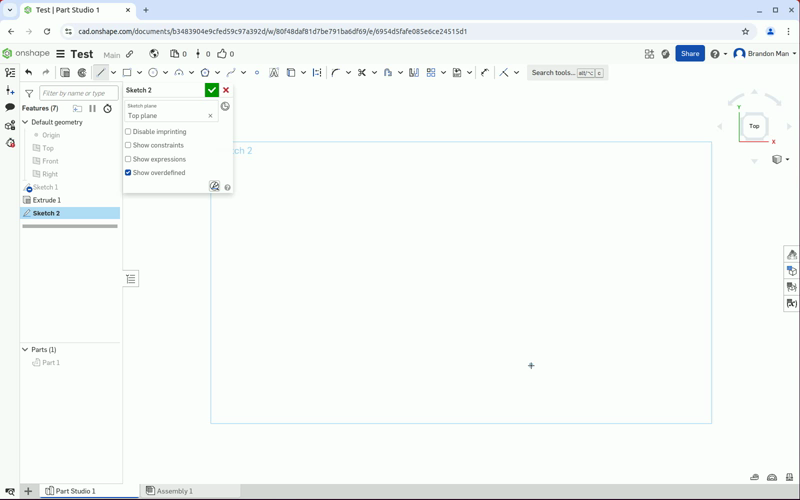
key_down(shift)
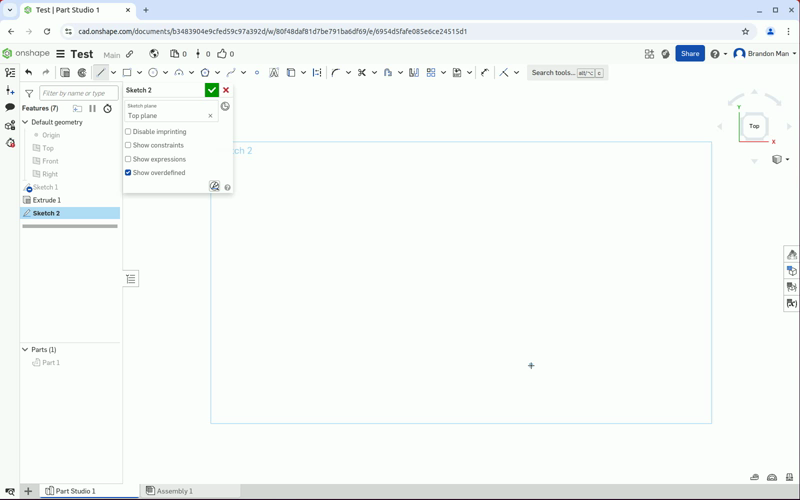
mouse_move(561, 365)
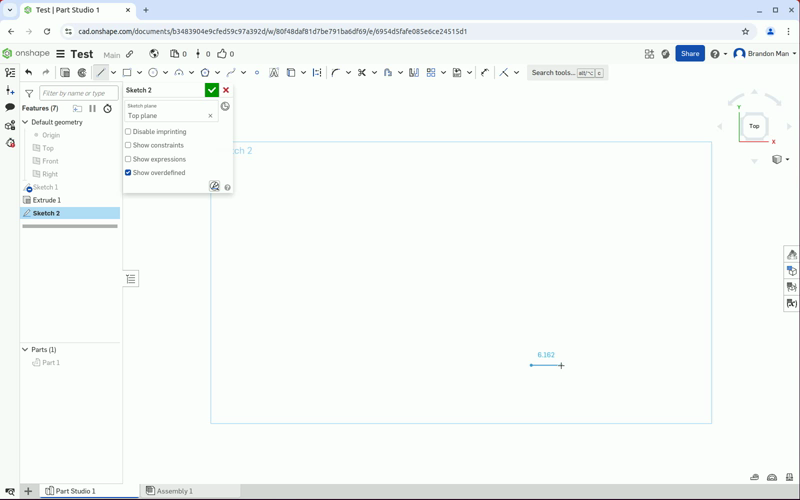
mouse_move(543, 365)
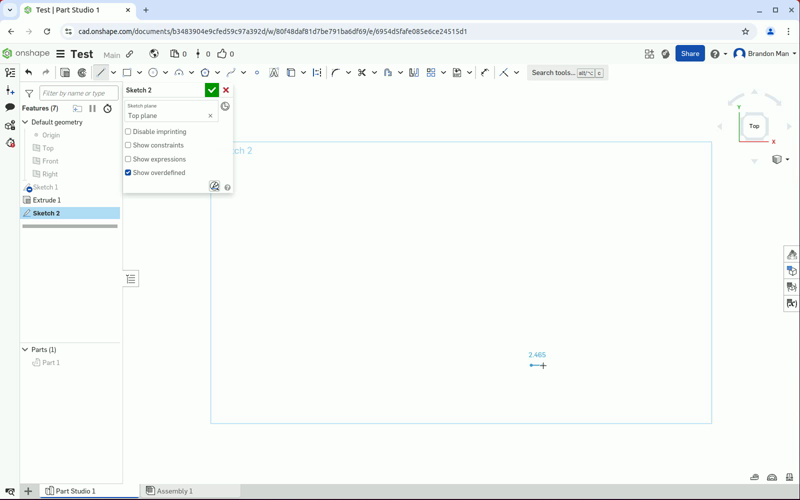
click(543, 365)
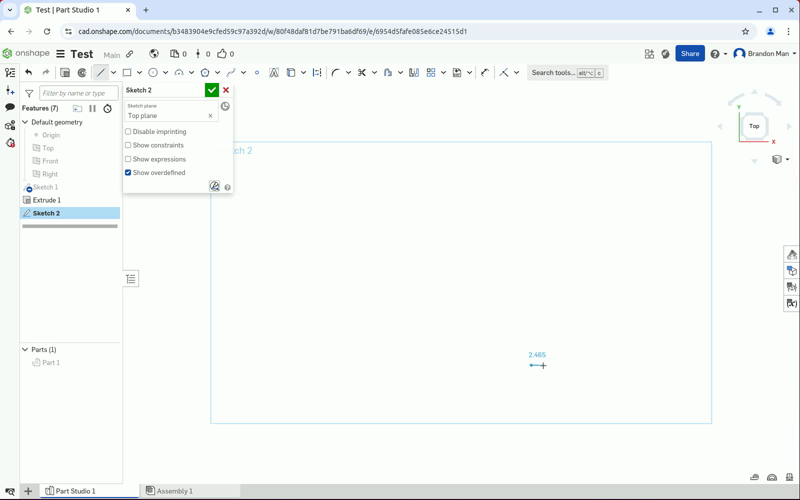
key_up(shift)
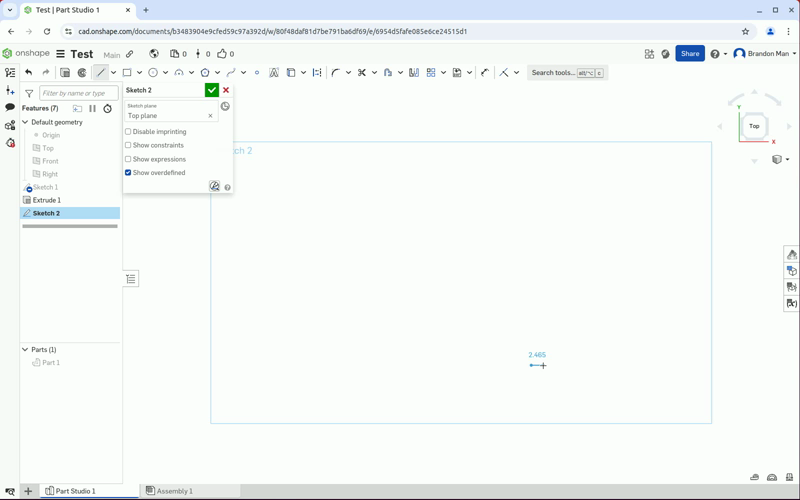
key_down(shift)
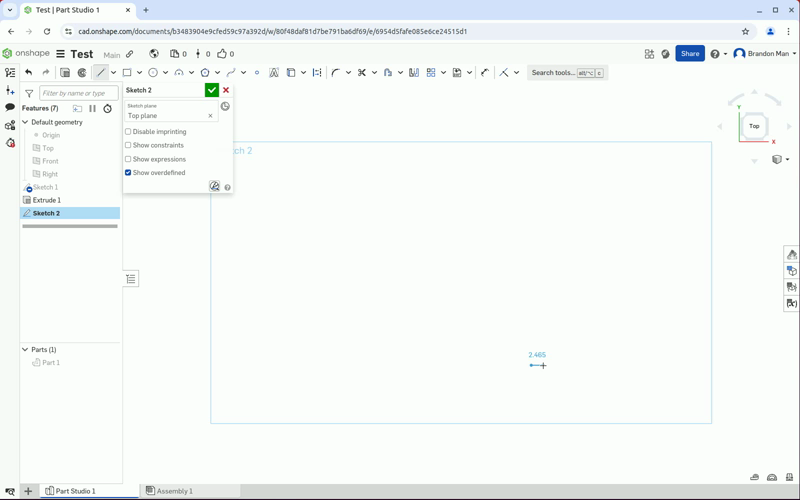
mouse_move(573, 365)
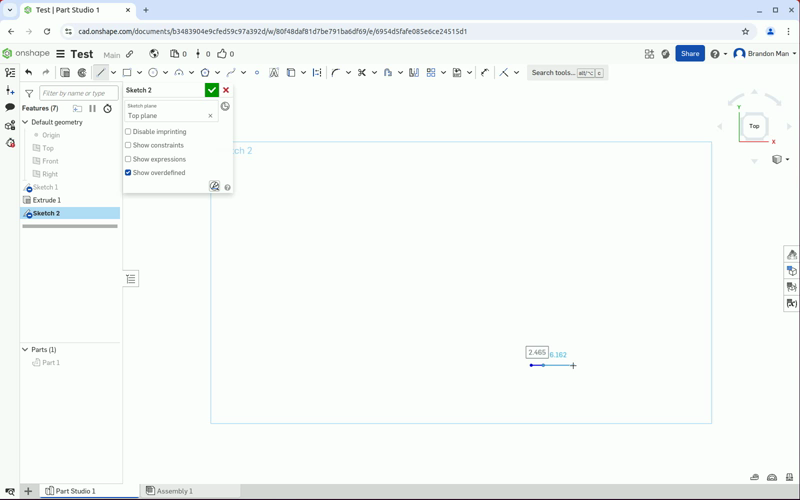
mouse_move(543, 346)
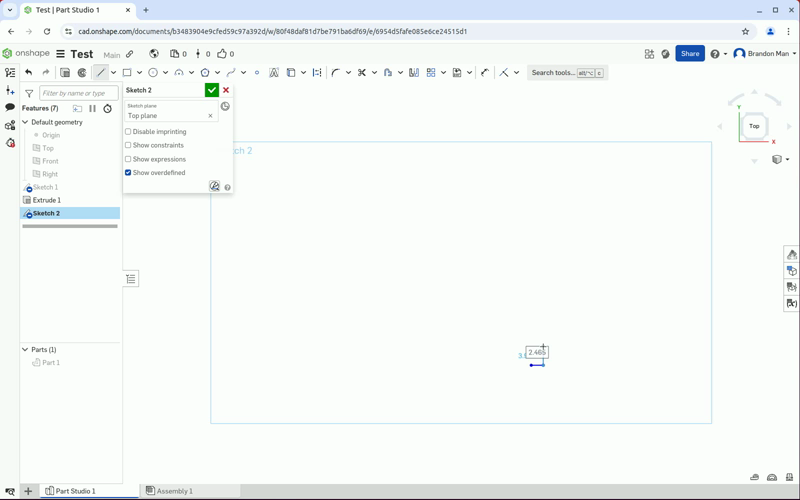
click(543, 346)
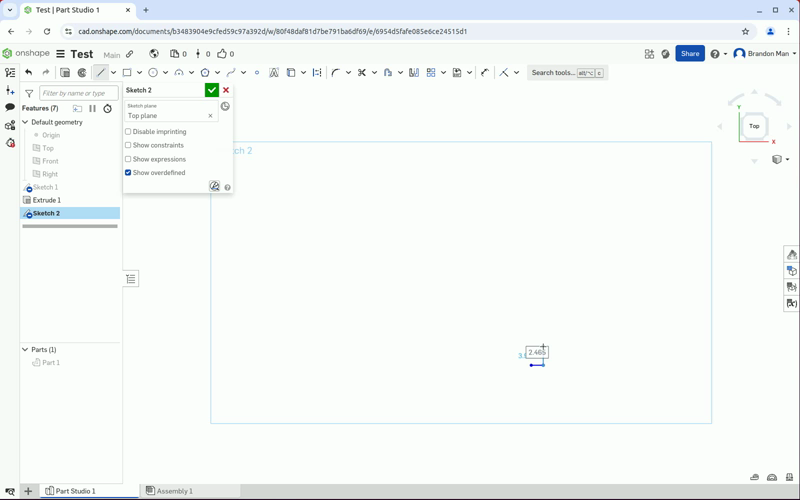
key_up(shift)
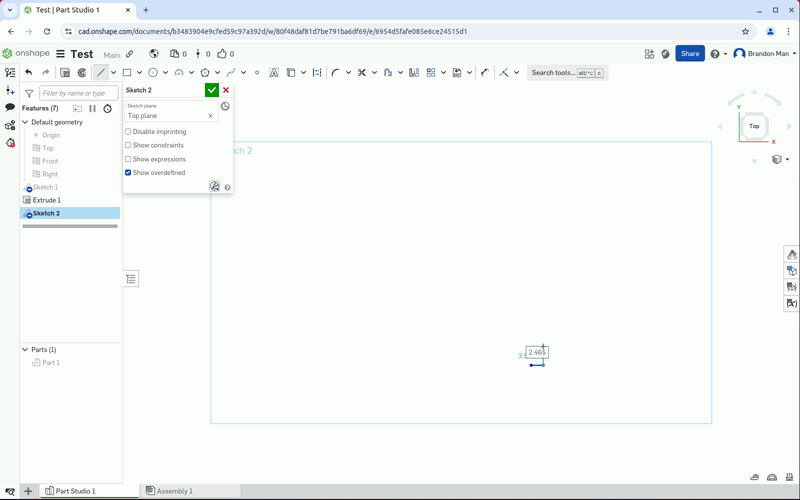
key_down(shift)
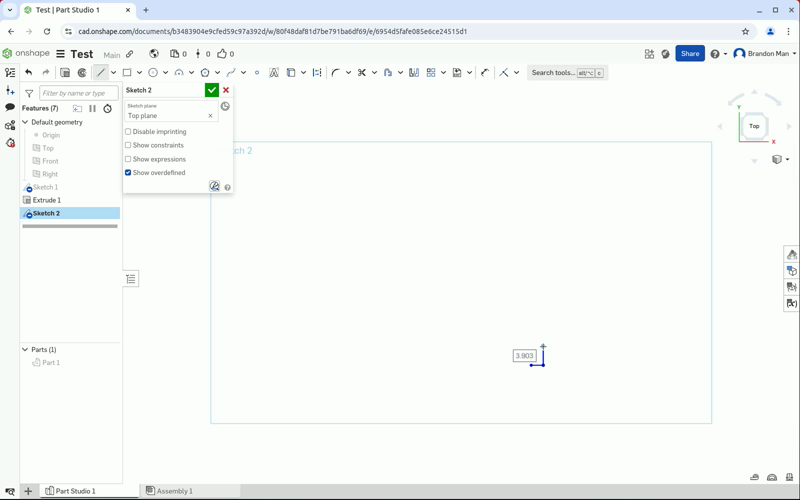
mouse_move(573, 346)
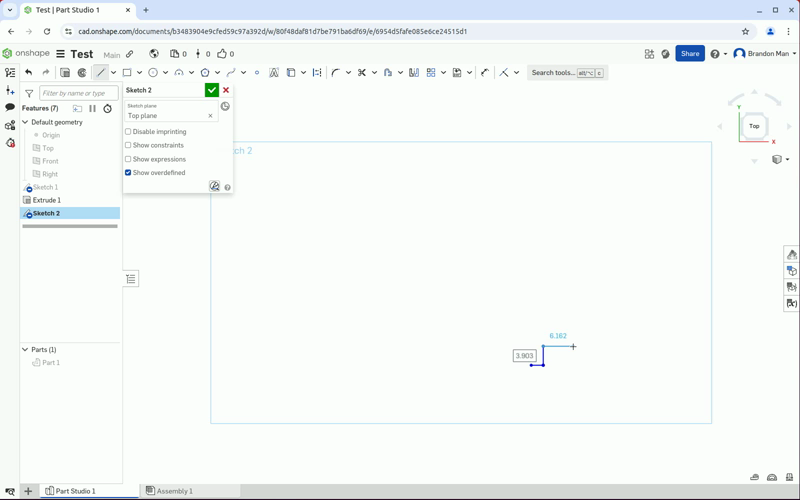
mouse_move(543, 331)
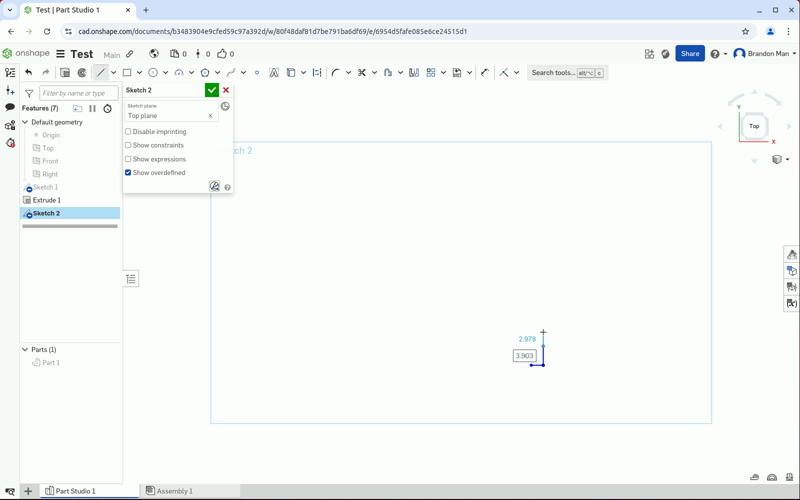
click(543, 331)
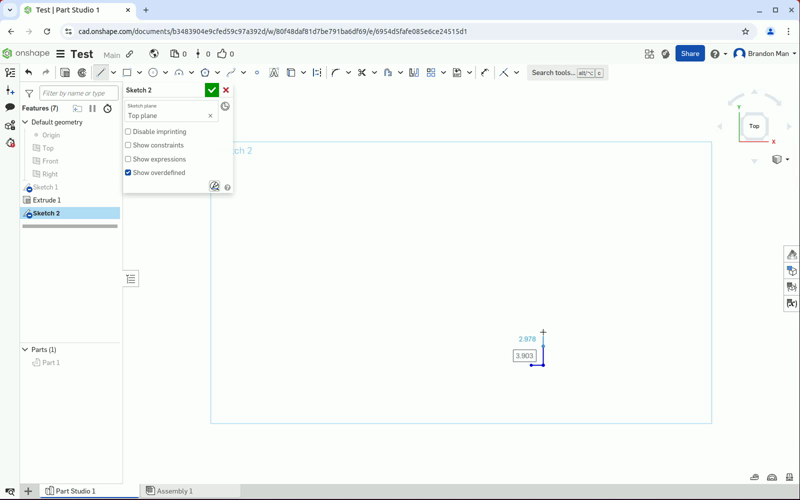
key_up(shift)
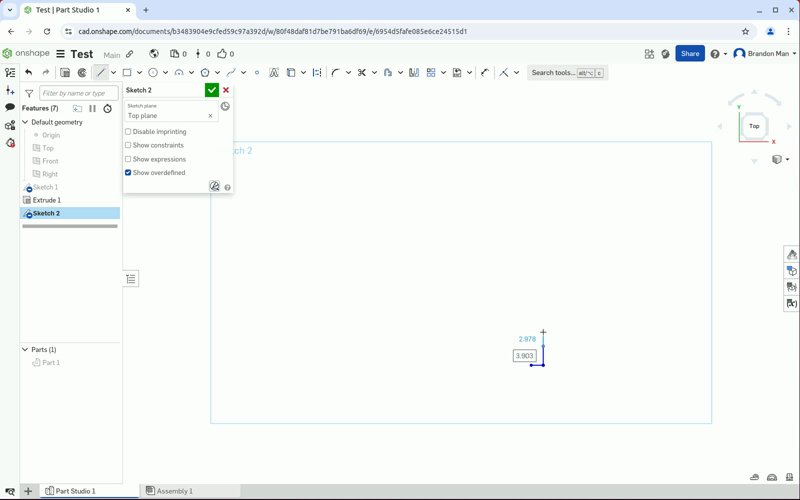
key_down(shift)
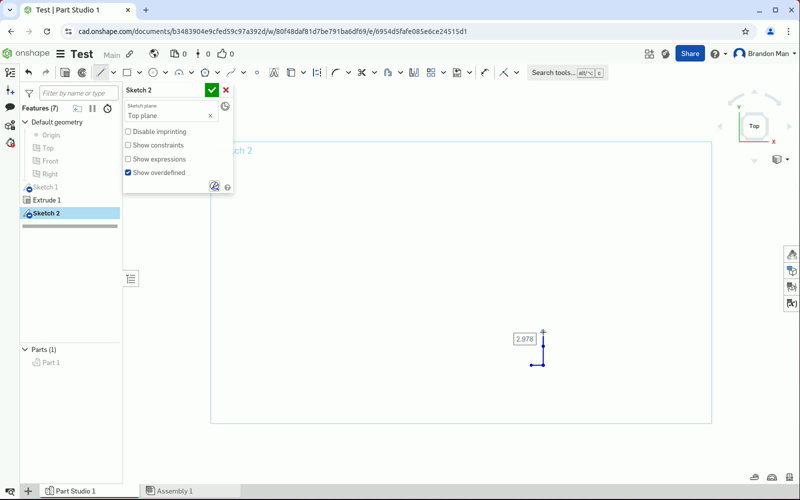
mouse_move(573, 331)
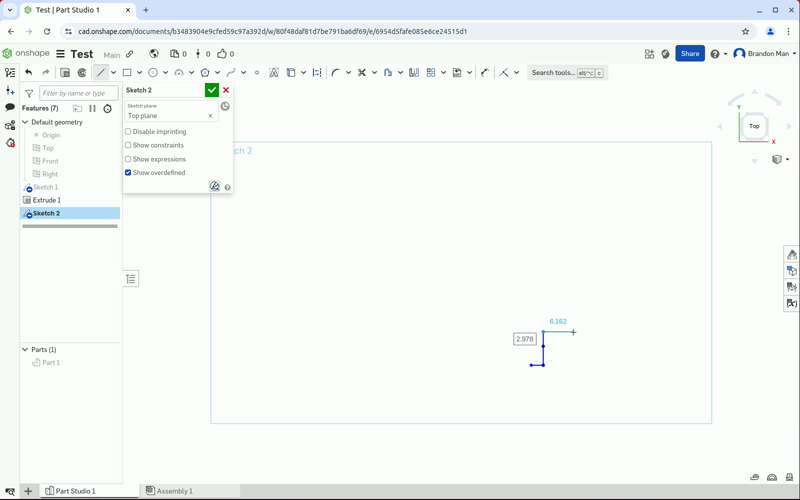
mouse_move(543, 312)
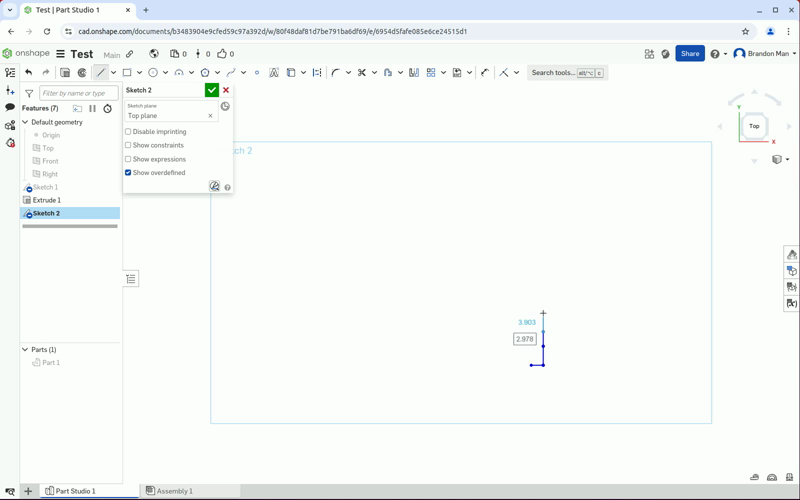
click(543, 312)
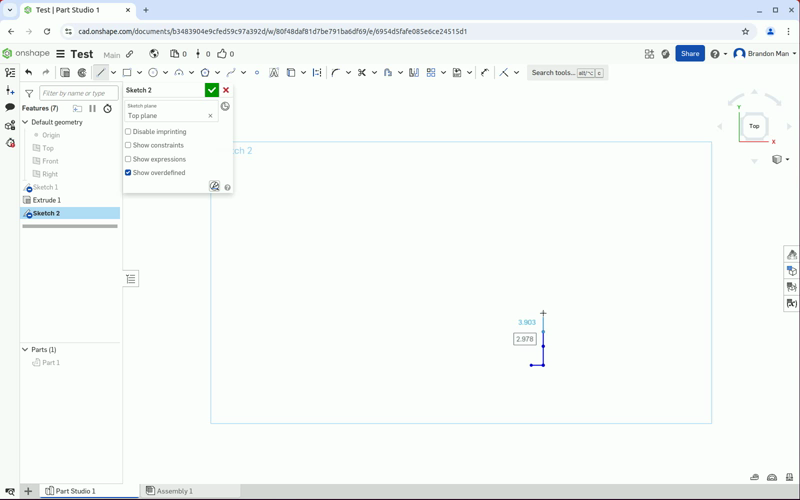
key_up(shift)
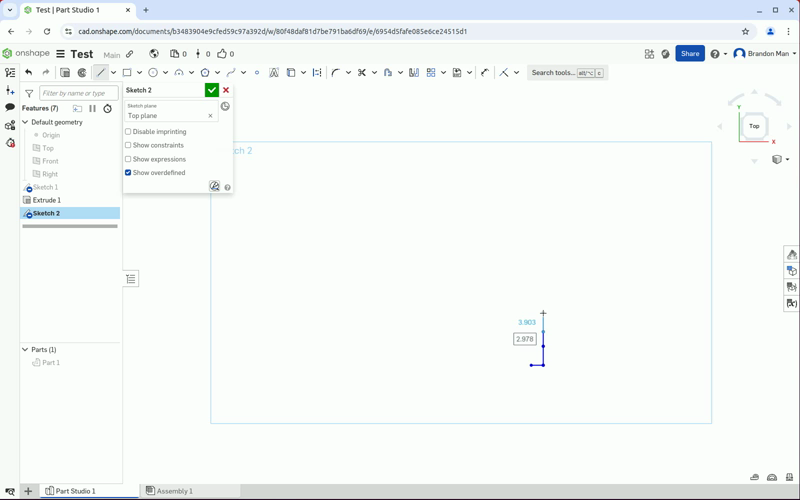
key_down(shift)
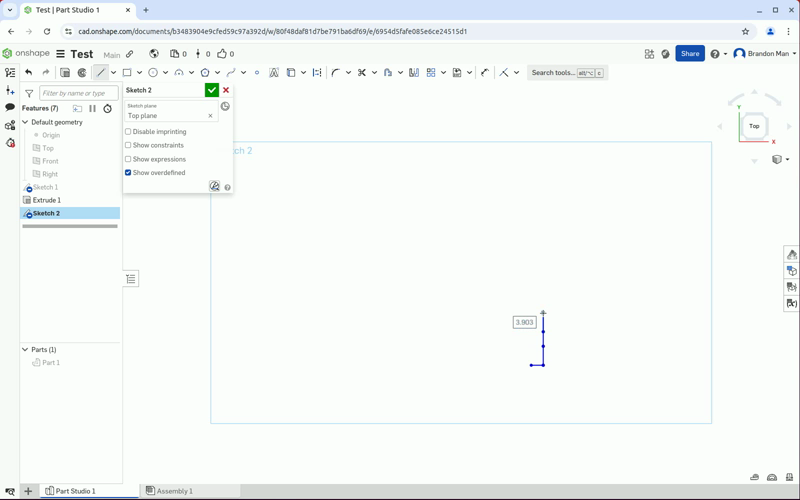
mouse_move(573, 312)
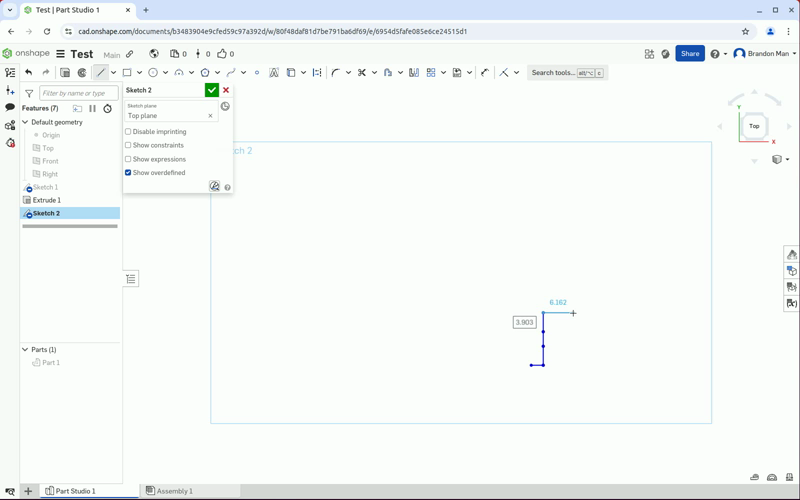
mouse_move(531, 312)
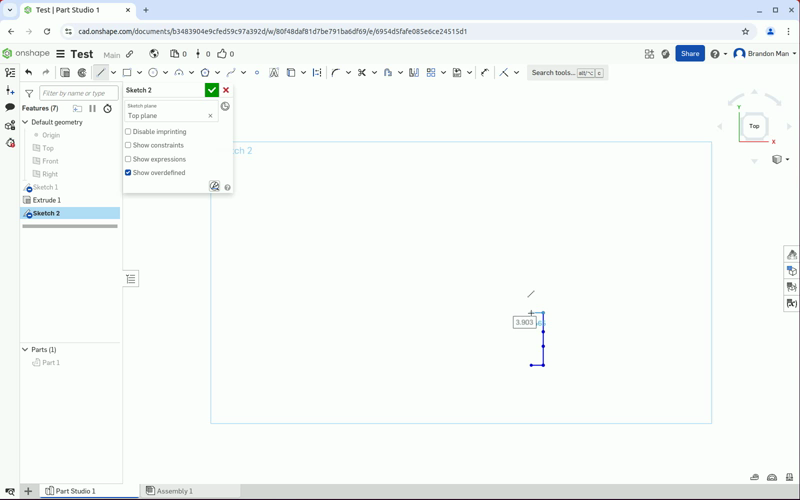
click(531, 312)
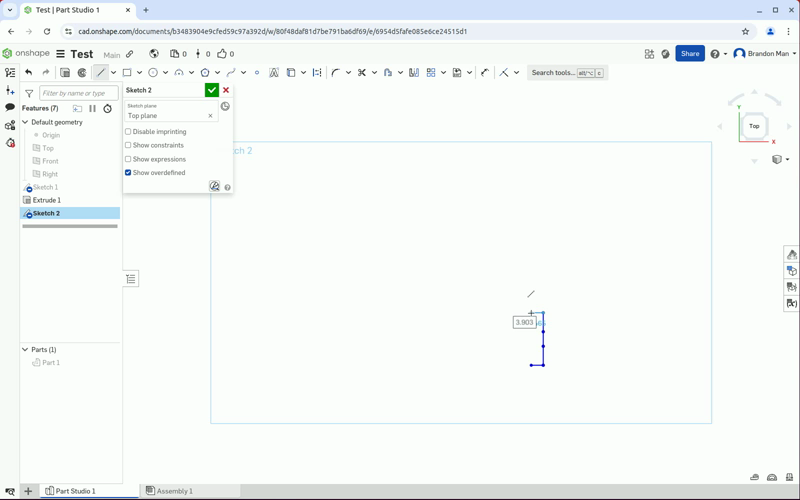
key_up(shift)
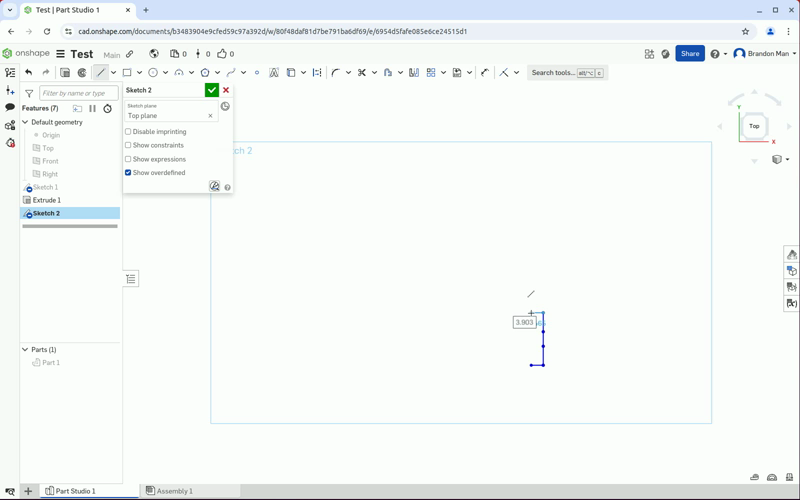
mouse_move(561, 312)
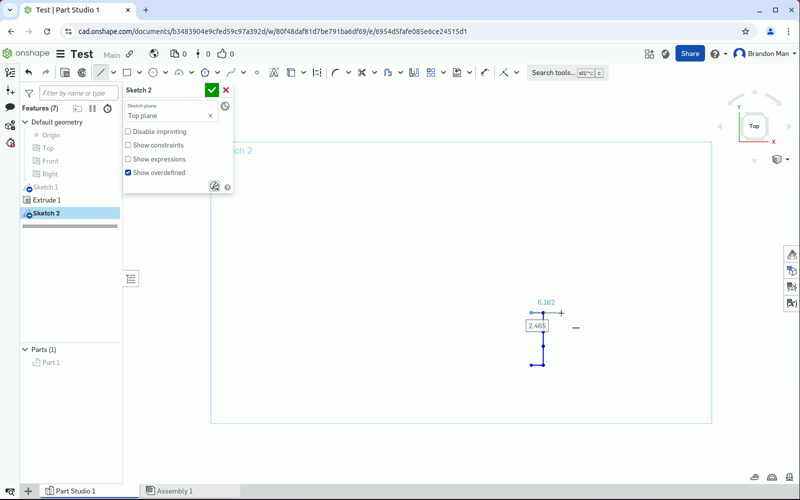
key_down(shift)
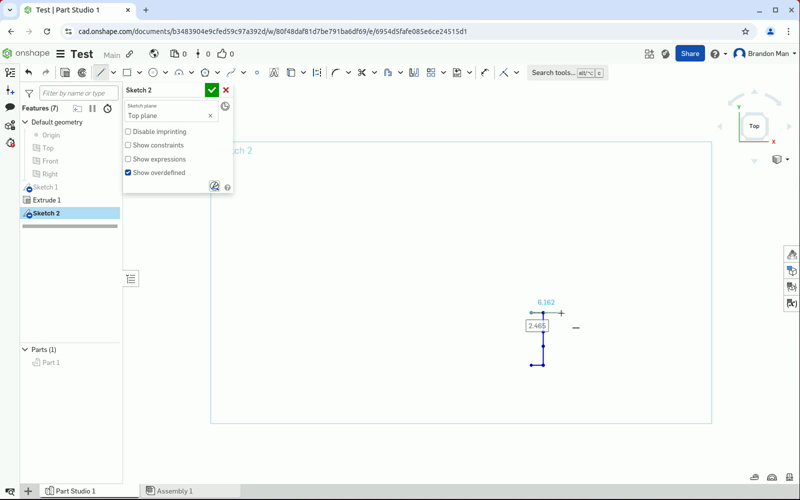
mouse_move(531, 365)
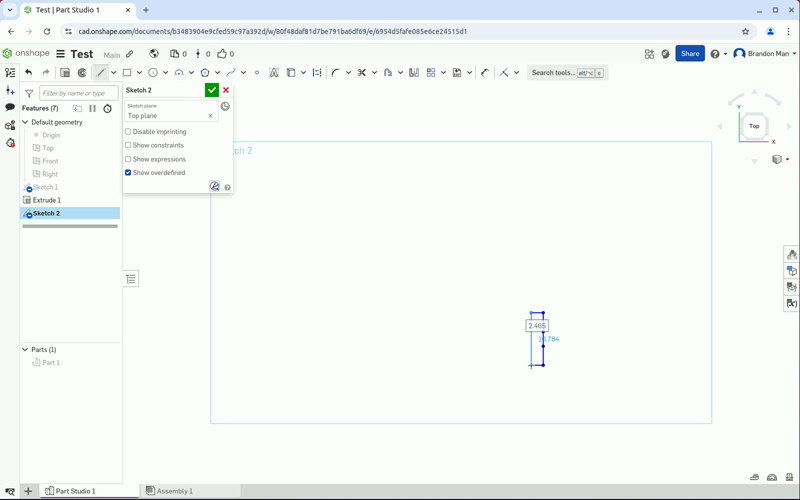
key_up(shift)
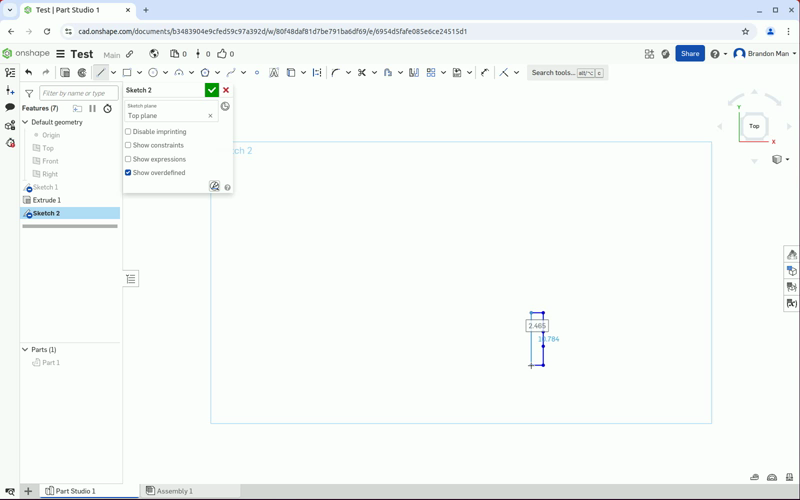
click(531, 365)
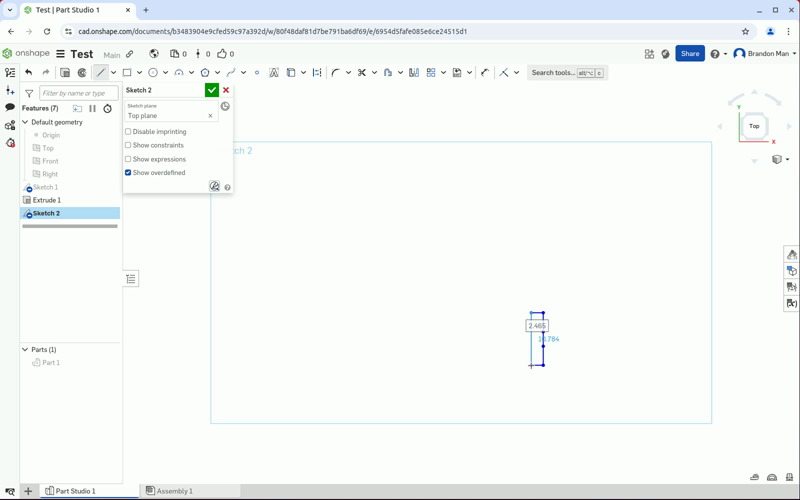
key(esc)
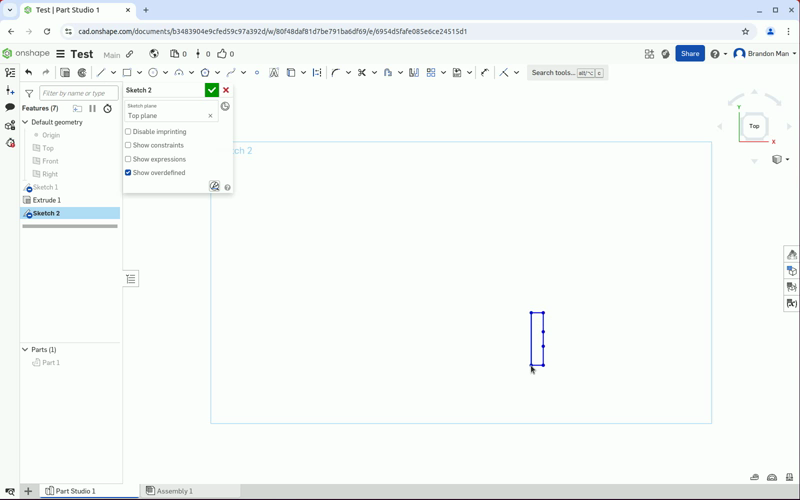
mouse_move(535, 329)
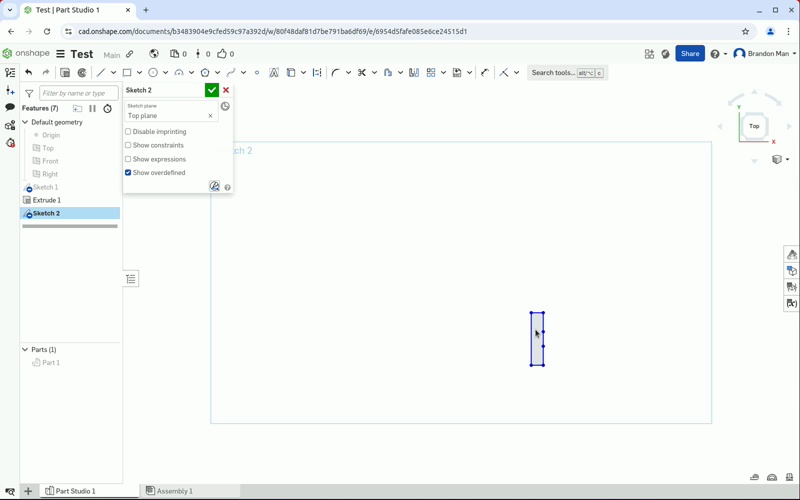
scroll(6)
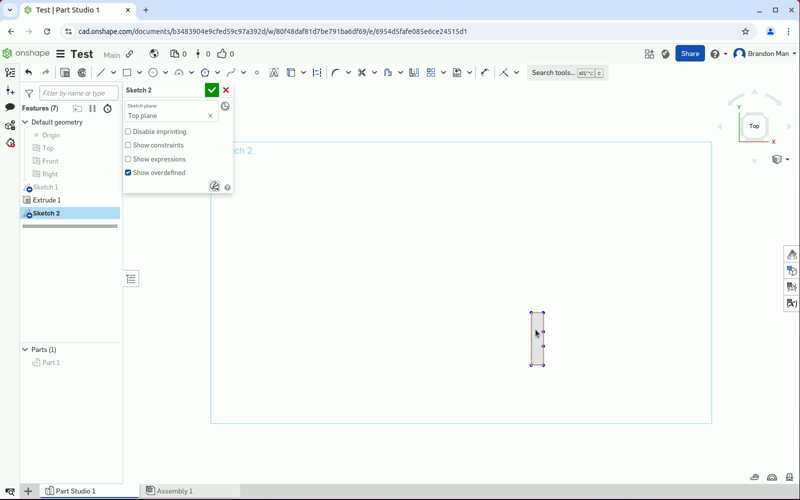
scroll(6)
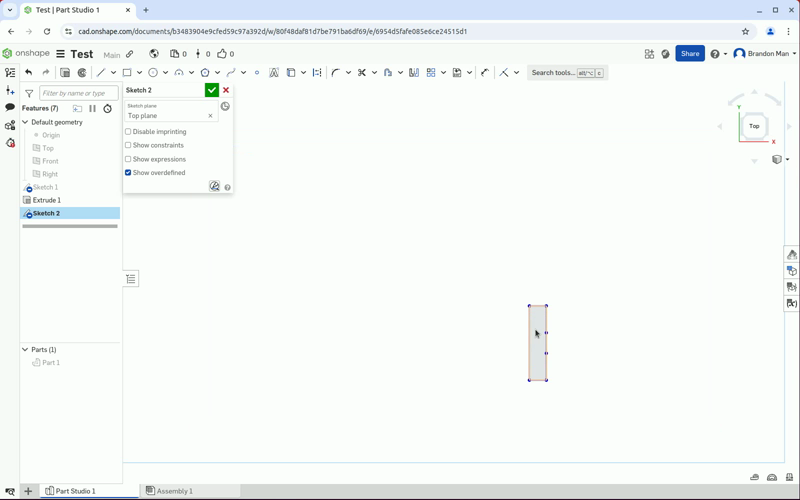
scroll(6)
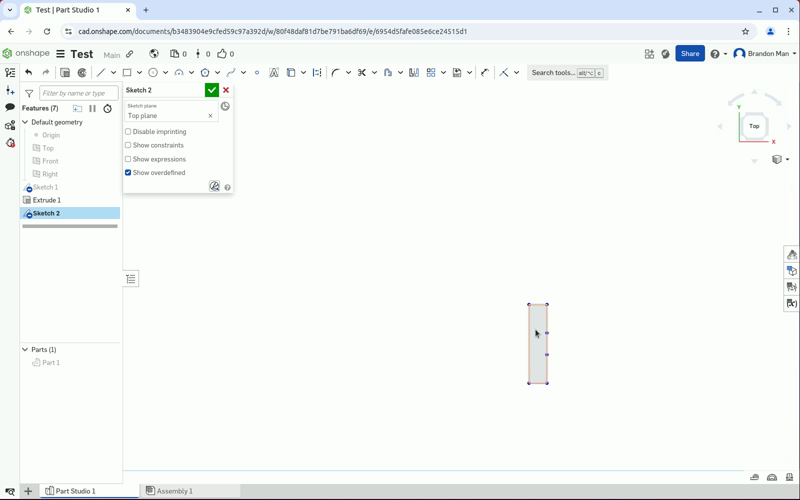
scroll(6)
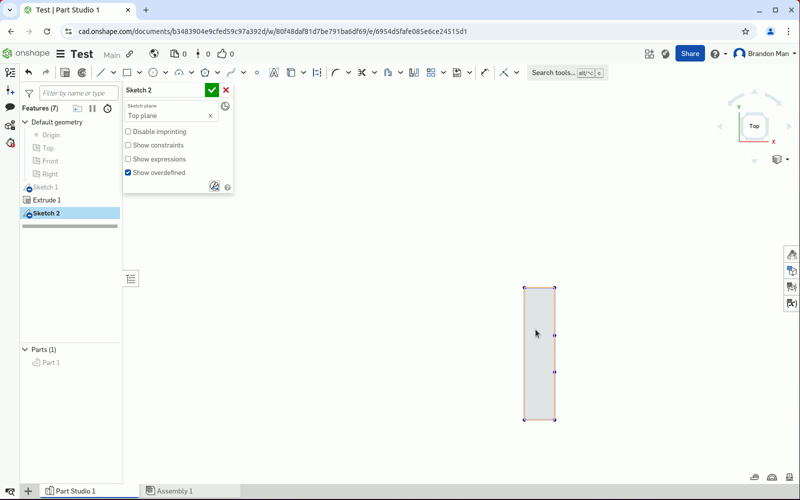
scroll(6)
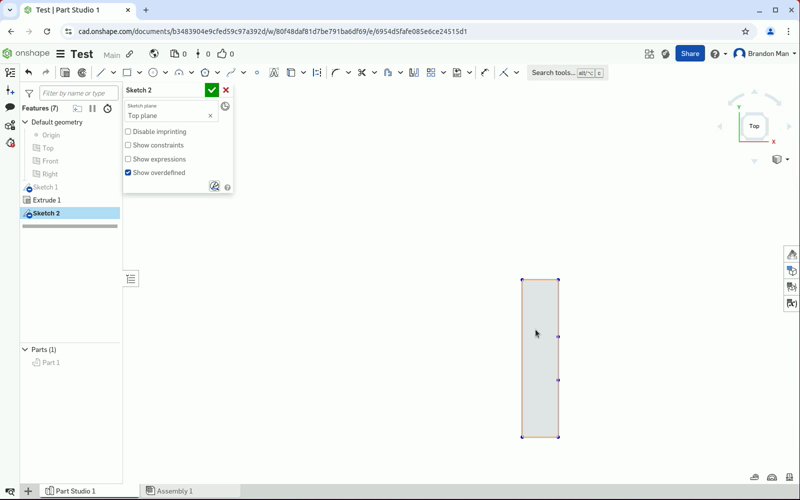
scroll(6)
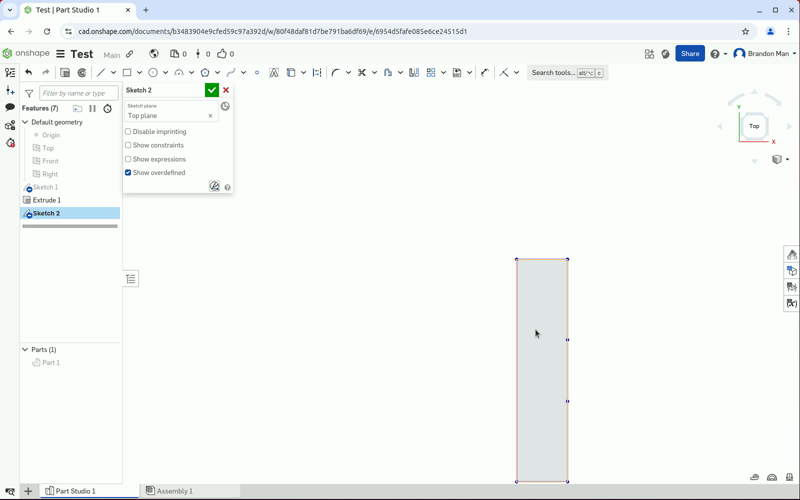
scroll(6)
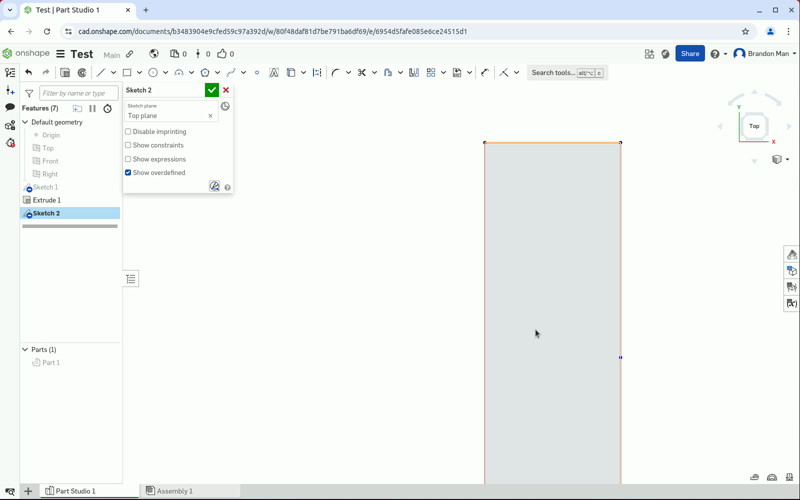
click(535, 329)
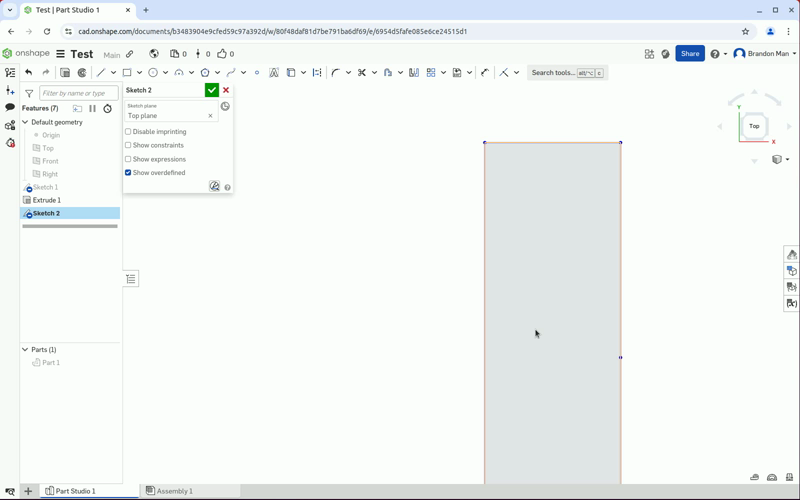
scroll(-6)
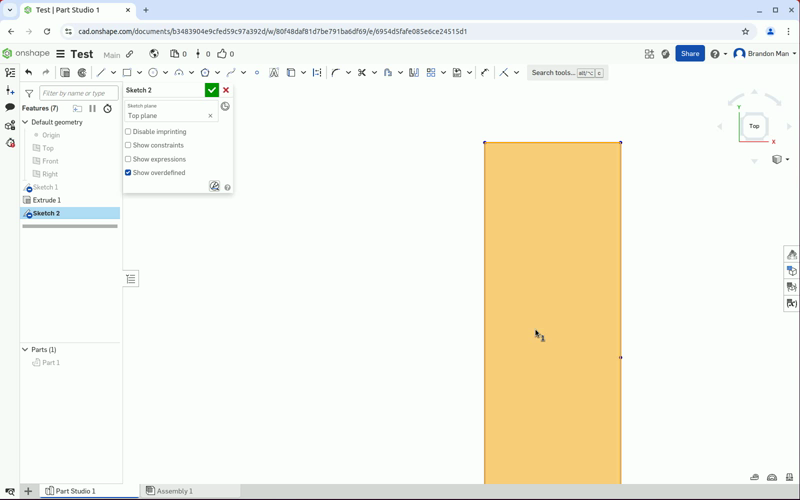
scroll(-6)
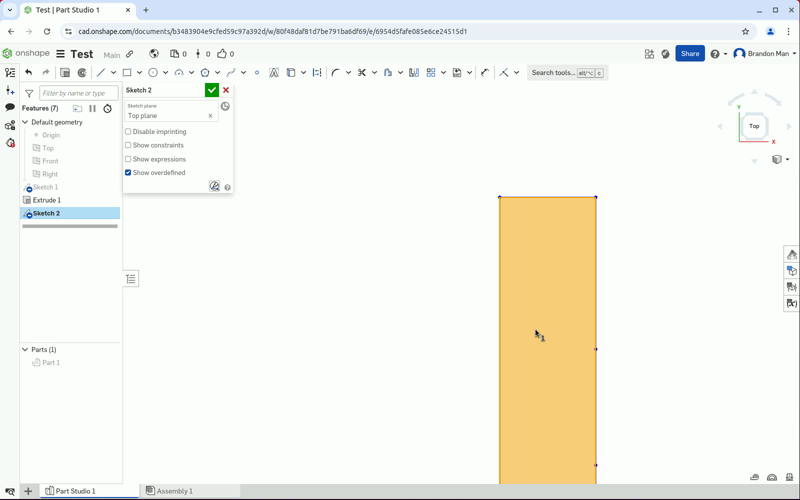
scroll(-6)
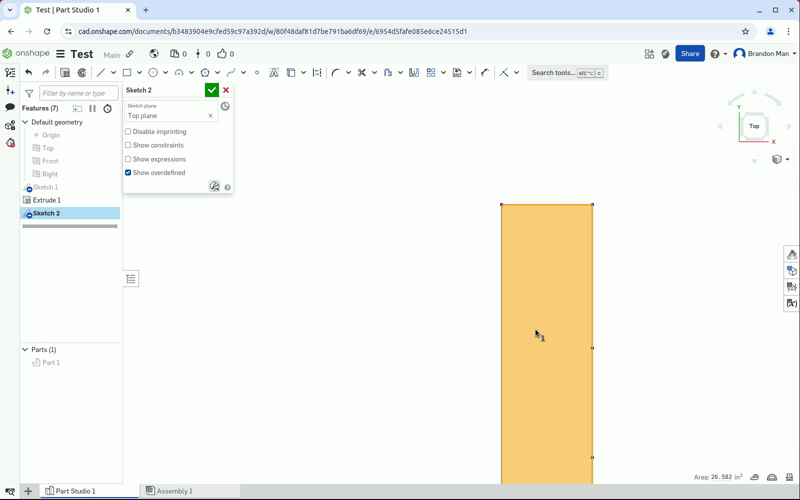
scroll(-6)
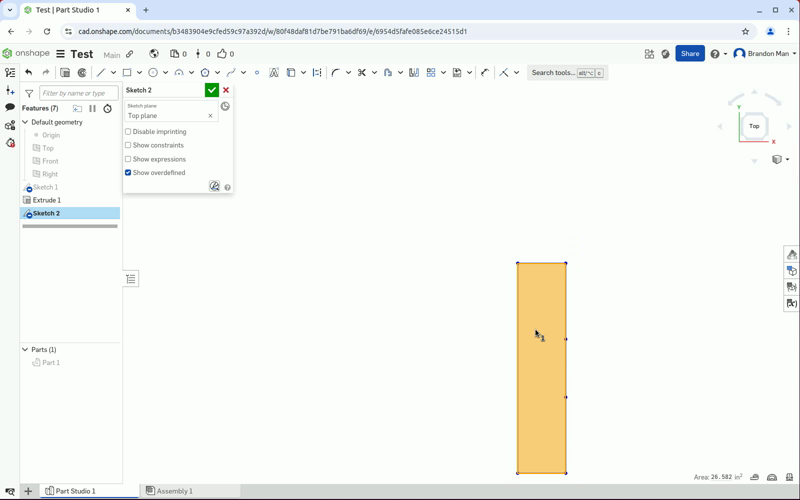
scroll(-6)
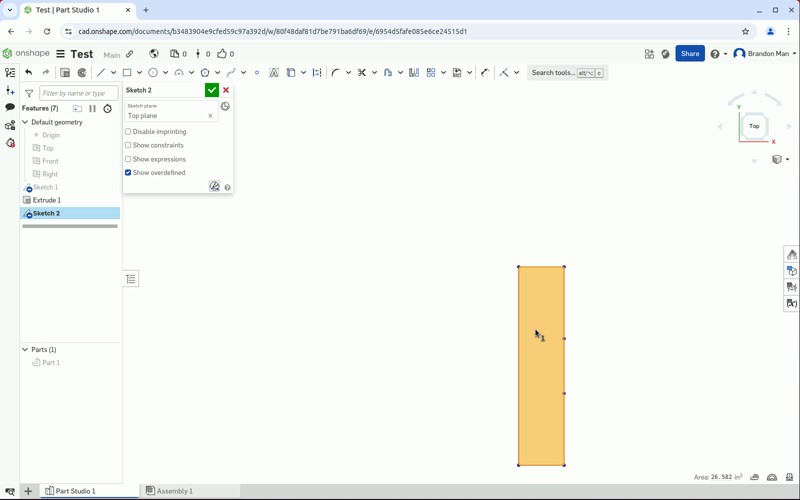
scroll(-6)
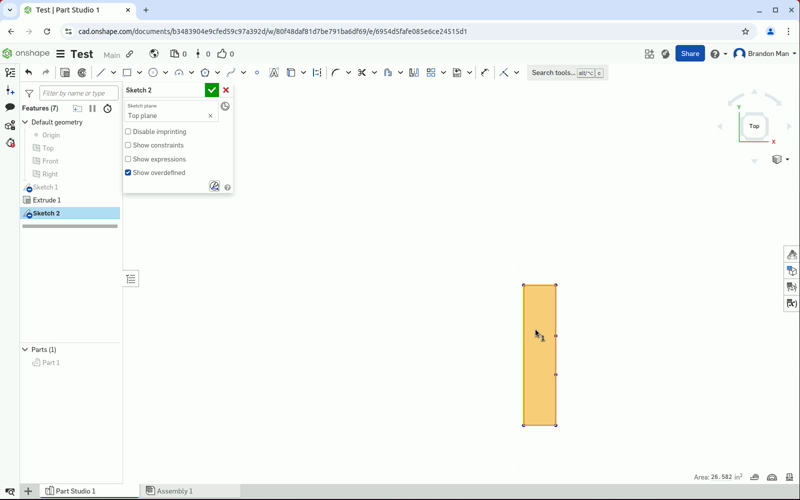
scroll(-6)
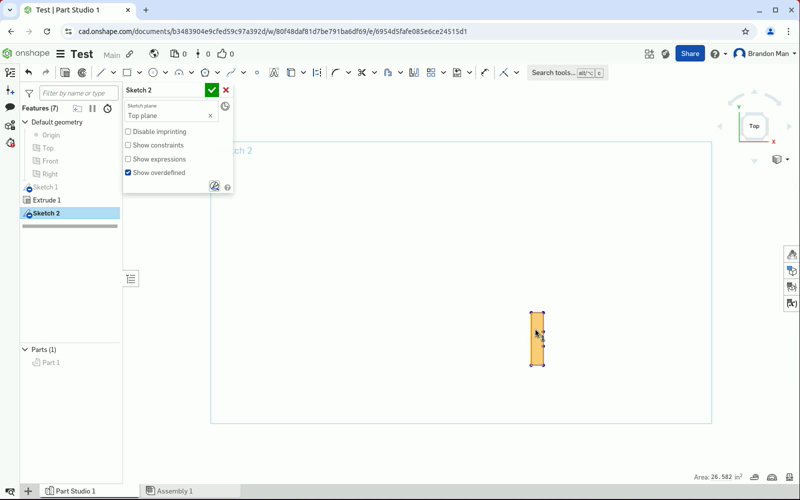
mouse_move(73, 352)
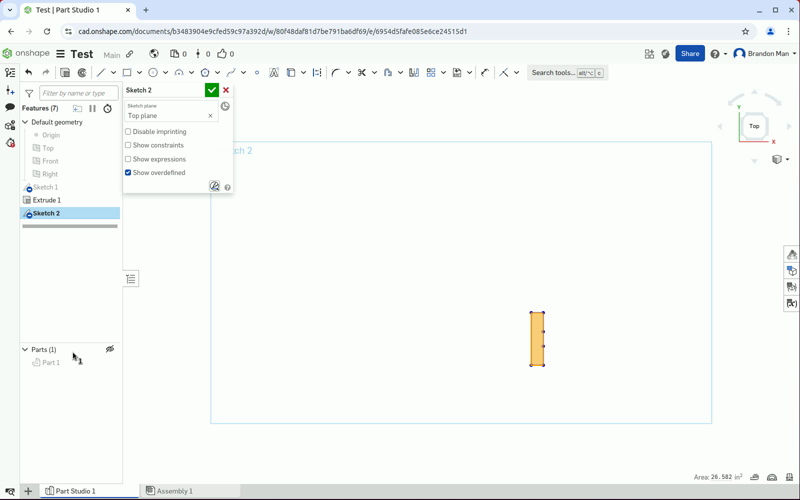
key(shift+y)
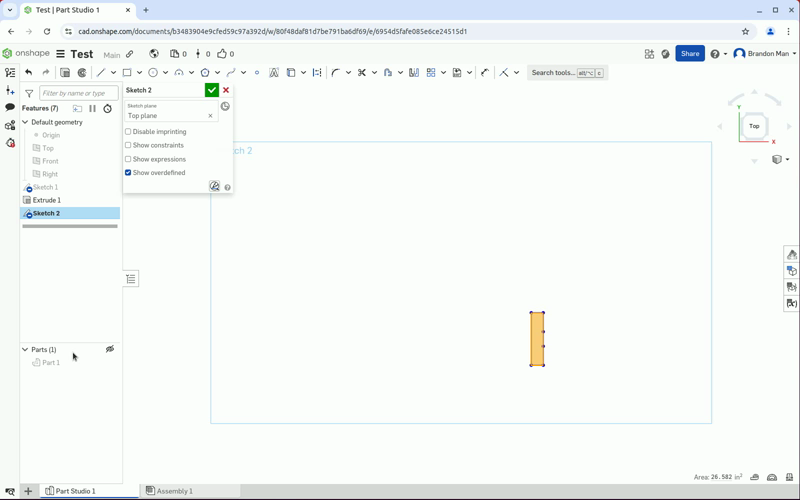
key(shift+e)
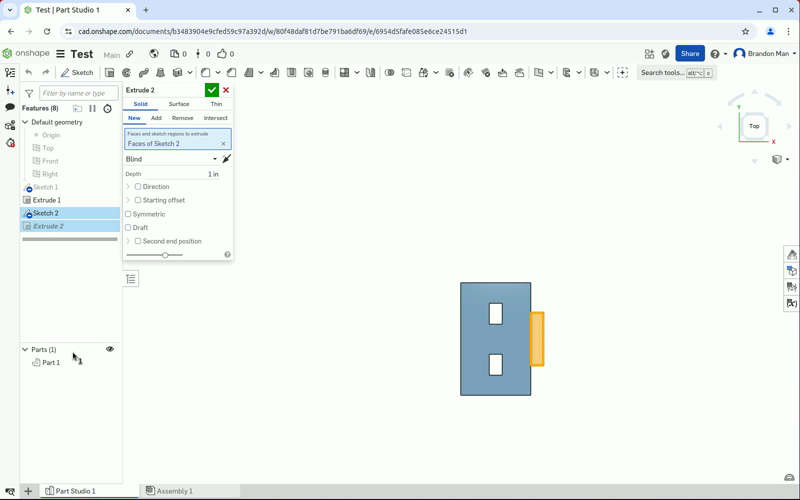
mouse_move(143, 106)
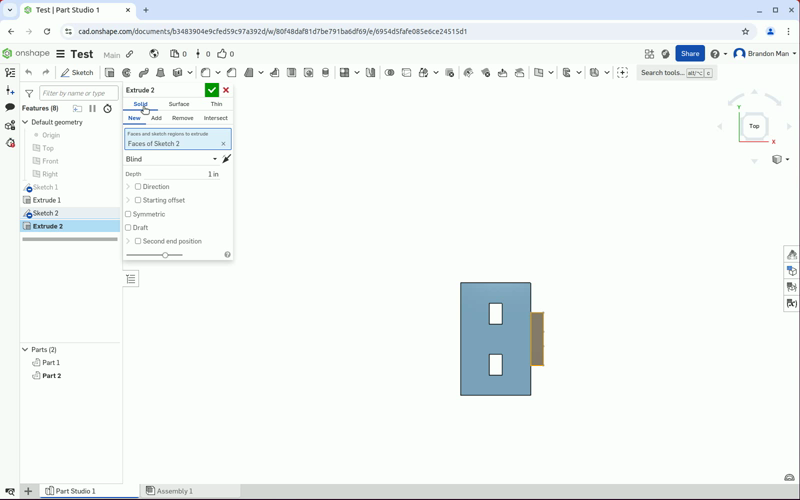
click(143, 106)
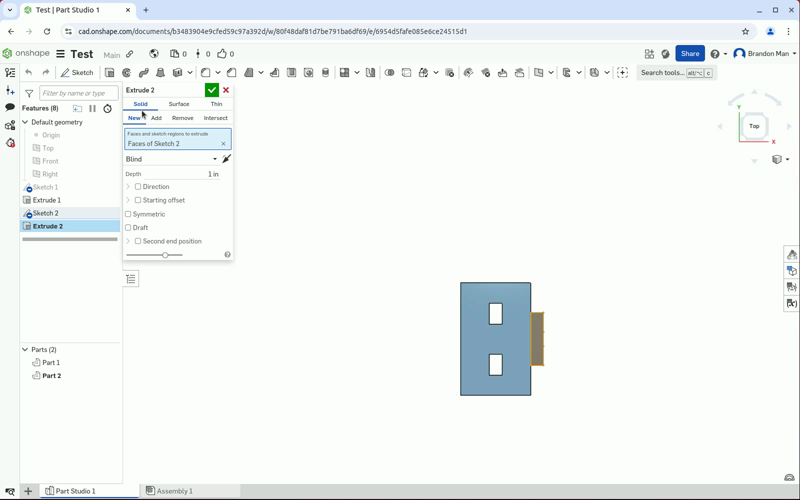
mouse_move(137, 120)
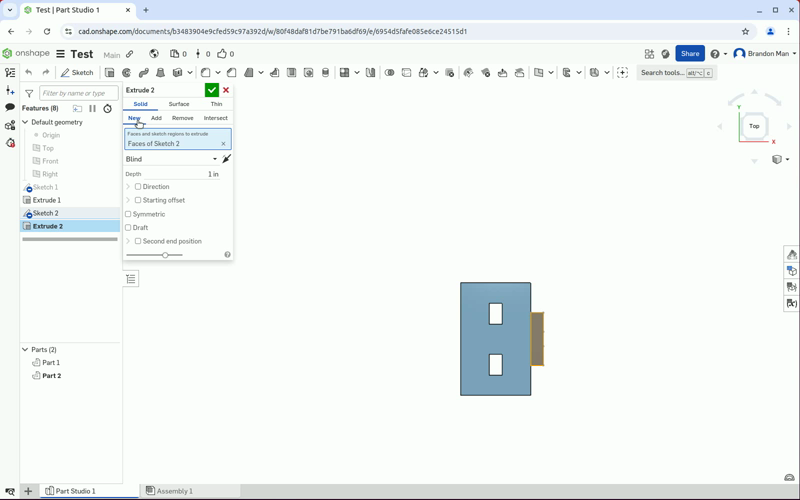
click(137, 120)
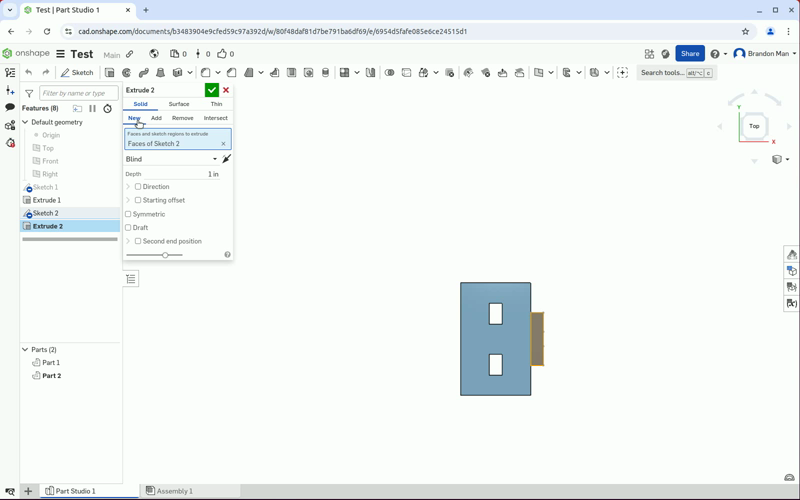
key(tab, 4)
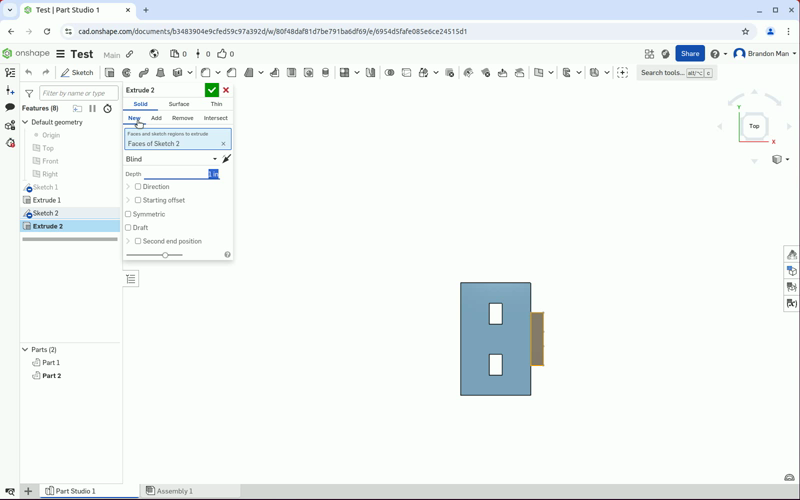
text(3.851)
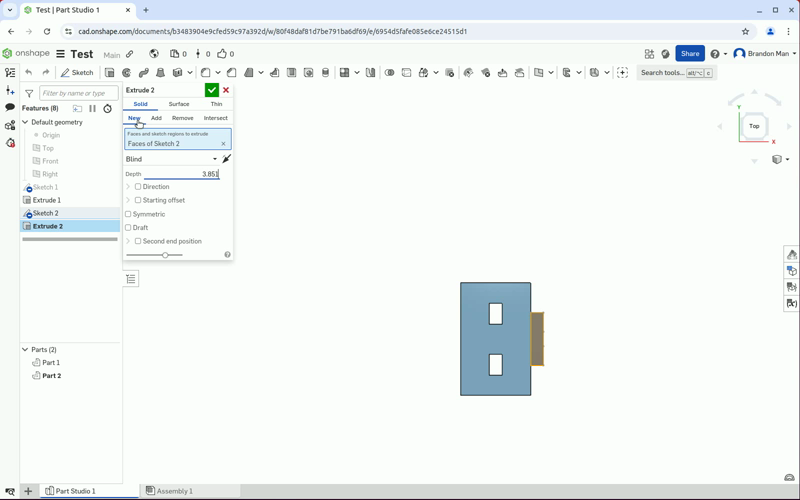
key(enter)
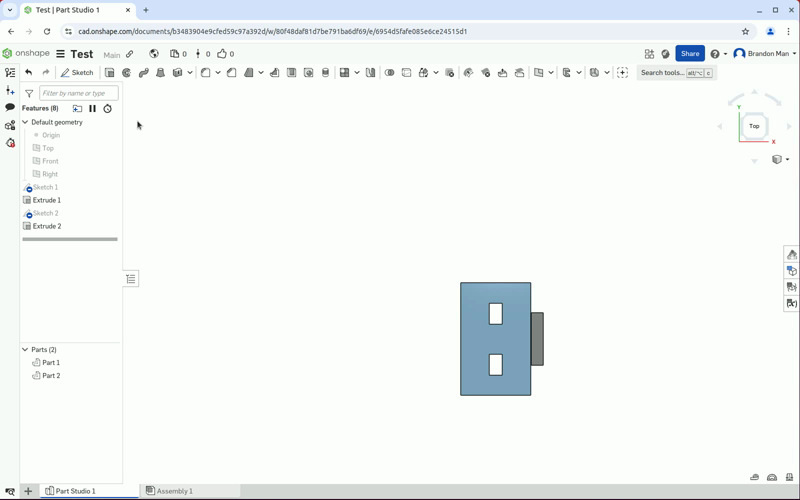
key(shift+h)
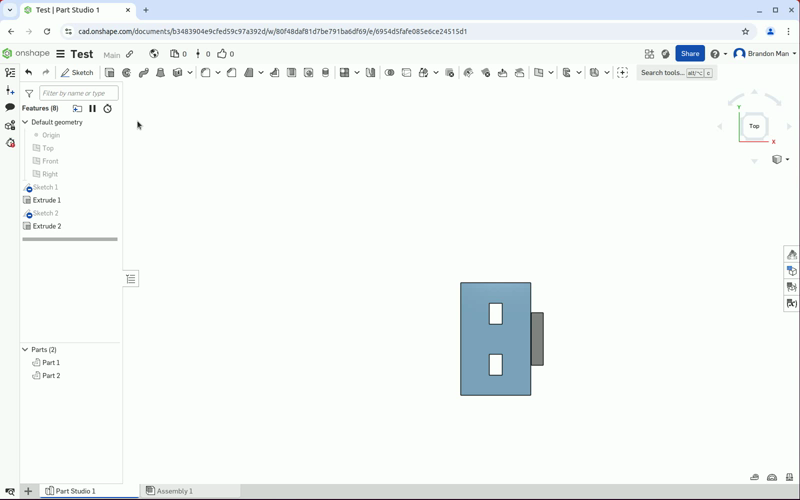
key(shift+h)
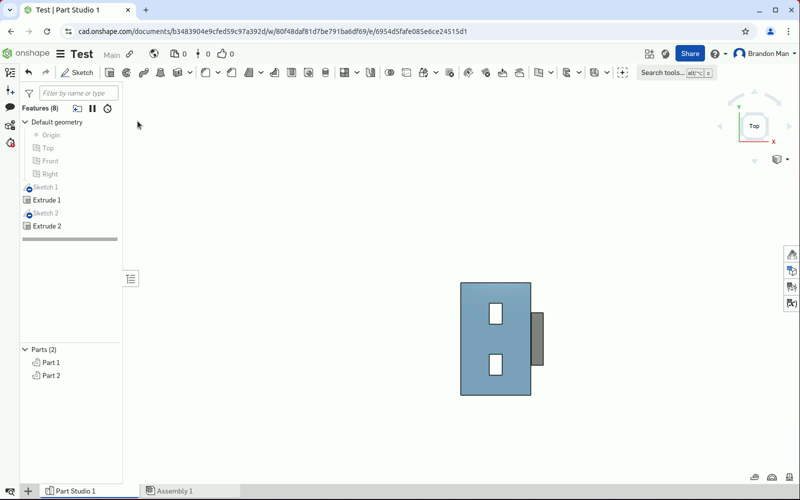
mouse_move(73, 189)
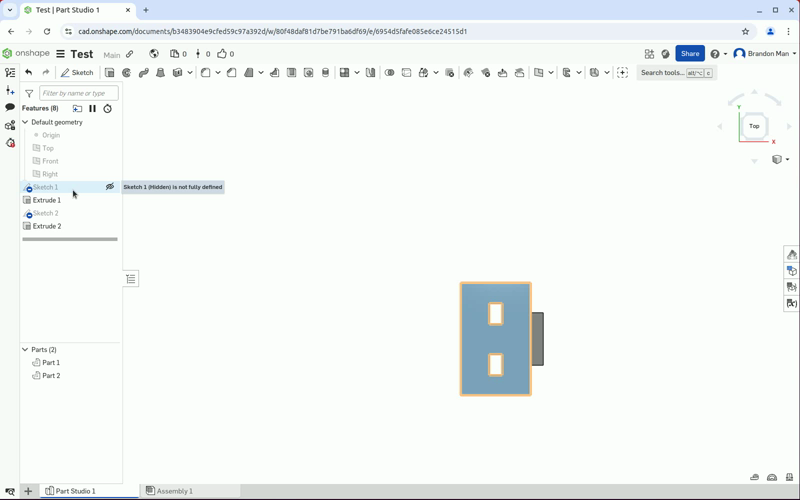
click(73, 189)
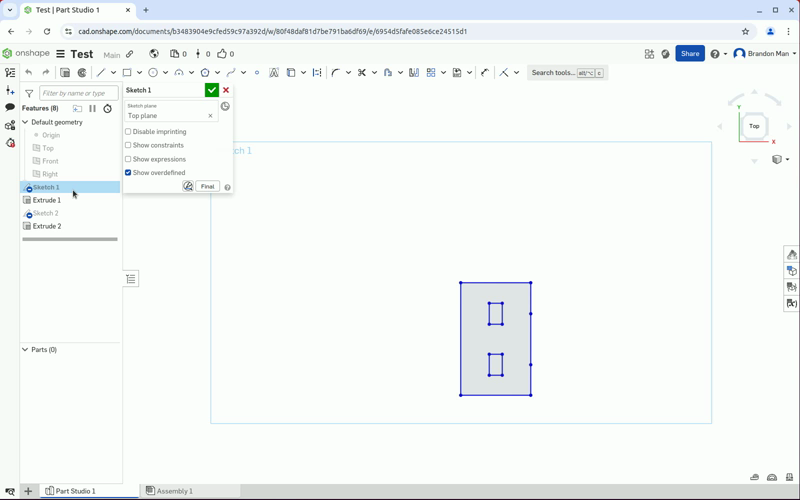
mouse_move(229, 92)
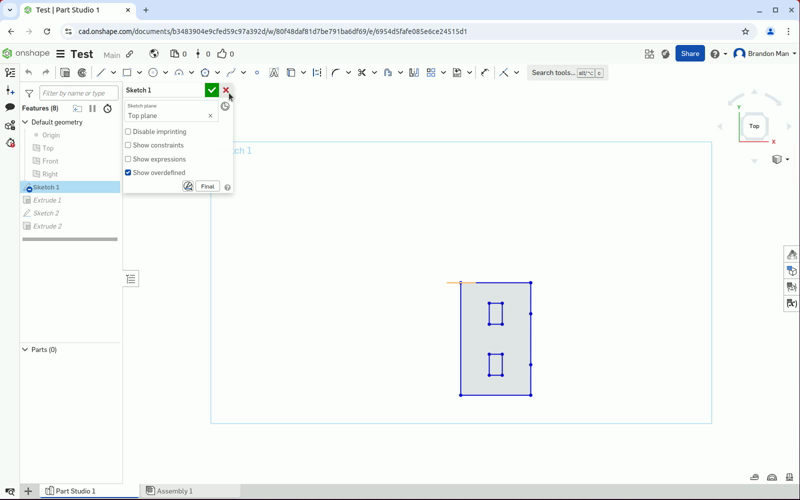
click(229, 92)
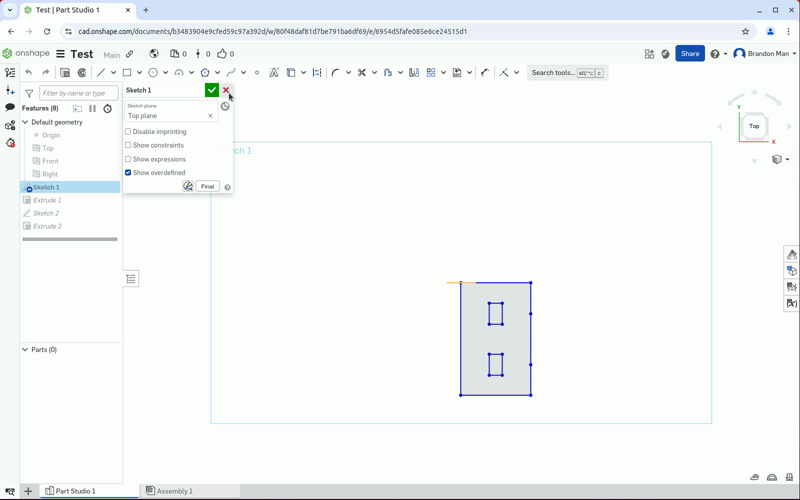
key(shift+s)
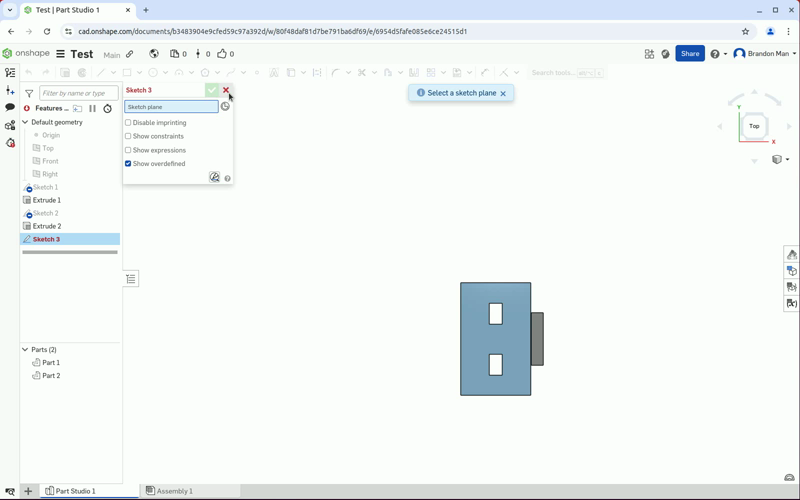
mouse_move(73, 150)
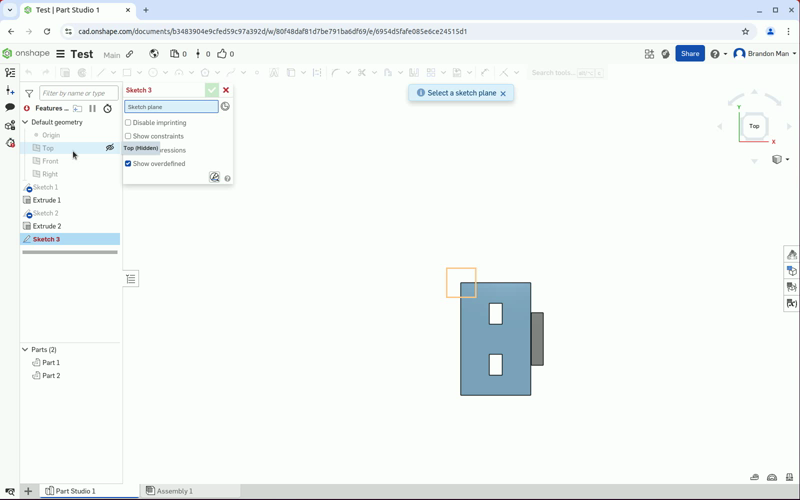
click(73, 150)
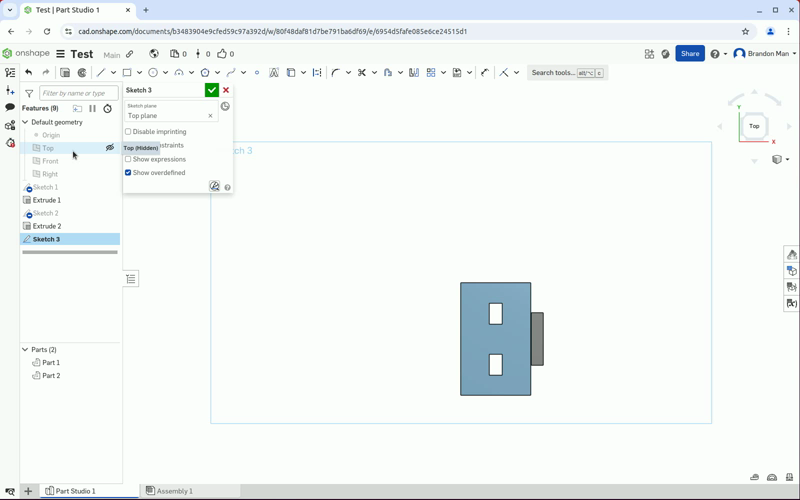
mouse_move(73, 352)
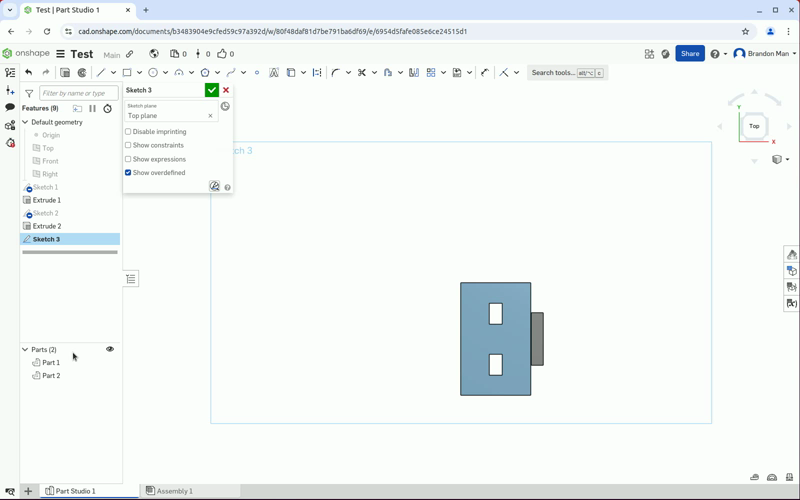
key(y)
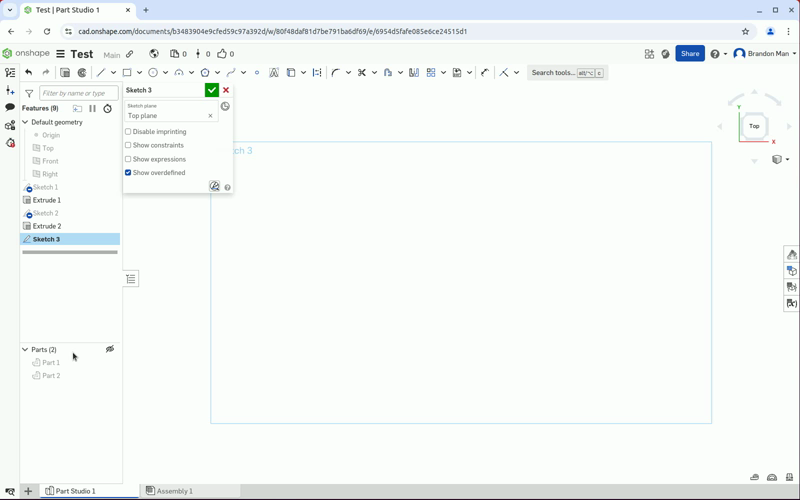
key(l)
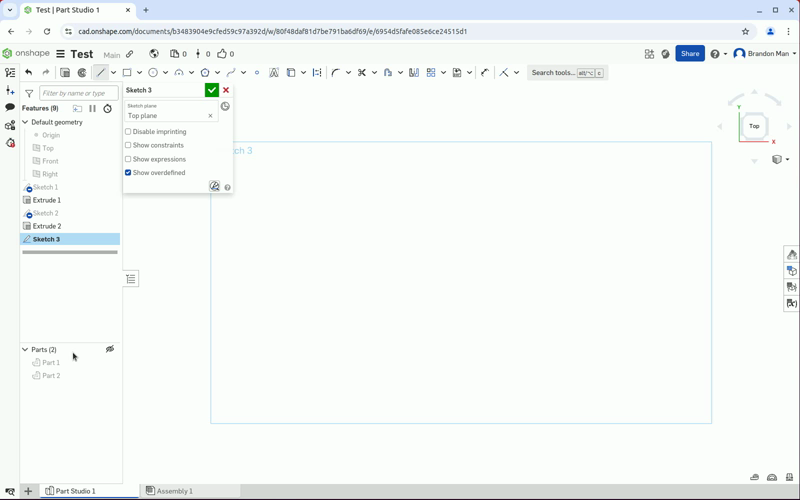
key_down(shift)
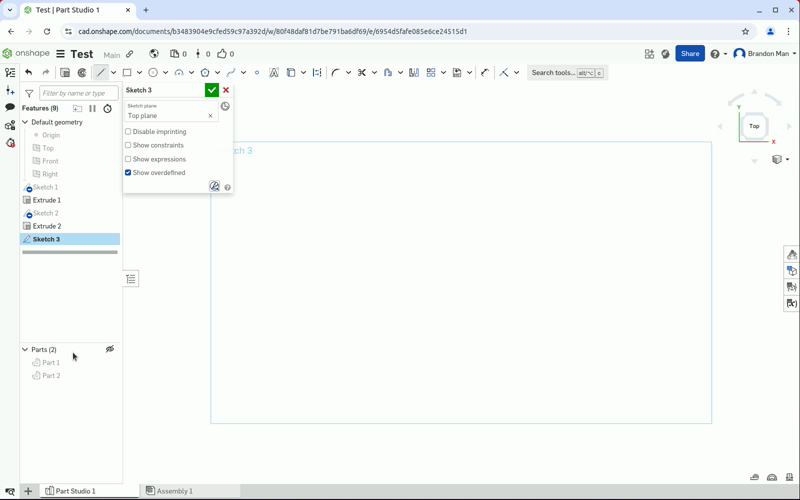
mouse_move(542, 346)
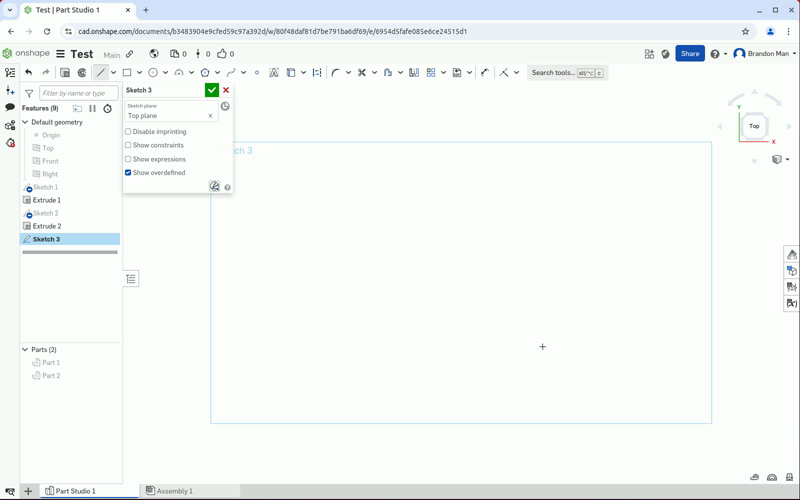
click(542, 346)
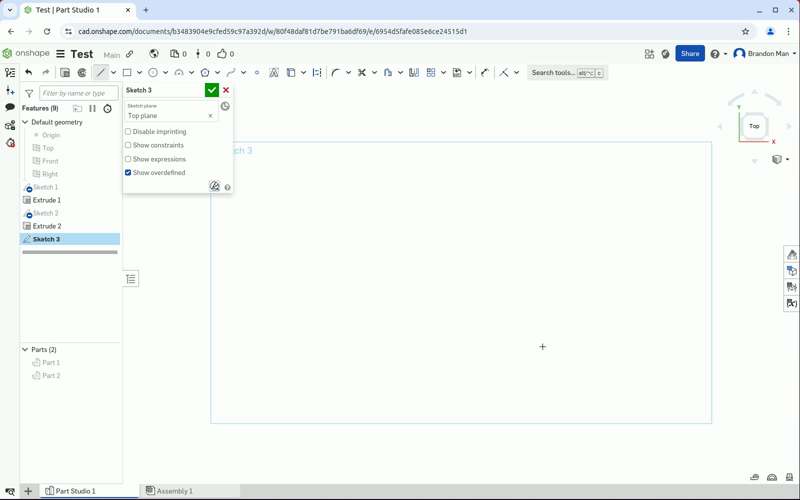
key_up(shift)
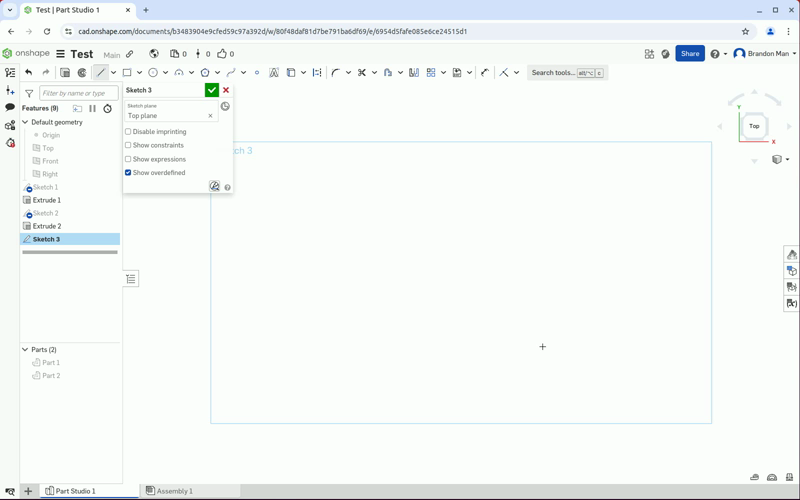
key_down(shift)
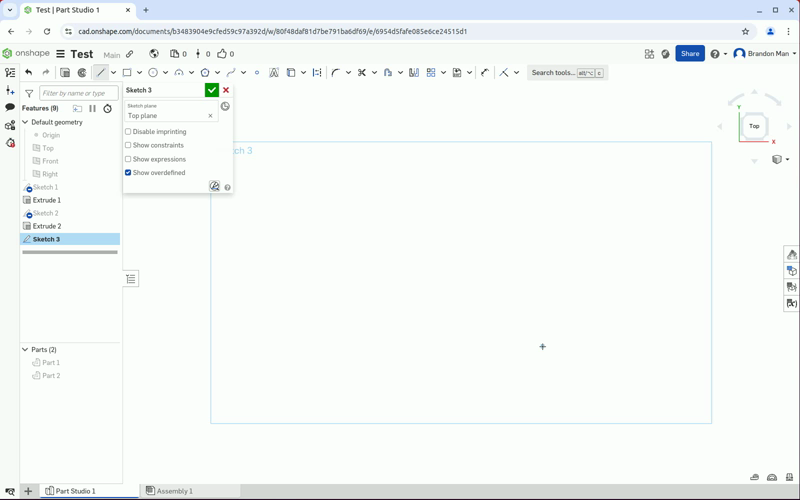
mouse_move(572, 346)
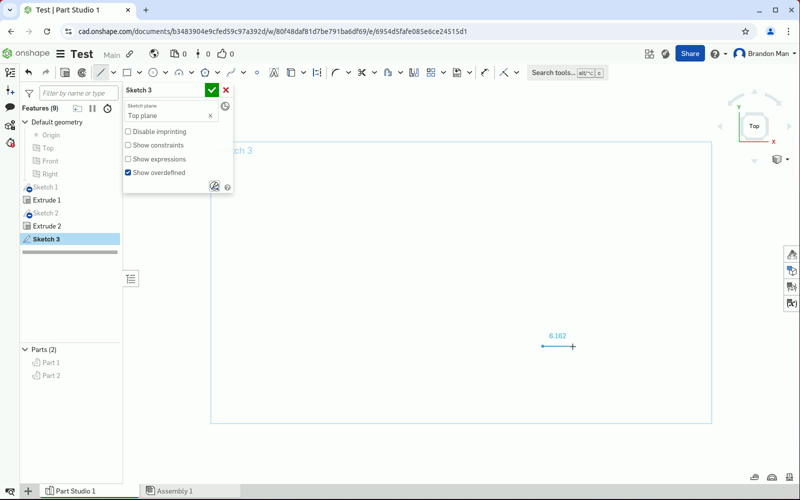
mouse_move(552, 346)
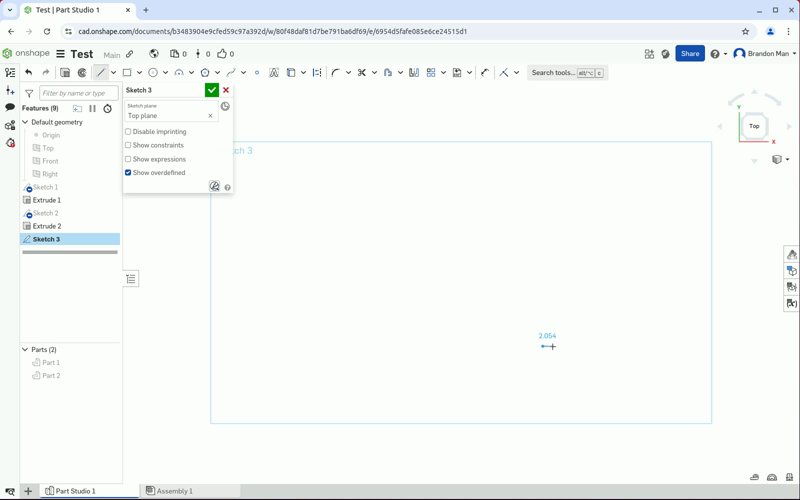
click(552, 346)
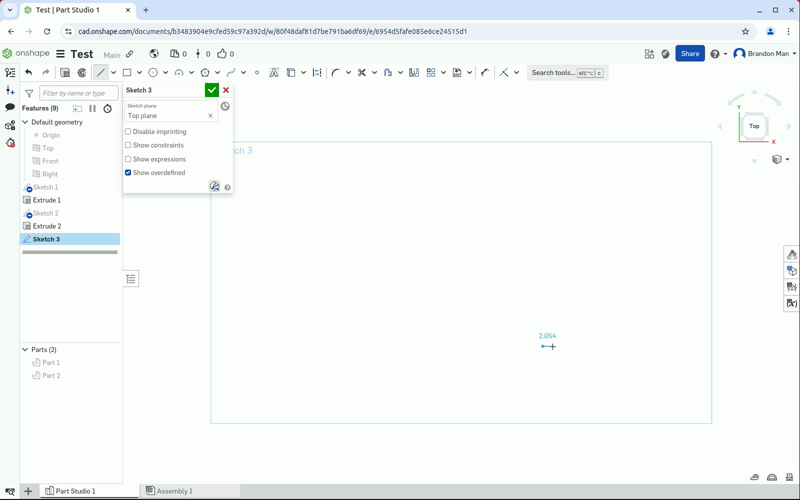
key_up(shift)
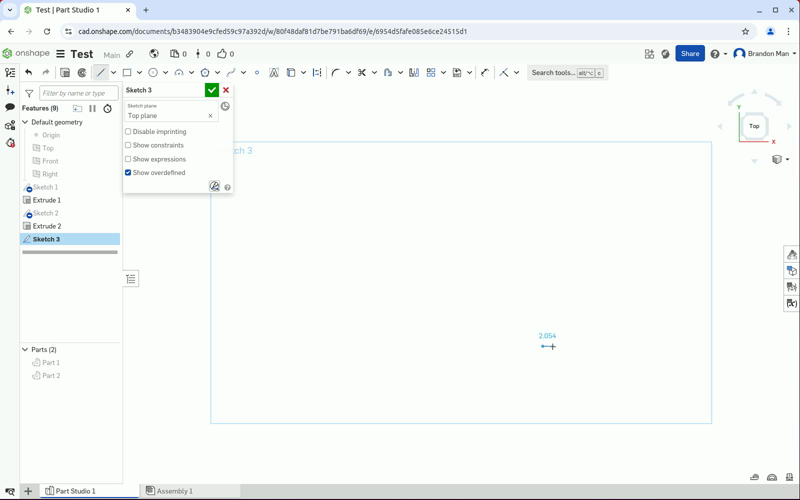
key_down(shift)
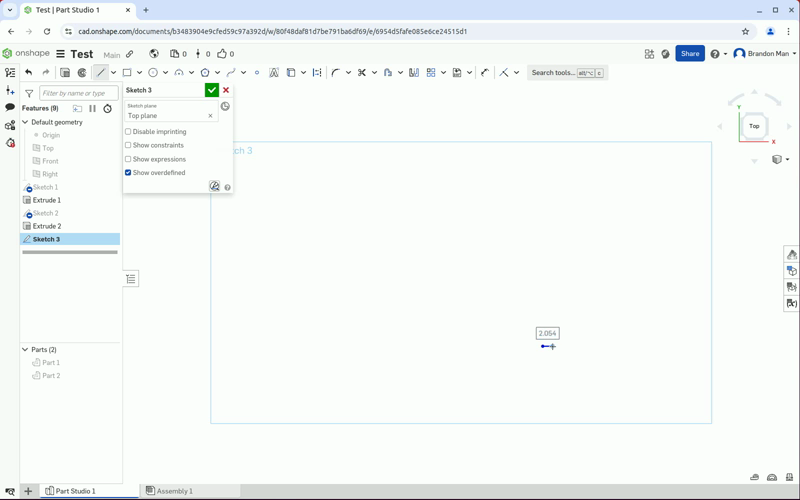
mouse_move(582, 346)
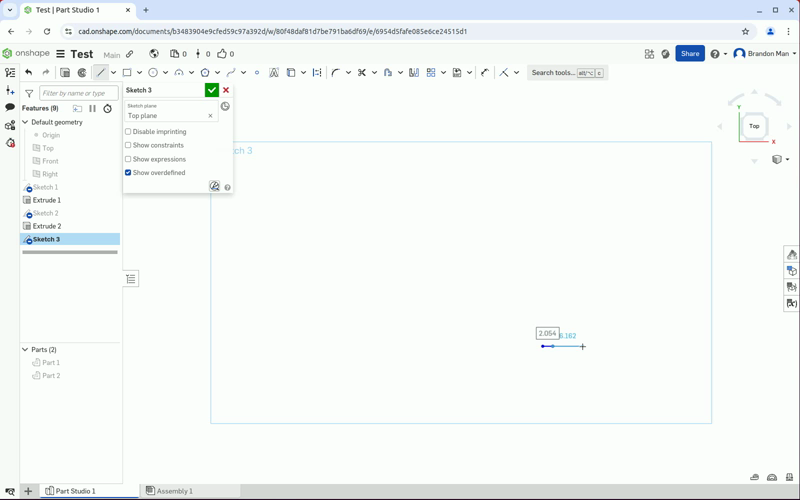
mouse_move(552, 330)
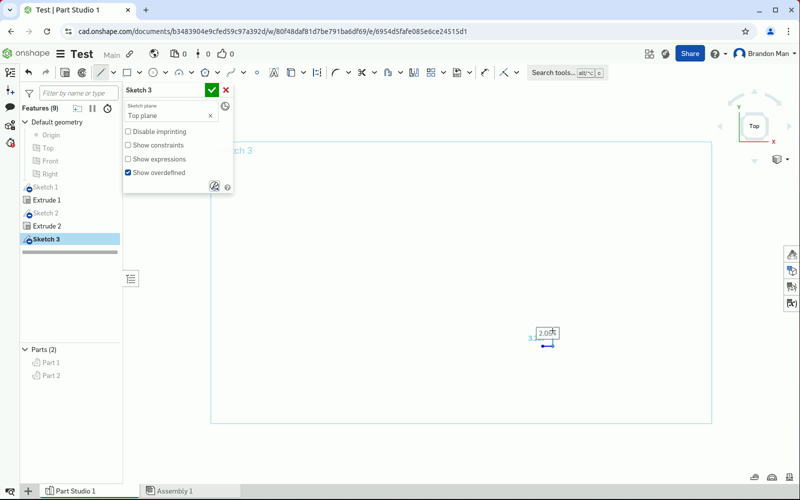
click(552, 330)
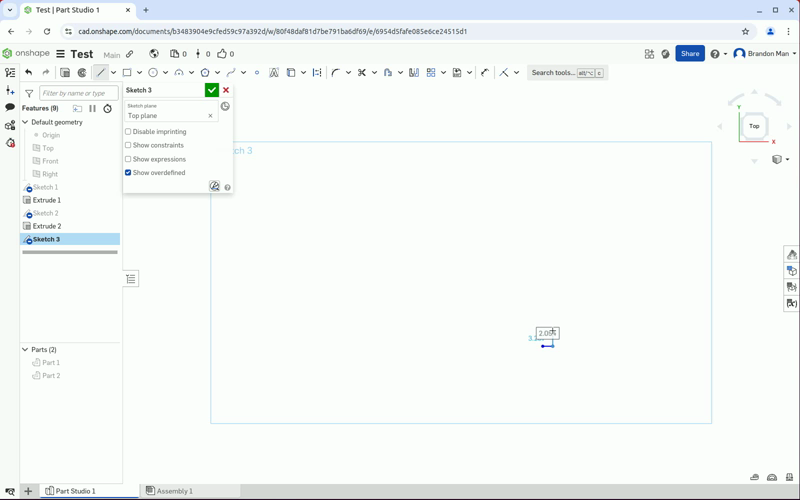
key_up(shift)
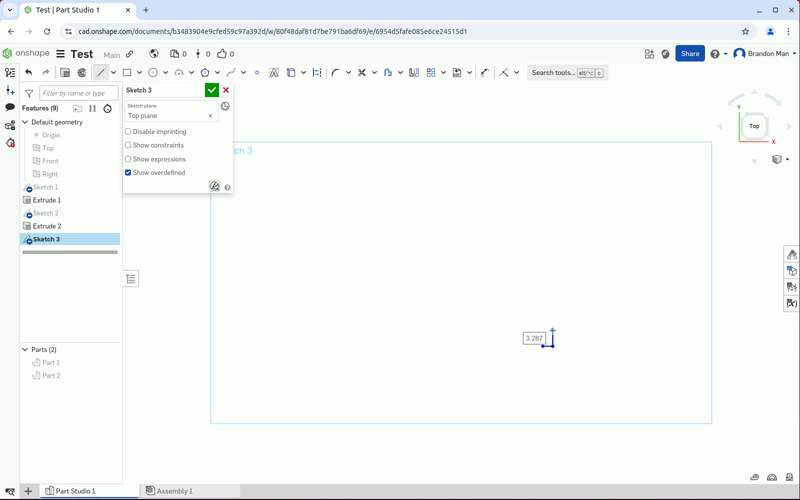
key_down(shift)
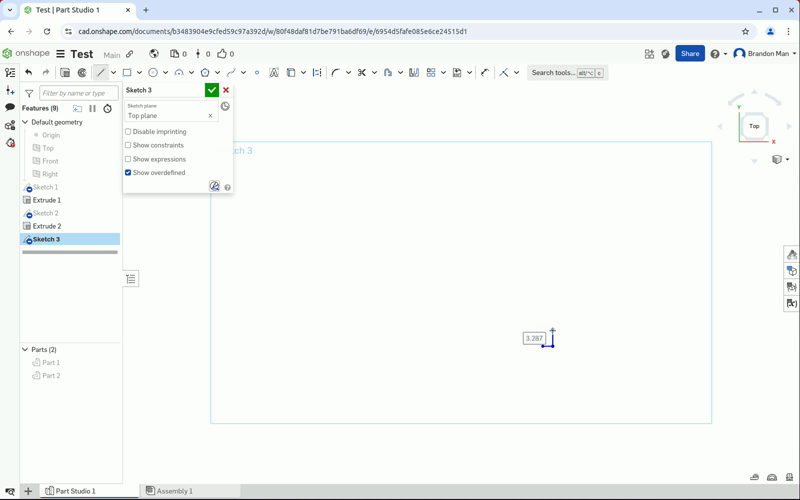
mouse_move(582, 330)
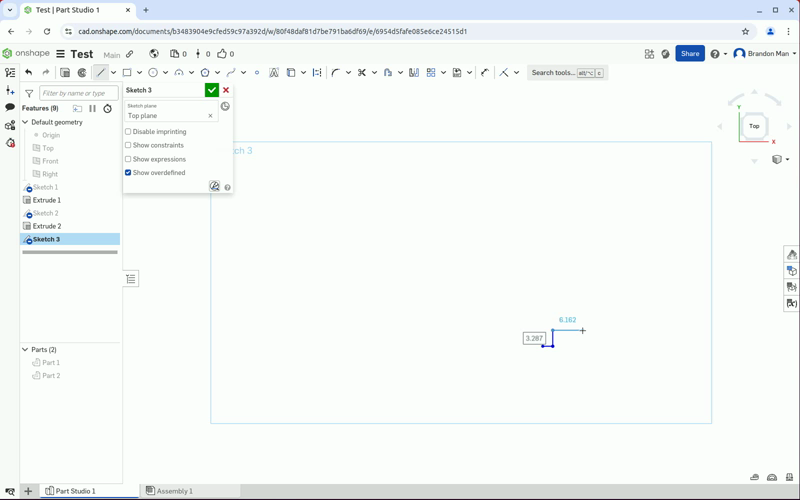
mouse_move(542, 330)
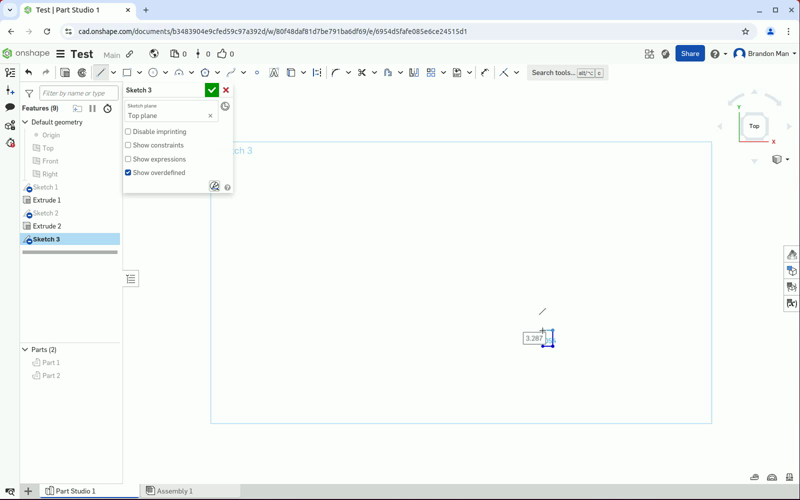
click(542, 330)
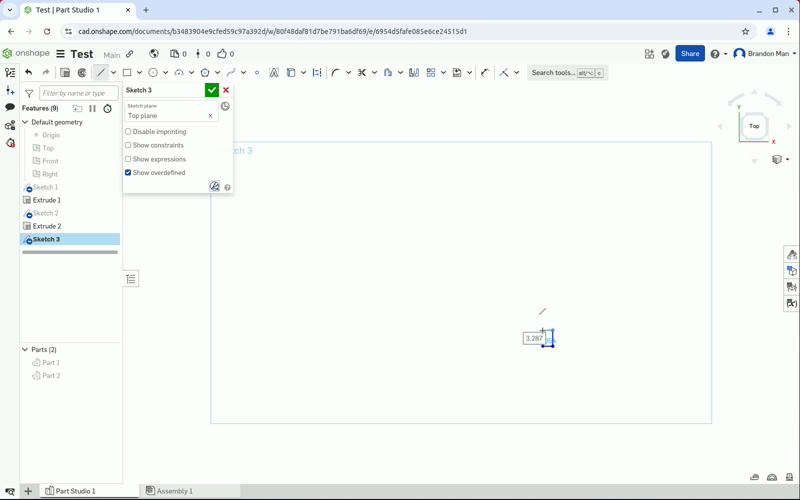
key_up(shift)
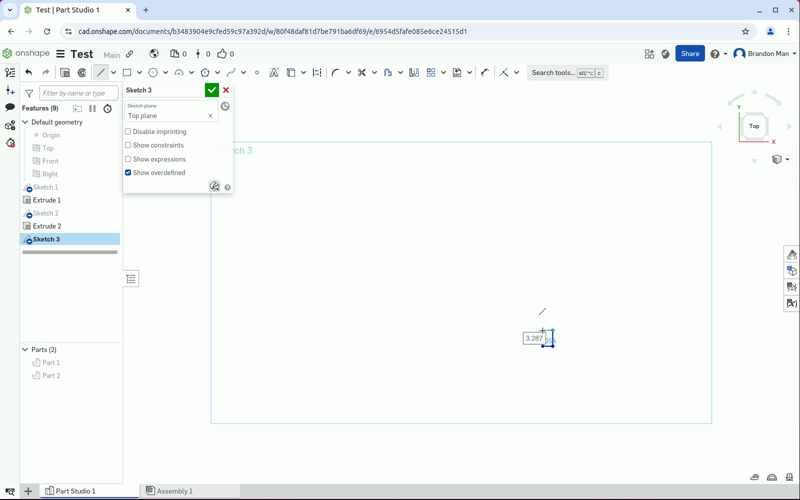
mouse_move(572, 330)
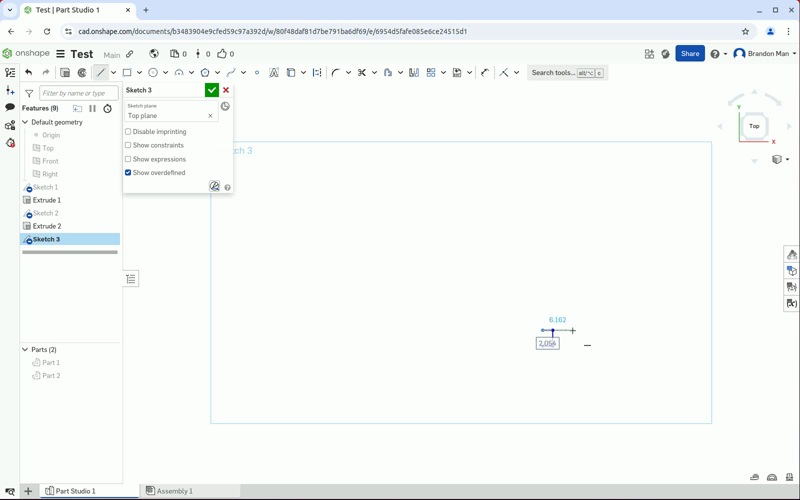
key_down(shift)
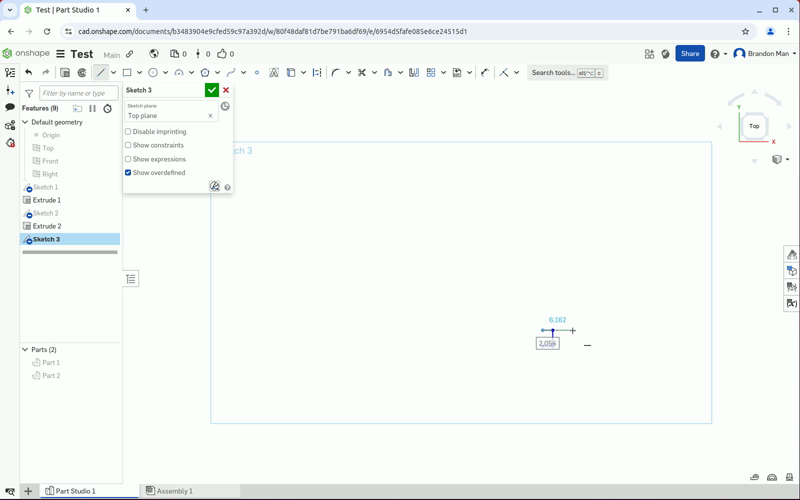
mouse_move(542, 346)
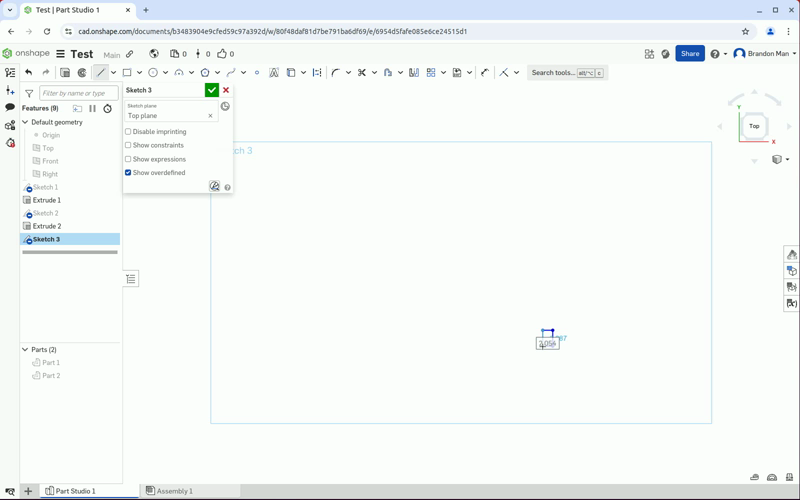
key_up(shift)
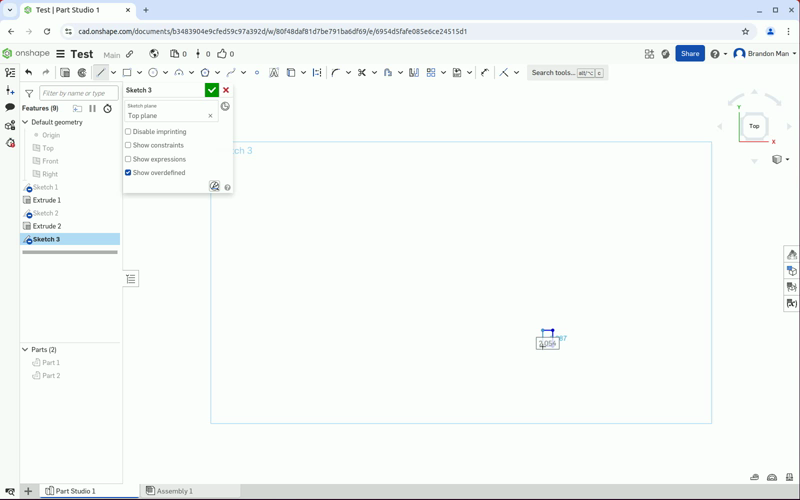
click(542, 346)
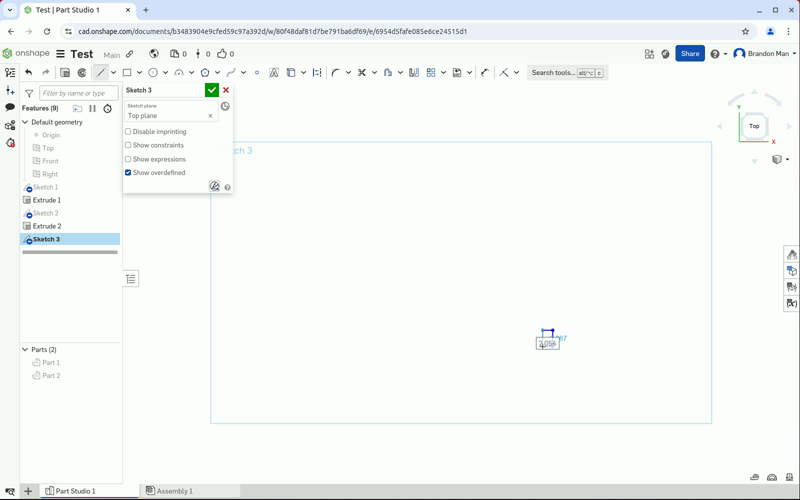
key(esc)
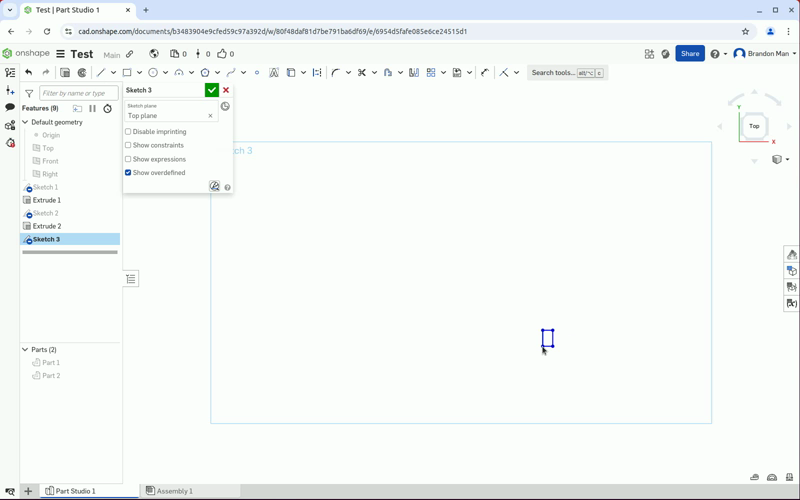
mouse_move(548, 344)
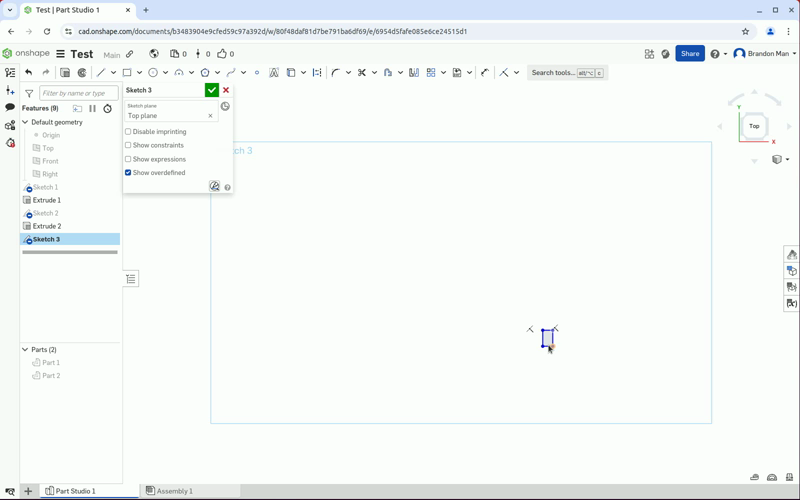
scroll(6)
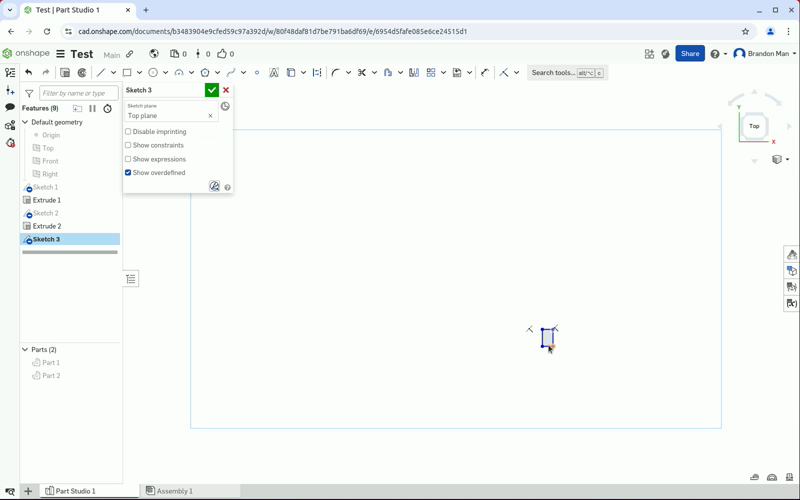
scroll(6)
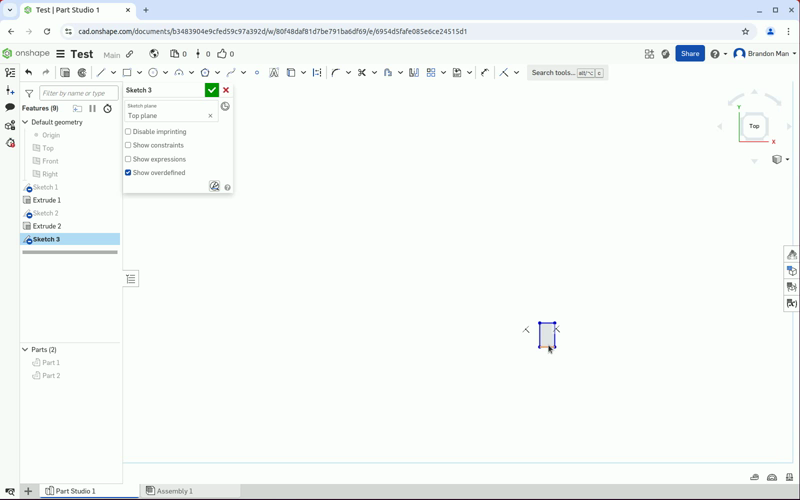
scroll(6)
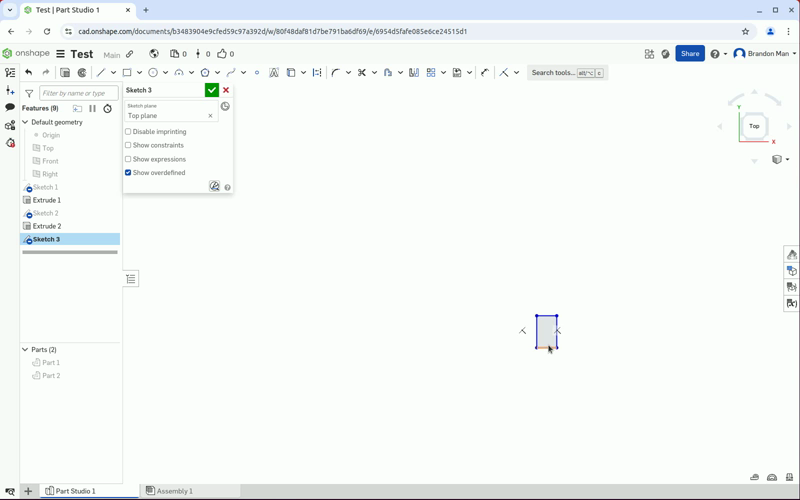
scroll(6)
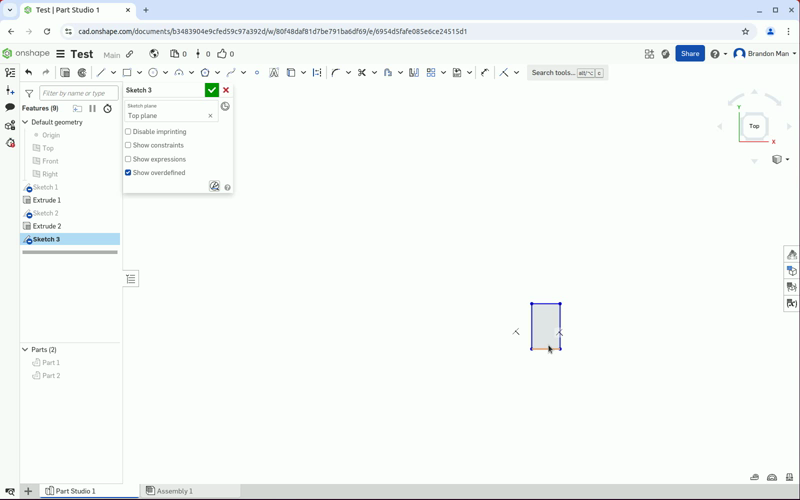
scroll(6)
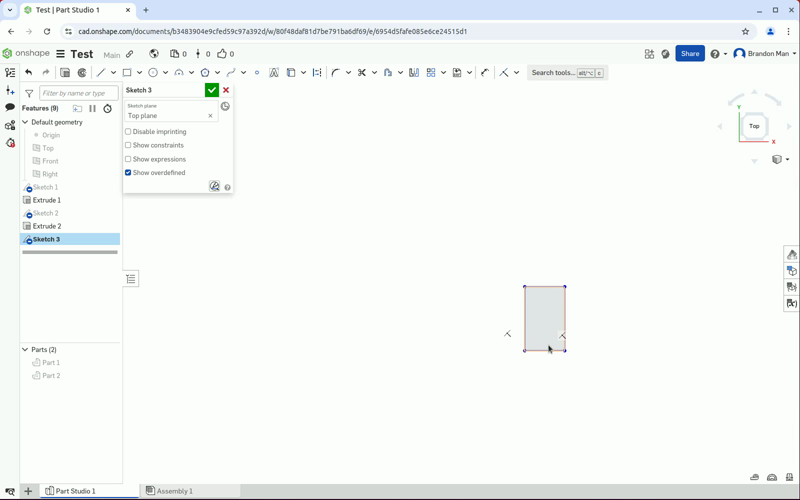
scroll(6)
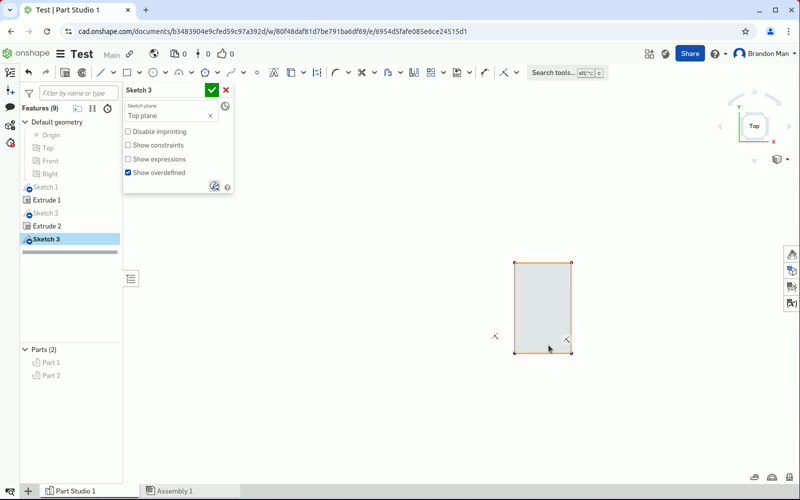
scroll(6)
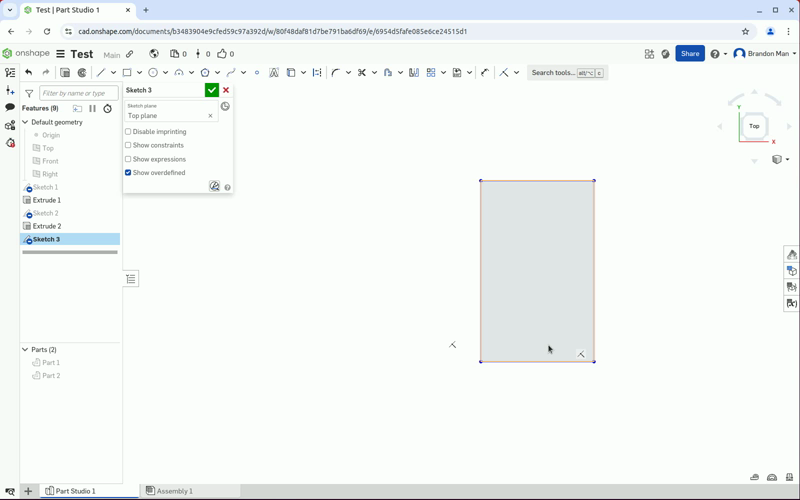
click(548, 344)
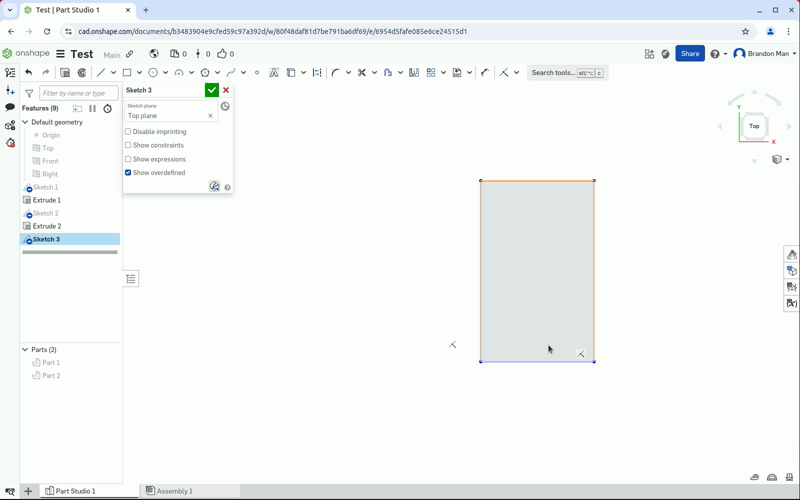
scroll(-6)
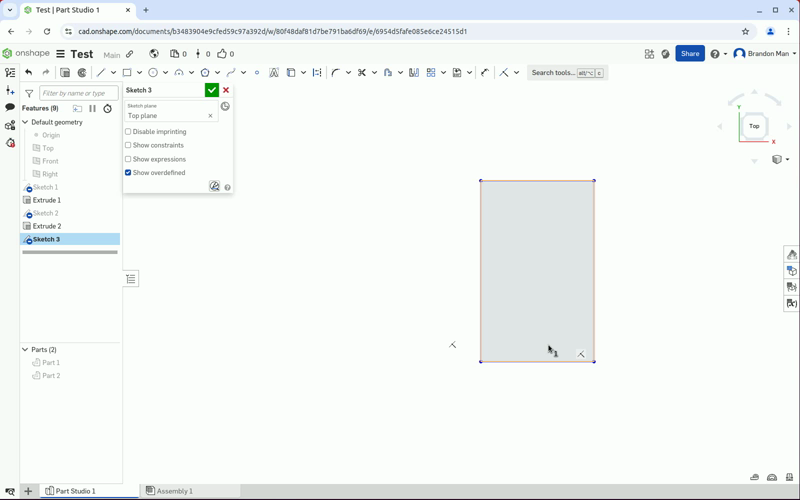
scroll(-6)
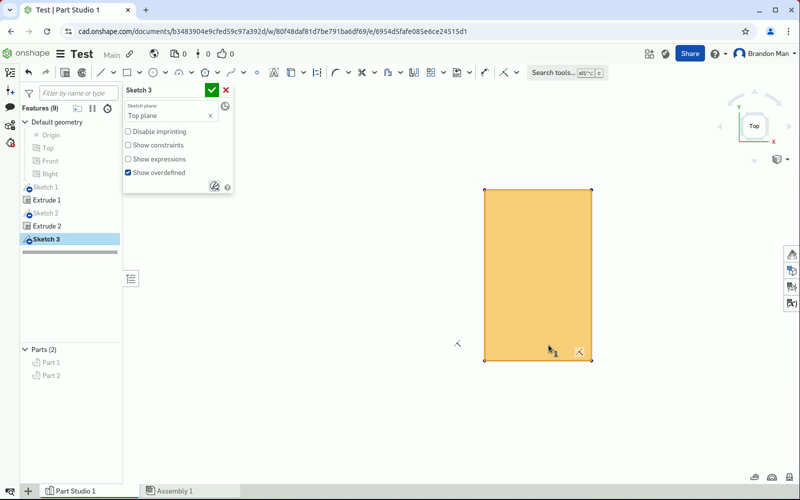
scroll(-6)
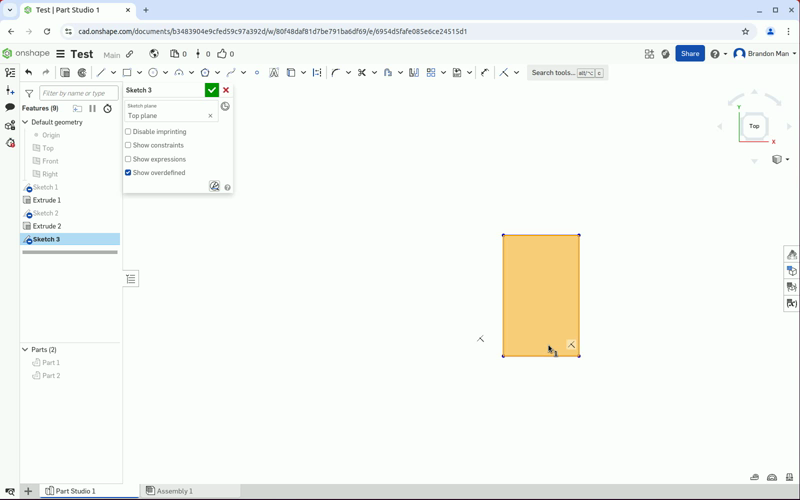
scroll(-6)
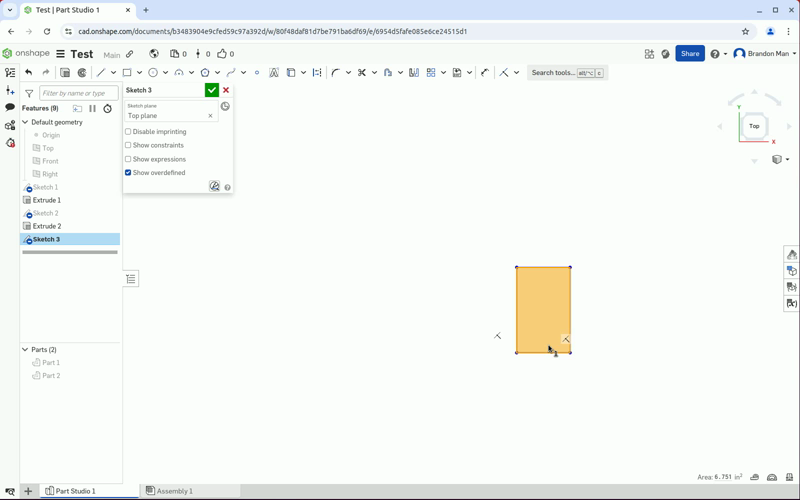
scroll(-6)
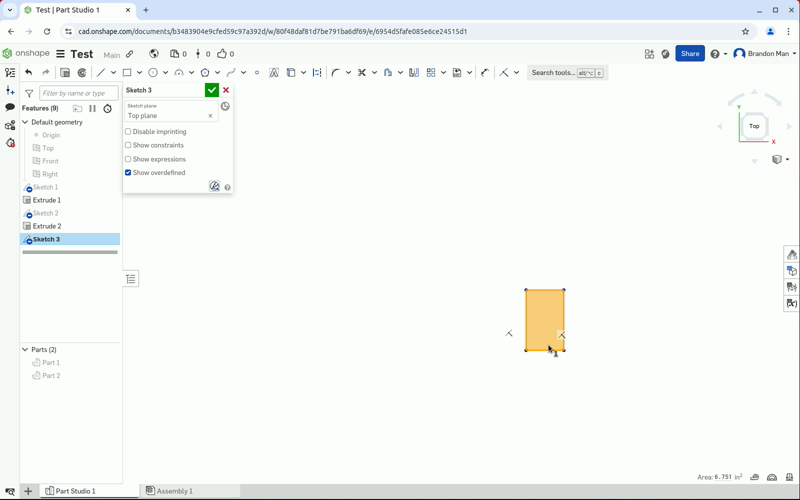
scroll(-6)
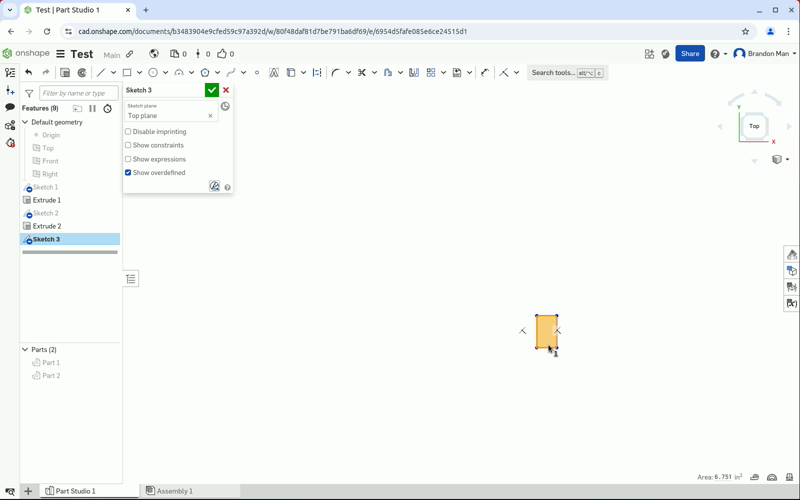
scroll(-6)
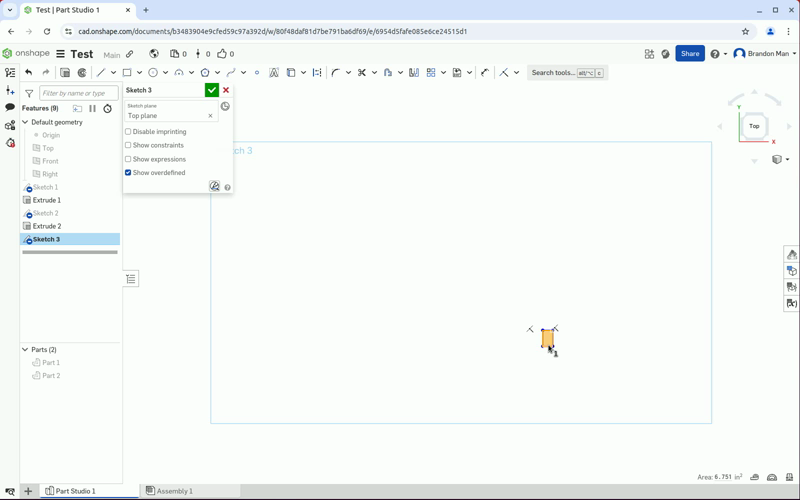
mouse_move(73, 352)
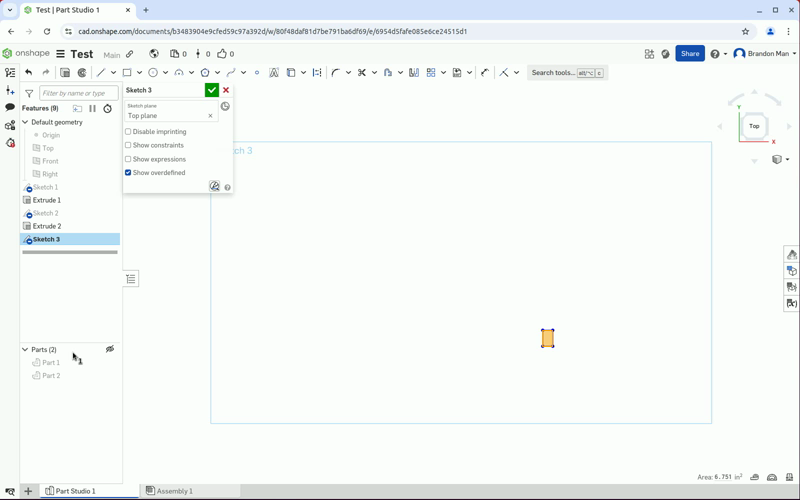
key(shift+y)
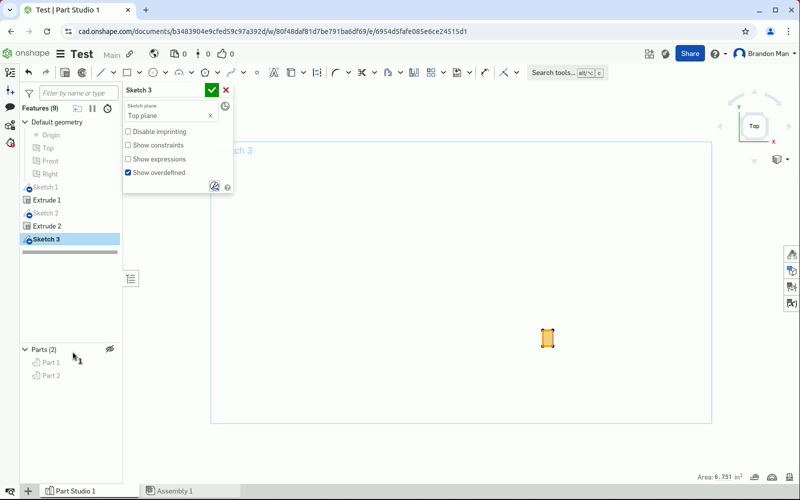
key(shift+e)
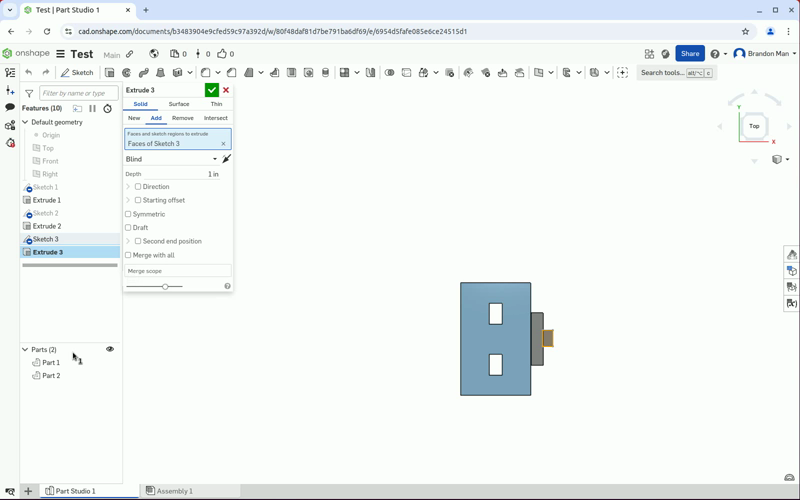
mouse_move(143, 106)
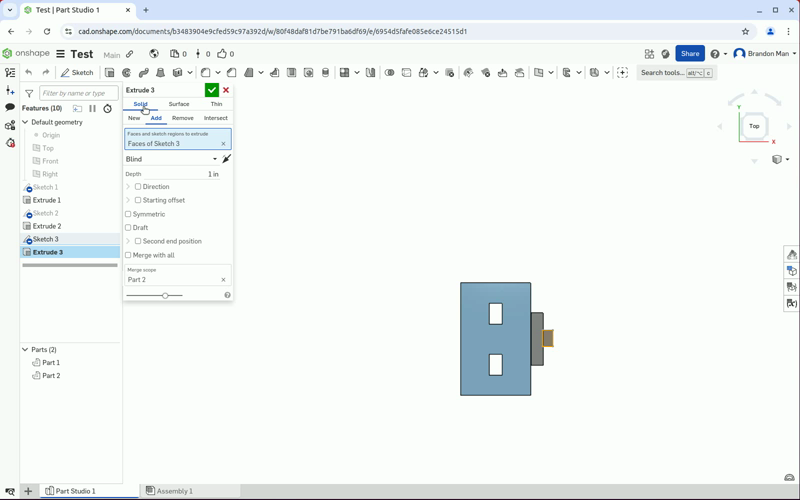
click(143, 106)
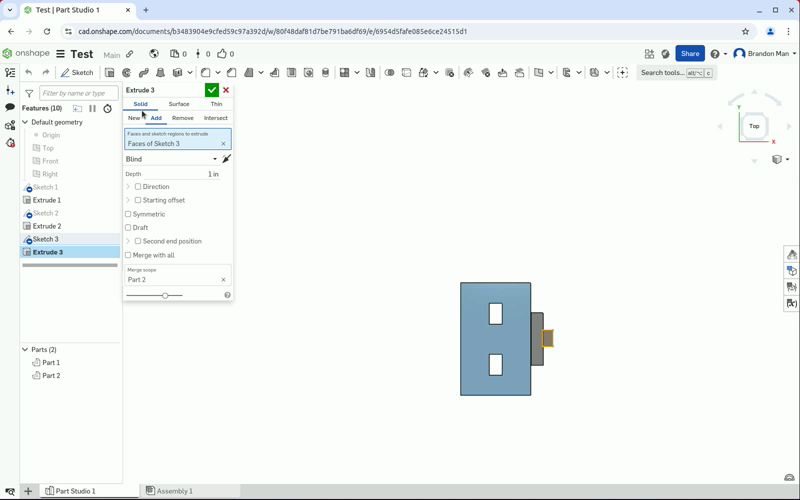
mouse_move(137, 120)
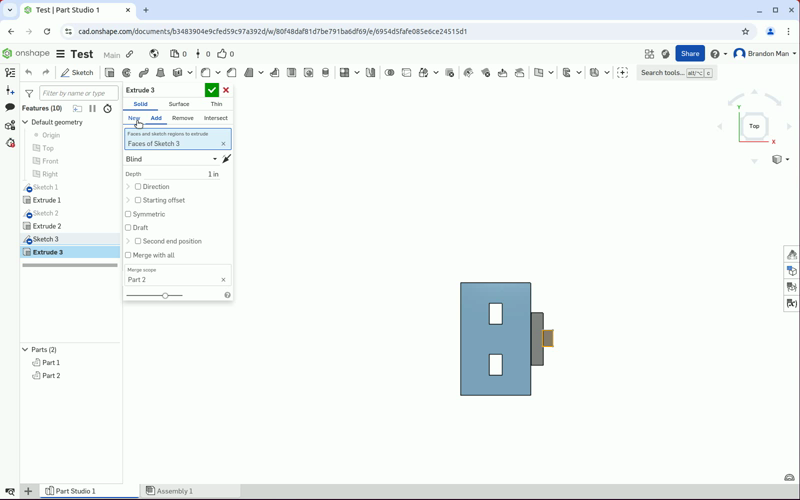
click(137, 120)
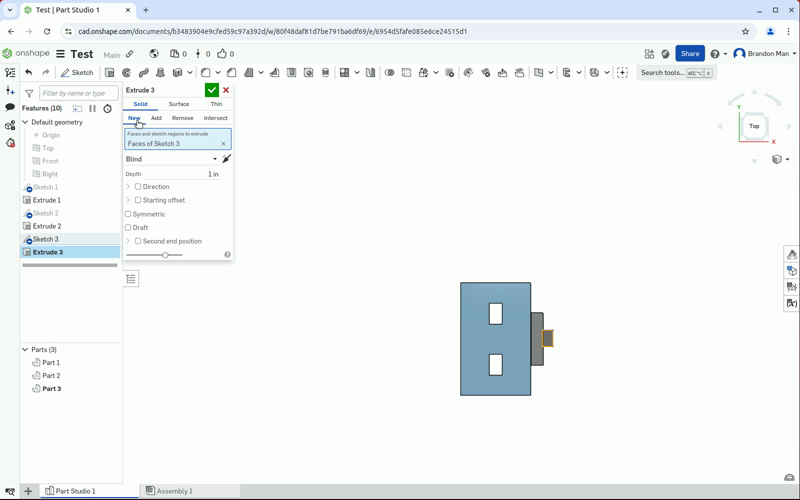
key(tab, 4)
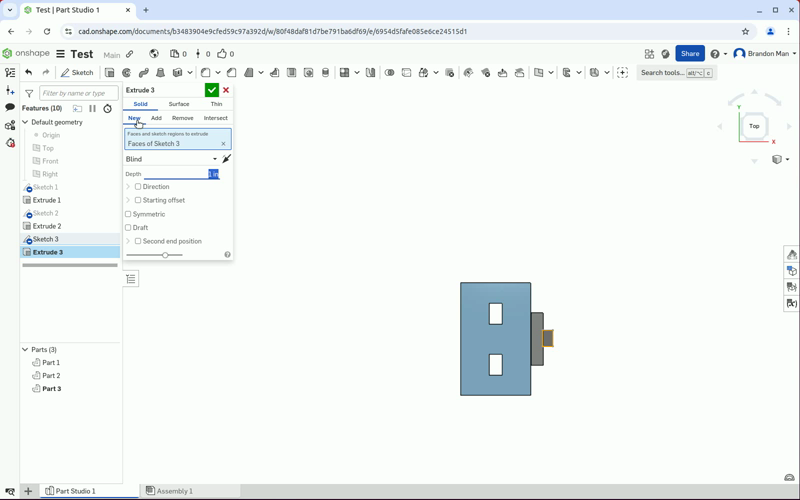
text(3.851)
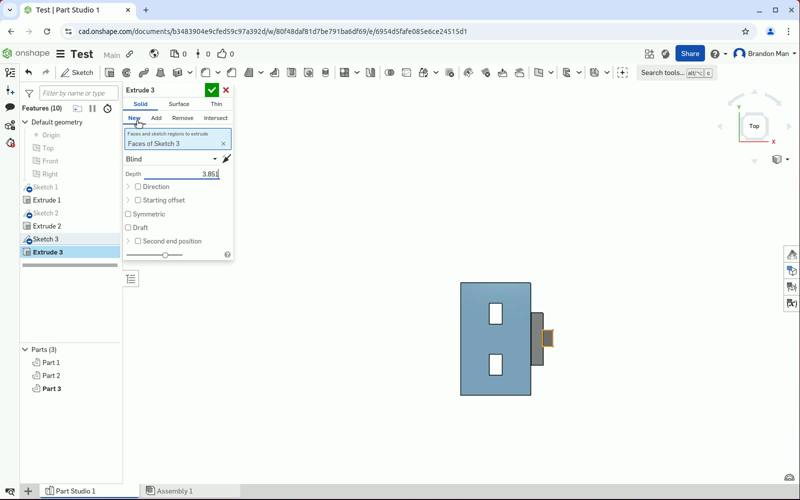
key(enter)
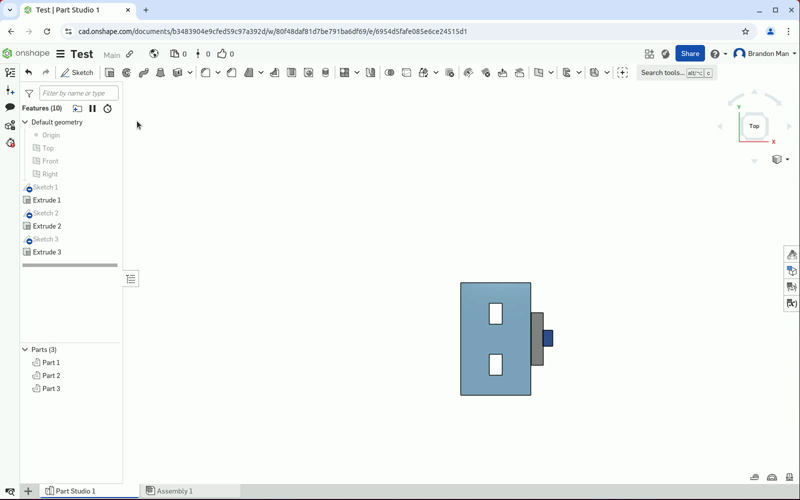
key(shift+h)
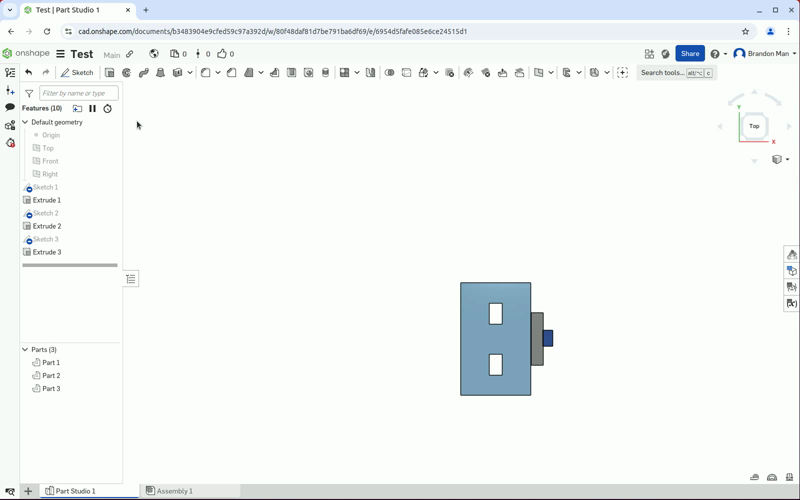
key(shift+h)
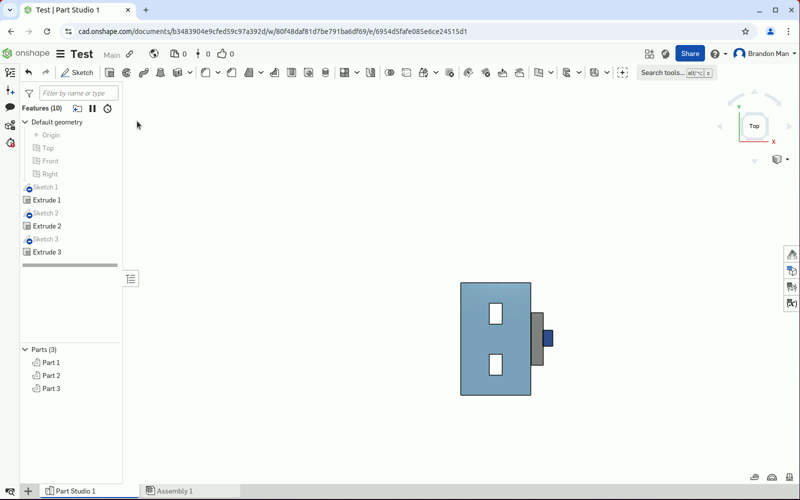
mouse_move(73, 189)
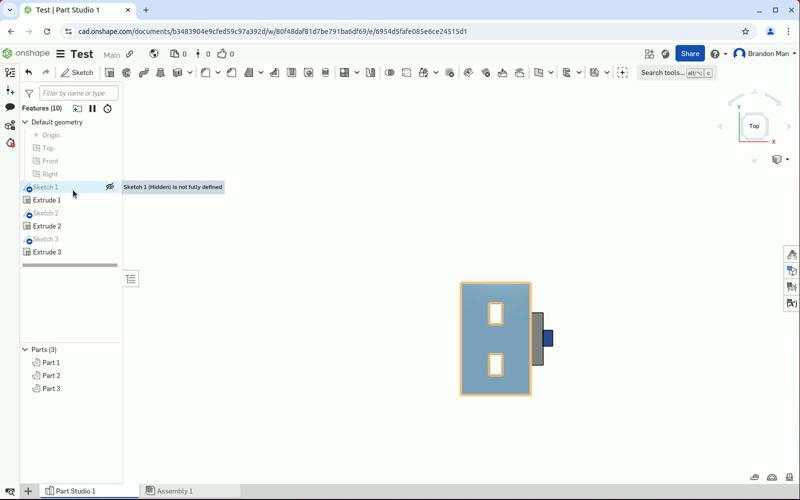
click(73, 189)
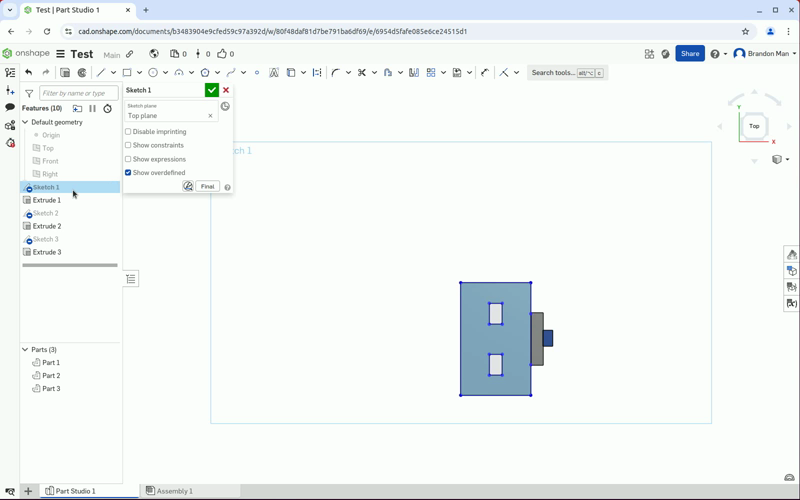
mouse_move(229, 92)
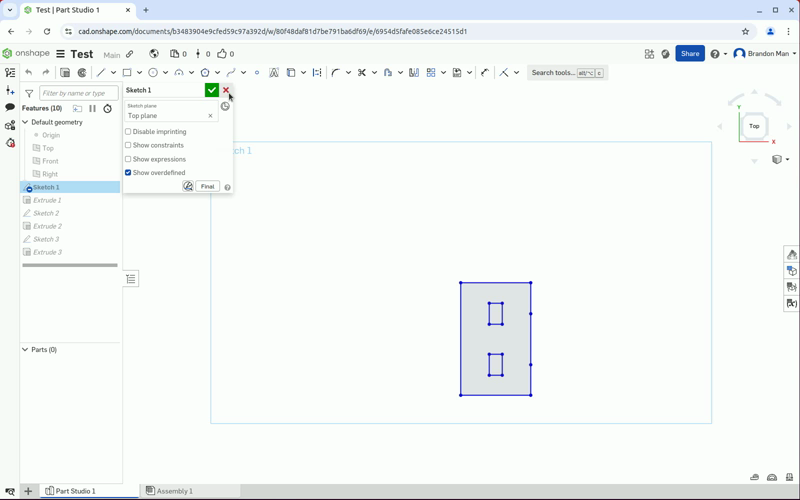
click(229, 92)
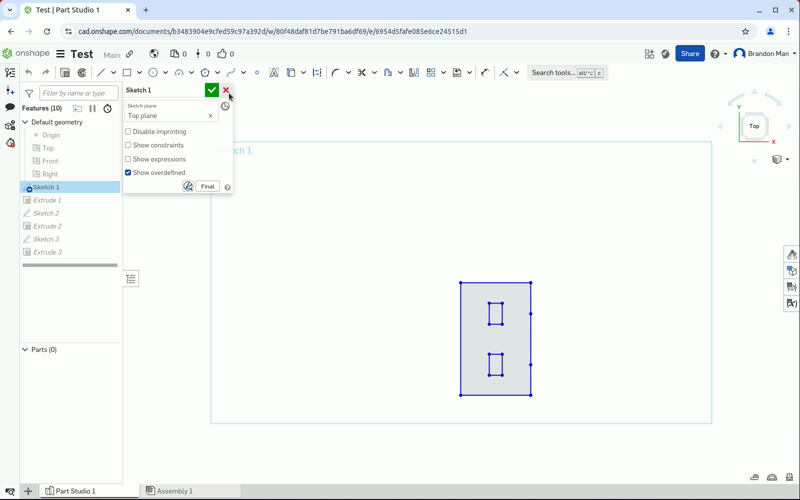
key(shift+s)
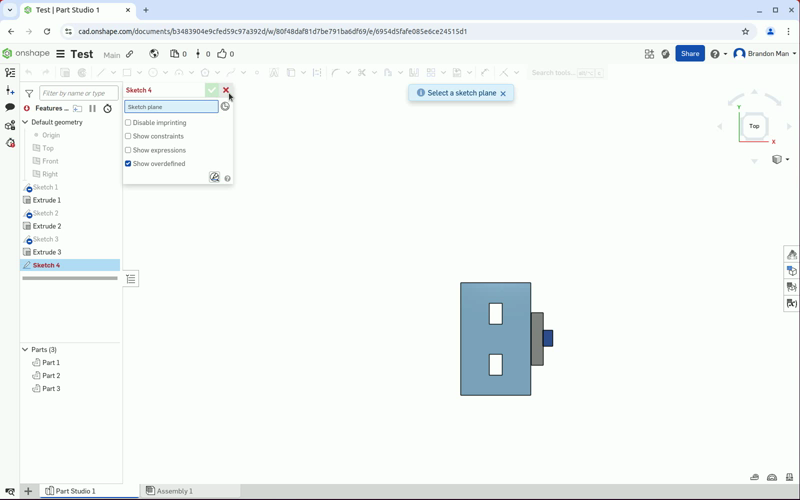
mouse_move(73, 150)
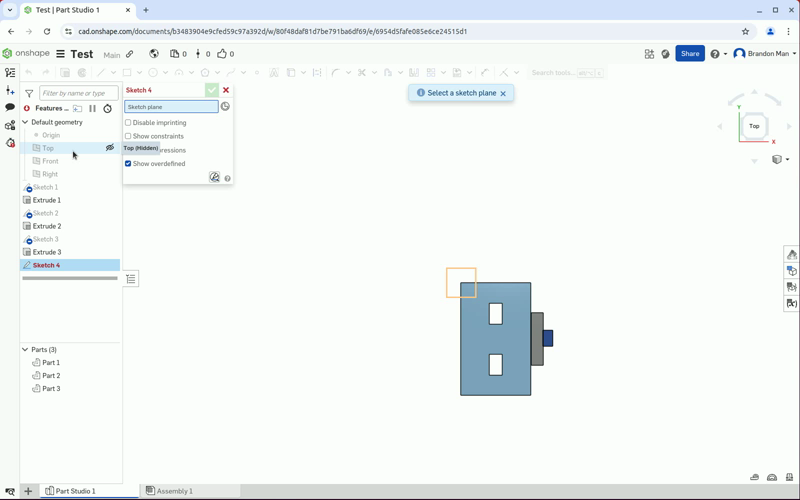
click(73, 150)
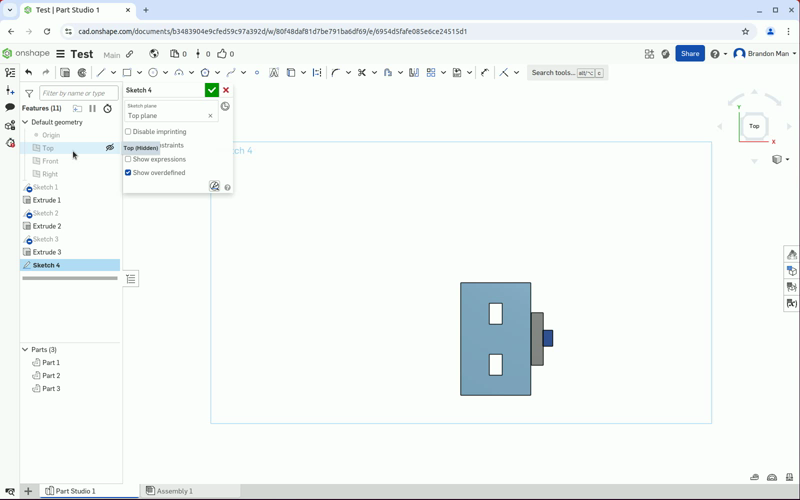
mouse_move(73, 352)
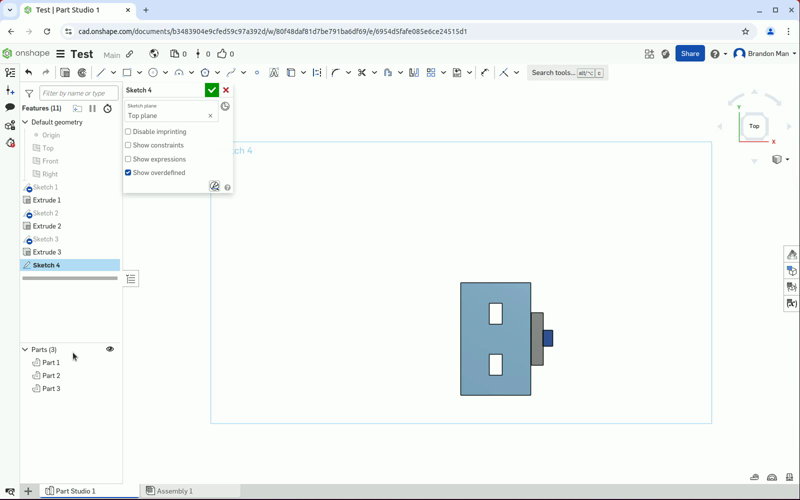
key(y)
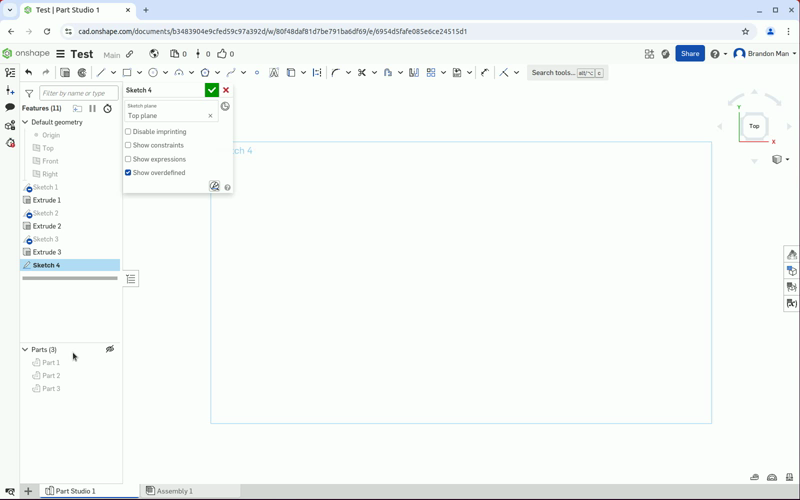
key(l)
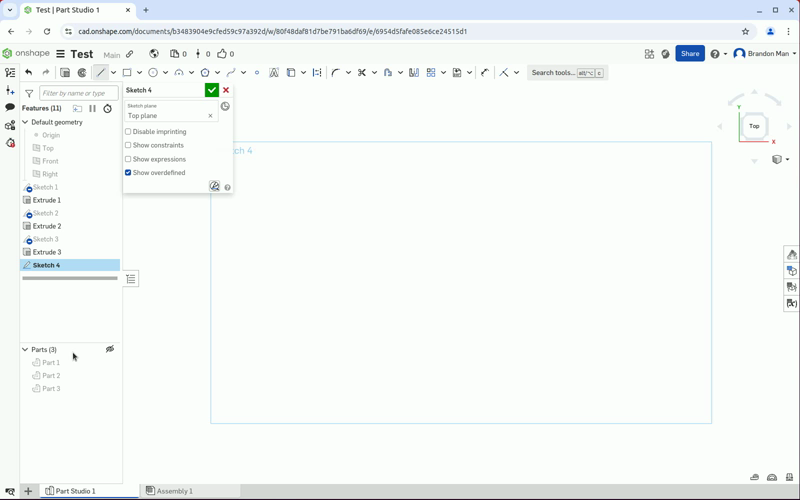
key_down(shift)
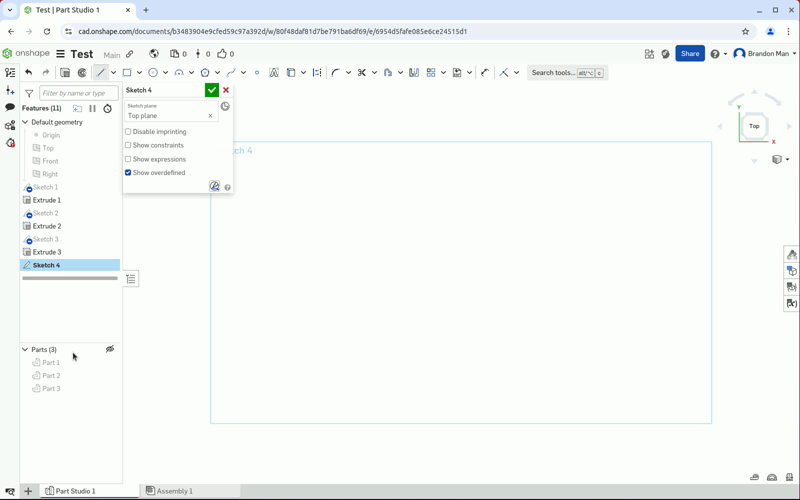
mouse_move(489, 324)
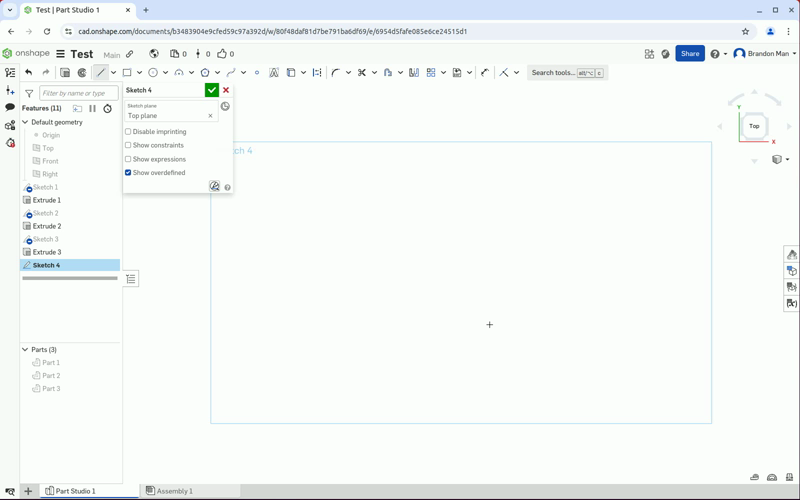
click(489, 324)
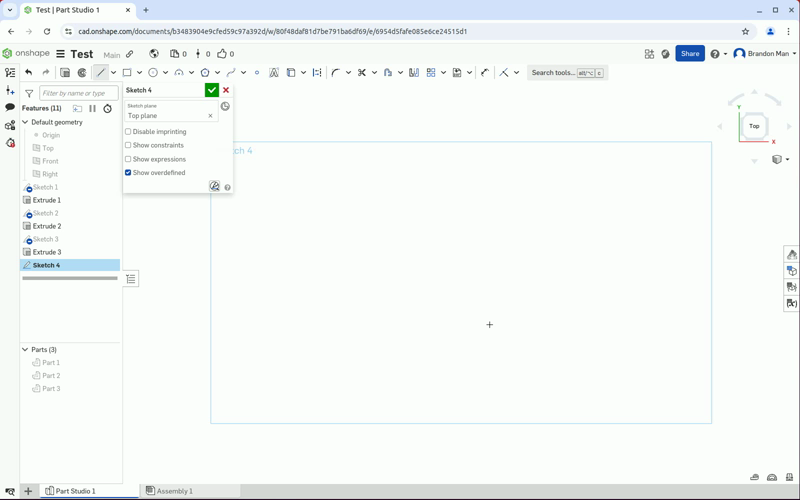
key_up(shift)
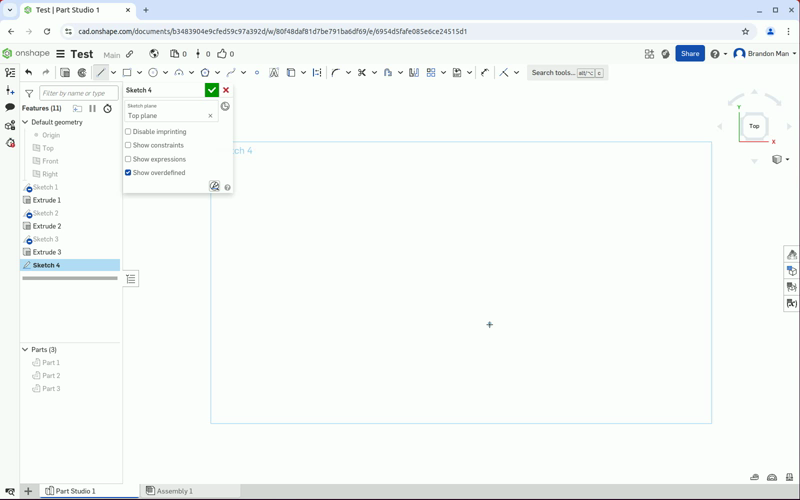
key_down(shift)
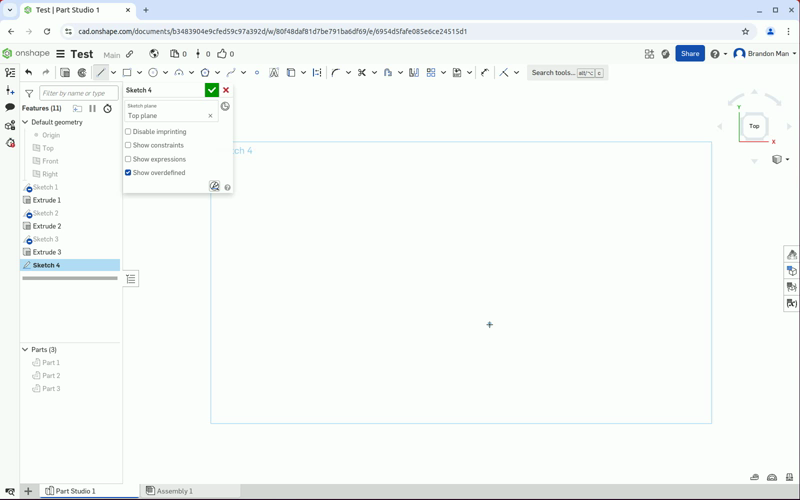
mouse_move(519, 324)
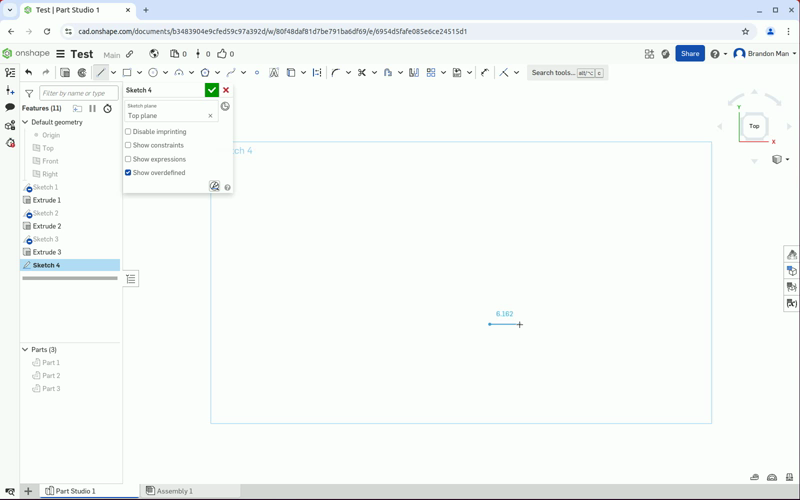
mouse_move(502, 324)
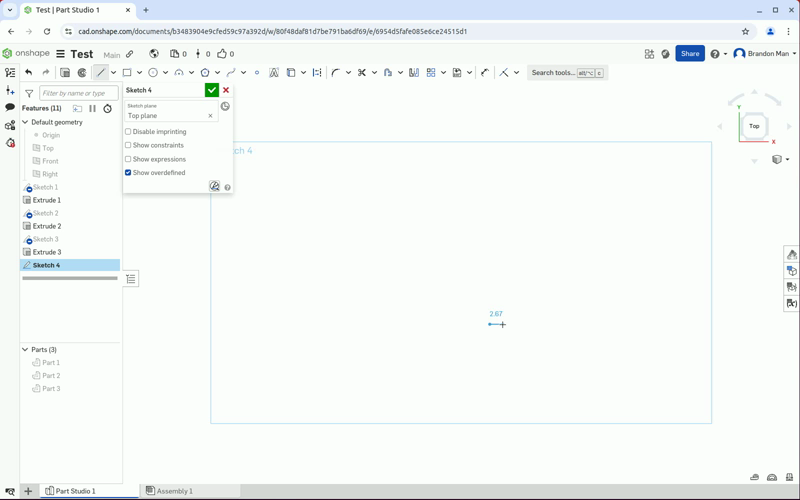
click(502, 324)
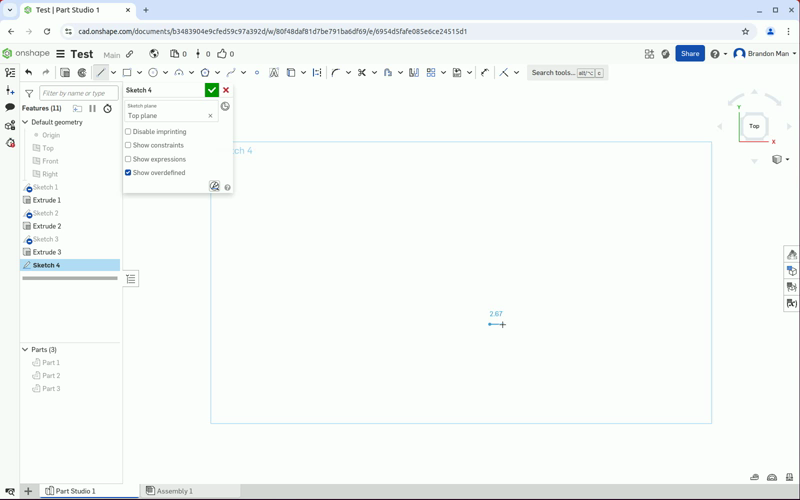
key_up(shift)
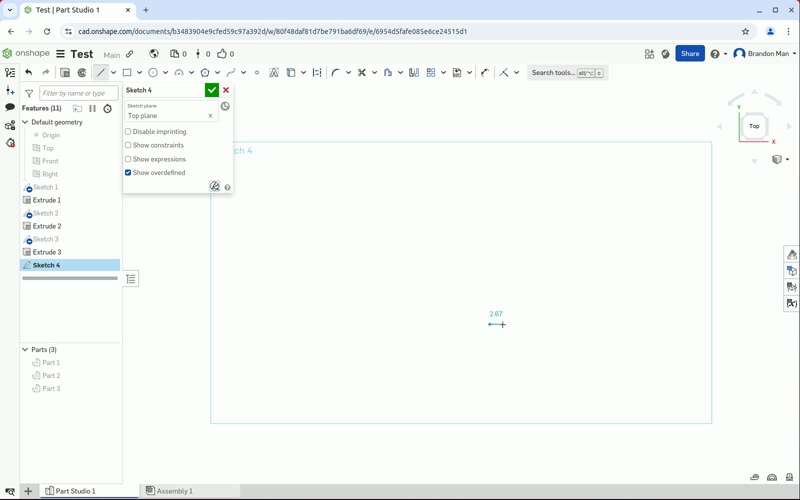
key_down(shift)
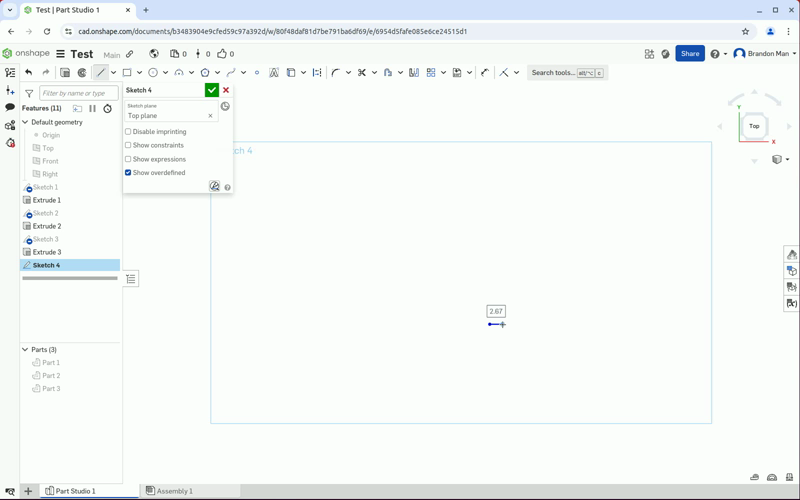
mouse_move(532, 324)
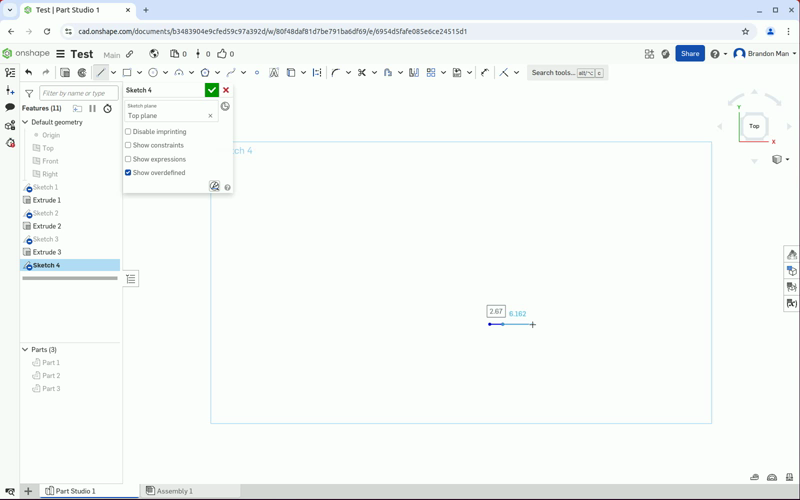
mouse_move(502, 301)
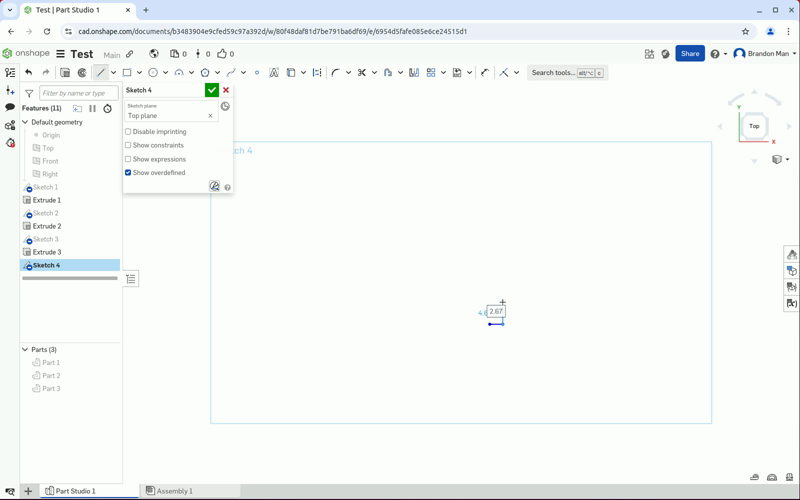
click(502, 301)
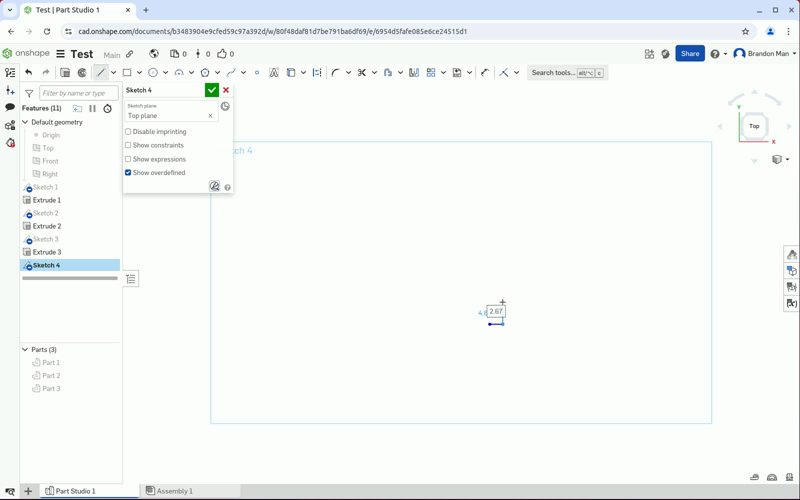
key_up(shift)
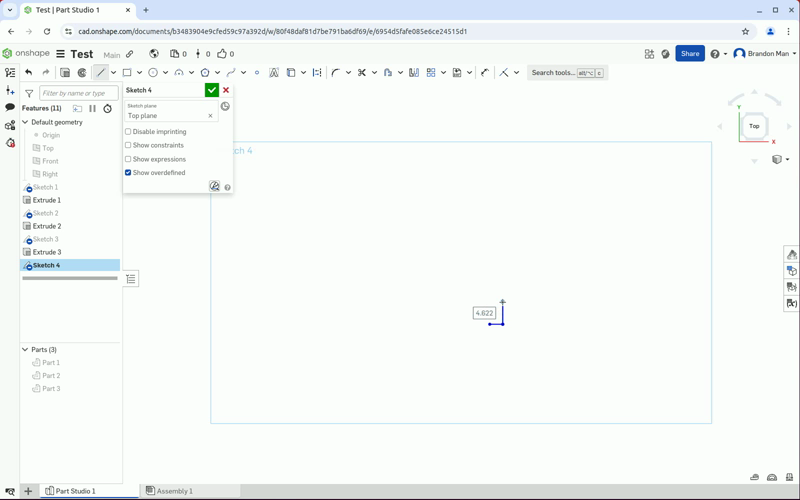
key_down(shift)
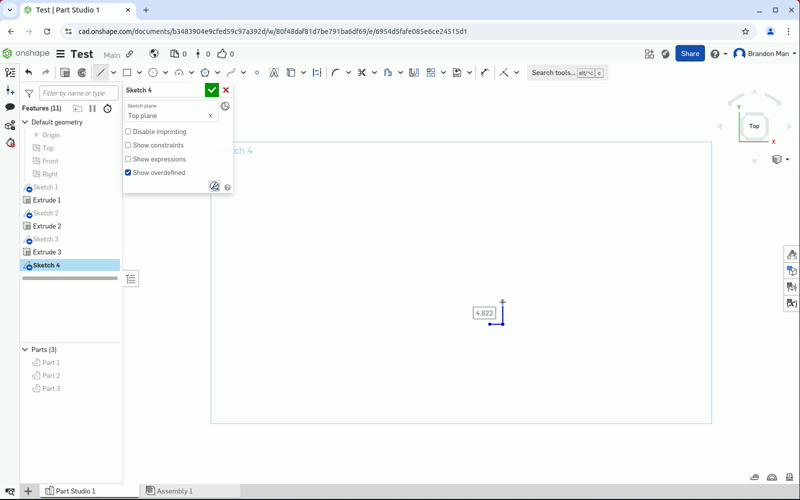
mouse_move(532, 301)
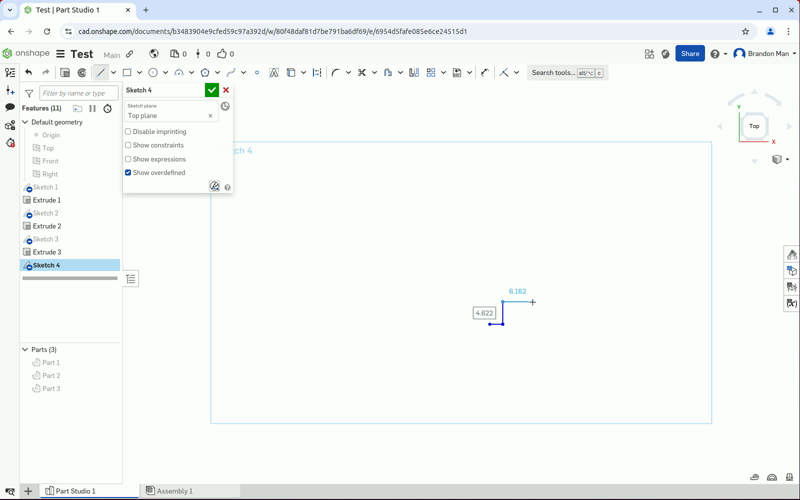
mouse_move(489, 301)
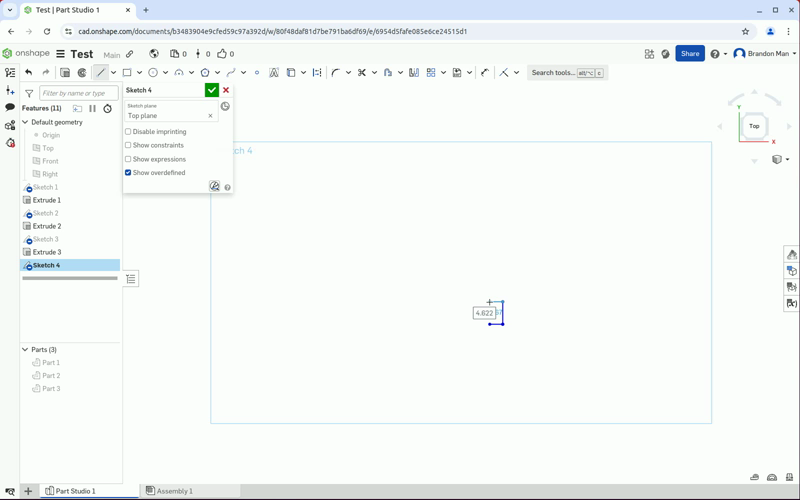
click(489, 301)
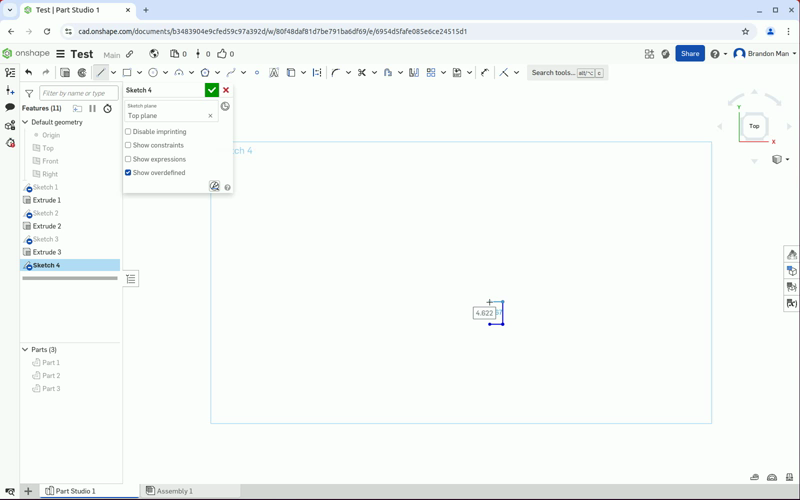
key_up(shift)
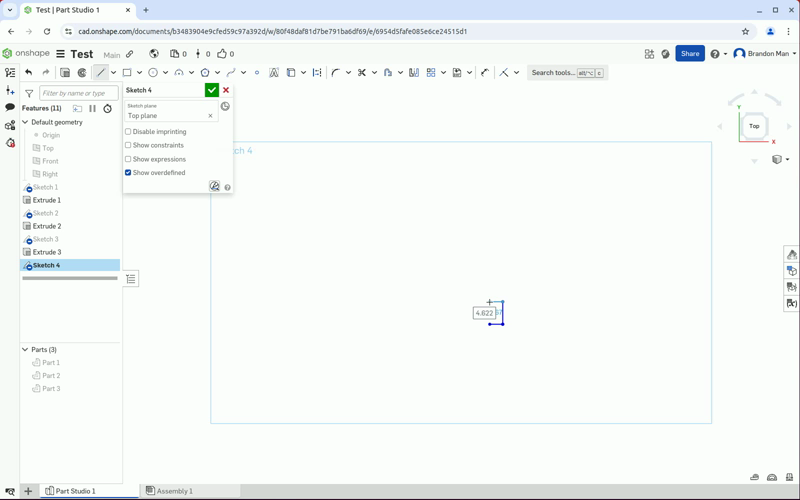
mouse_move(519, 301)
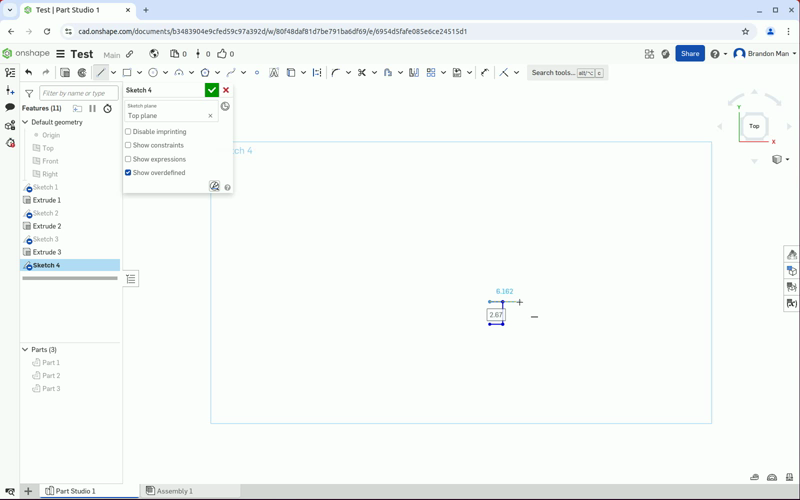
key_down(shift)
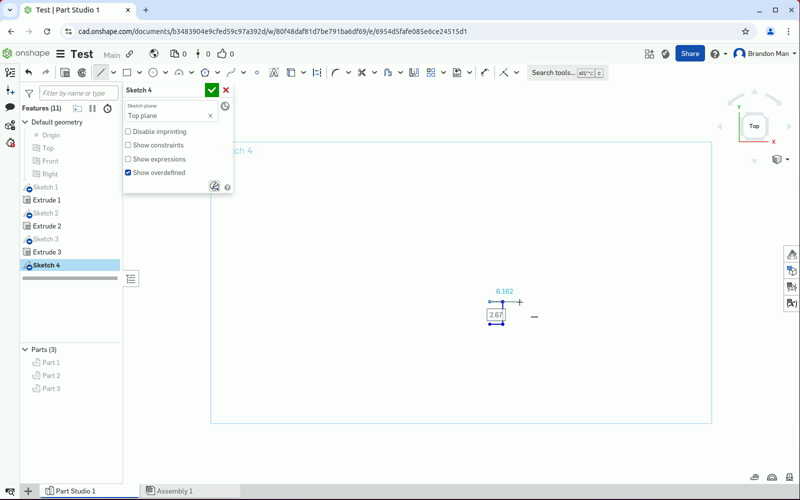
mouse_move(489, 324)
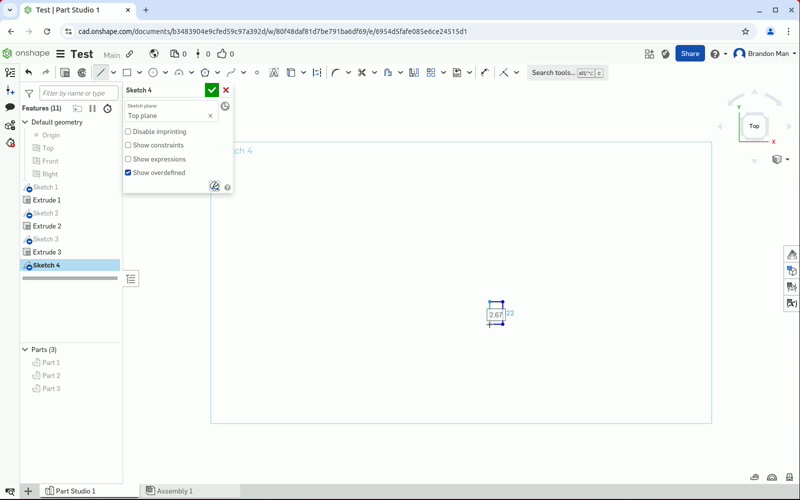
key_up(shift)
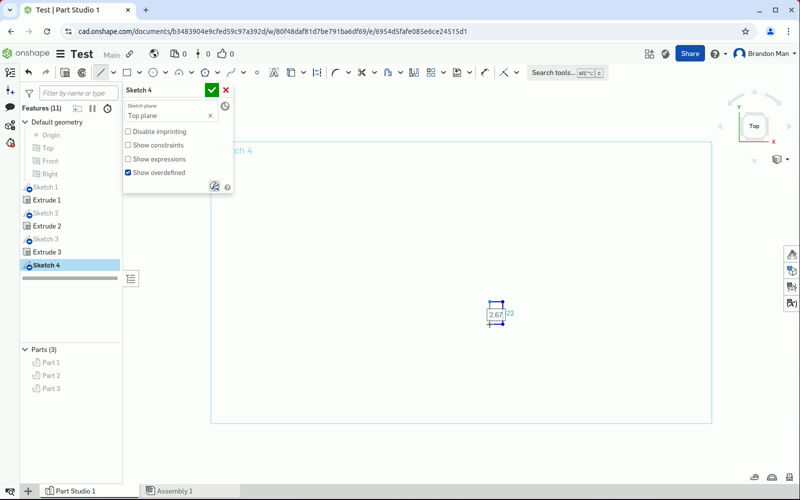
click(489, 324)
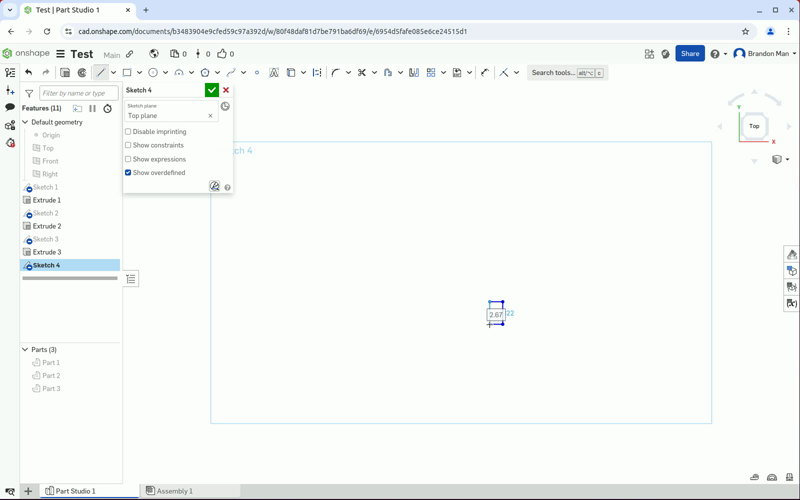
key(esc)
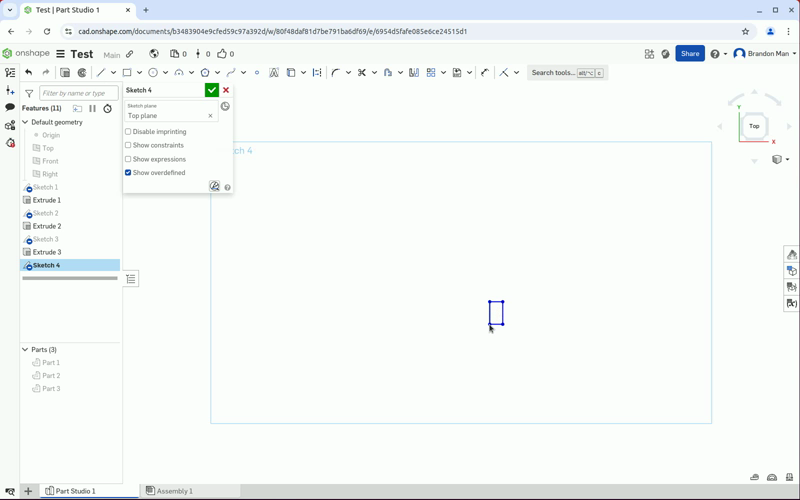
mouse_move(496, 318)
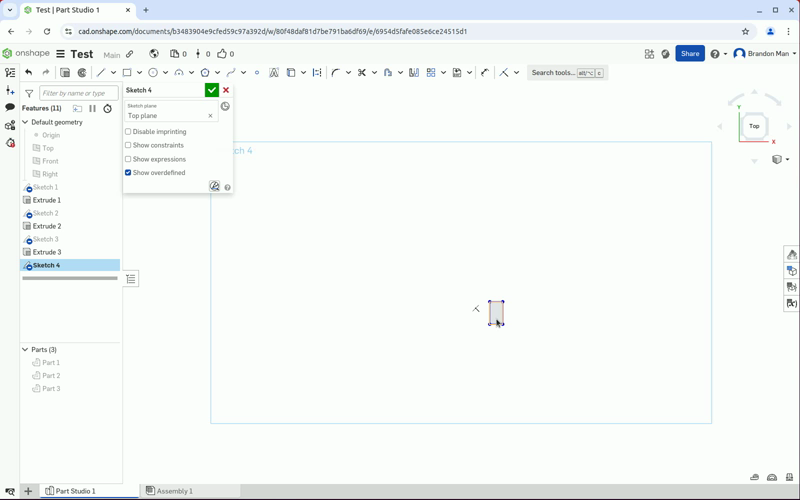
scroll(6)
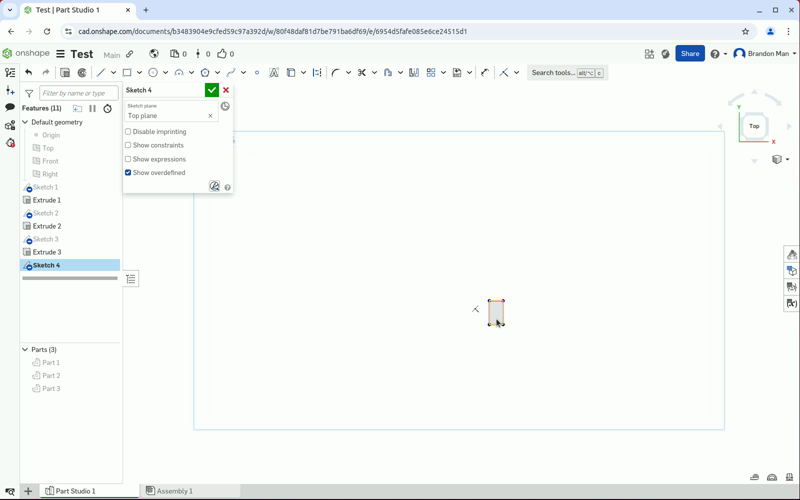
scroll(6)
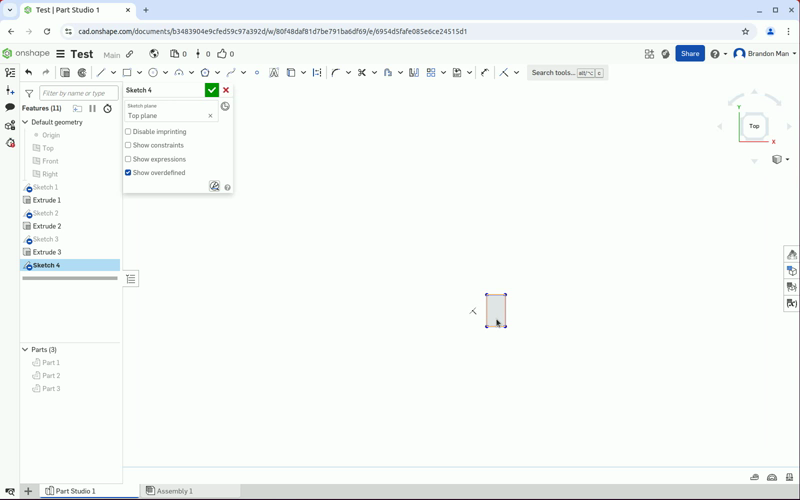
scroll(6)
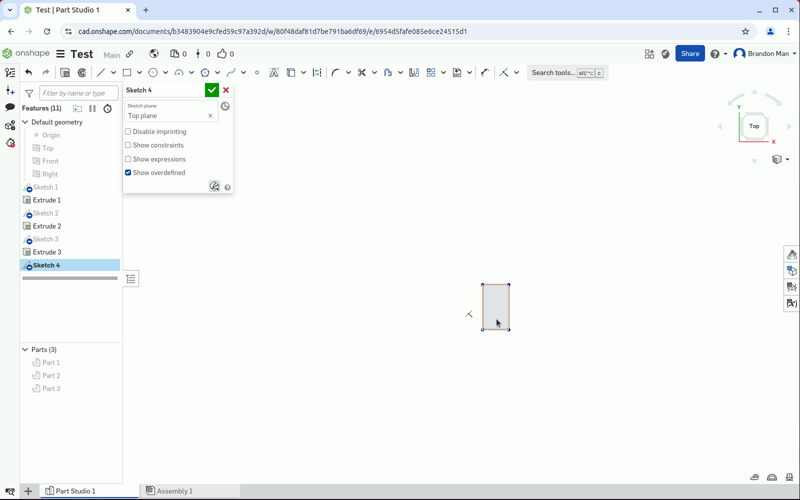
scroll(6)
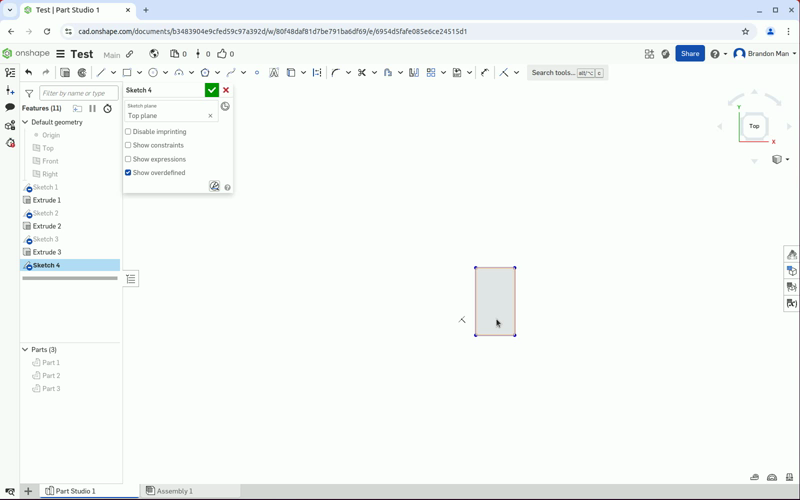
scroll(6)
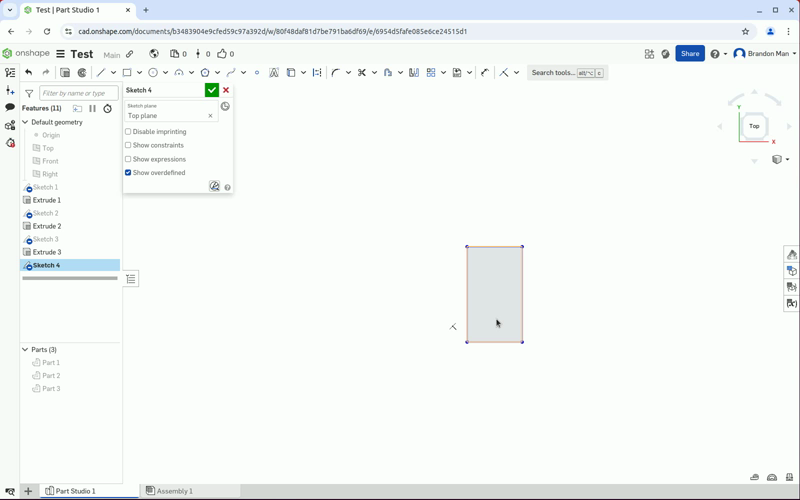
scroll(6)
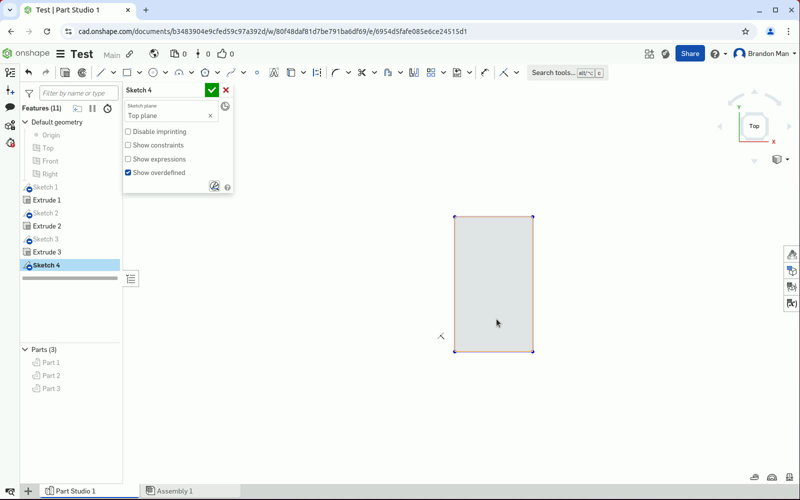
scroll(6)
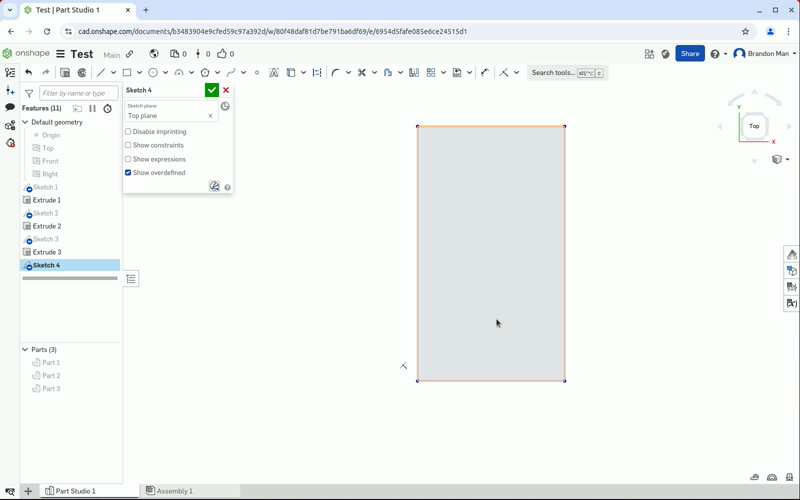
click(496, 318)
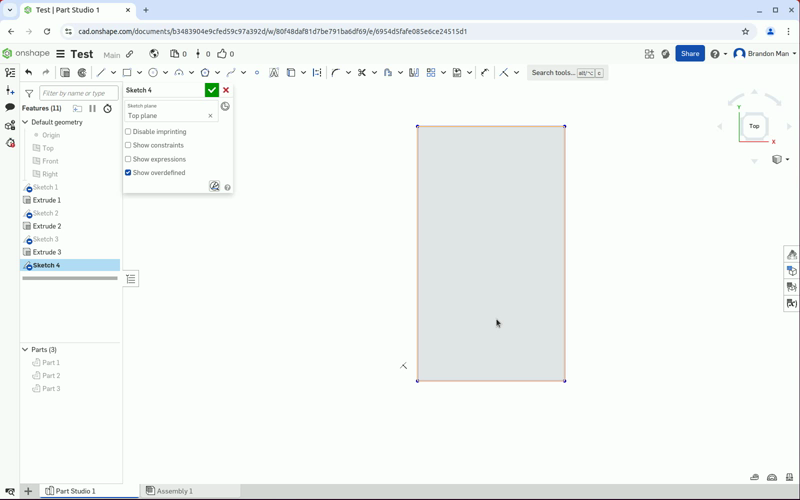
scroll(-6)
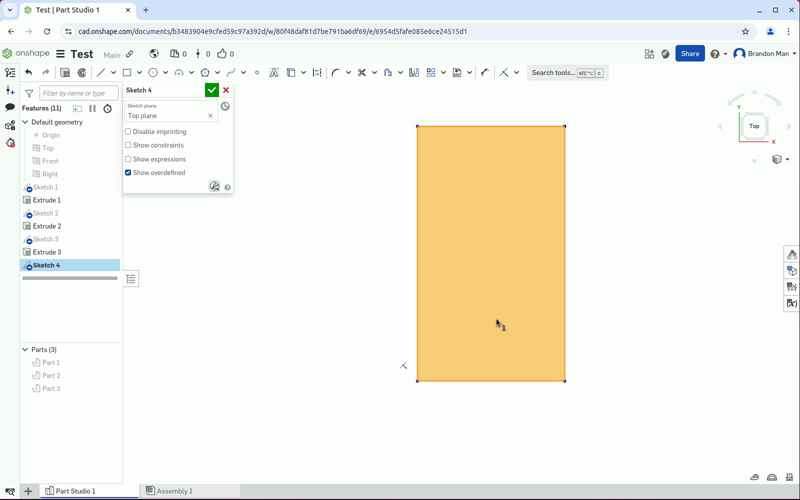
scroll(-6)
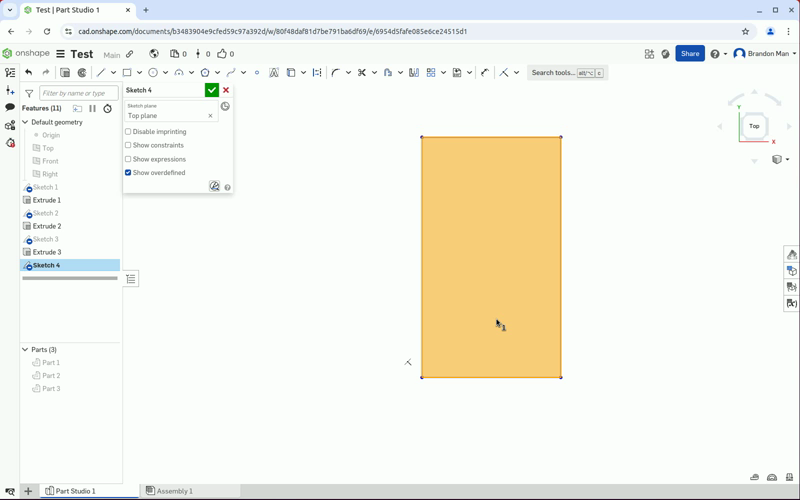
scroll(-6)
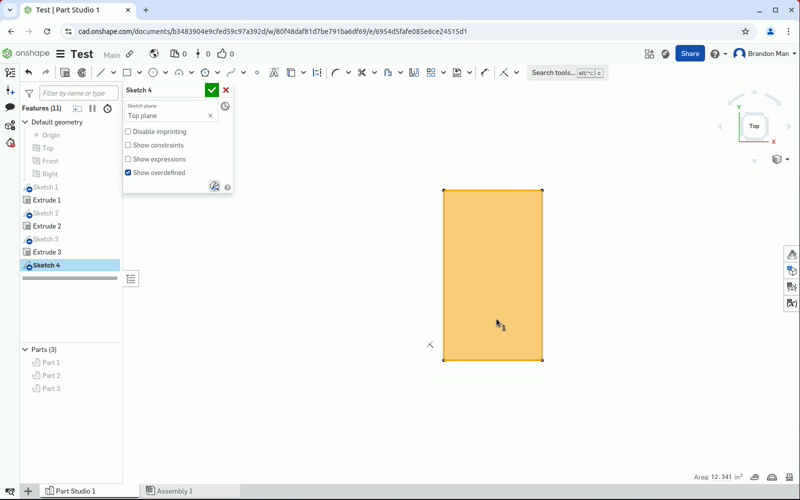
scroll(-6)
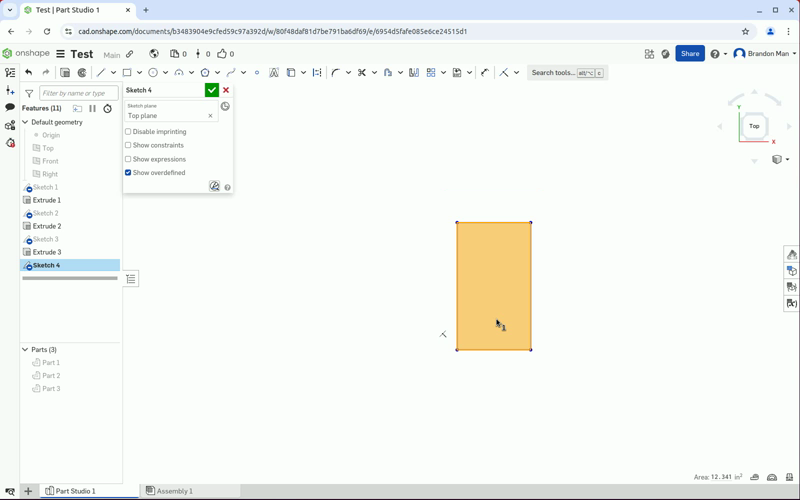
scroll(-6)
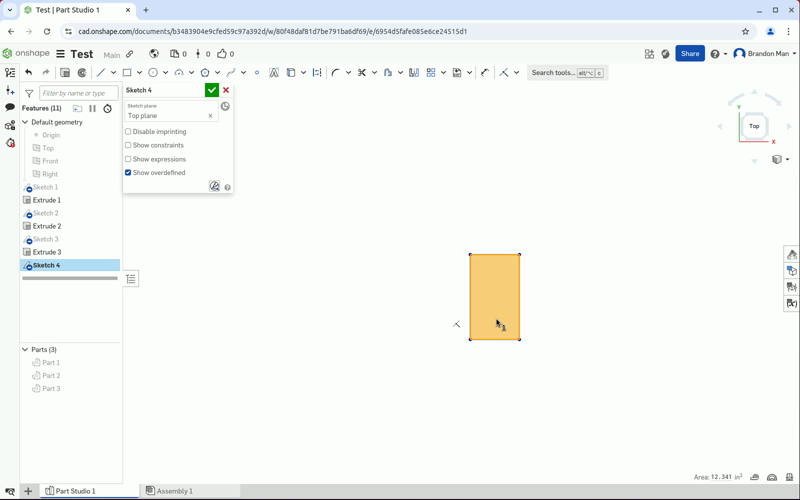
scroll(-6)
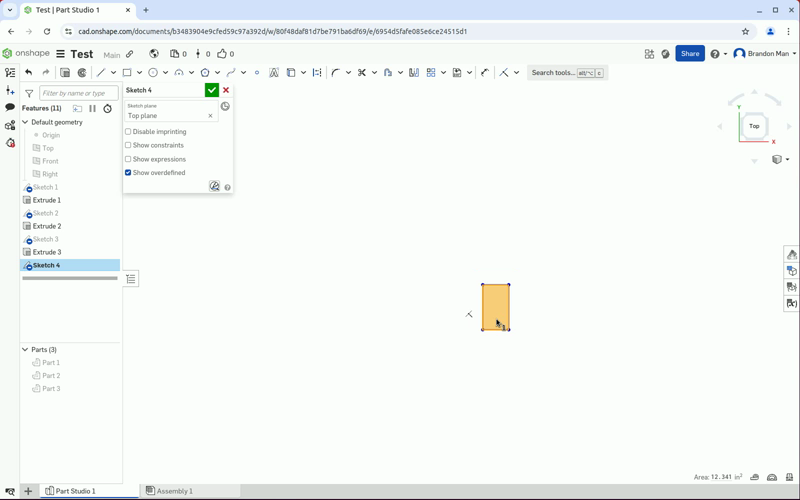
scroll(-6)
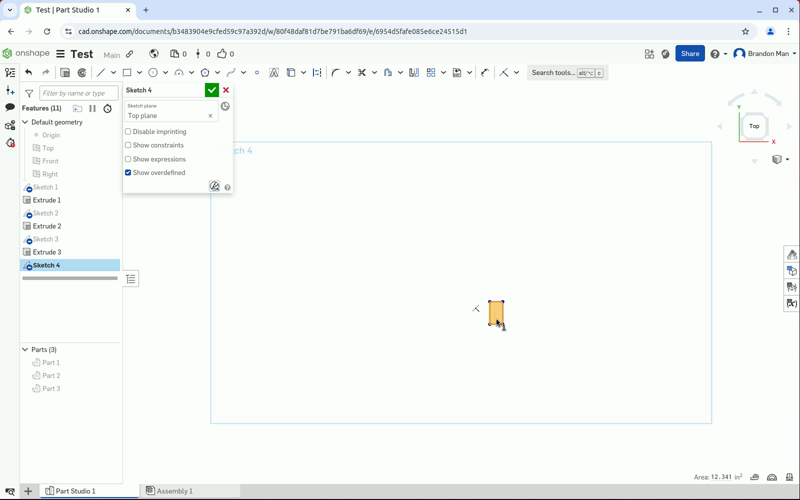
mouse_move(73, 352)
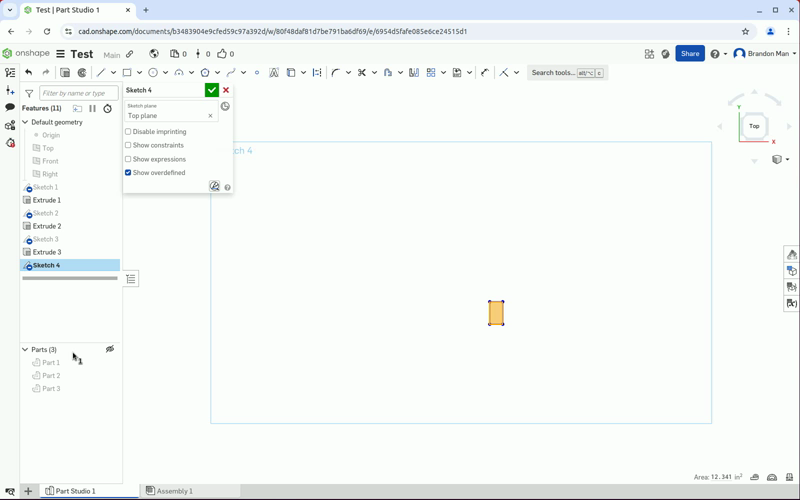
key(shift+y)
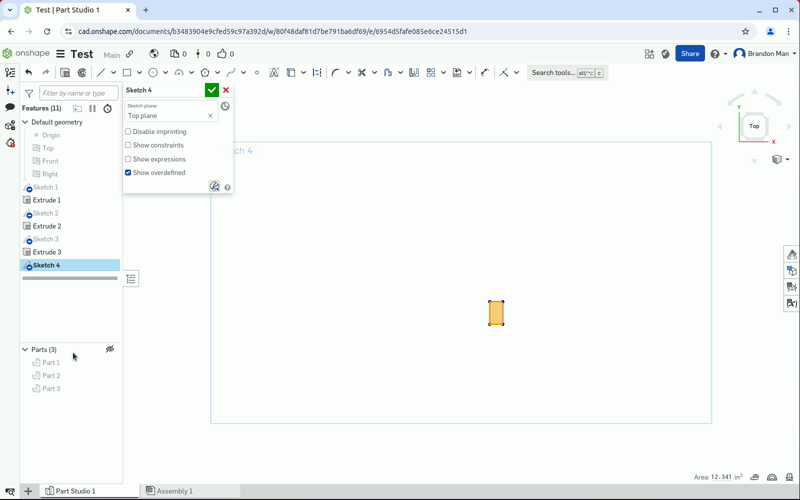
key(shift+e)
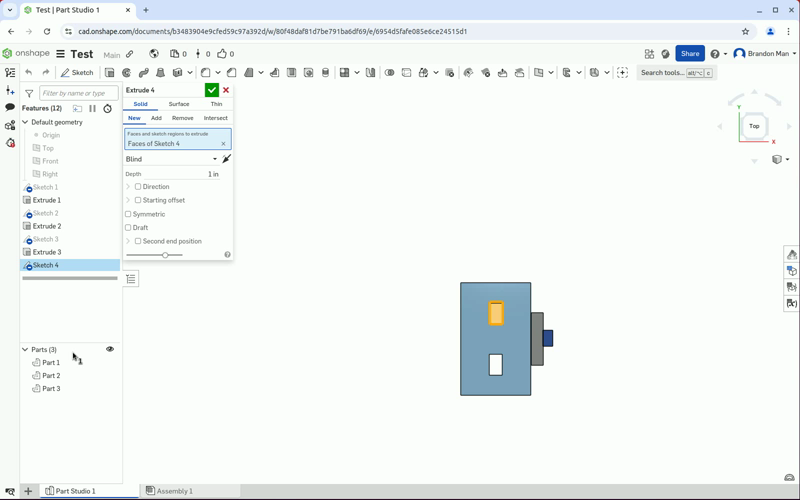
mouse_move(143, 106)
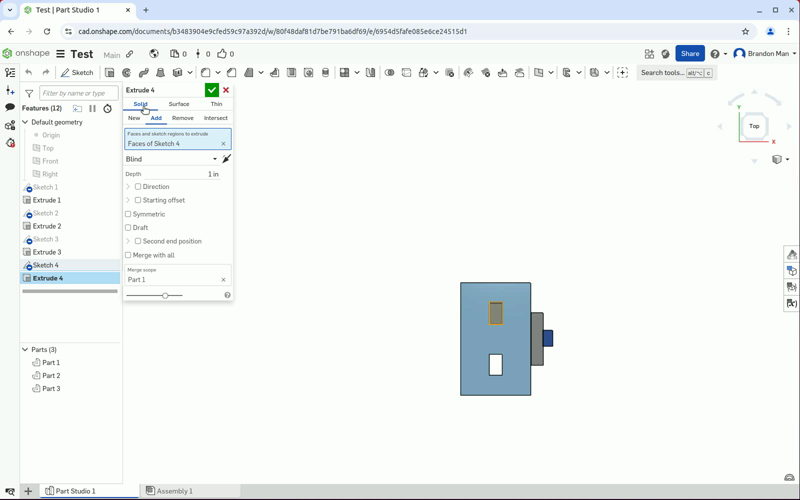
click(143, 106)
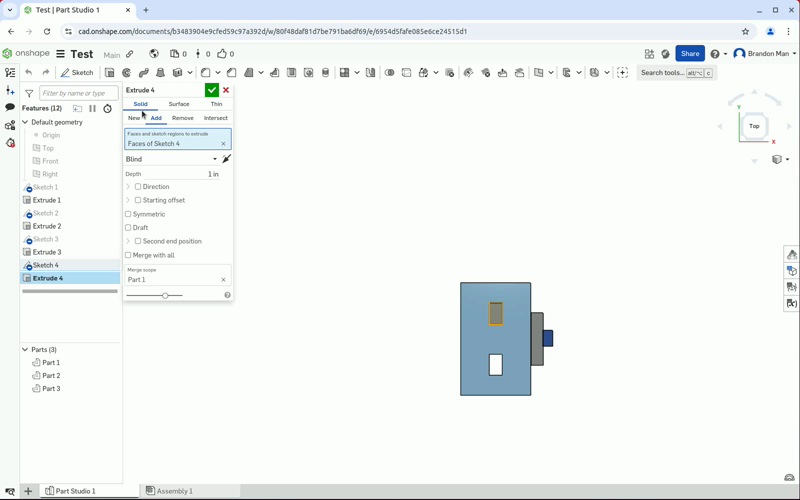
mouse_move(137, 120)
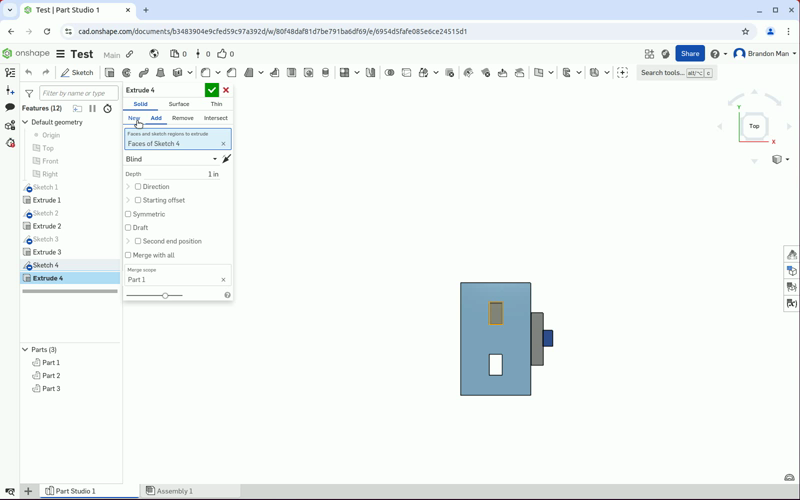
click(137, 120)
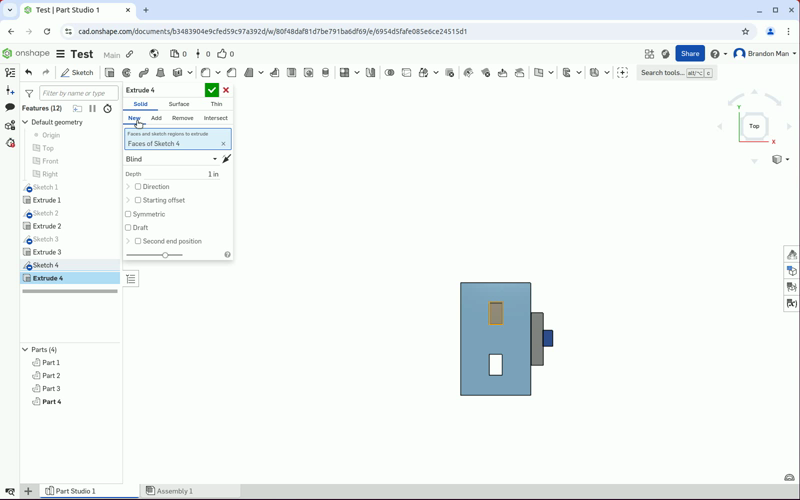
key(tab, 4)
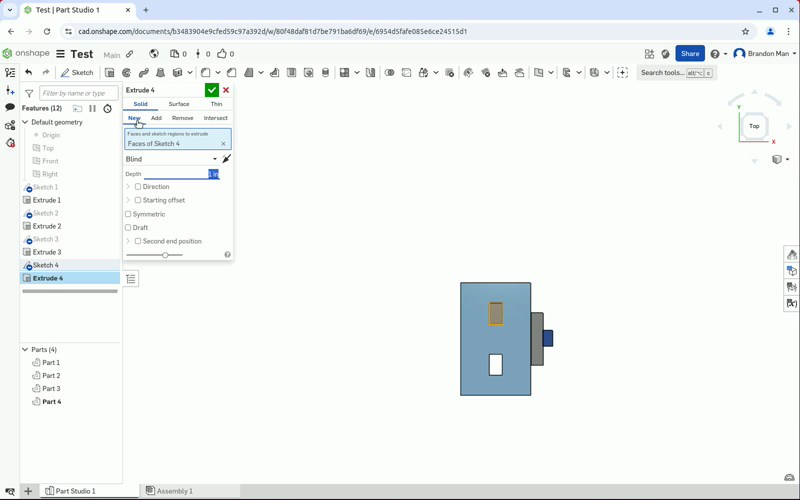
text(16.128)
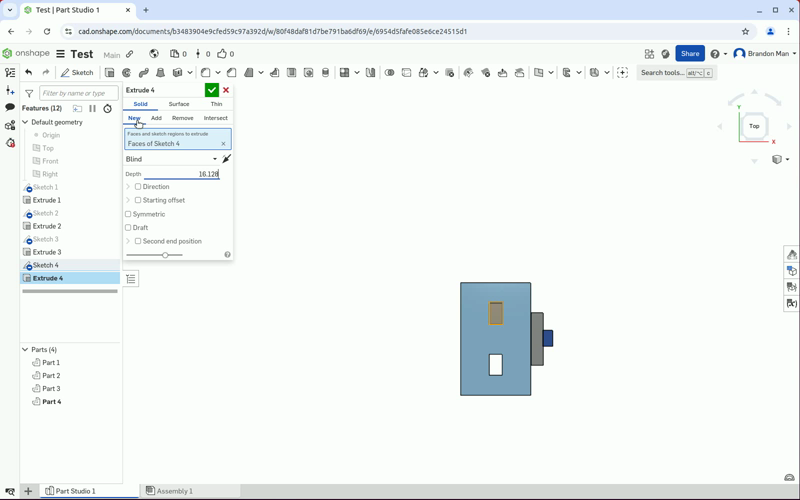
key(enter)
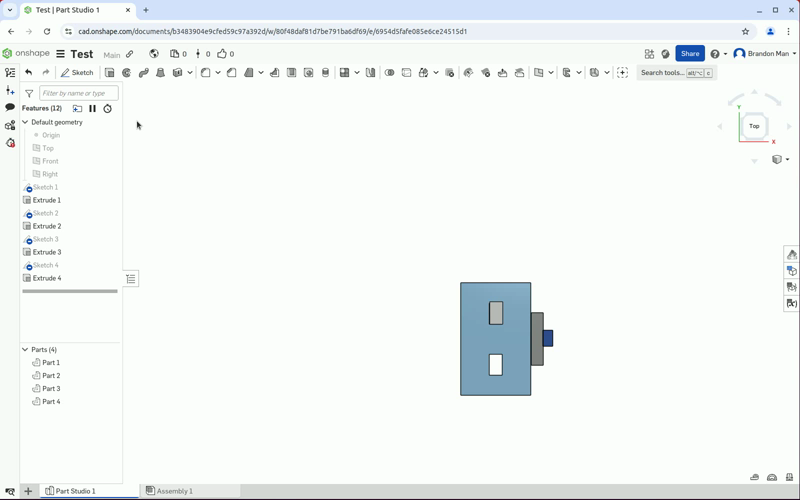
key(shift+h)
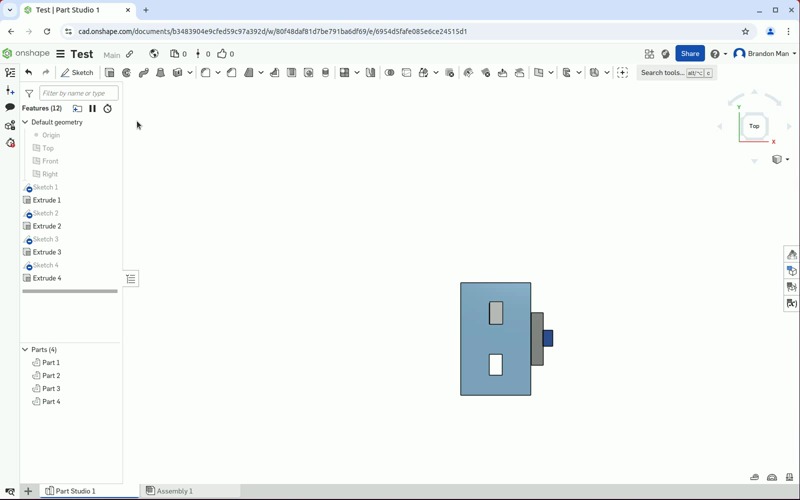
key(shift+h)
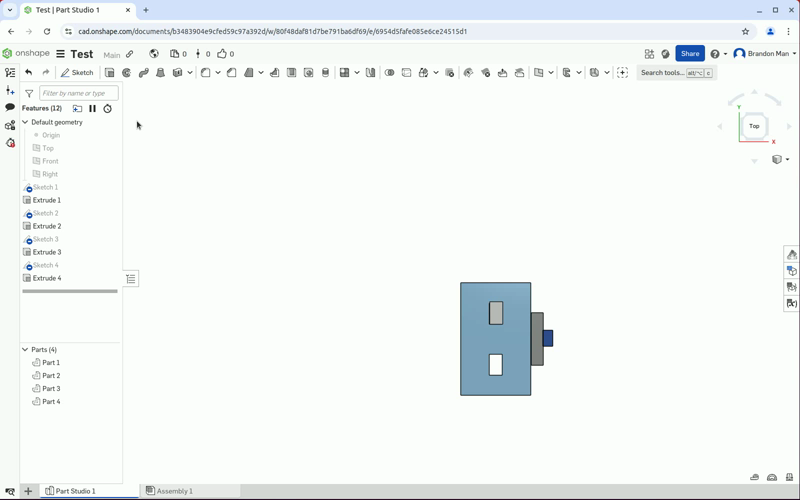
mouse_move(73, 189)
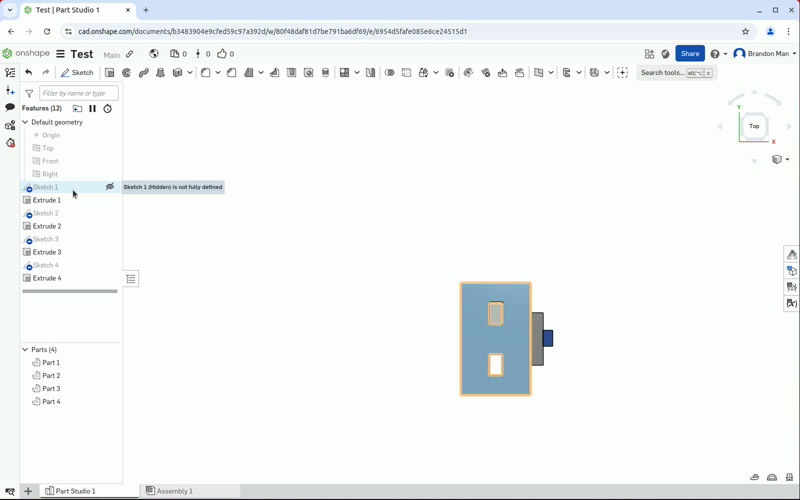
click(73, 189)
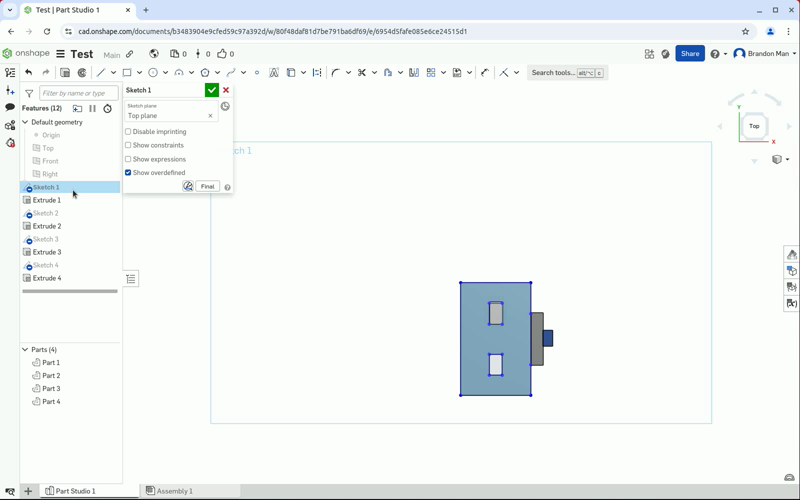
mouse_move(229, 92)
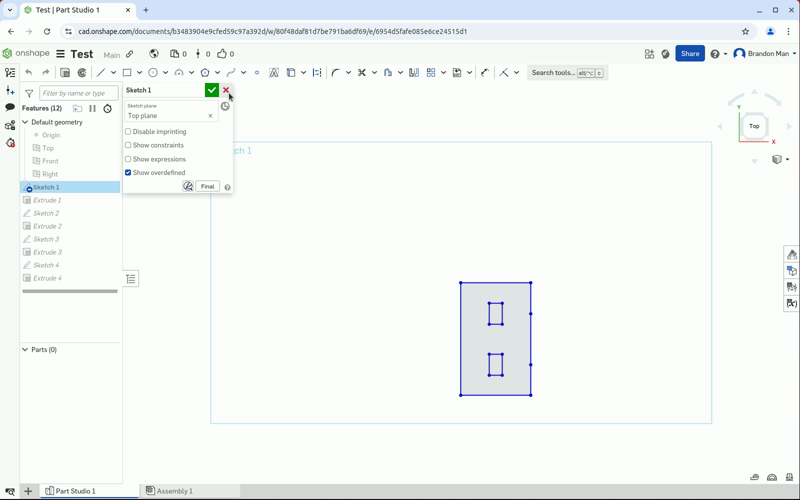
click(229, 92)
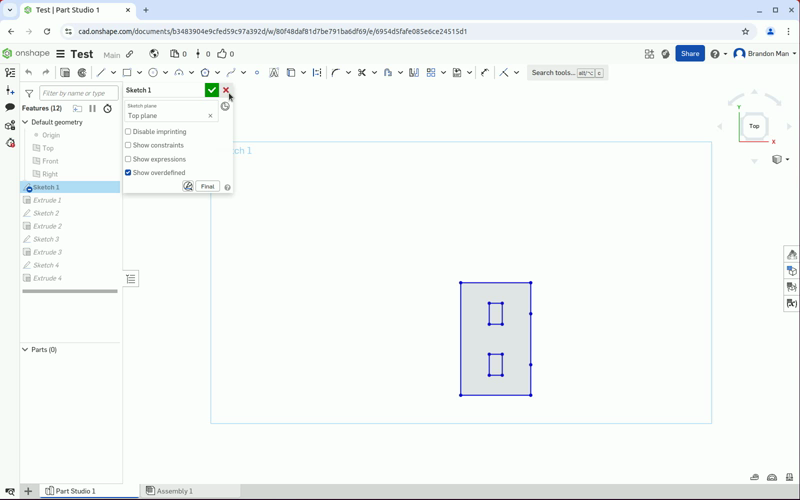
key(shift+s)
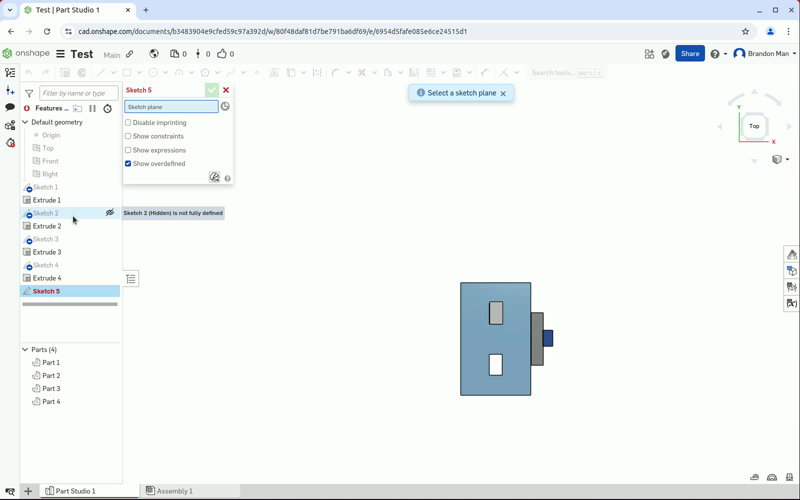
scroll(3)
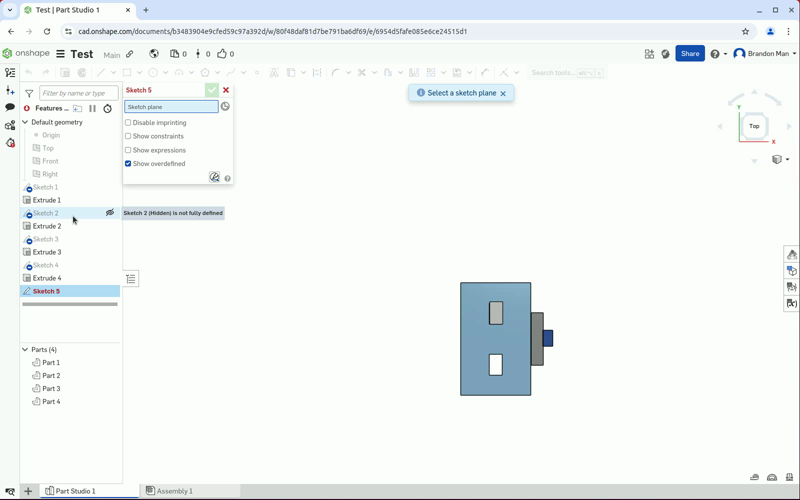
mouse_move(73, 150)
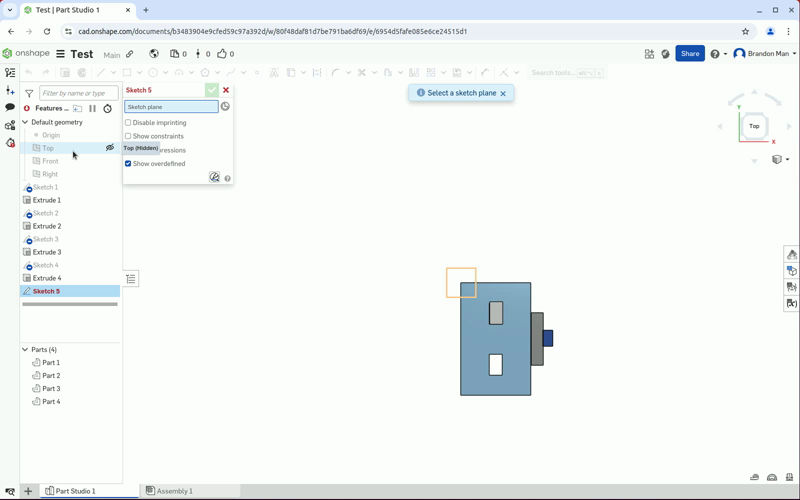
click(73, 150)
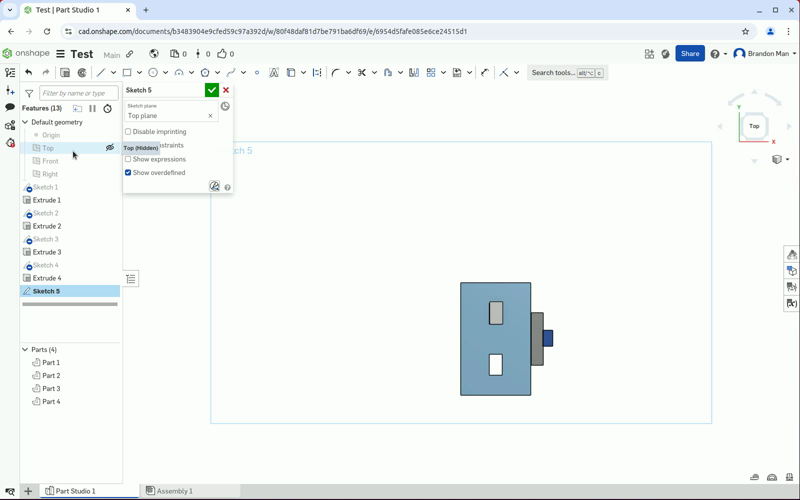
mouse_move(73, 352)
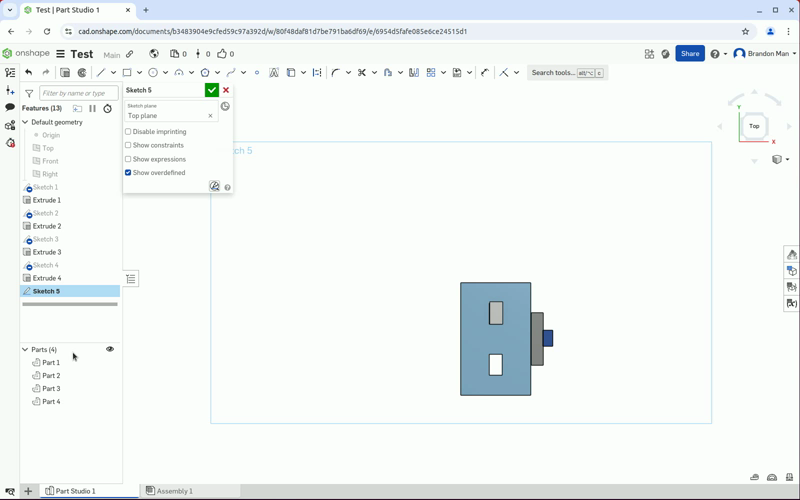
key(y)
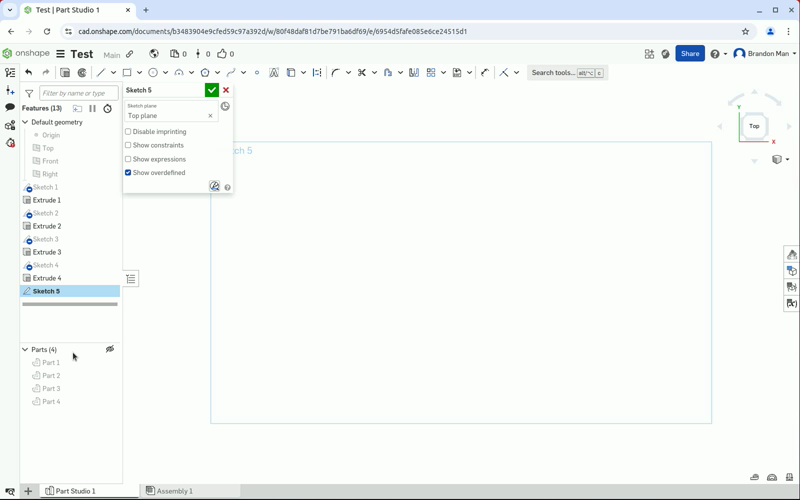
key(l)
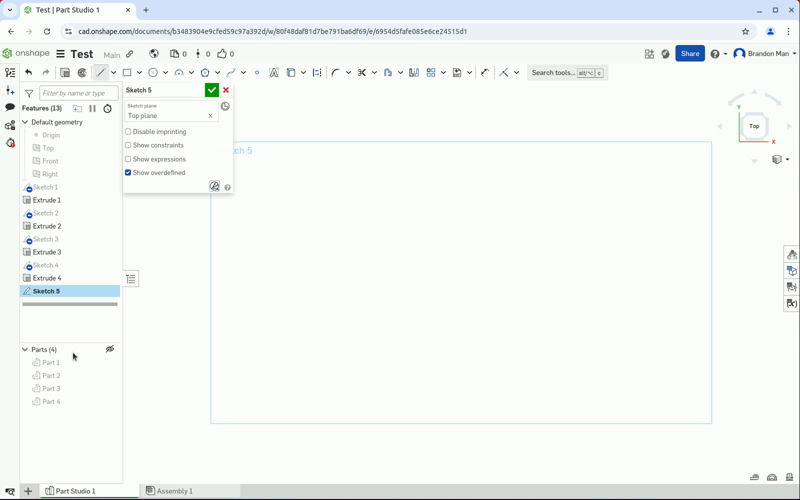
key_down(shift)
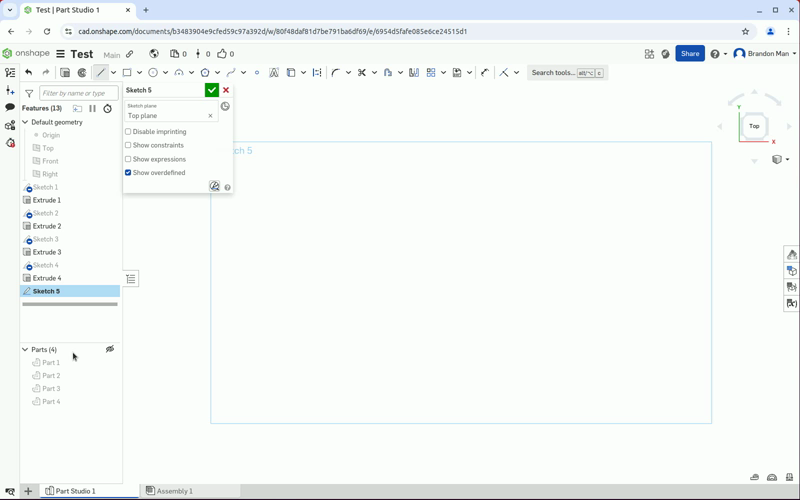
mouse_move(489, 375)
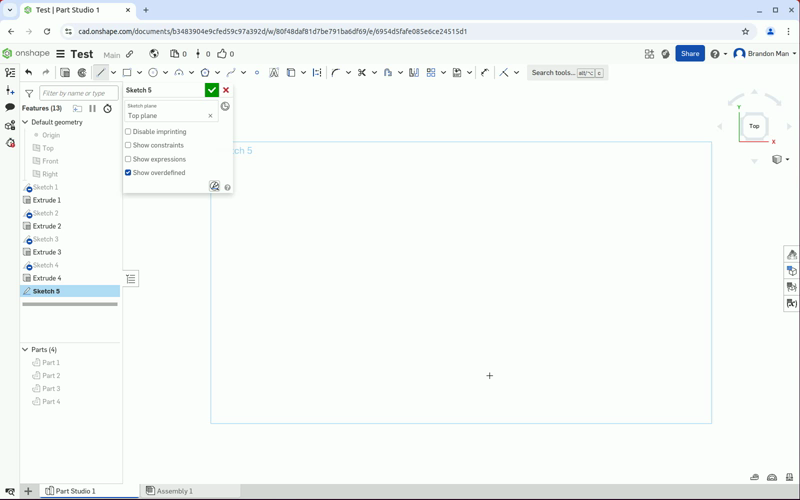
click(489, 375)
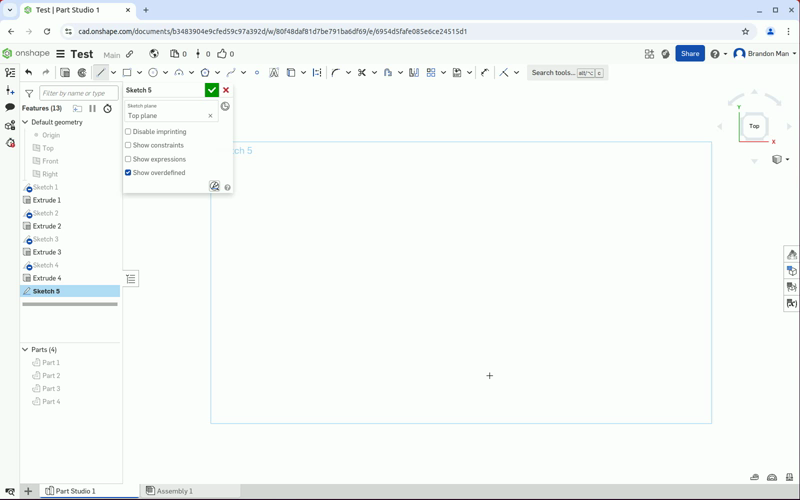
key_up(shift)
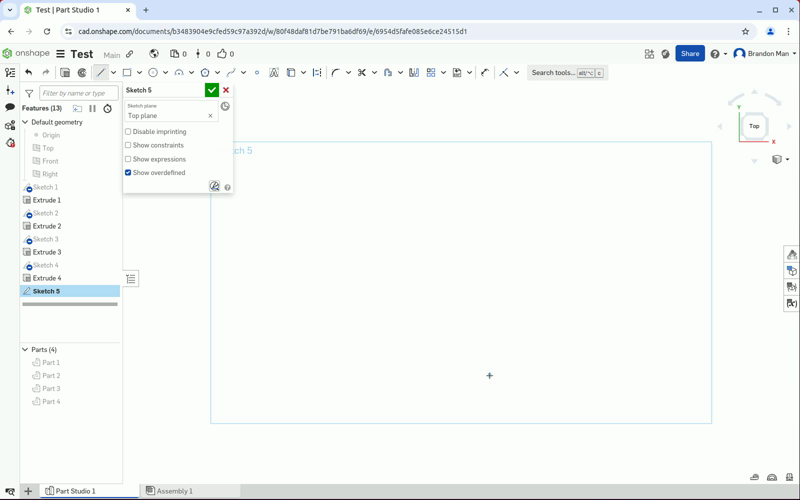
key_down(shift)
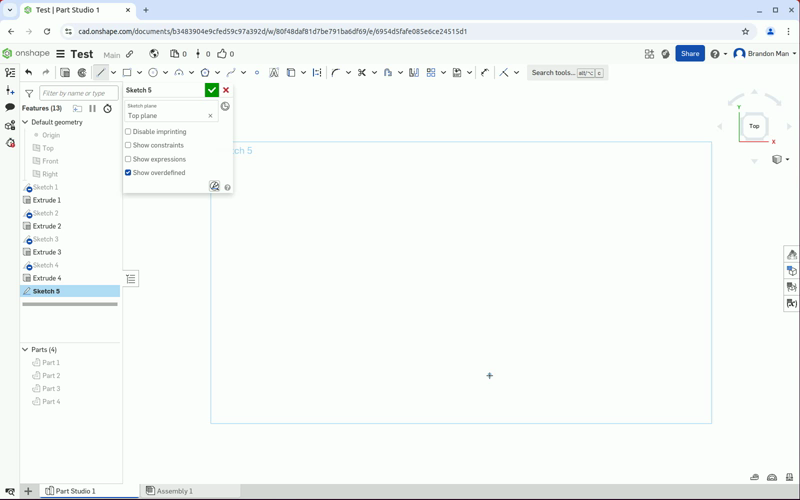
mouse_move(519, 375)
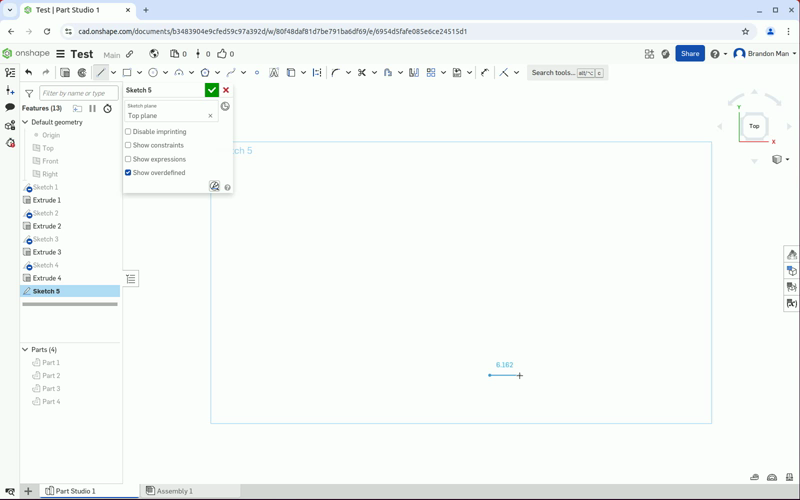
mouse_move(502, 375)
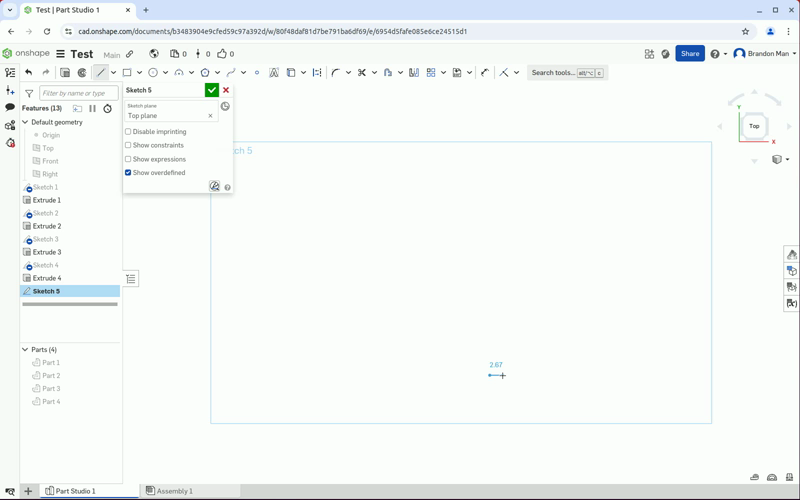
click(502, 375)
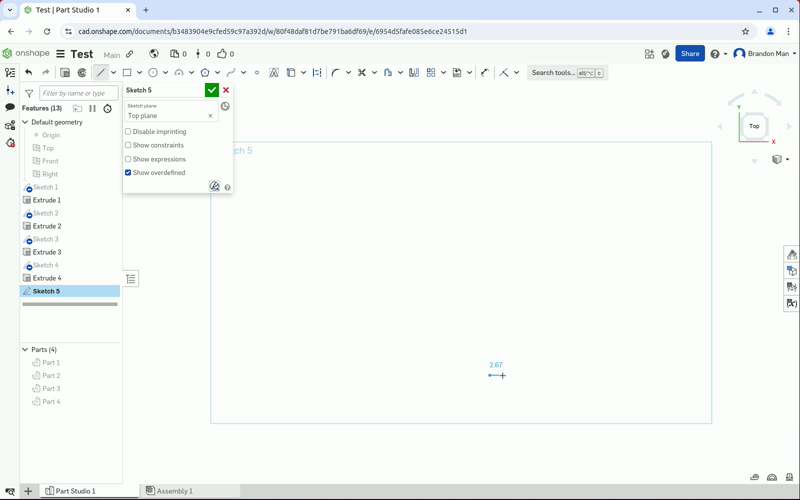
key_up(shift)
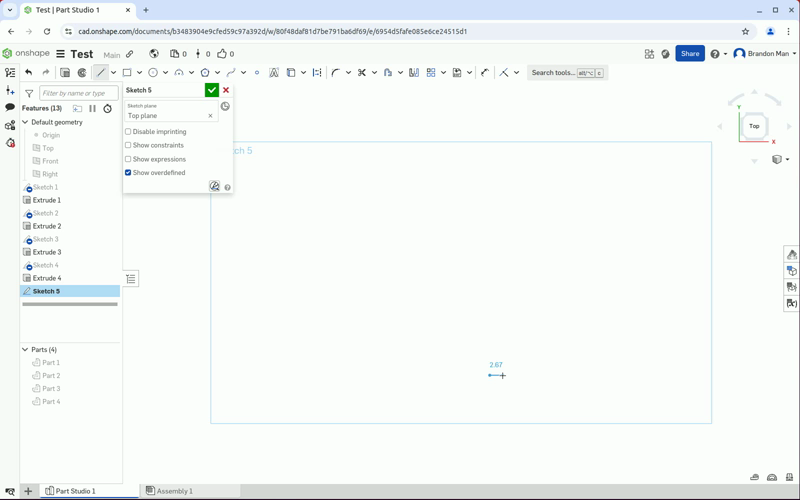
key_down(shift)
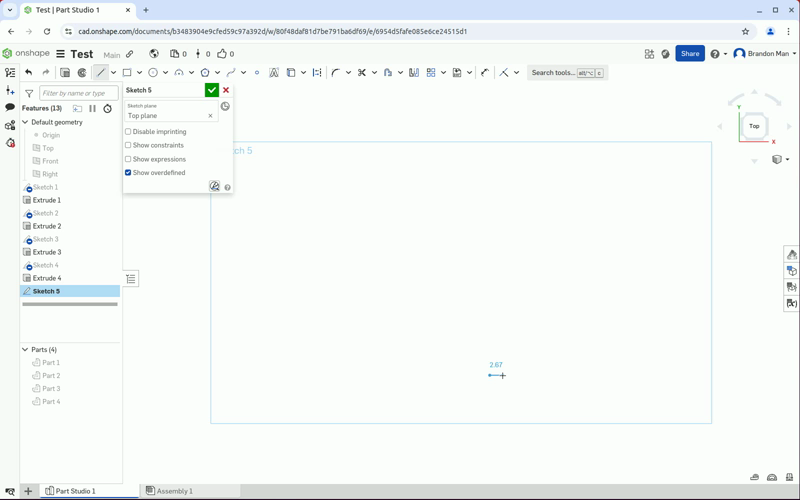
mouse_move(532, 375)
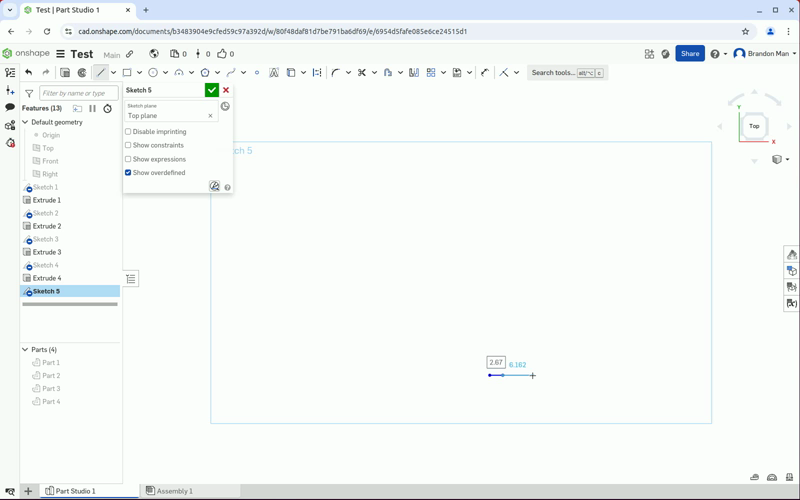
mouse_move(502, 353)
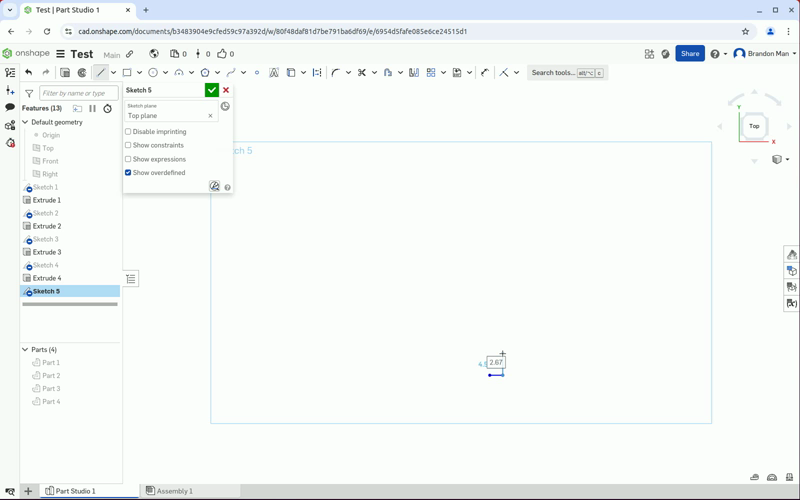
click(502, 353)
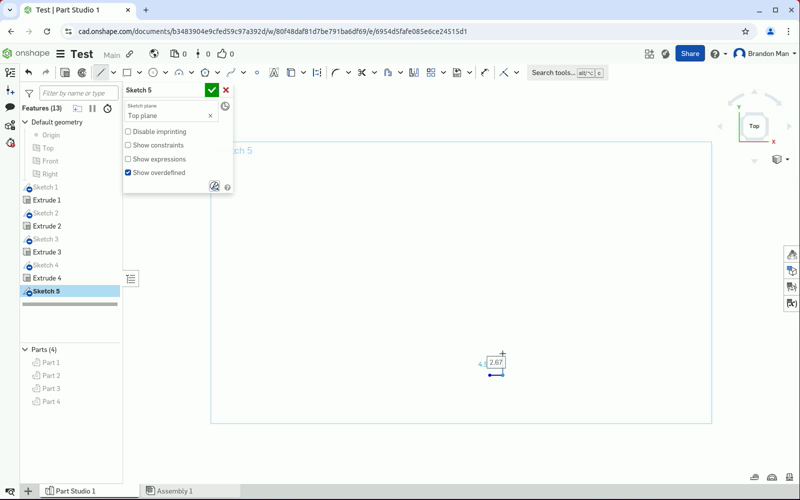
key_up(shift)
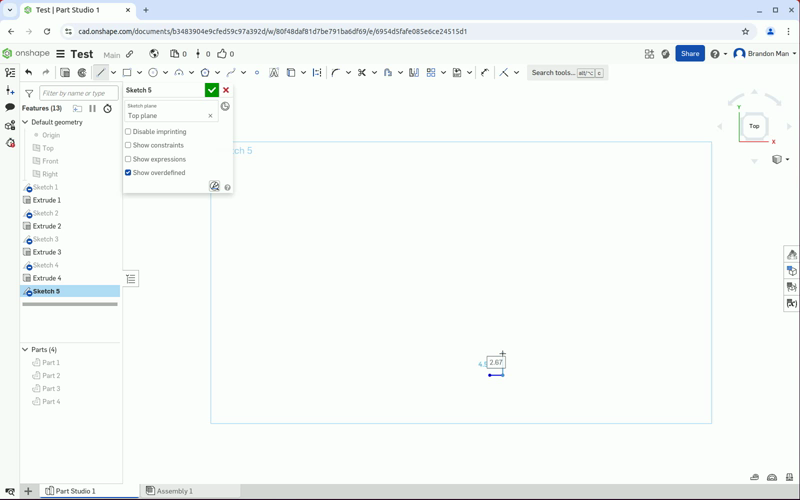
key_down(shift)
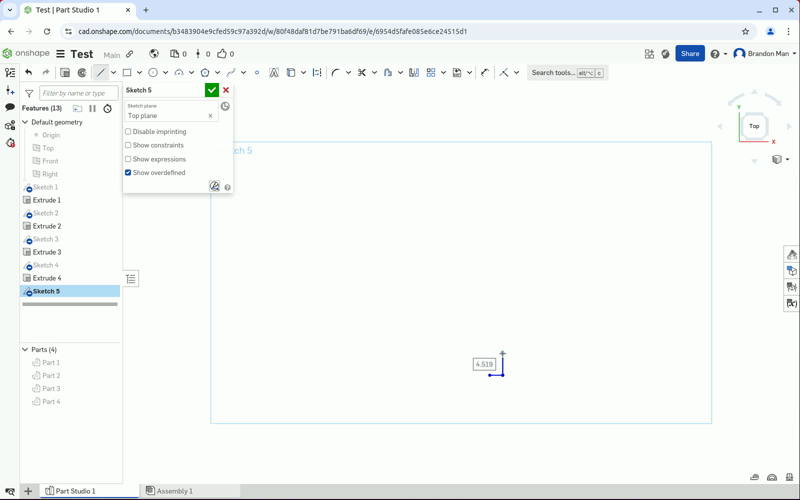
mouse_move(532, 353)
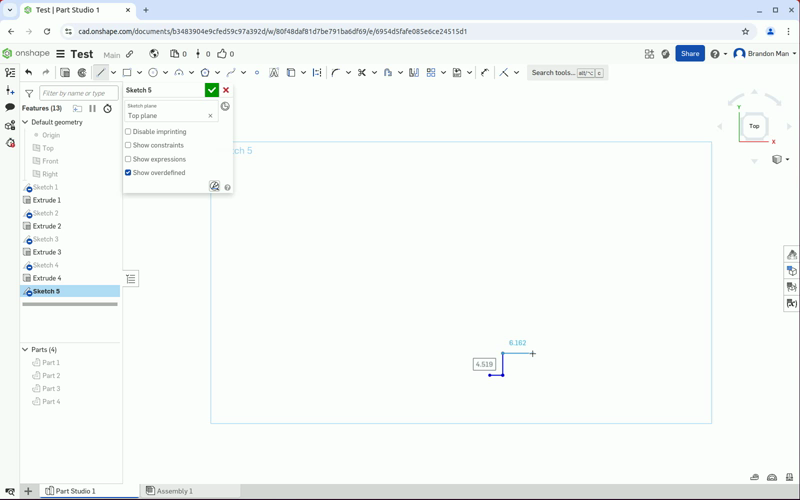
mouse_move(489, 353)
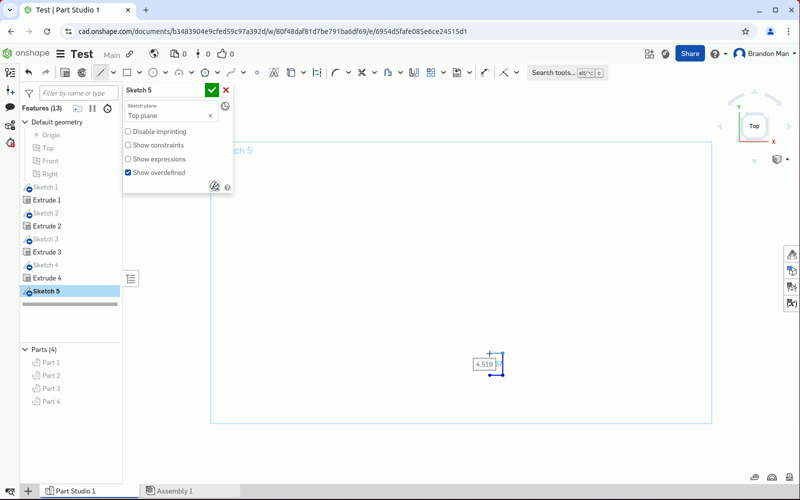
click(489, 353)
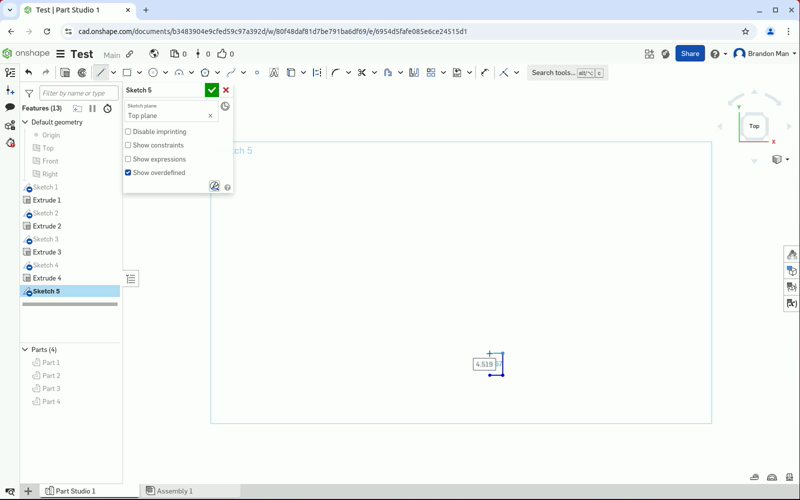
key_up(shift)
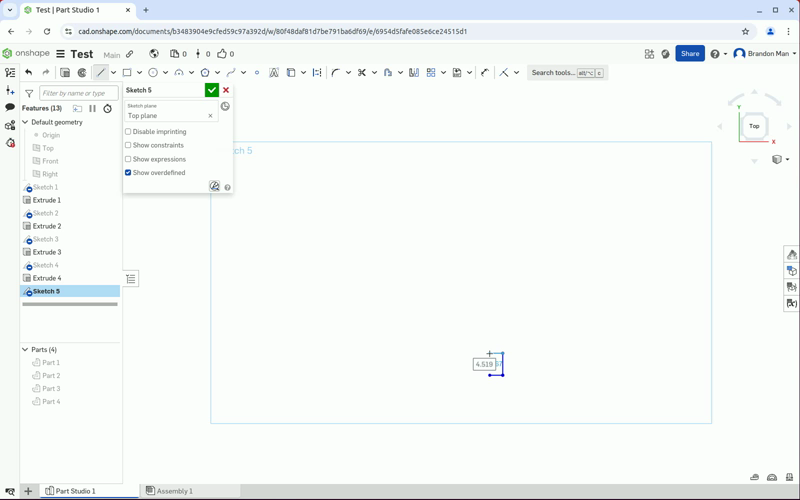
mouse_move(519, 353)
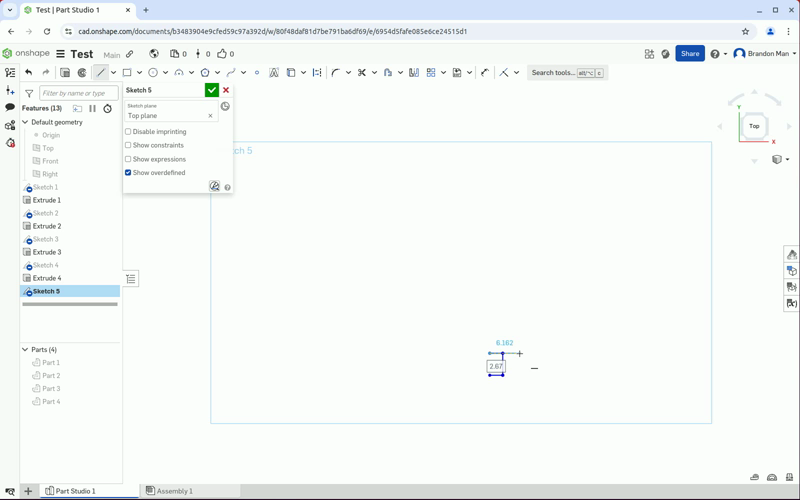
key_down(shift)
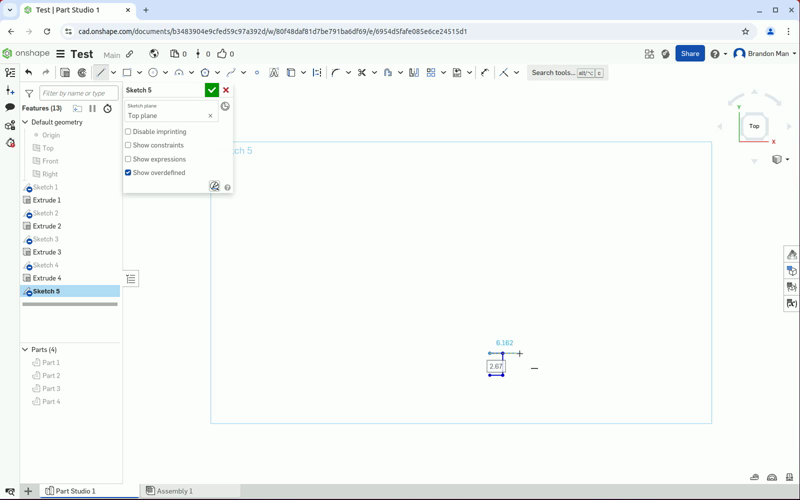
mouse_move(489, 375)
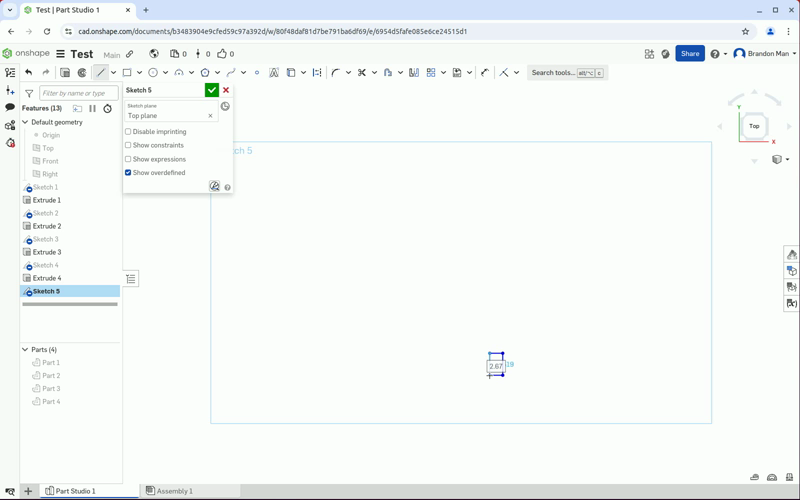
key_up(shift)
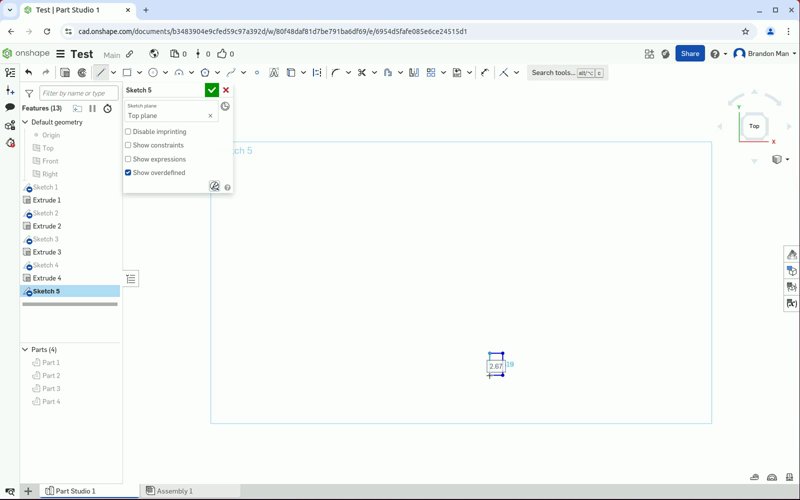
click(489, 375)
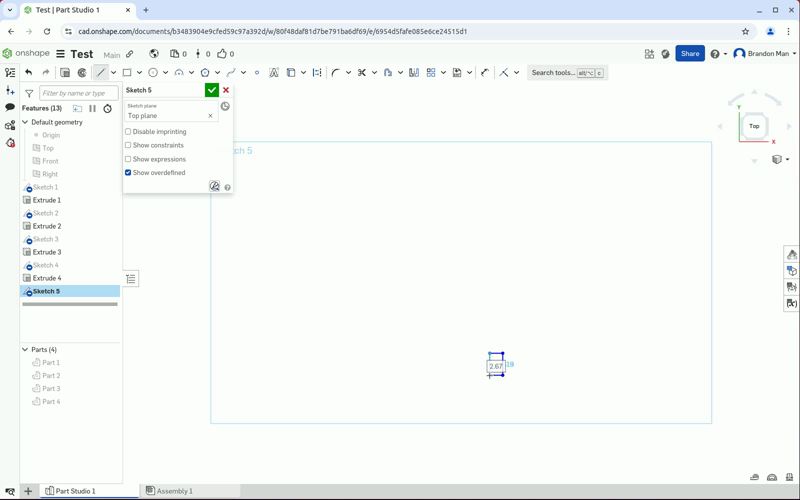
key(esc)
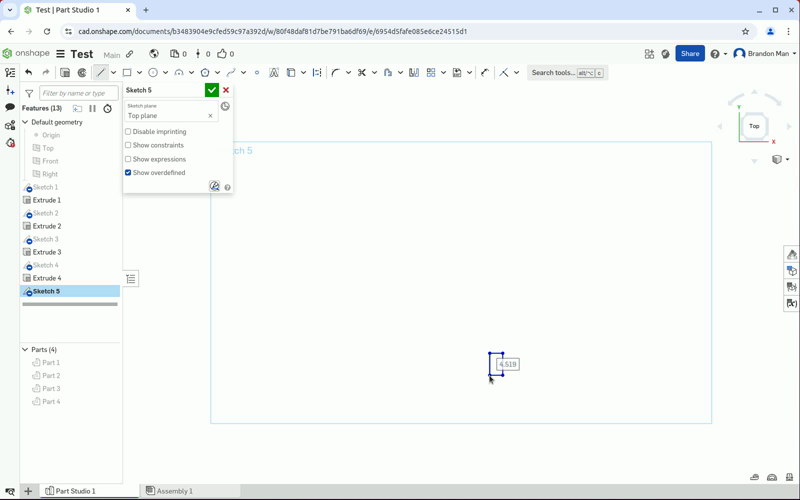
mouse_move(491, 358)
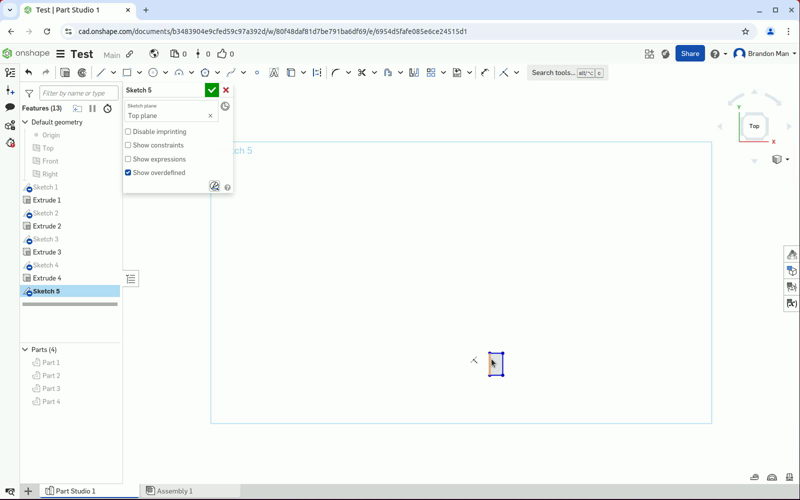
scroll(6)
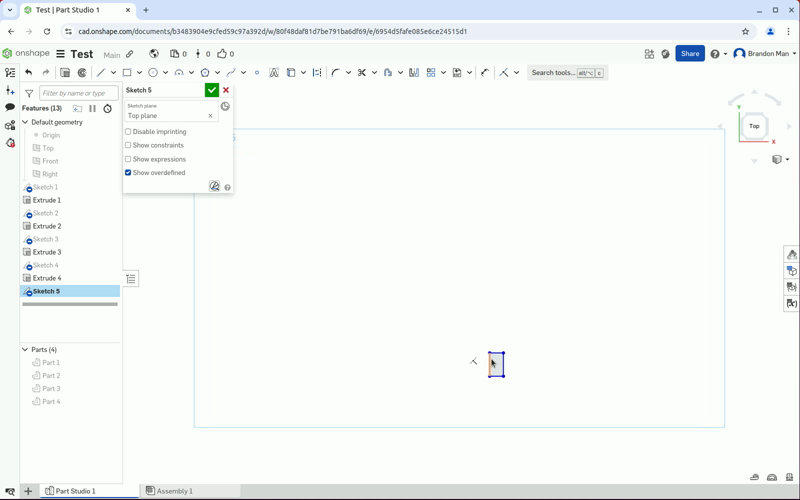
scroll(6)
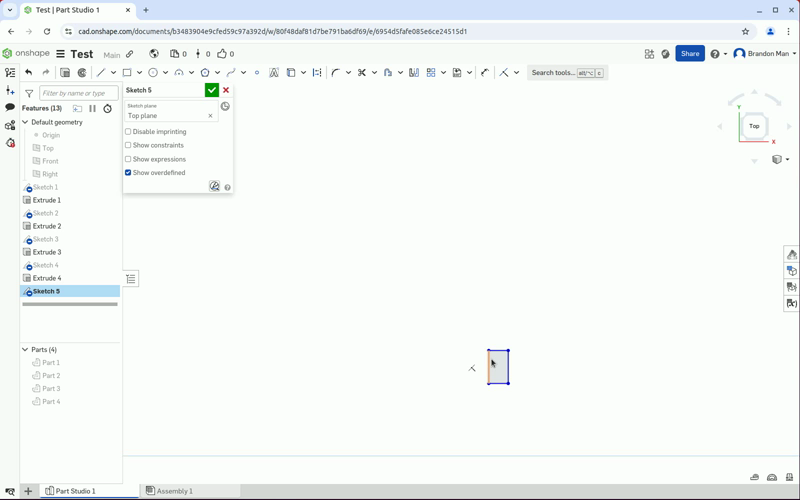
scroll(6)
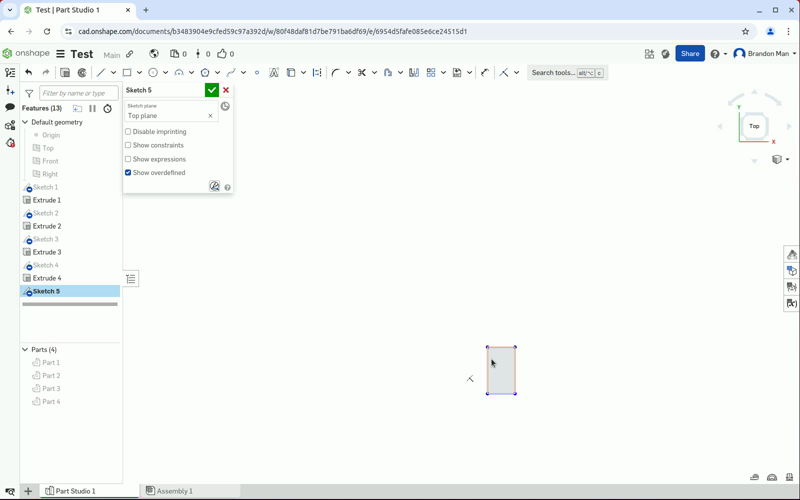
scroll(6)
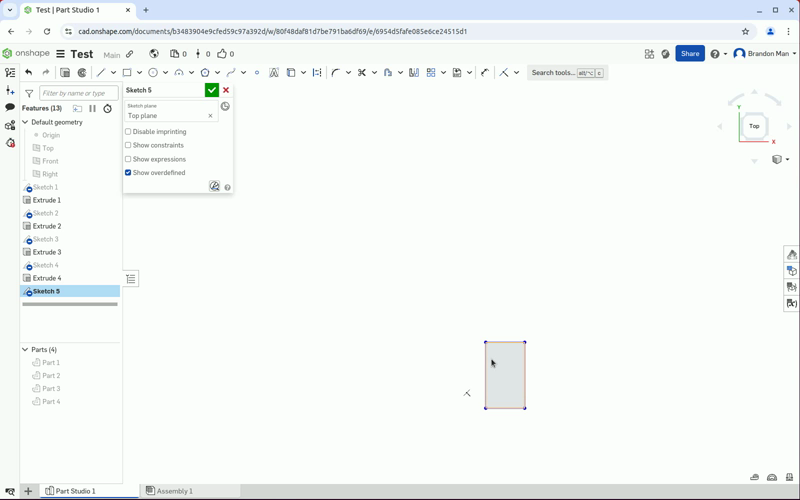
scroll(6)
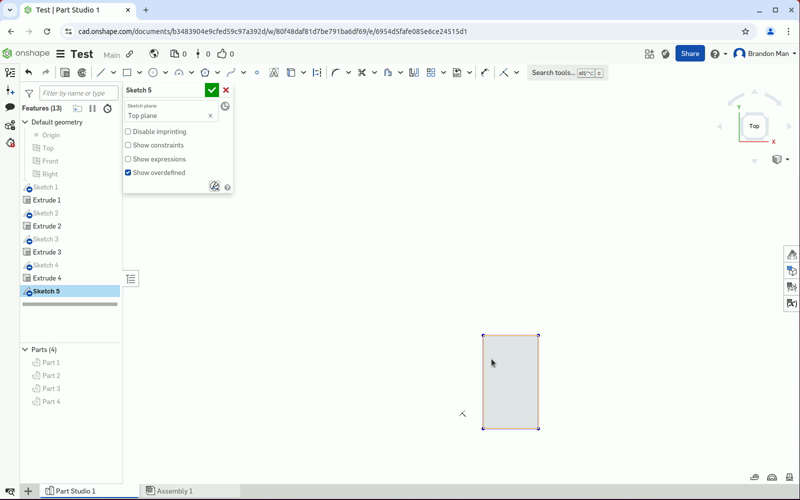
scroll(6)
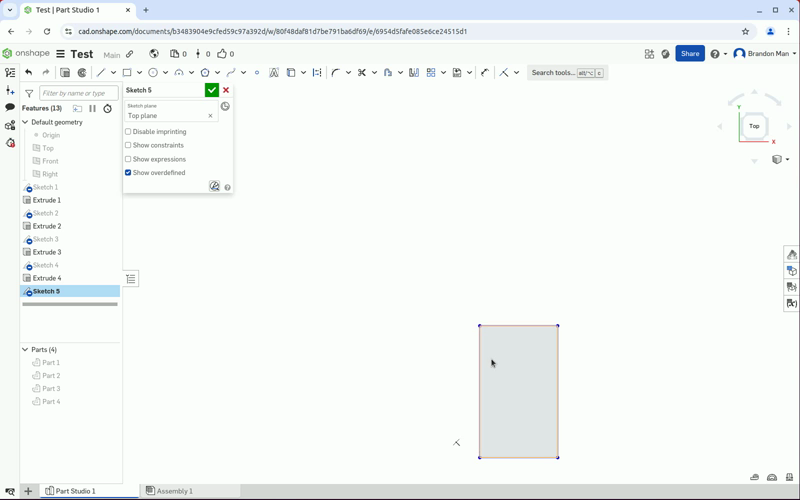
scroll(6)
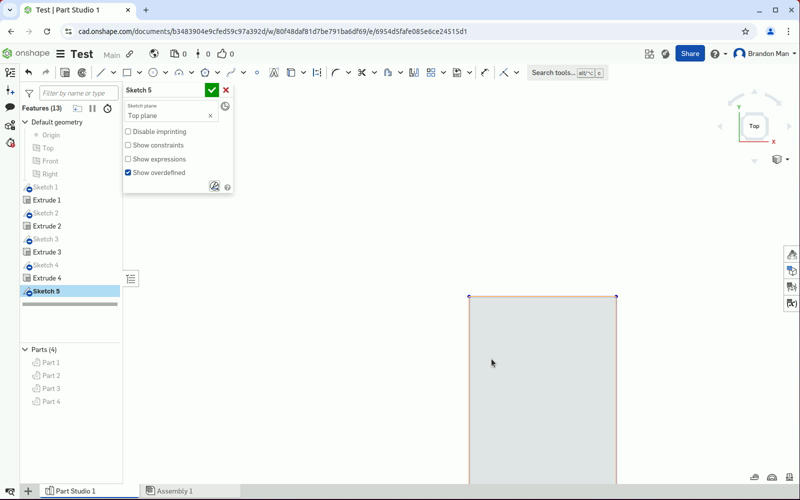
click(491, 358)
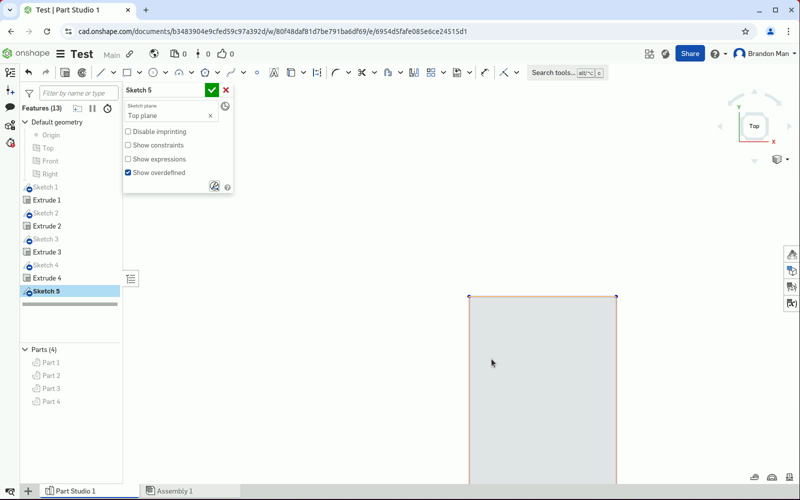
scroll(-6)
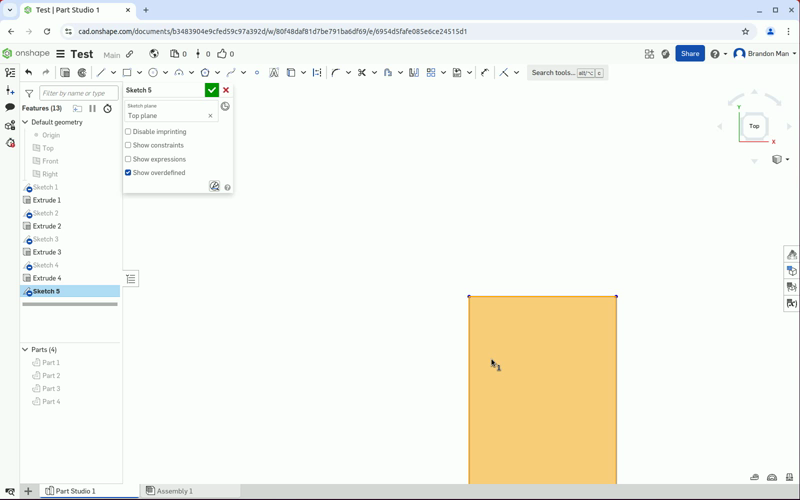
scroll(-6)
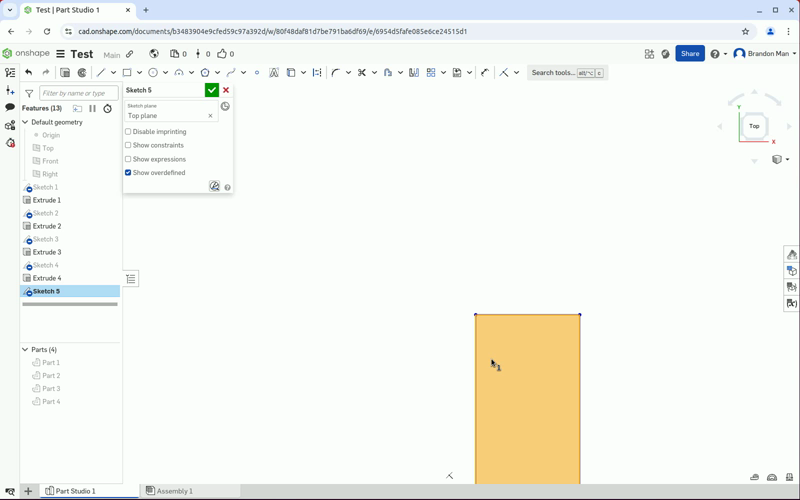
scroll(-6)
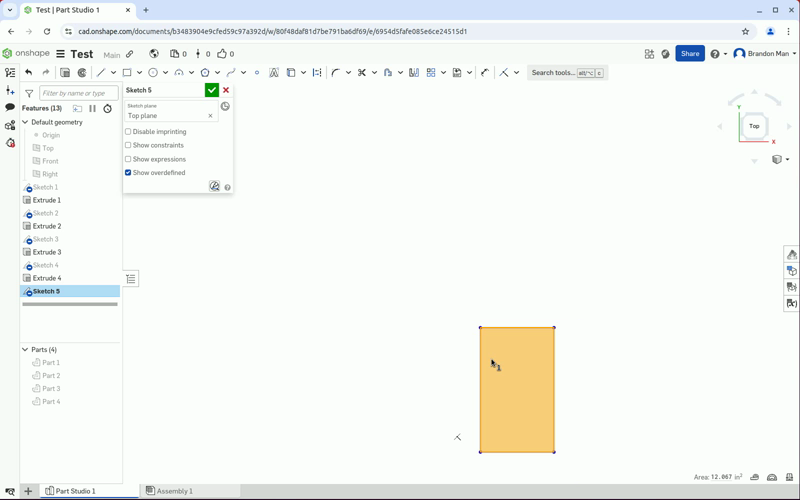
scroll(-6)
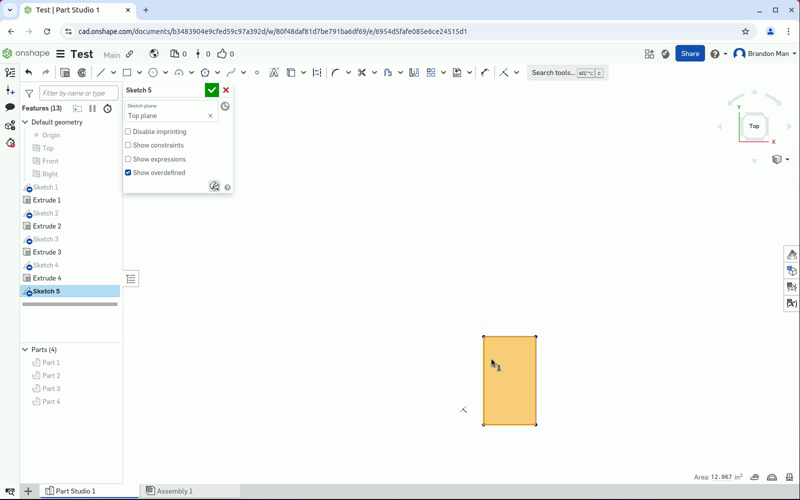
scroll(-6)
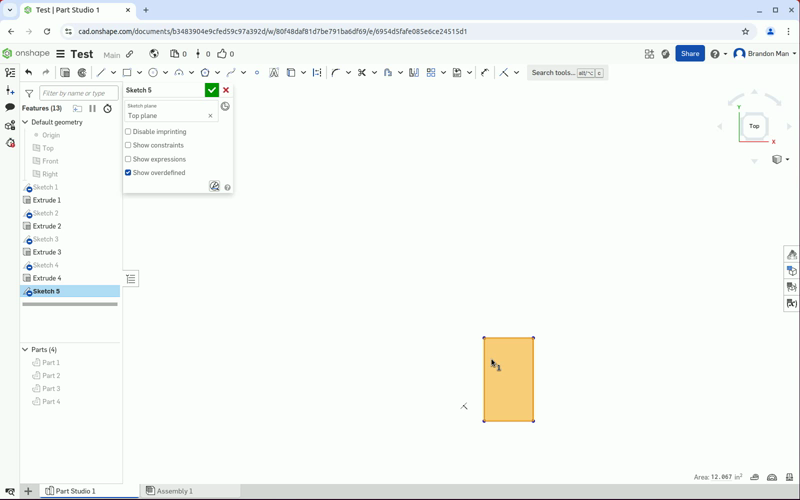
scroll(-6)
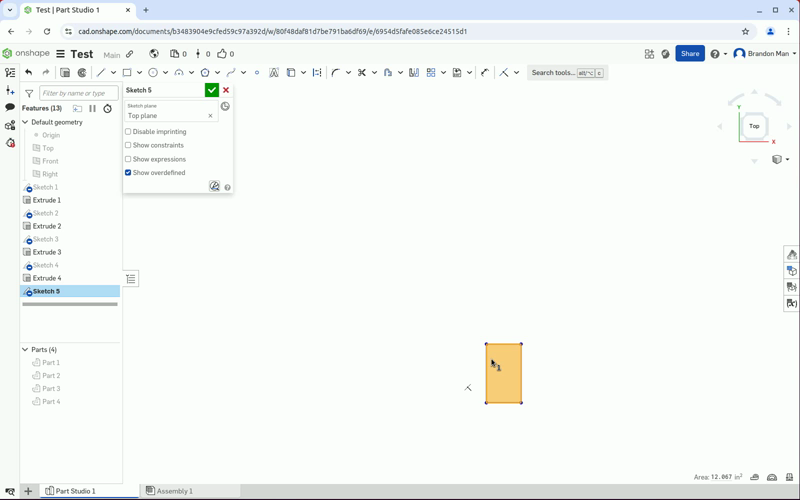
scroll(-6)
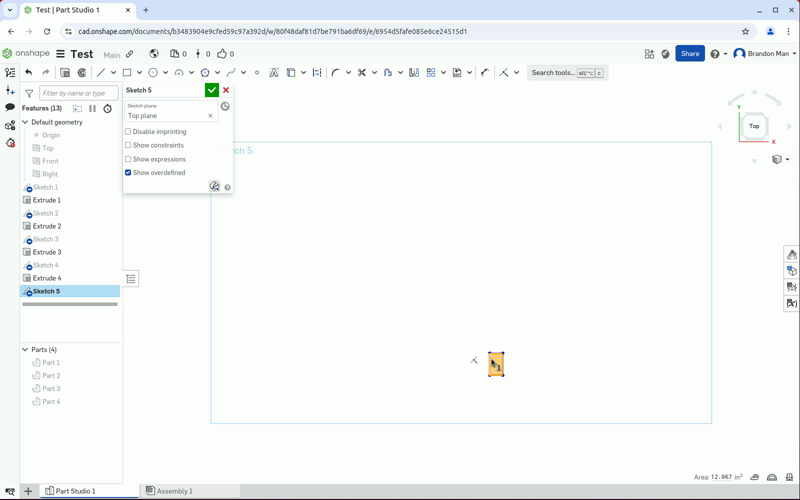
mouse_move(73, 352)
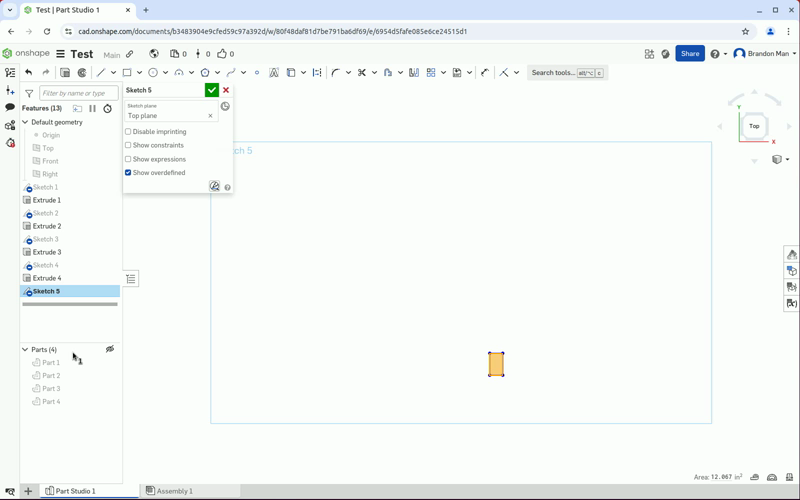
key(shift+y)
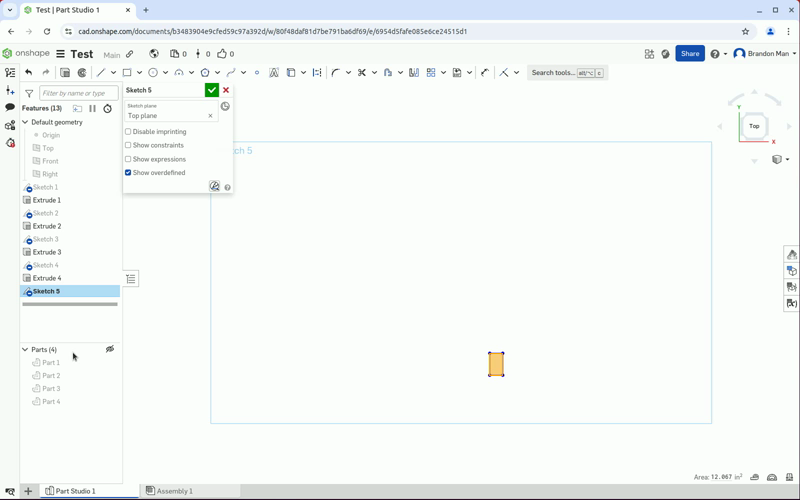
key(shift+e)
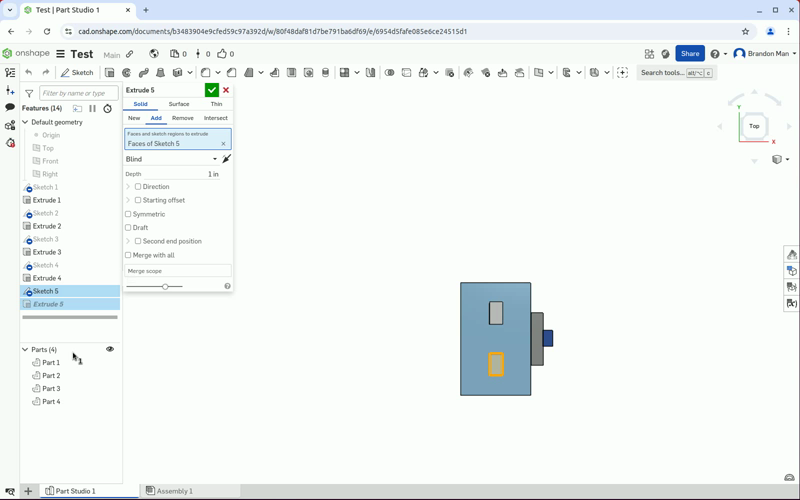
mouse_move(143, 106)
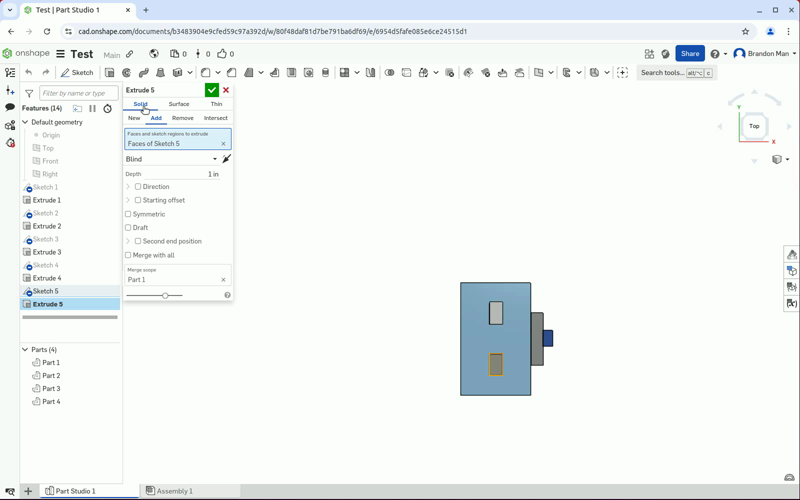
click(143, 106)
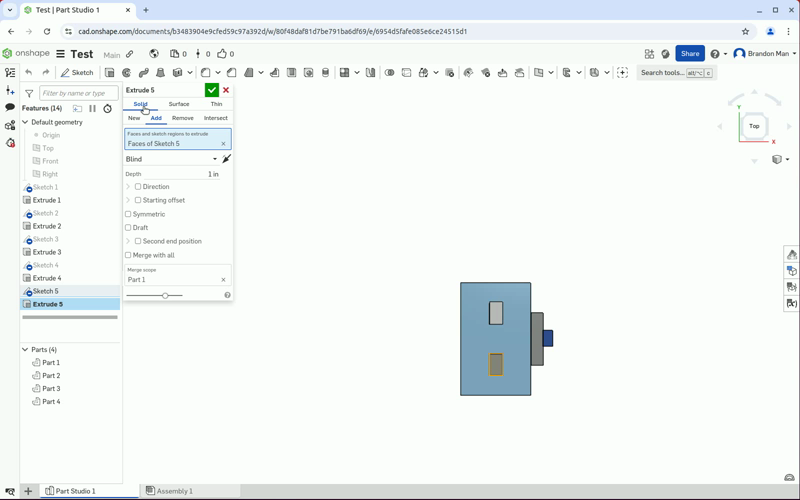
mouse_move(137, 120)
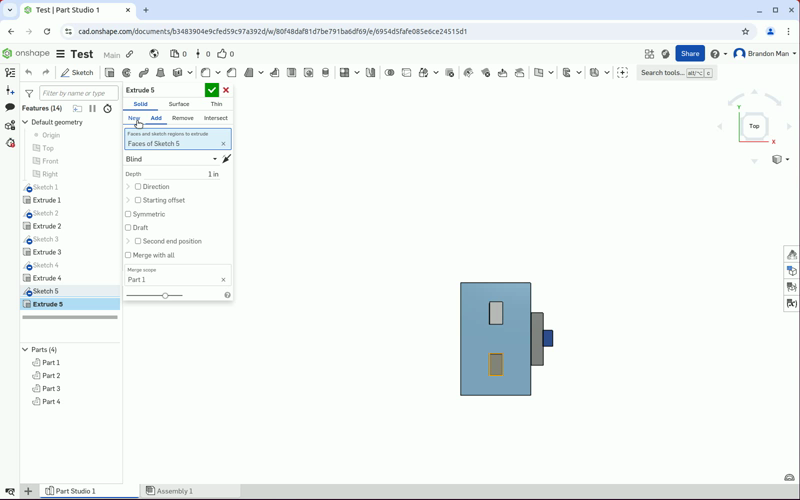
click(137, 120)
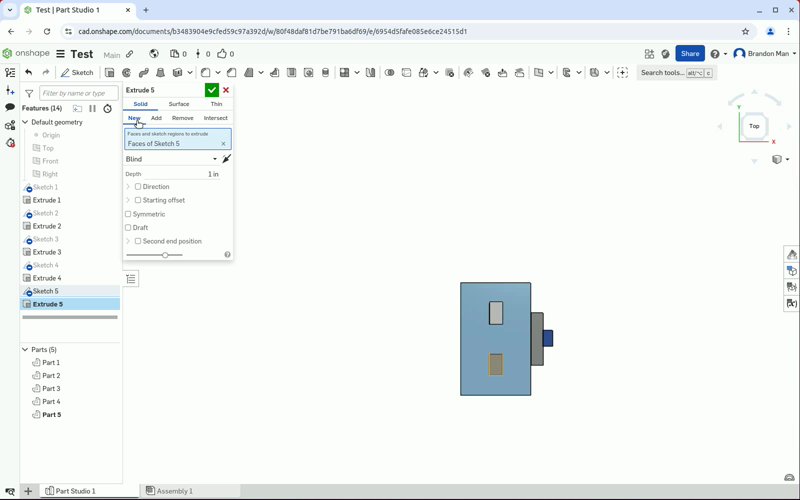
key(tab, 4)
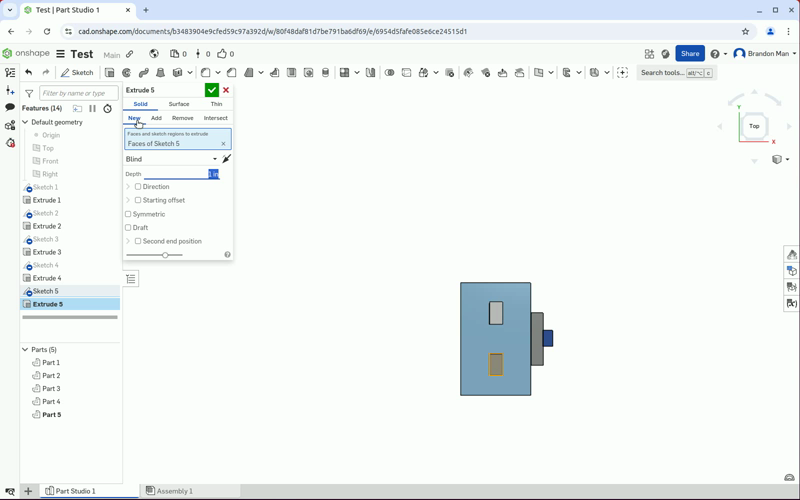
text(16.128)
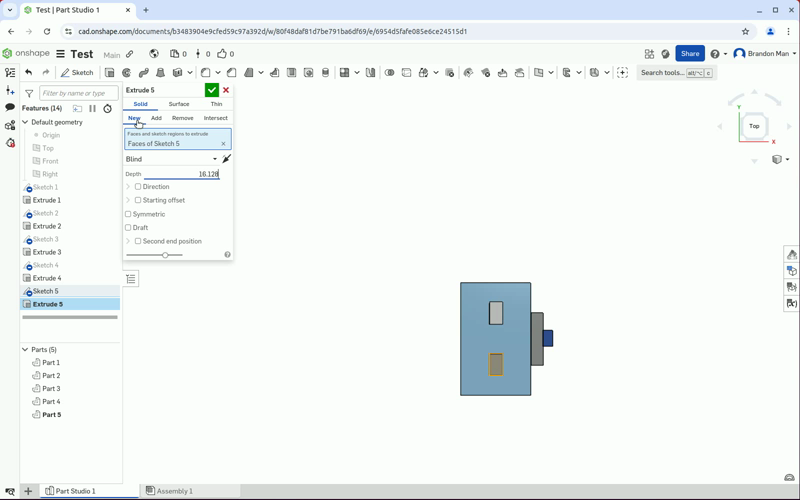
key(enter)
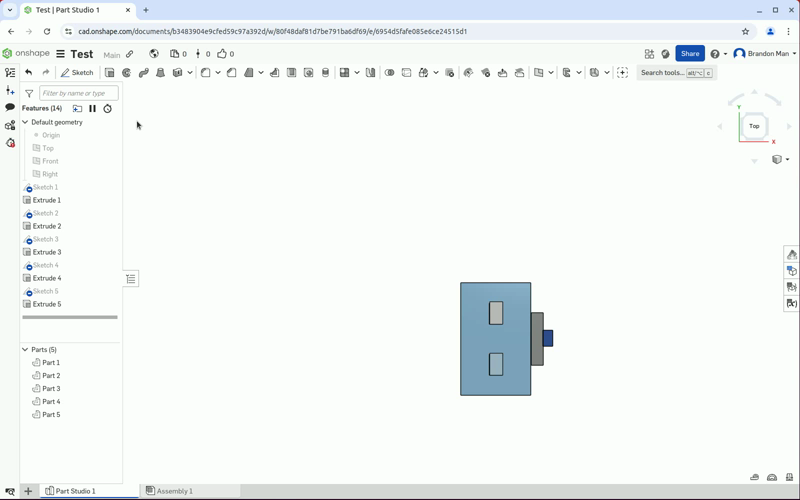
key(shift+h)
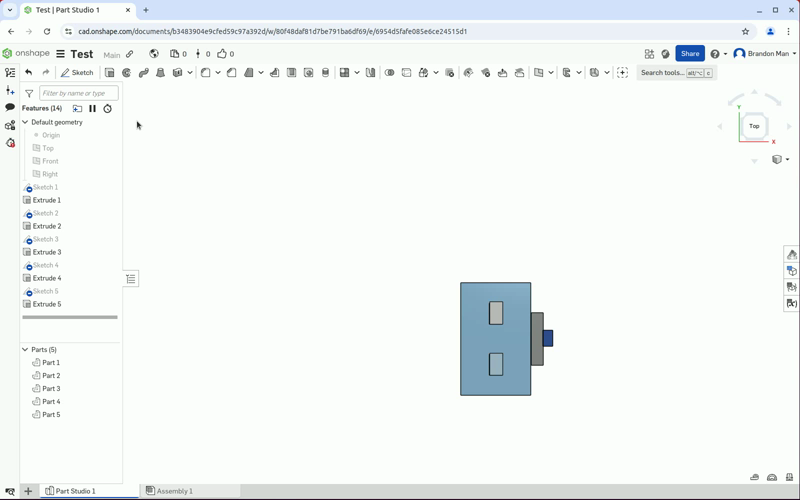
key(shift+h)
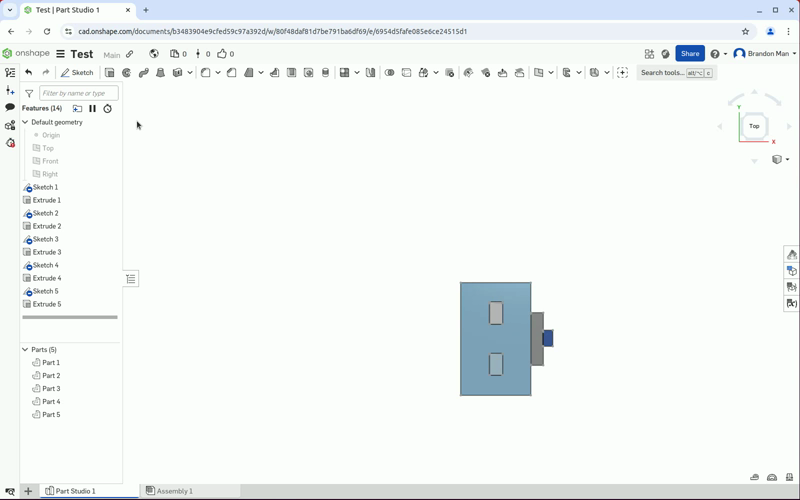
key(shift+7)
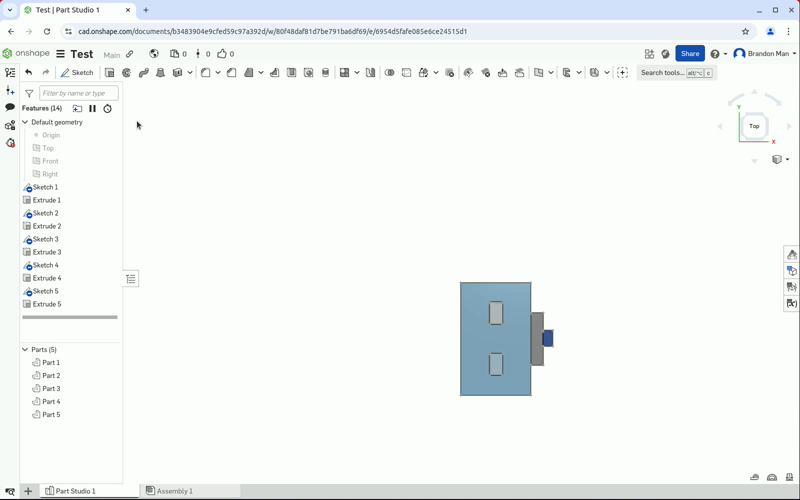
key(up, 3)
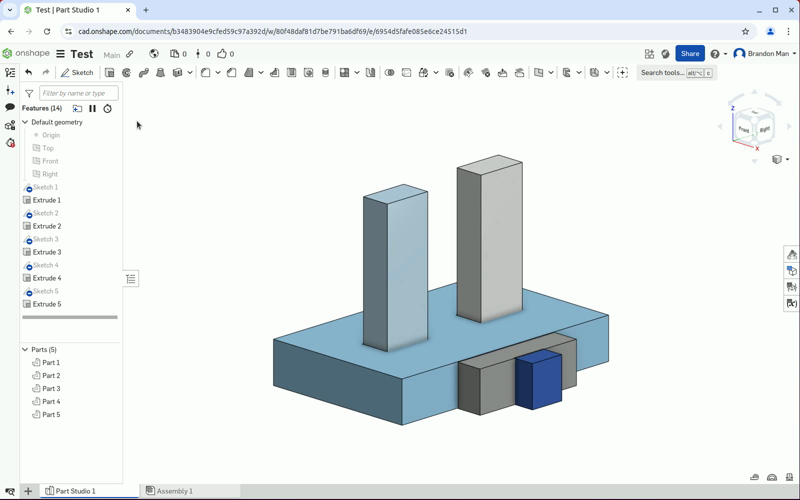
key(left, 3)
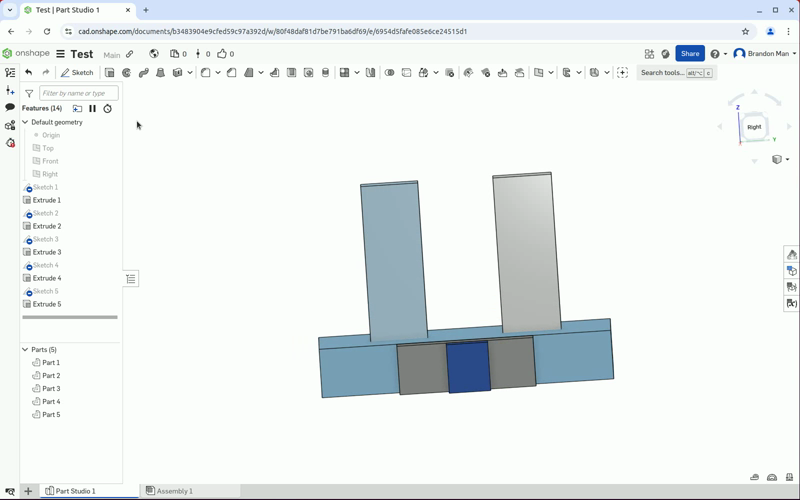
key(right, 3)
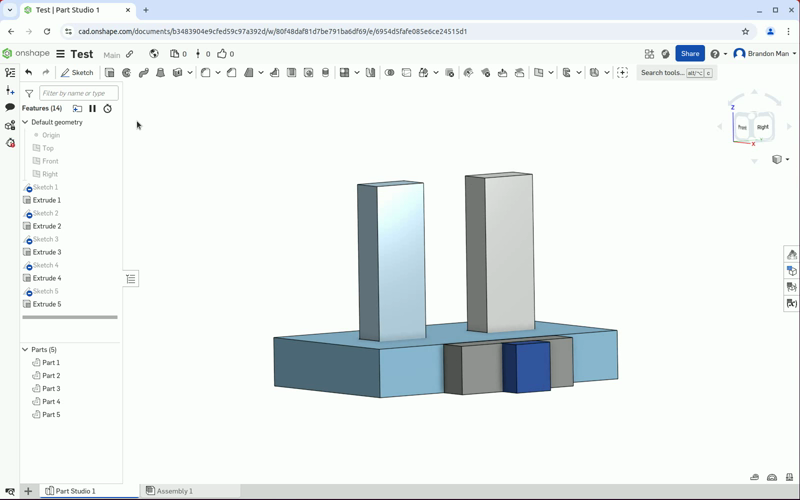
key(down, 3)
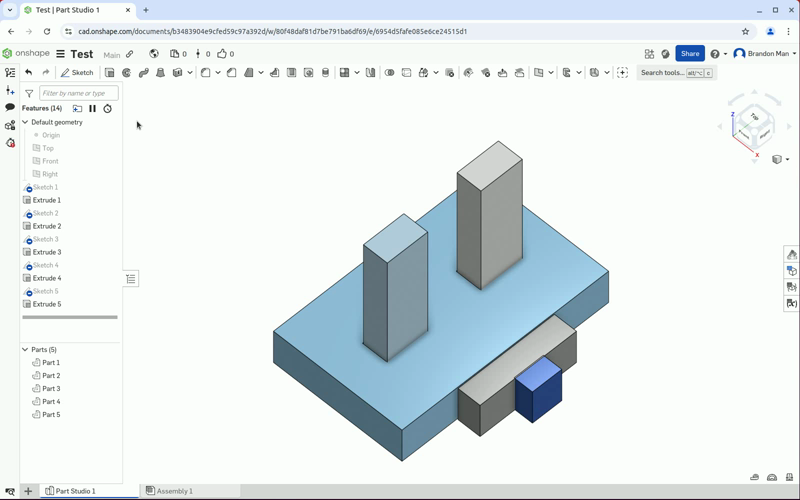
mouse_move(73, 189)
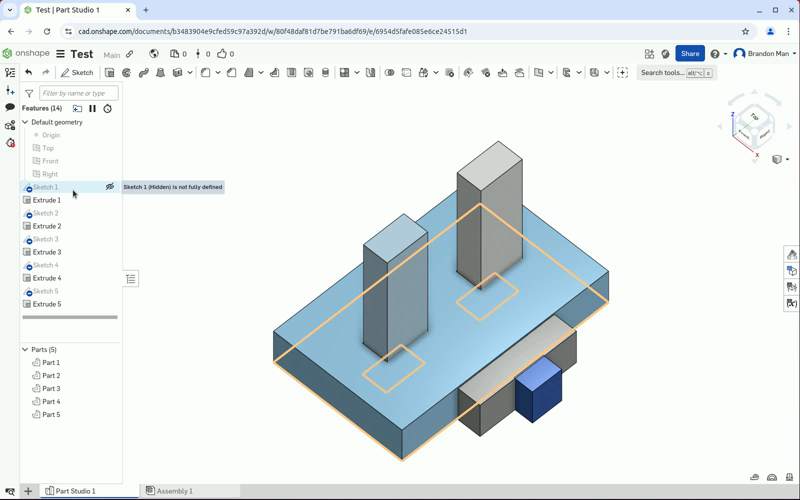
click(73, 189)